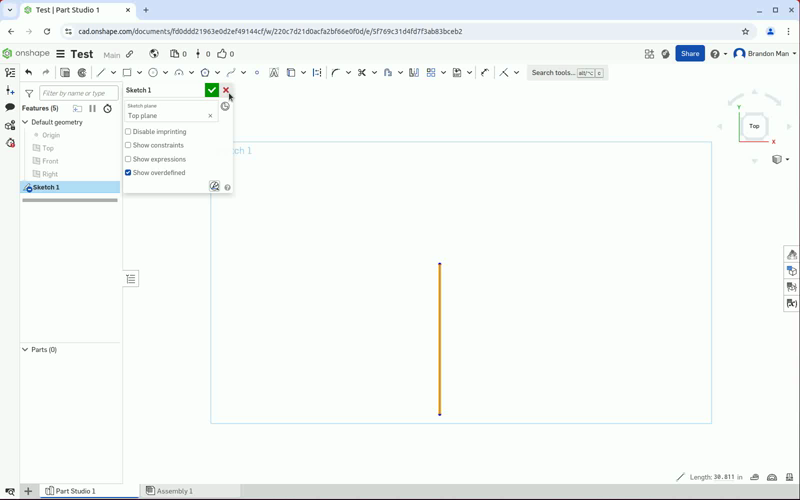
key(shift+h)
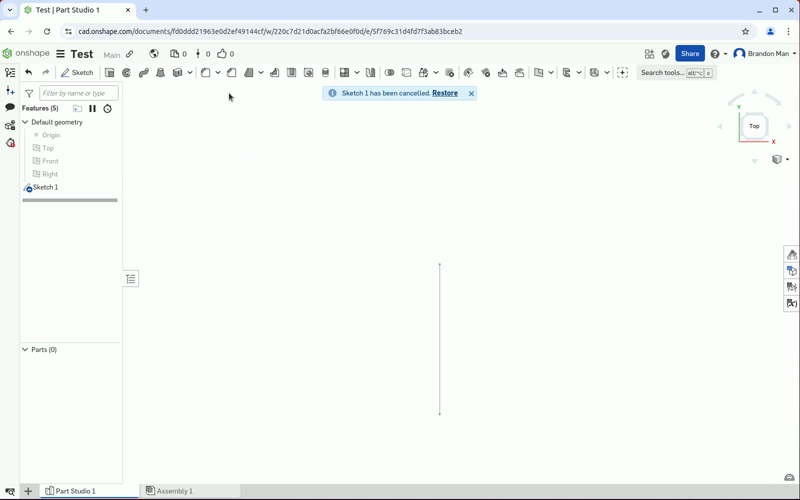
key(shift+s)
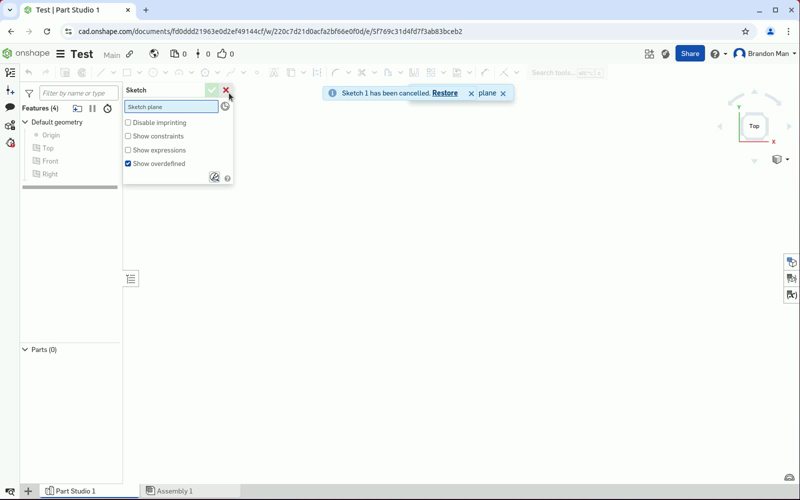
mouse_move(73, 150)
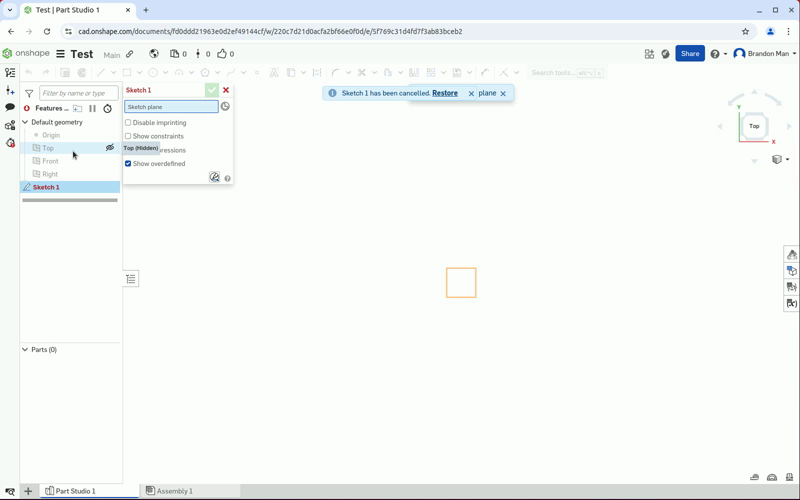
click(73, 150)
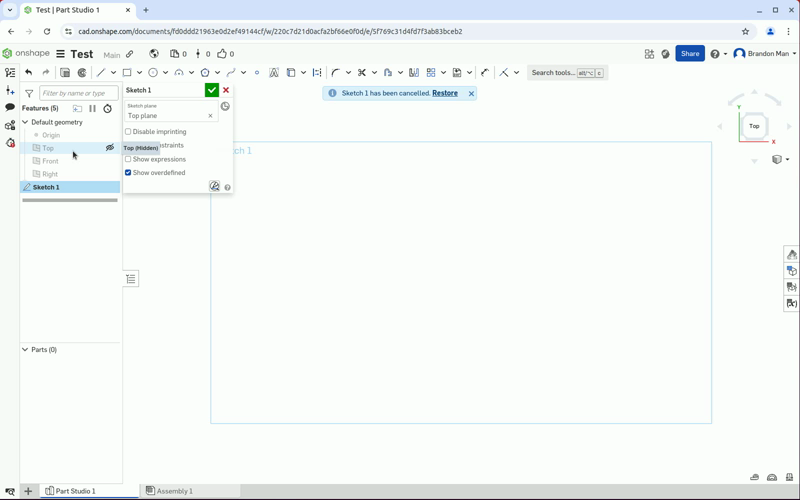
mouse_move(73, 352)
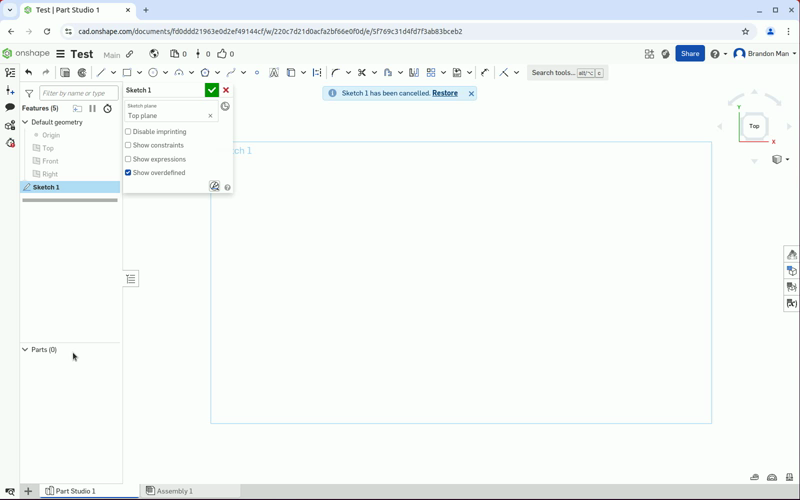
key(y)
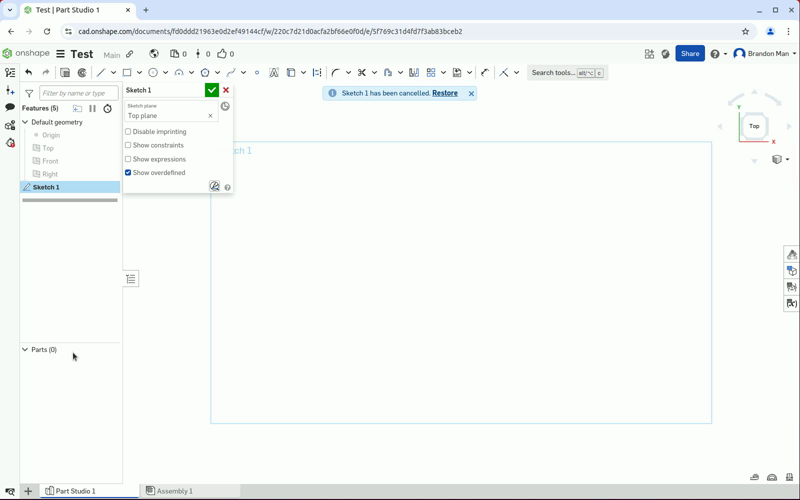
key(l)
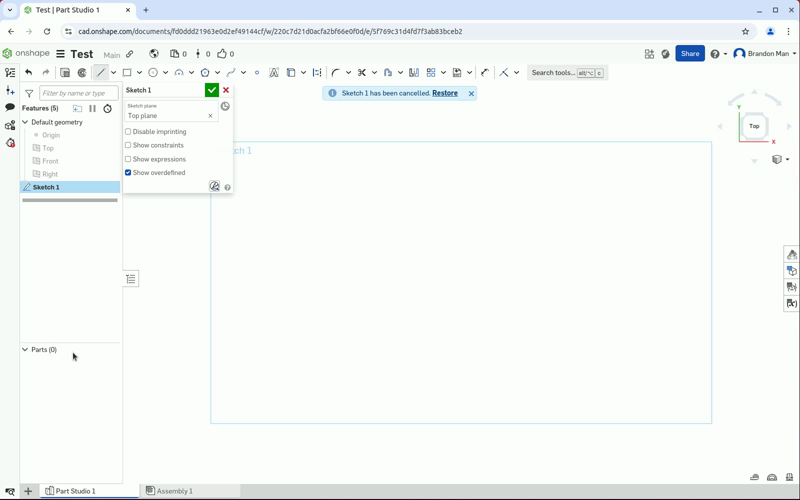
key_down(shift)
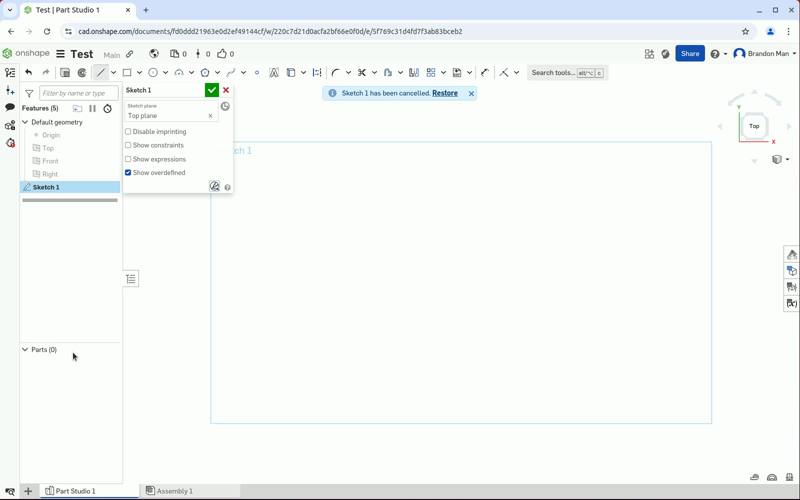
mouse_move(390, 395)
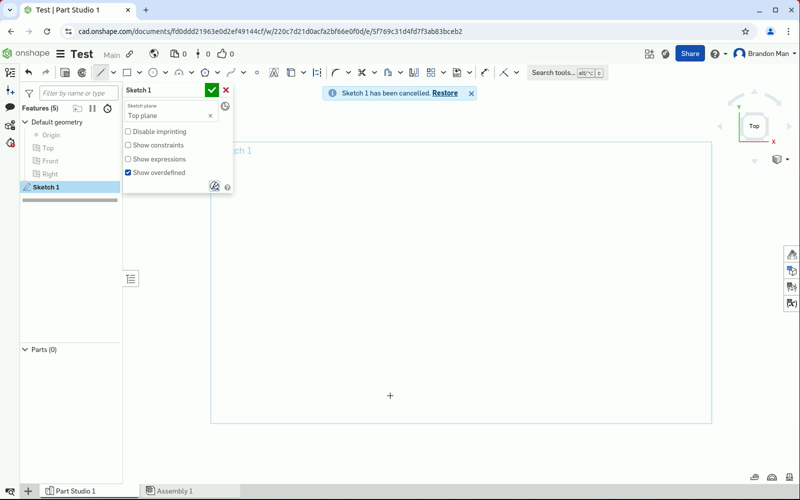
click(390, 395)
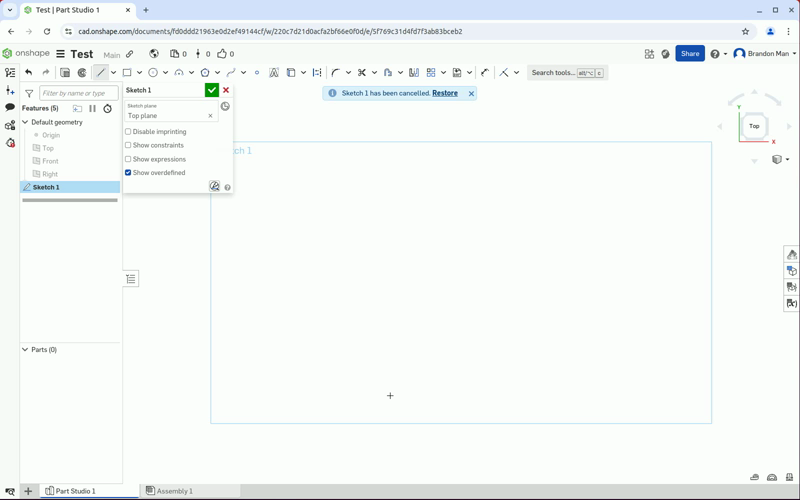
key_up(shift)
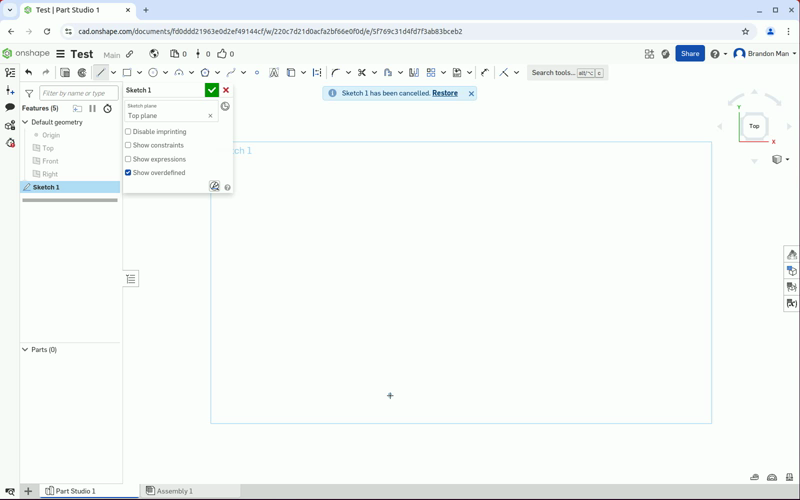
key_down(shift)
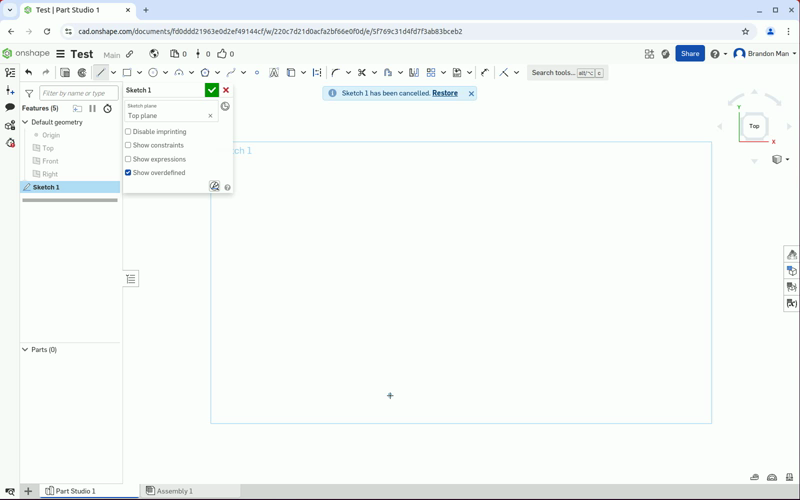
mouse_move(529, 395)
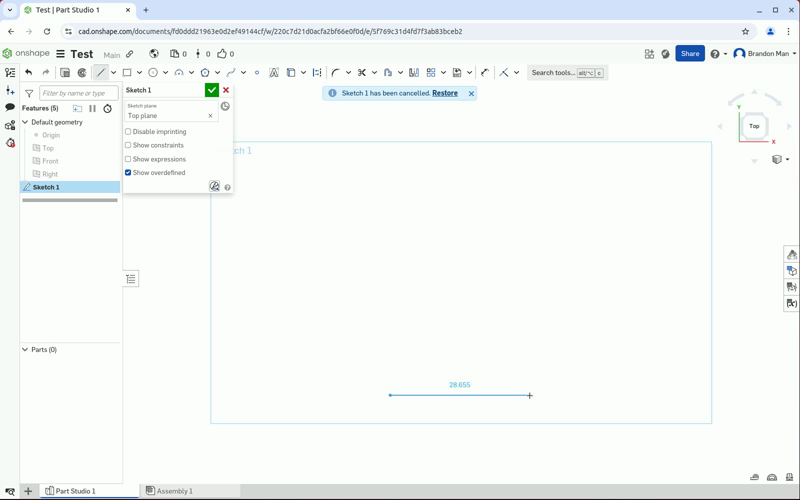
click(529, 395)
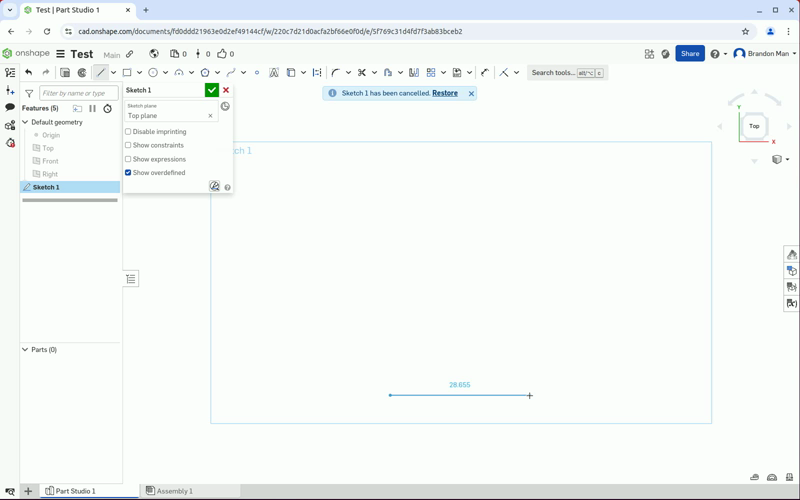
key_up(shift)
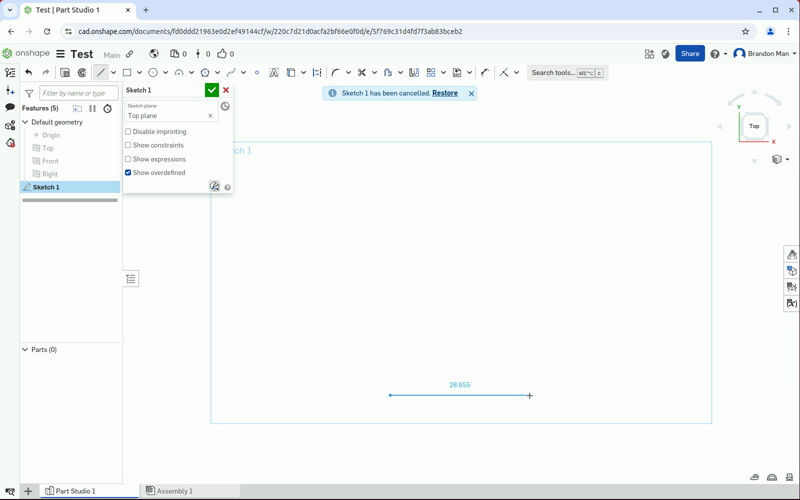
key_down(shift)
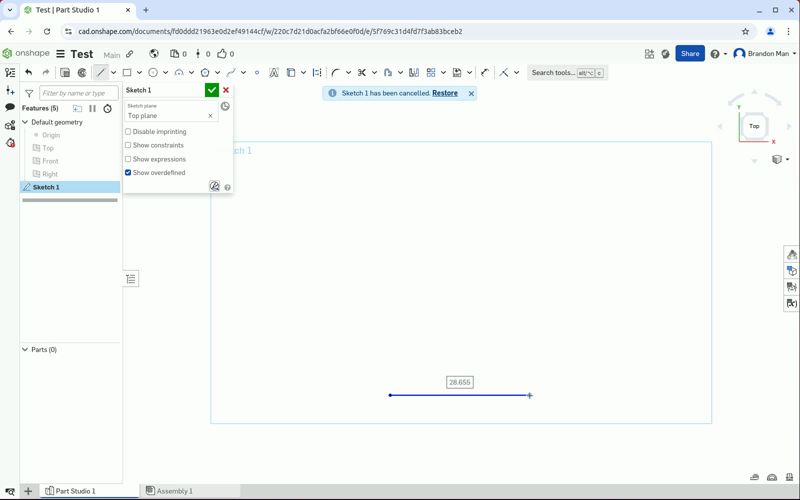
mouse_move(529, 171)
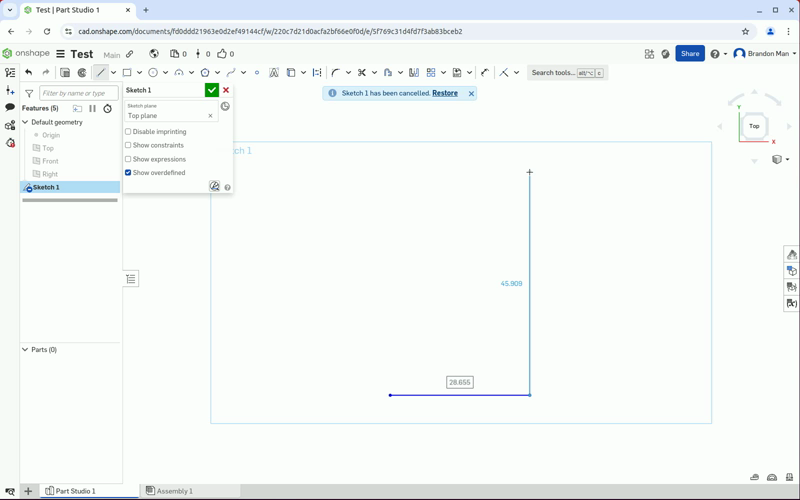
click(529, 171)
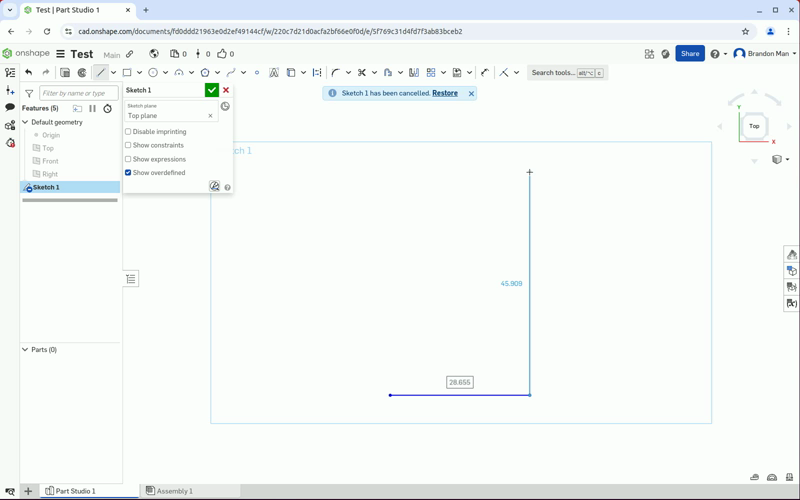
key_up(shift)
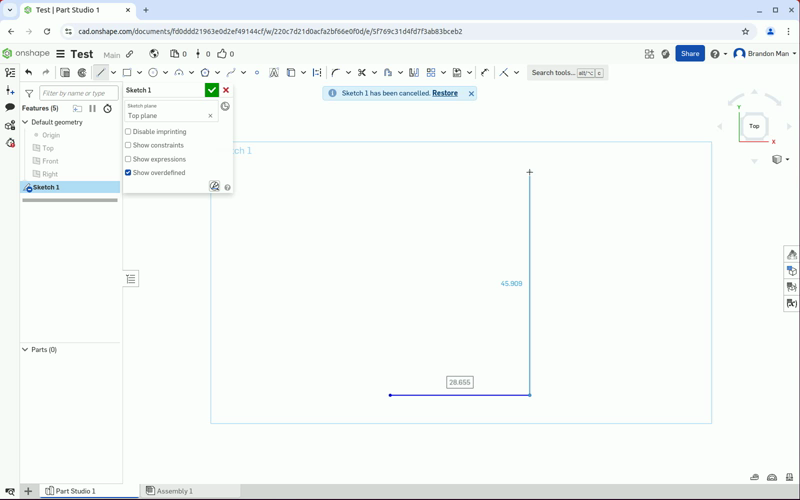
key_down(shift)
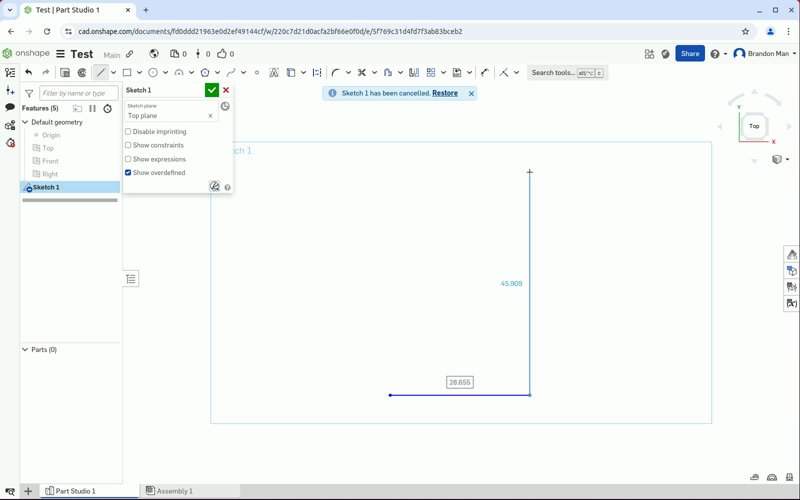
mouse_move(390, 171)
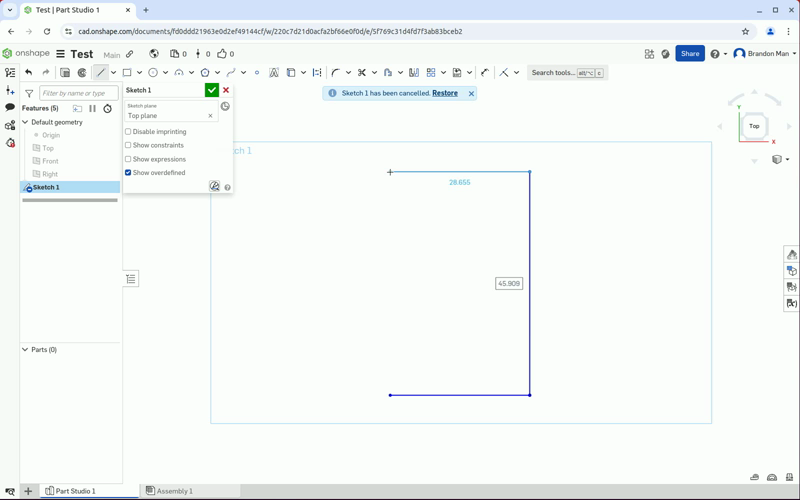
click(390, 171)
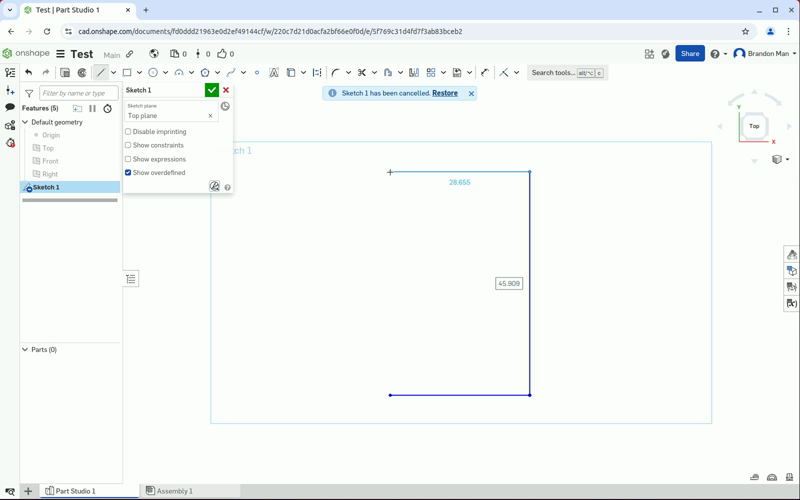
key_up(shift)
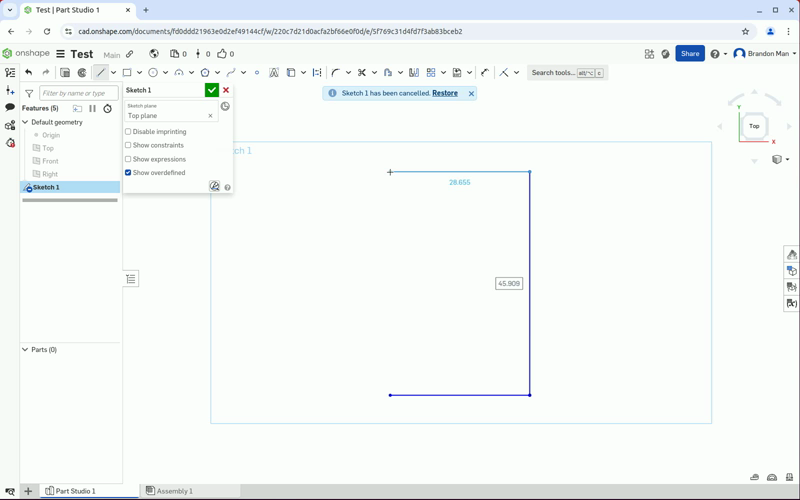
key_down(shift)
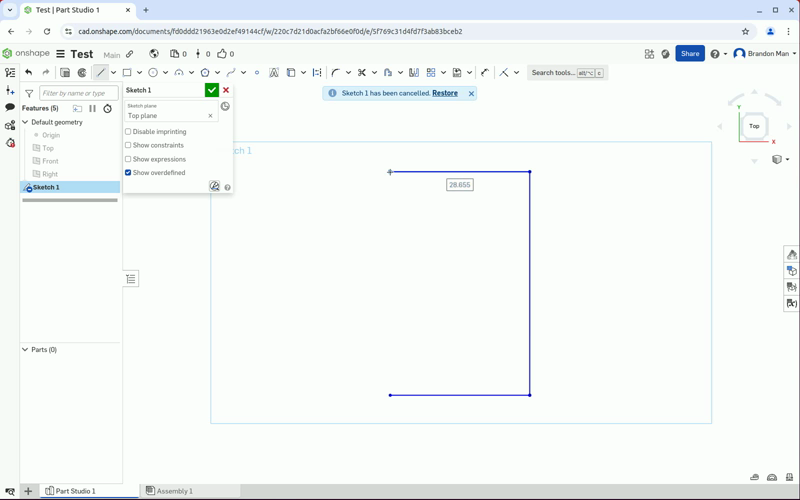
mouse_move(390, 395)
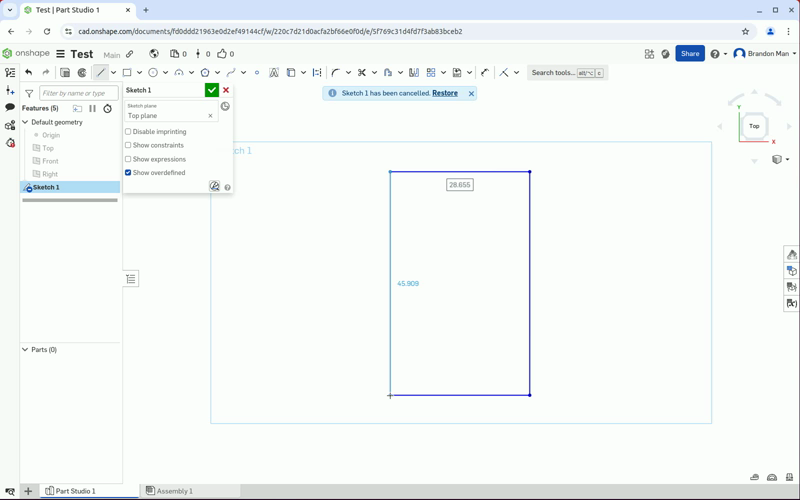
key_up(shift)
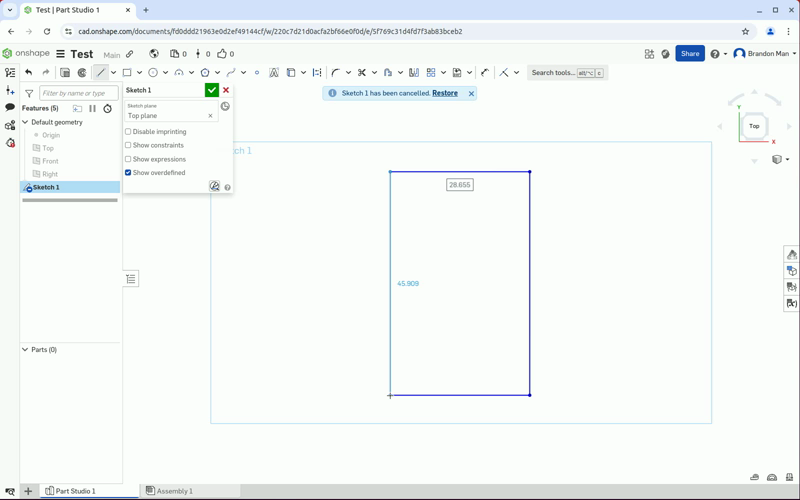
click(390, 395)
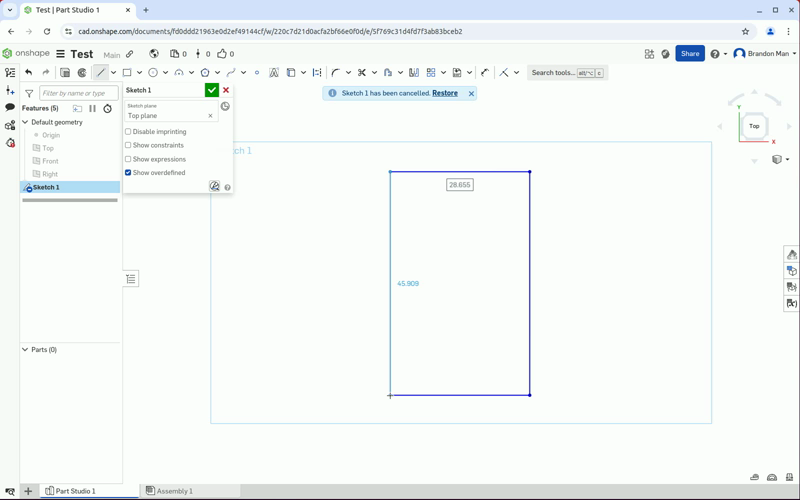
key(esc)
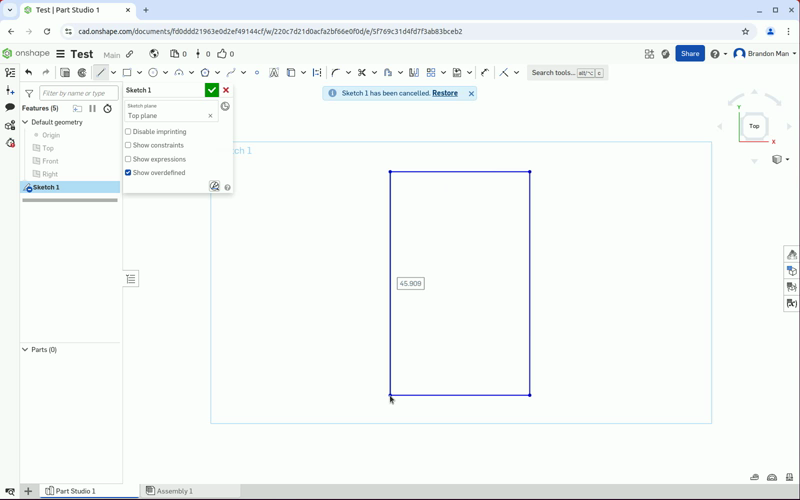
mouse_move(461, 257)
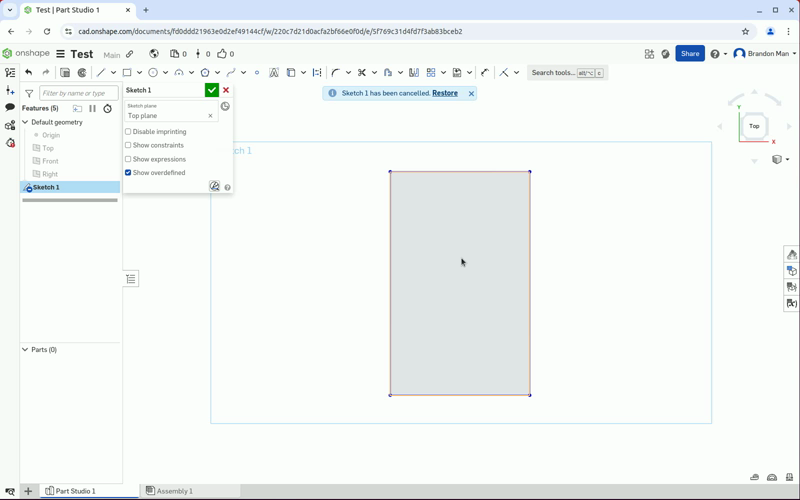
click(461, 257)
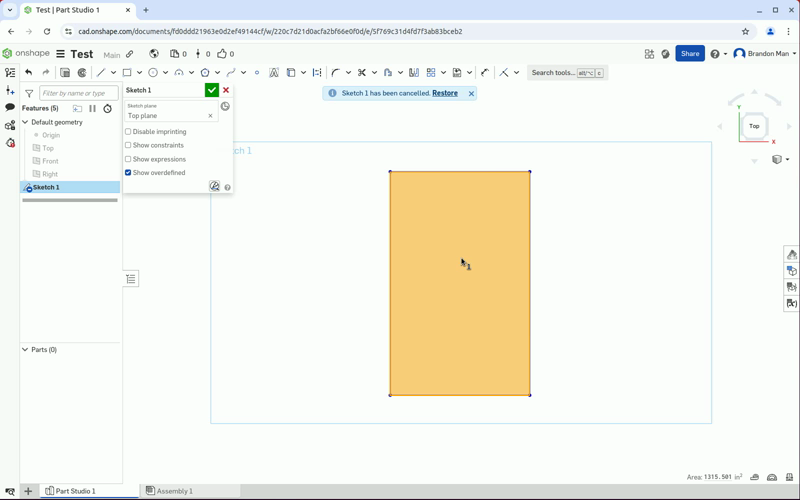
mouse_move(73, 352)
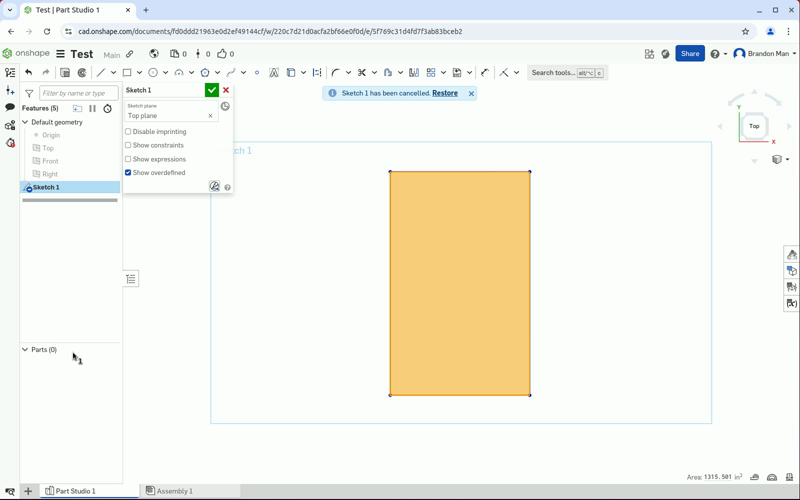
key(shift+y)
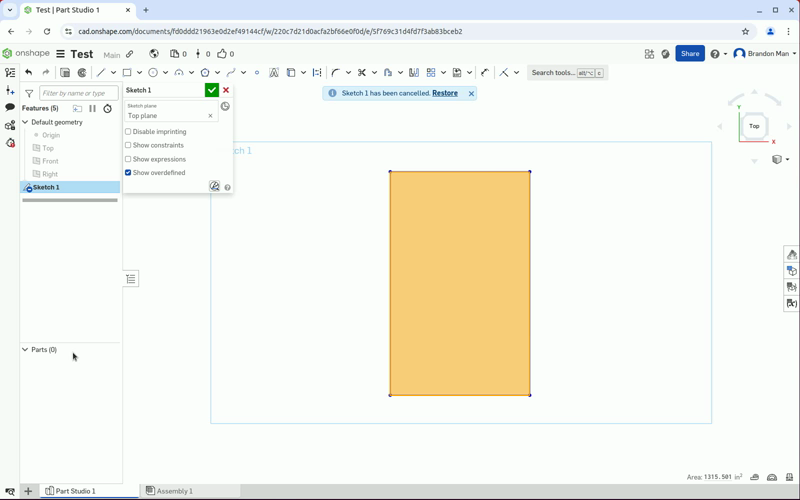
key(shift+e)
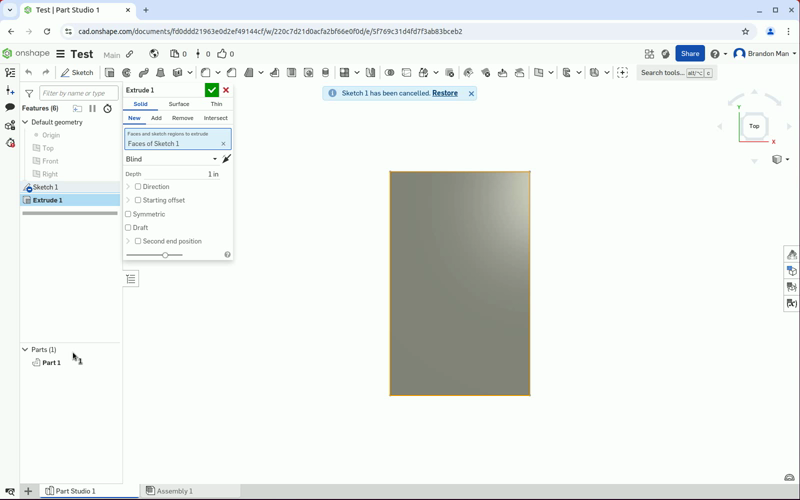
mouse_move(143, 106)
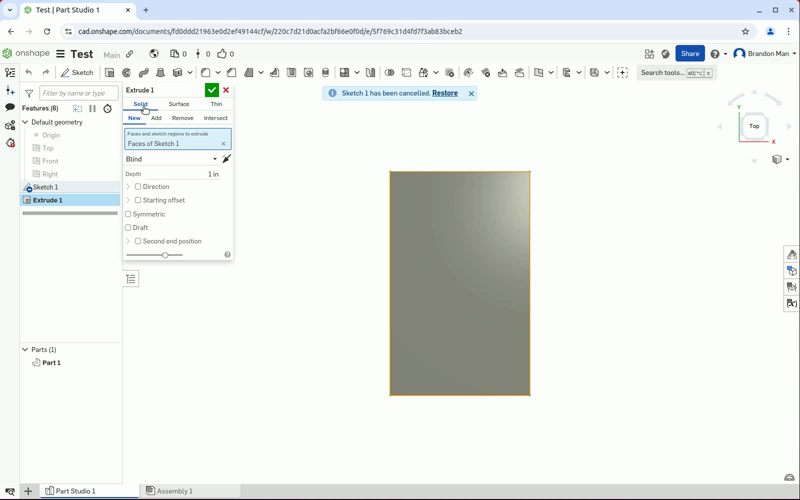
click(143, 106)
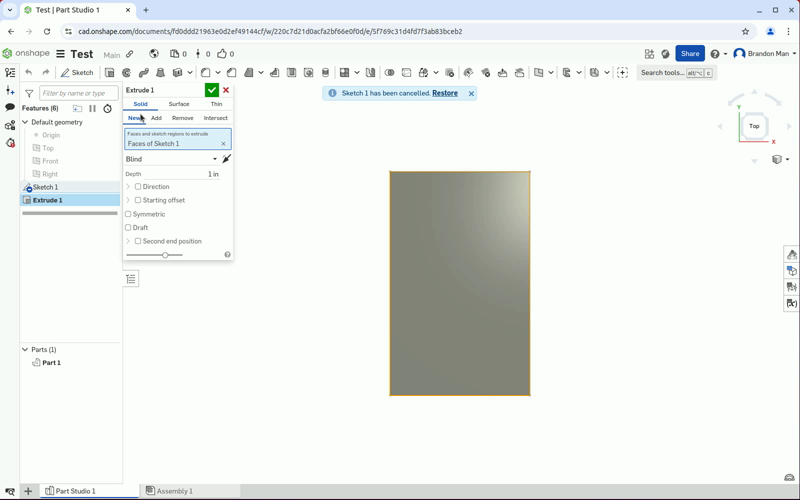
mouse_move(137, 120)
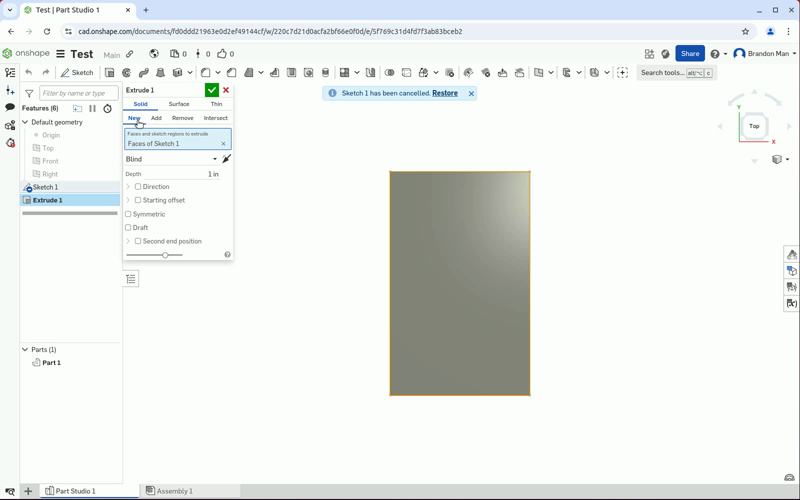
click(137, 120)
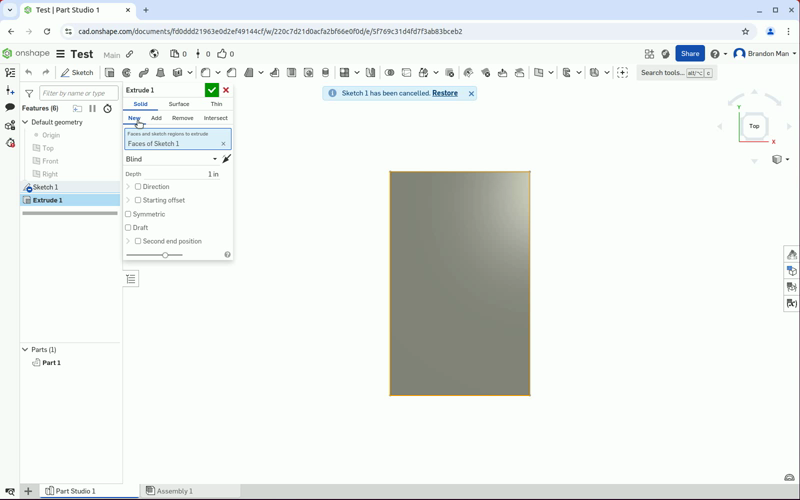
key(tab, 4)
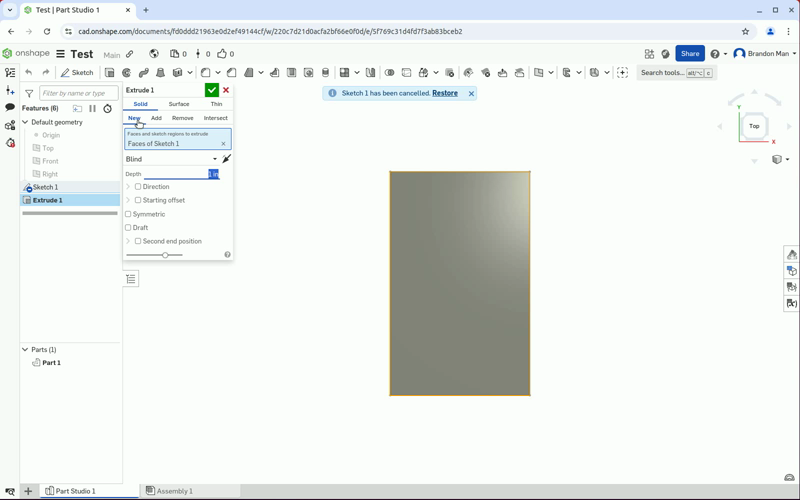
text(5.777)
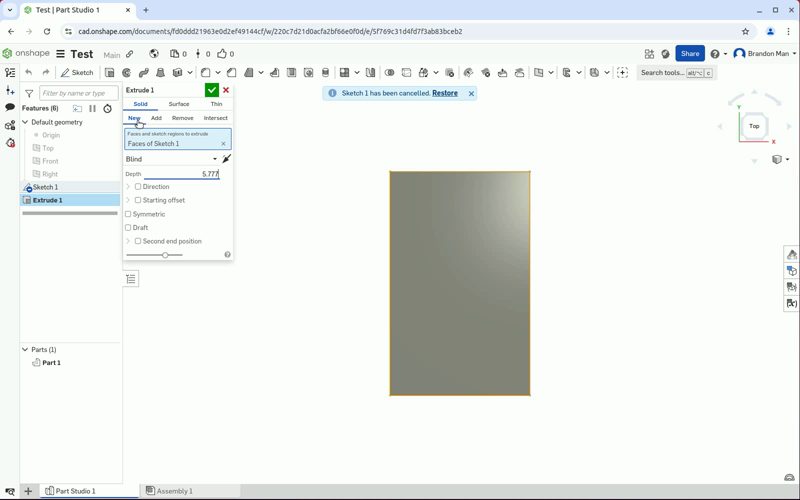
key(enter)
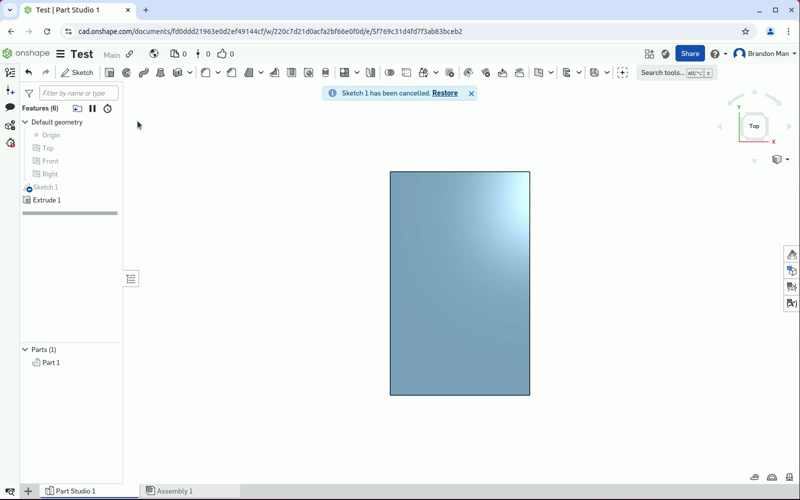
key(shift+h)
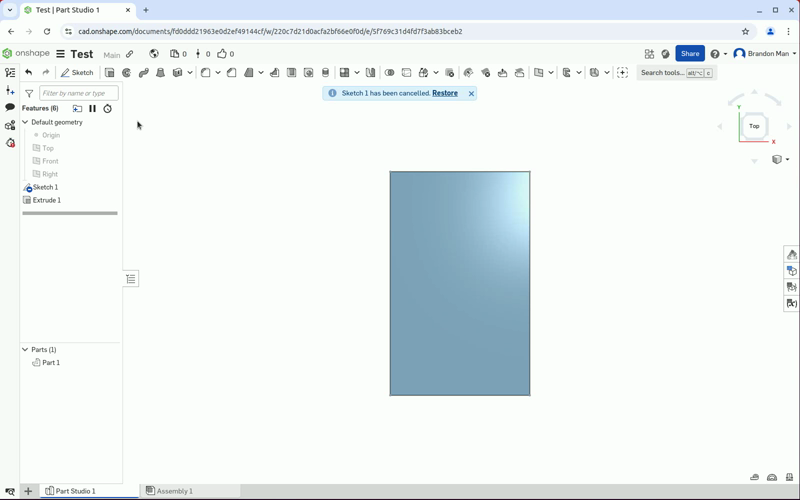
key(shift+h)
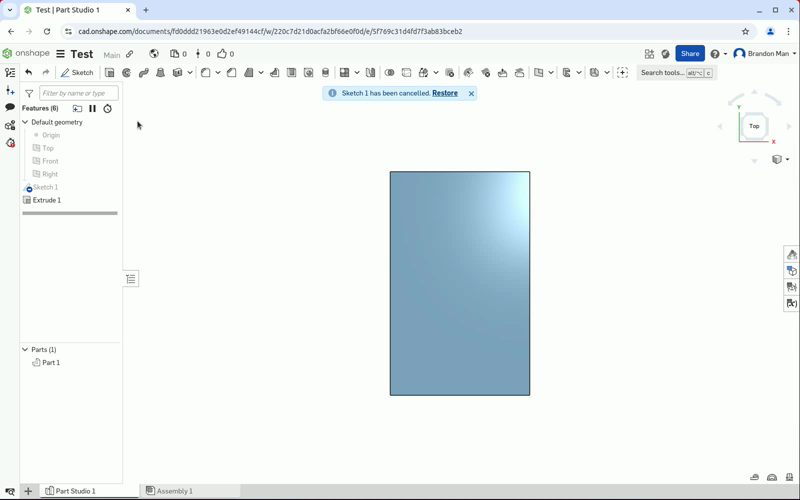
mouse_move(73, 189)
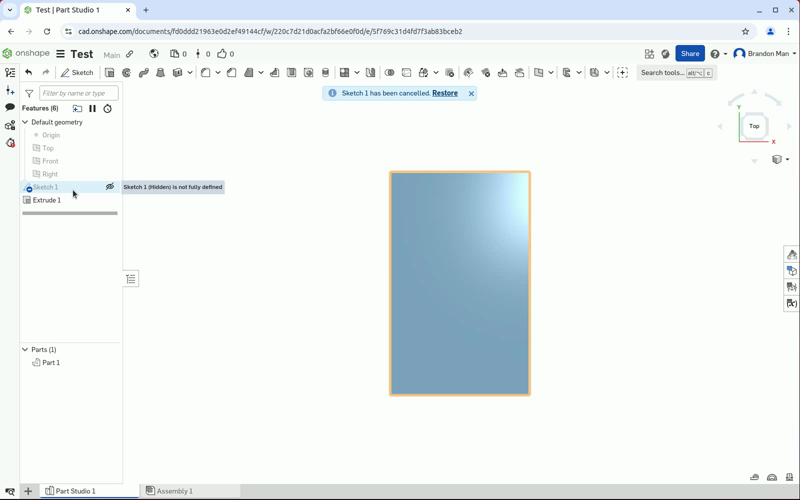
click(73, 189)
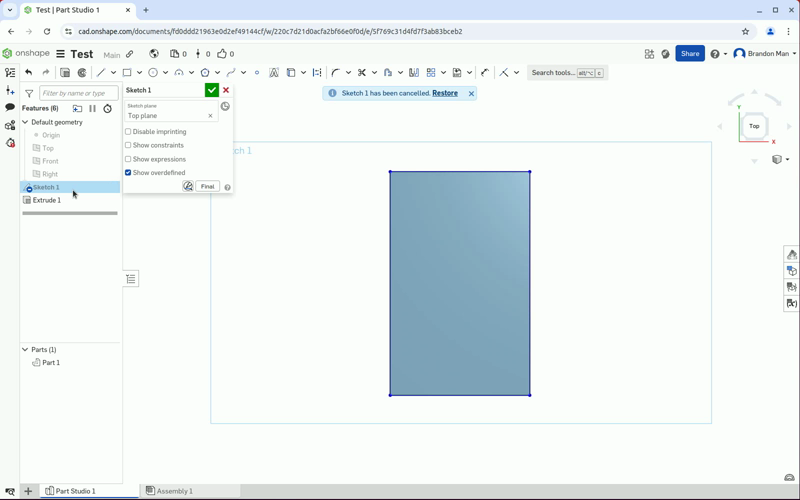
mouse_move(229, 92)
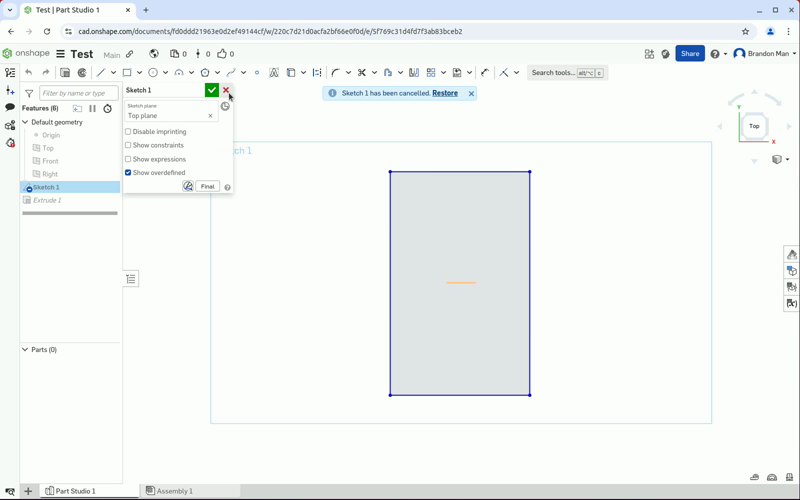
click(229, 92)
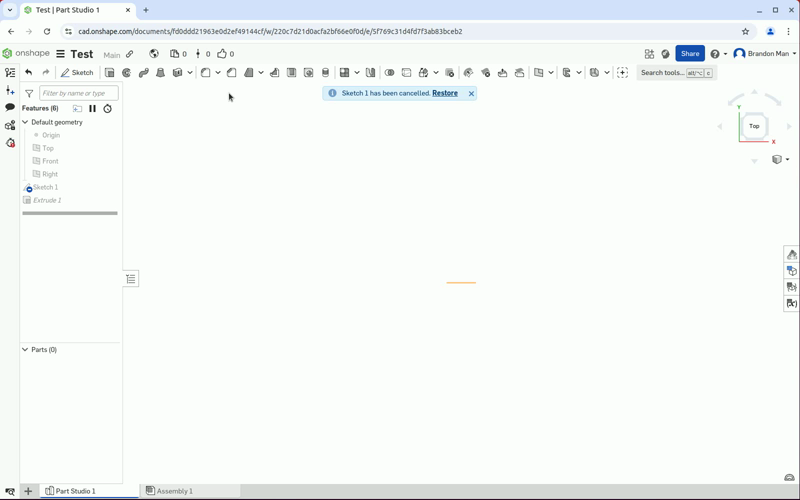
mouse_move(541, 75)
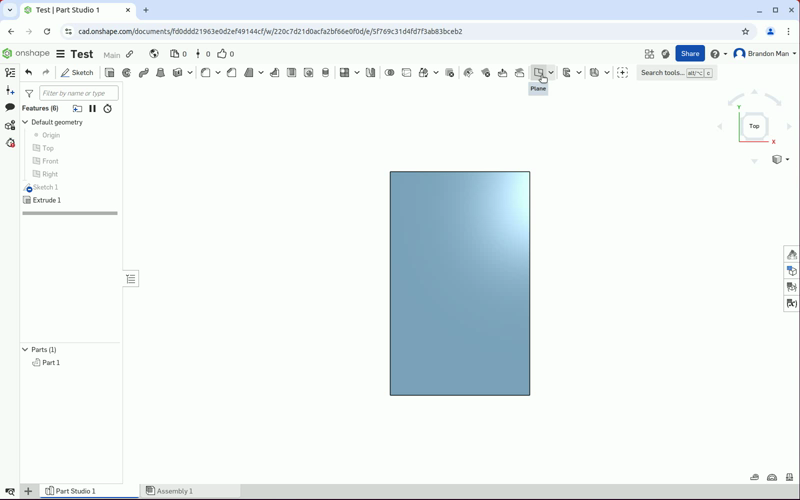
click(541, 75)
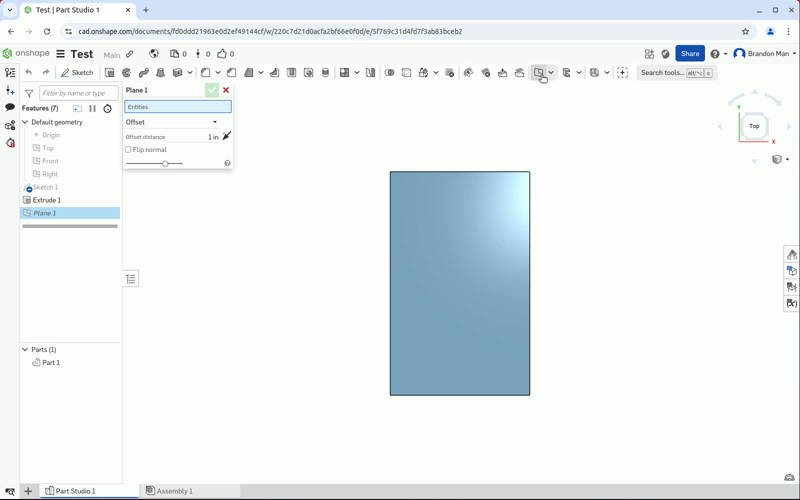
mouse_move(73, 150)
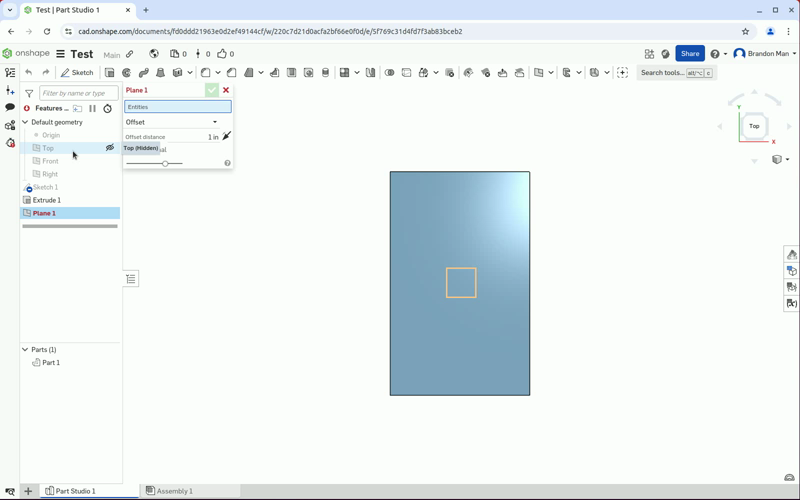
click(73, 150)
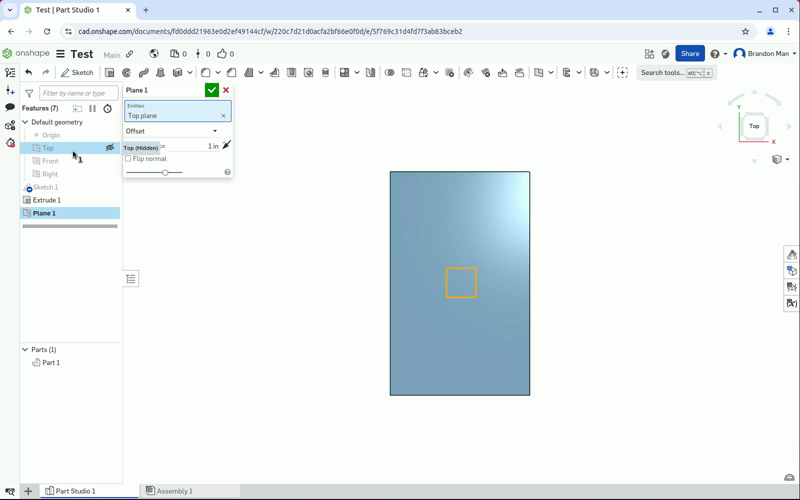
key(tab, 2)
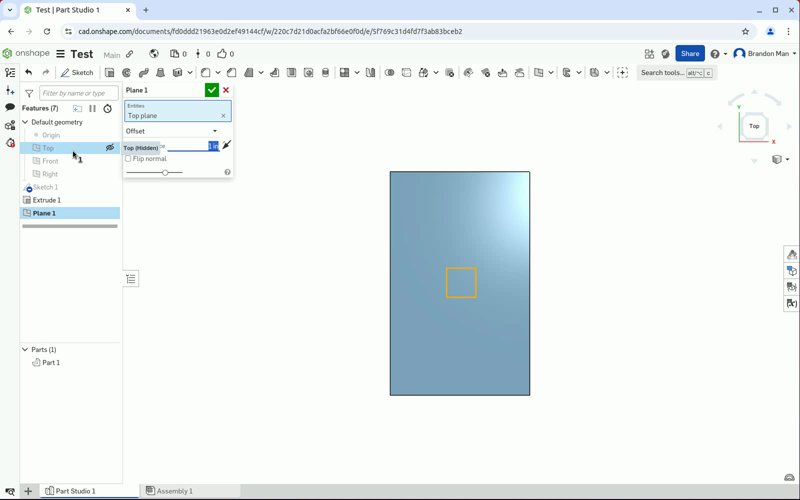
text(5.792)
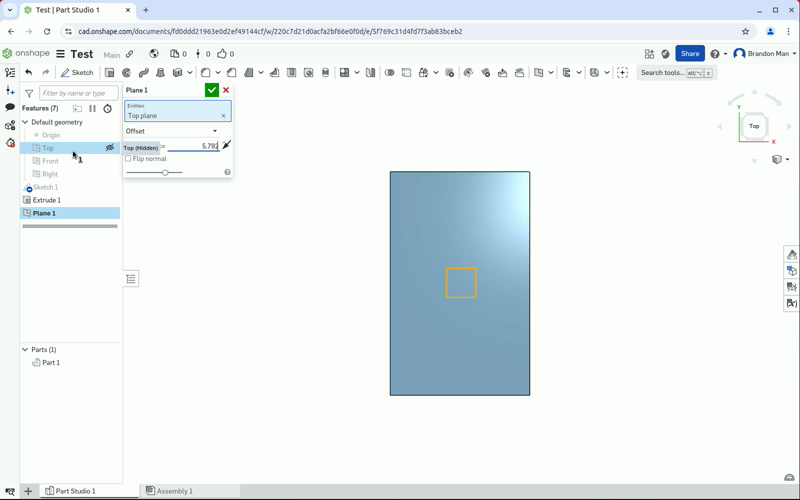
key(enter, 2)
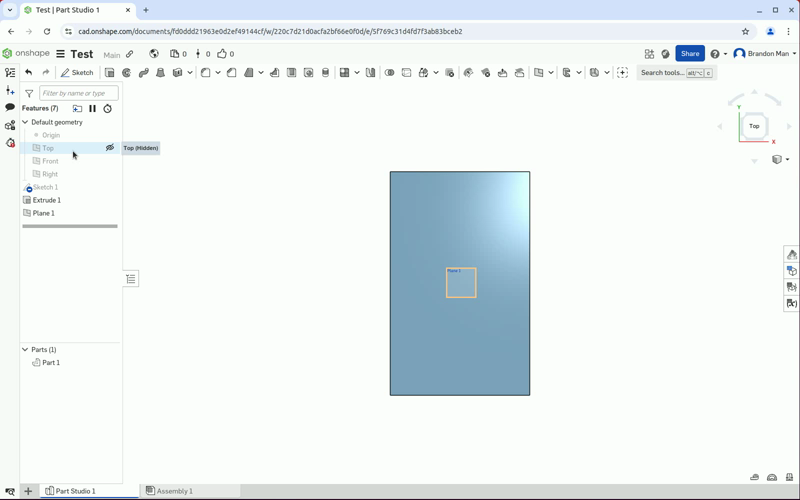
key(shift+s)
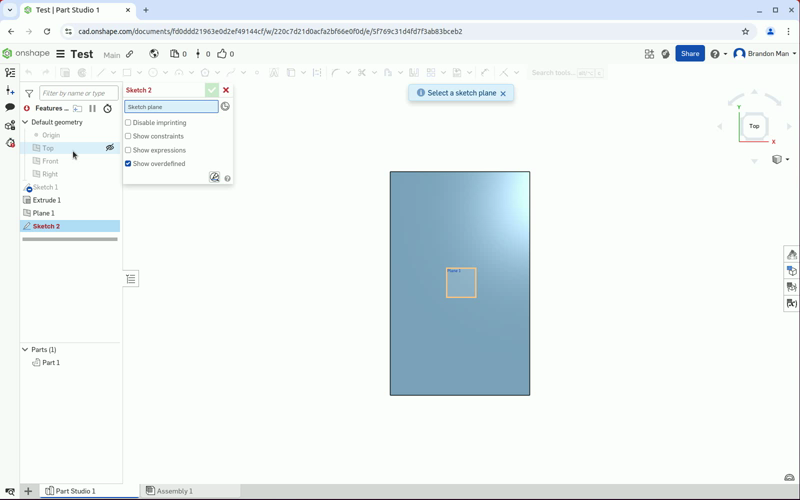
mouse_move(73, 215)
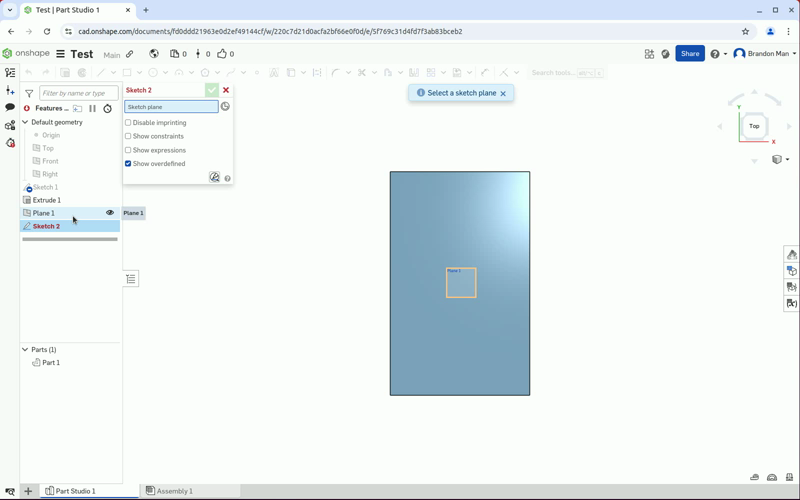
click(73, 215)
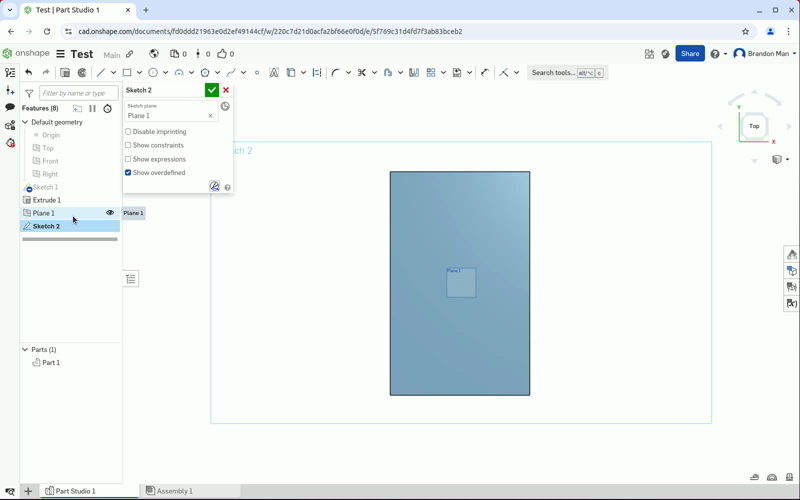
mouse_move(73, 352)
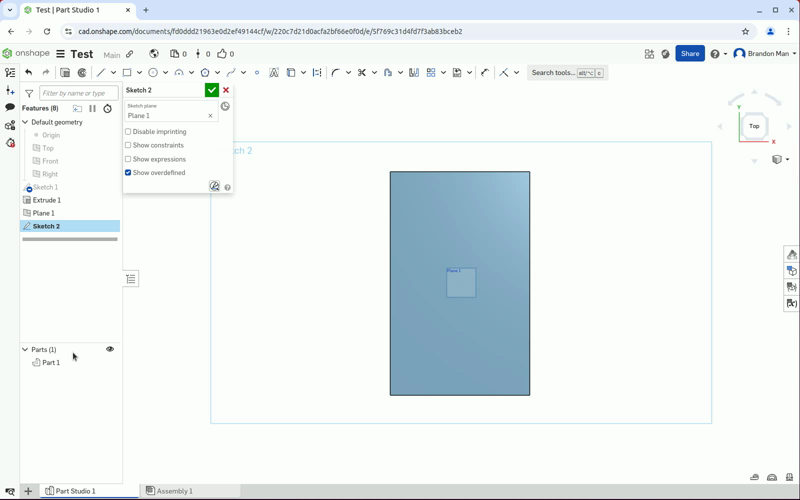
key(y)
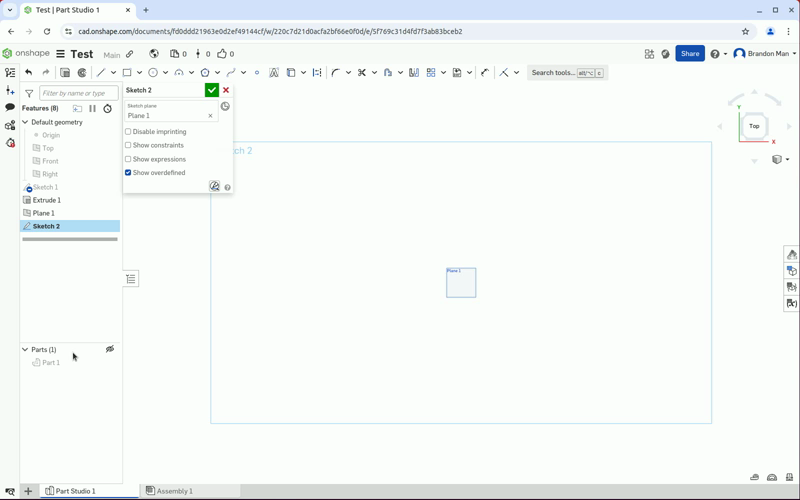
key(l)
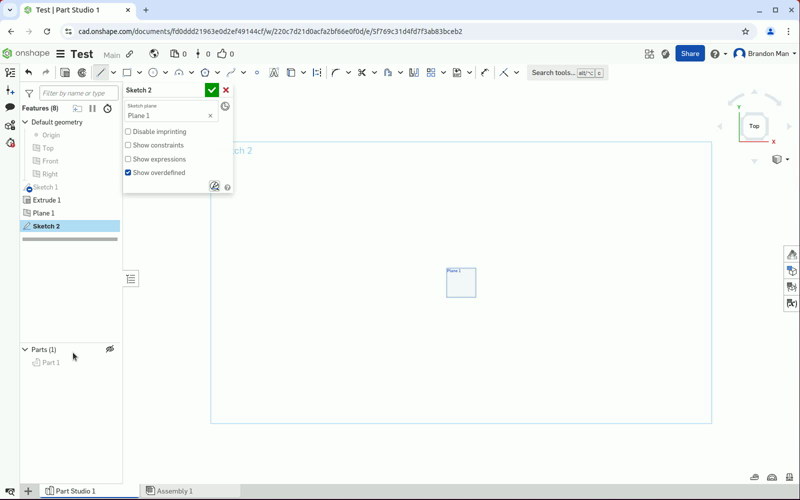
key_down(shift)
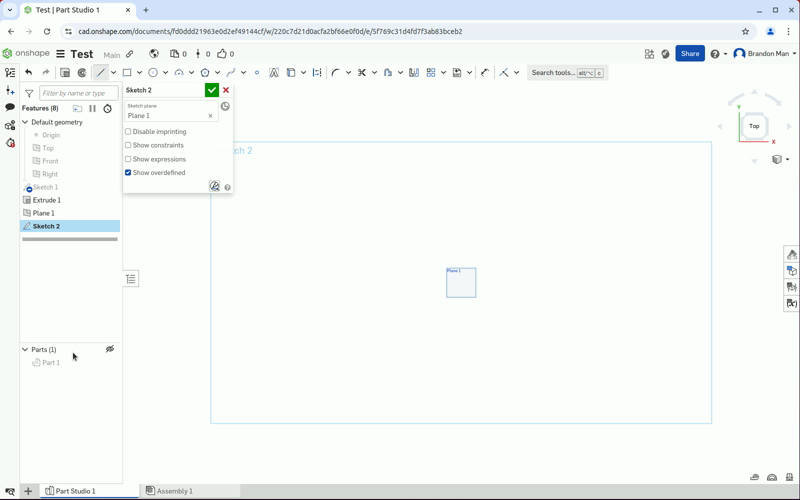
mouse_move(418, 198)
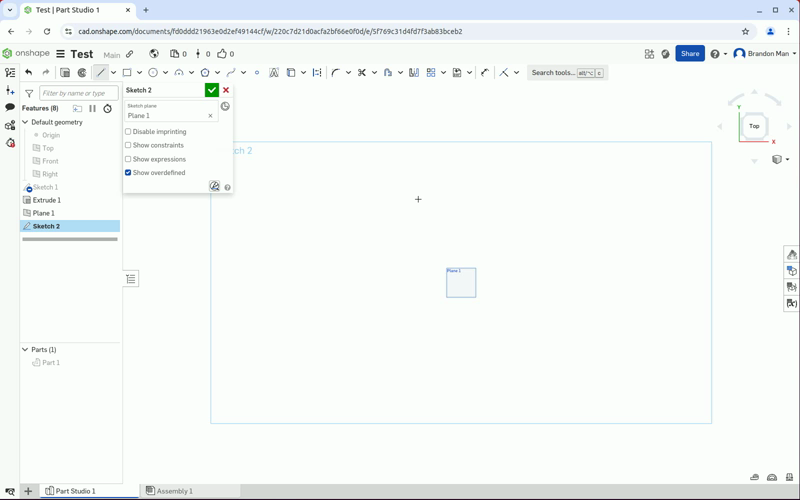
click(418, 198)
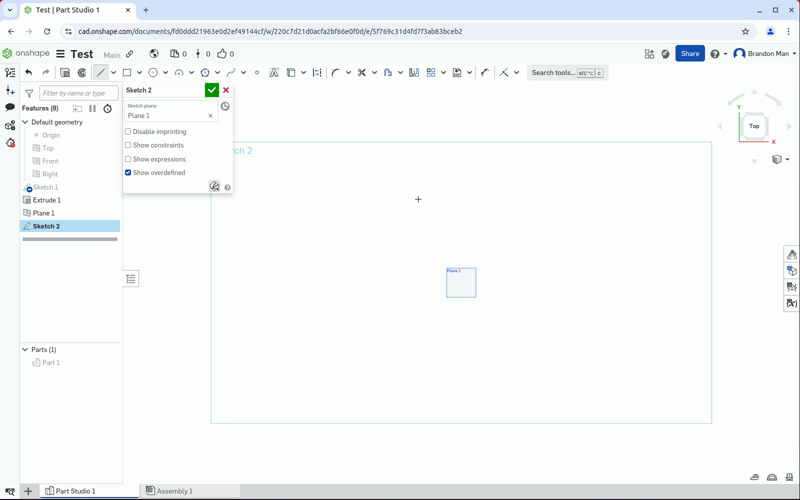
key_up(shift)
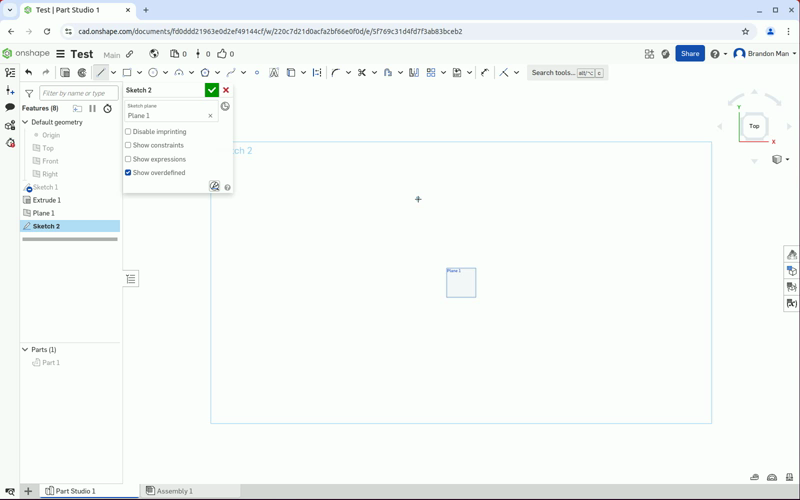
key_down(shift)
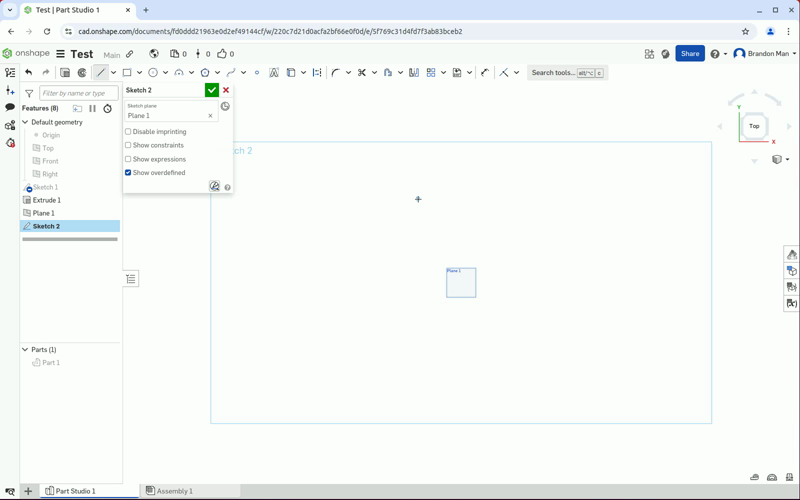
mouse_move(448, 198)
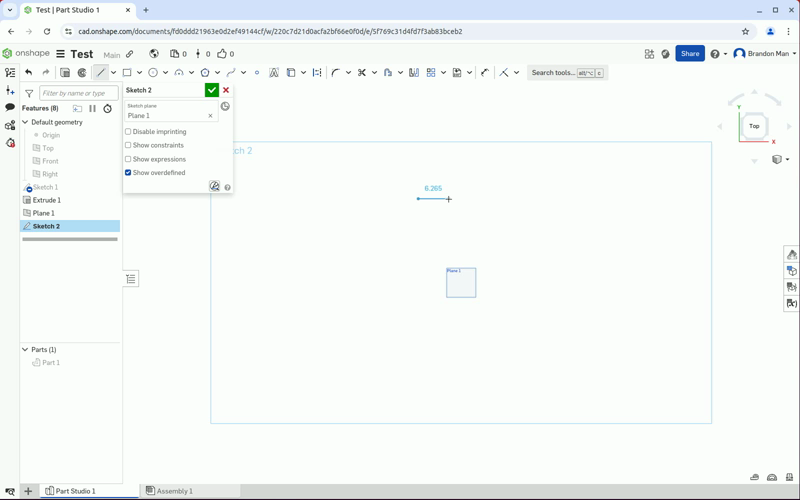
mouse_move(432, 213)
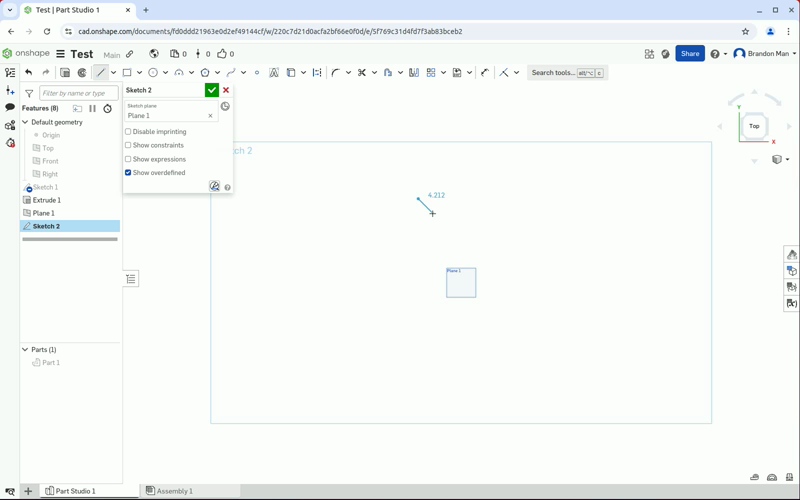
click(432, 213)
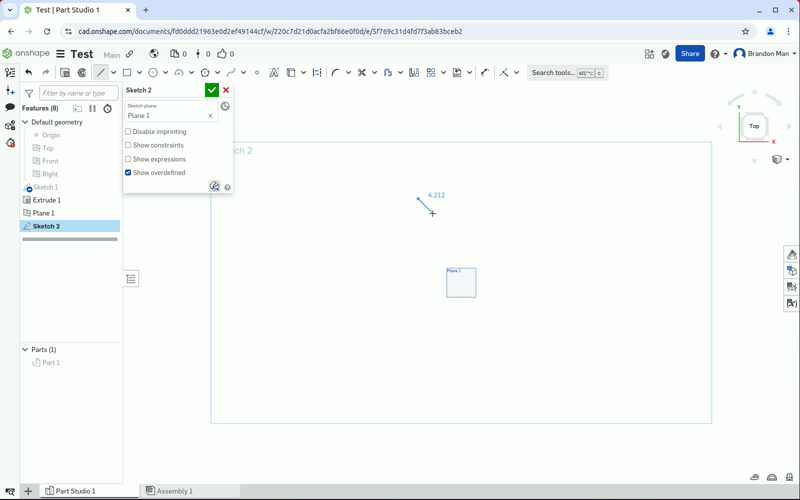
key_up(shift)
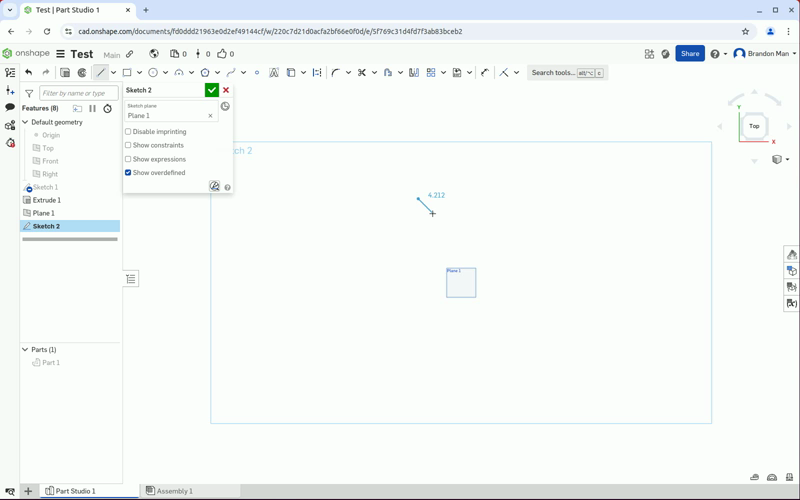
key_down(shift)
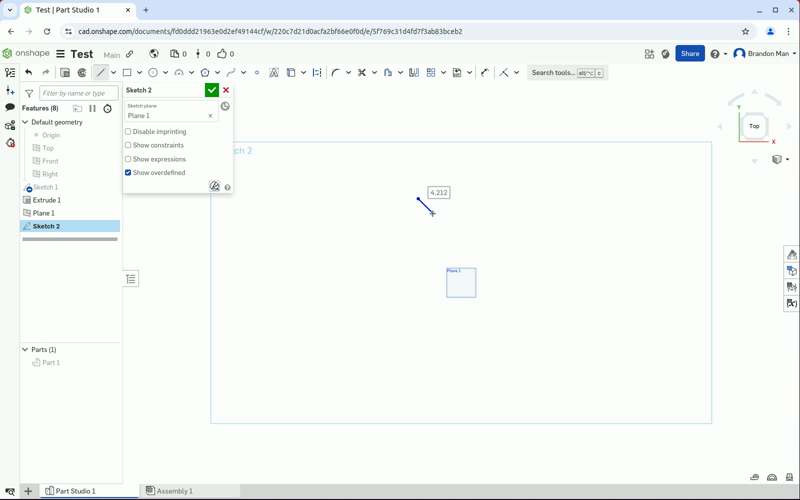
mouse_move(462, 213)
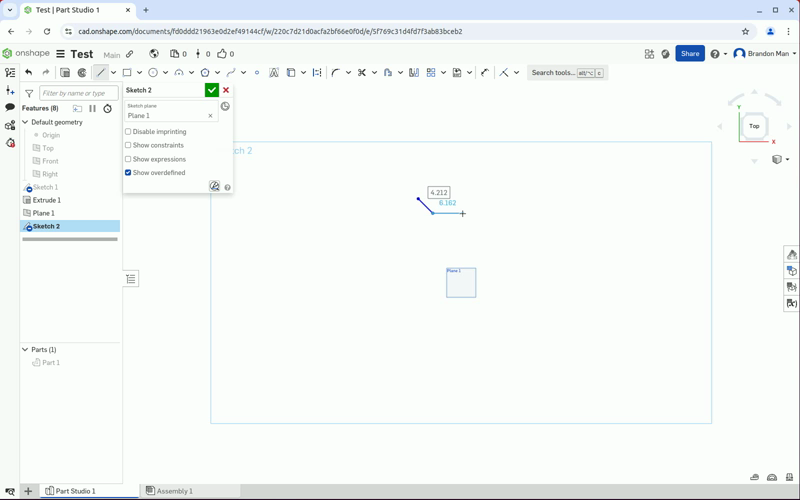
mouse_move(461, 213)
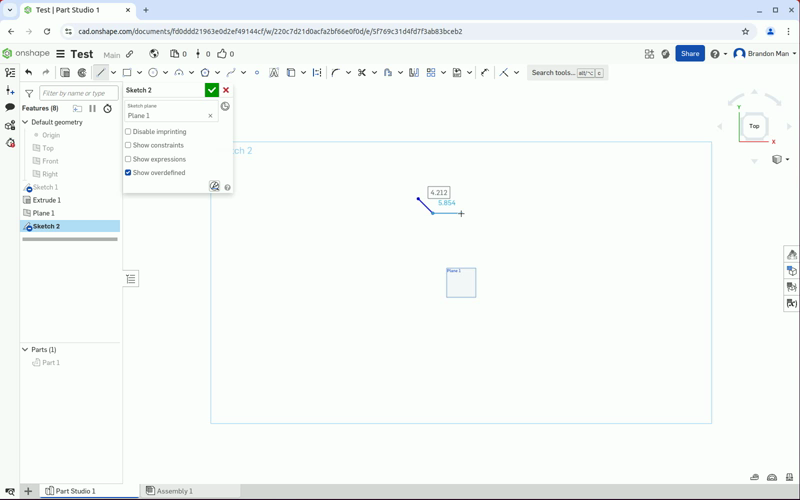
click(461, 213)
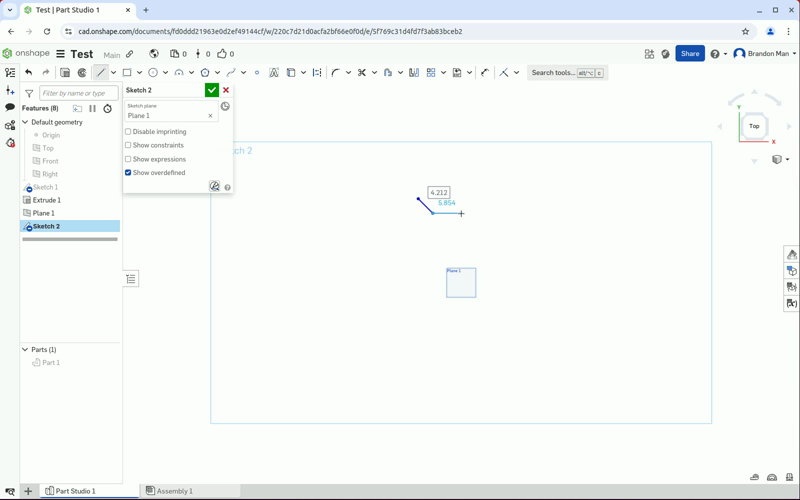
key_up(shift)
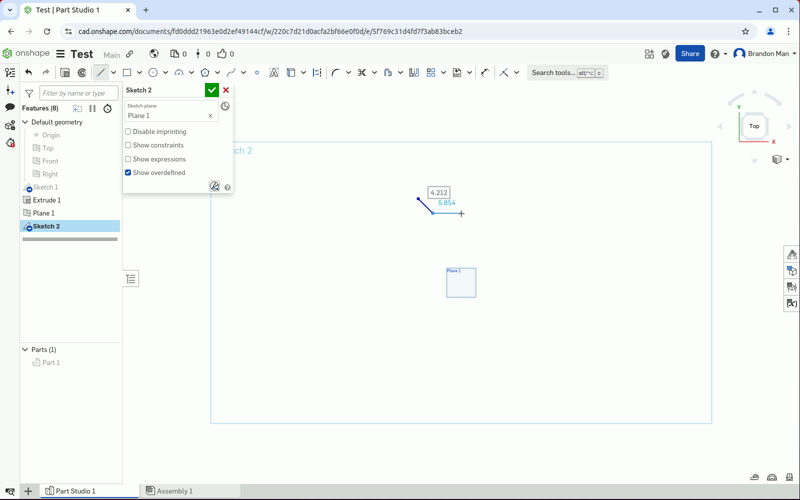
key_down(shift)
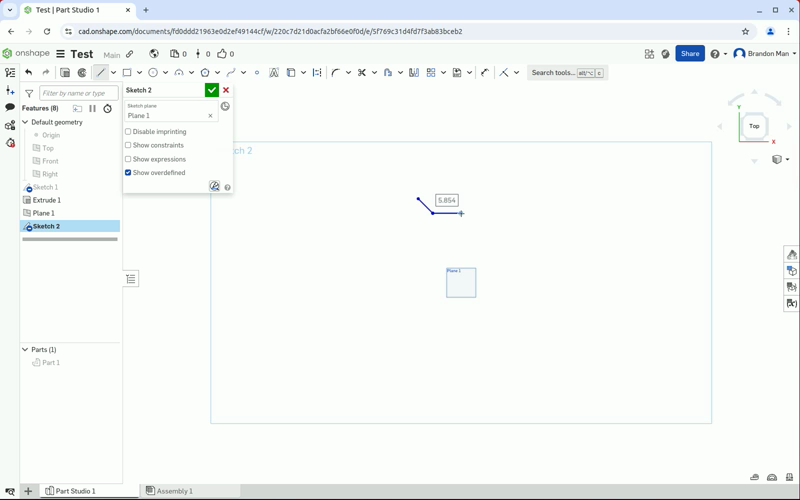
mouse_move(491, 213)
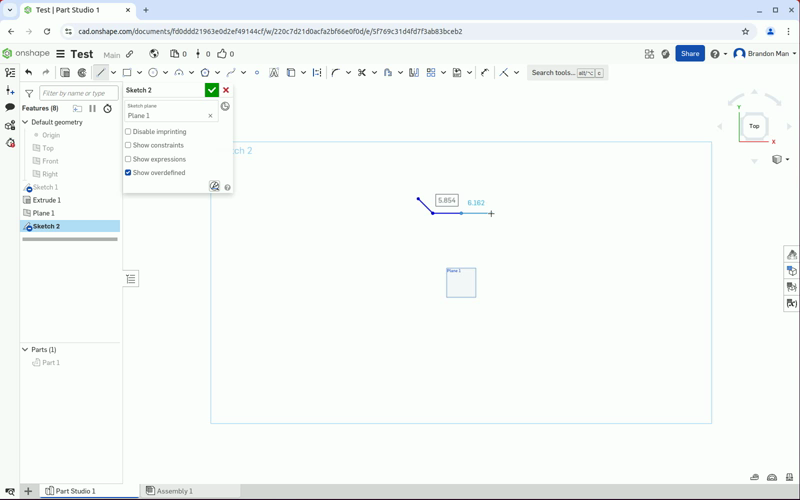
mouse_move(489, 213)
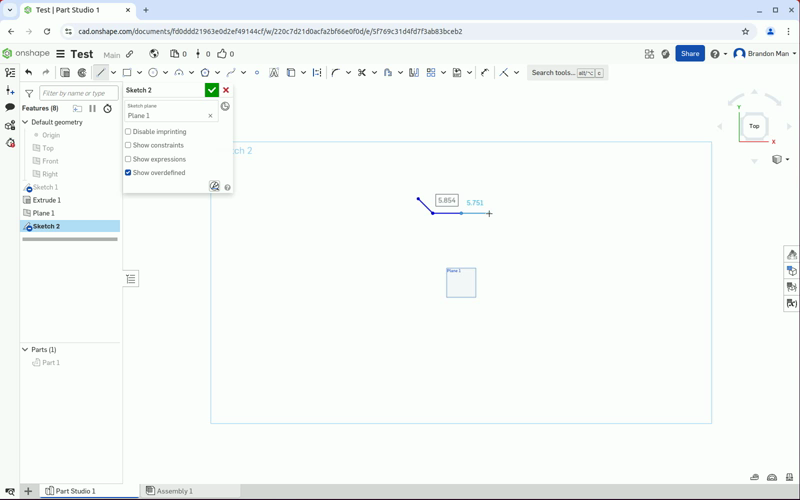
click(489, 213)
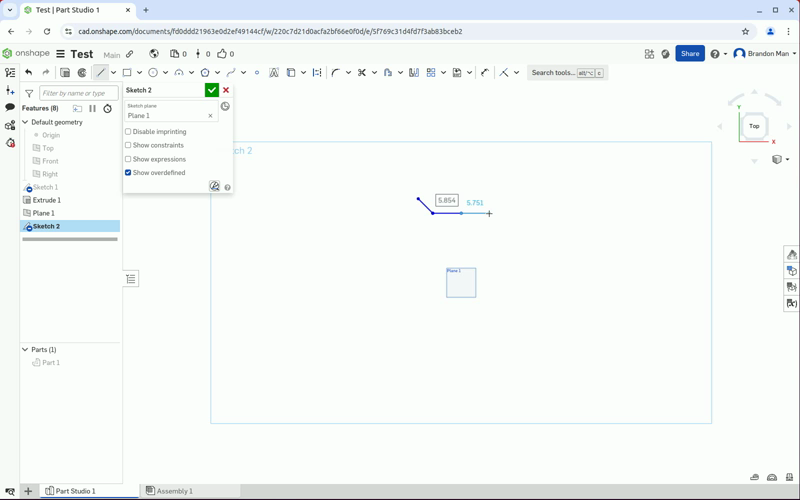
key_up(shift)
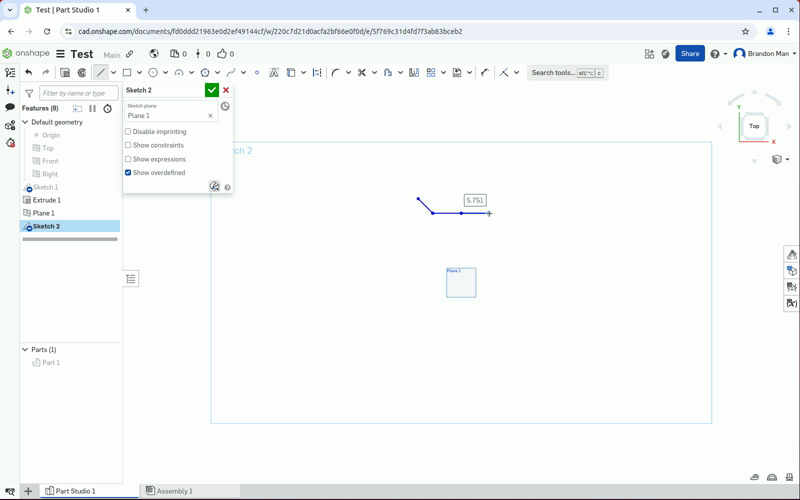
key_down(shift)
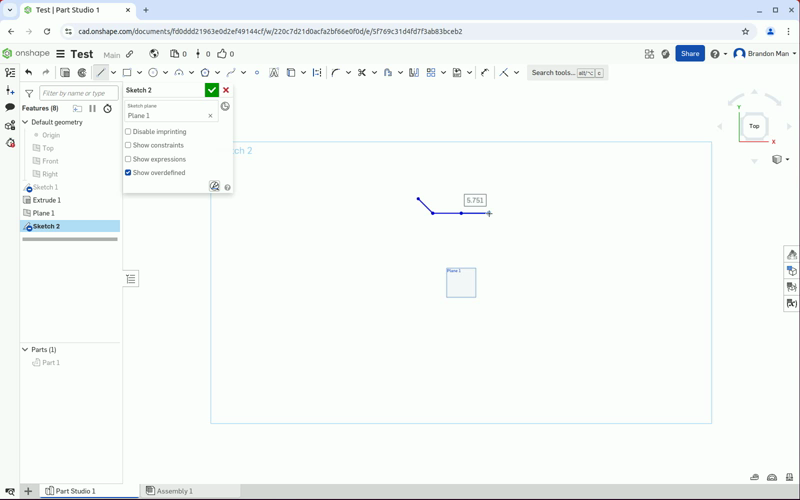
mouse_move(519, 213)
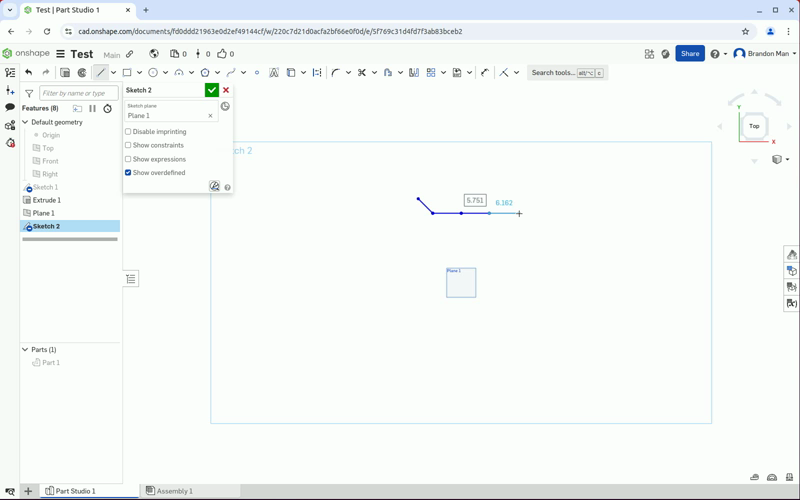
mouse_move(503, 198)
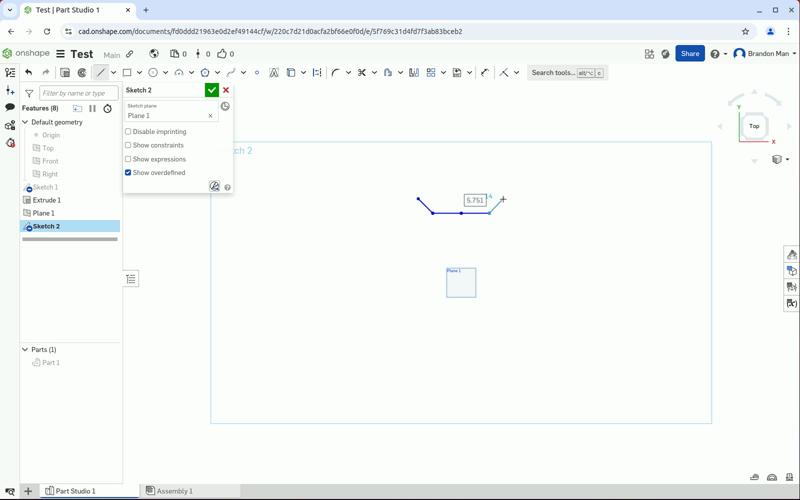
click(503, 198)
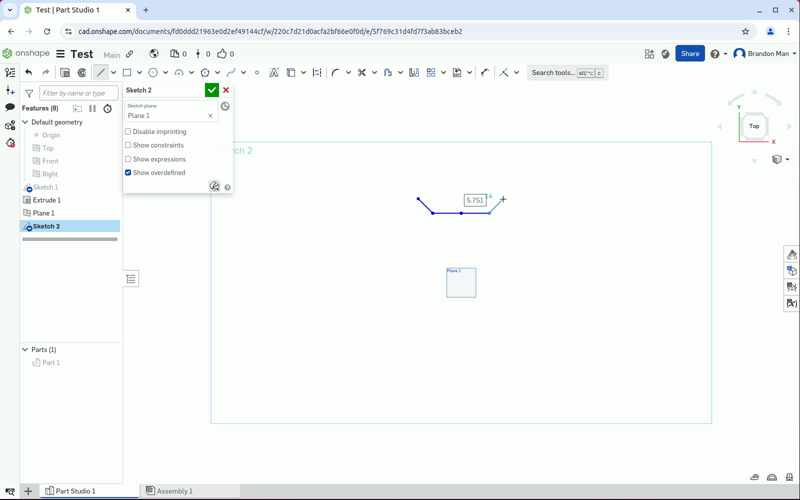
key_up(shift)
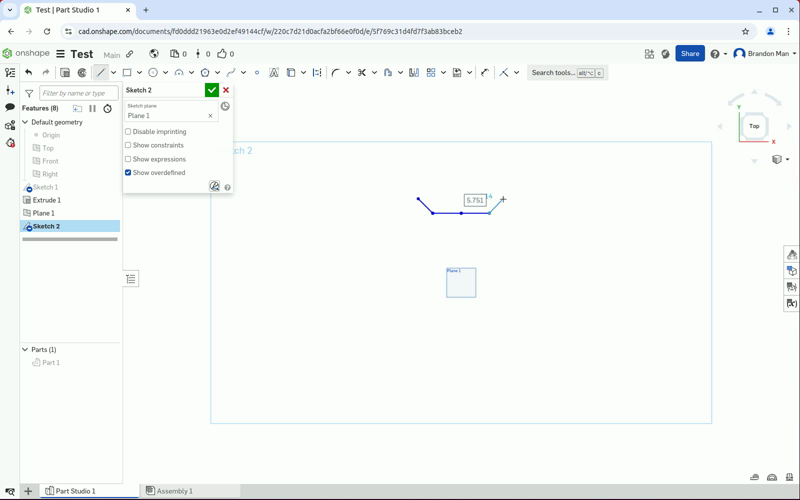
key_down(shift)
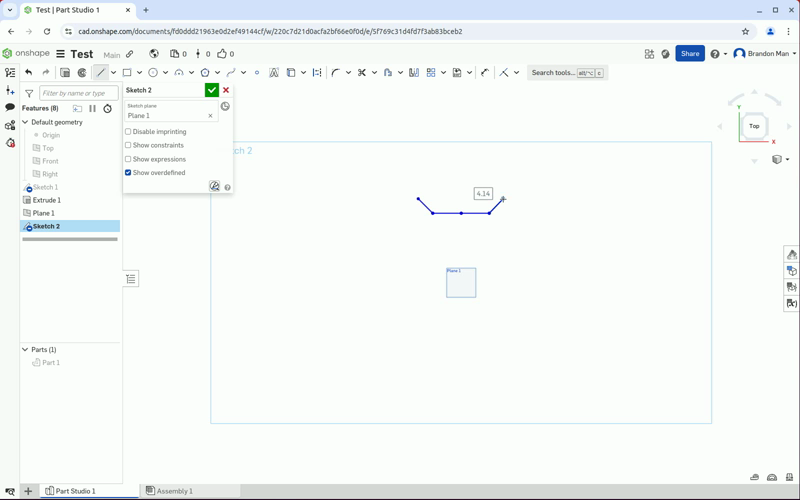
mouse_move(533, 198)
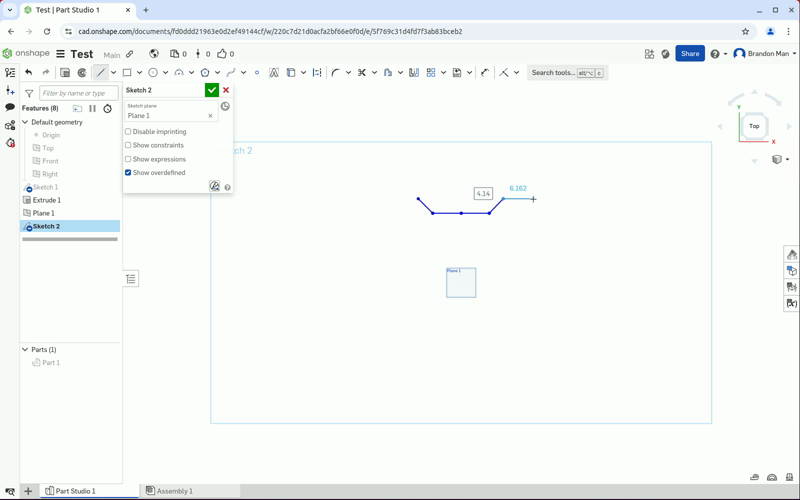
mouse_move(489, 184)
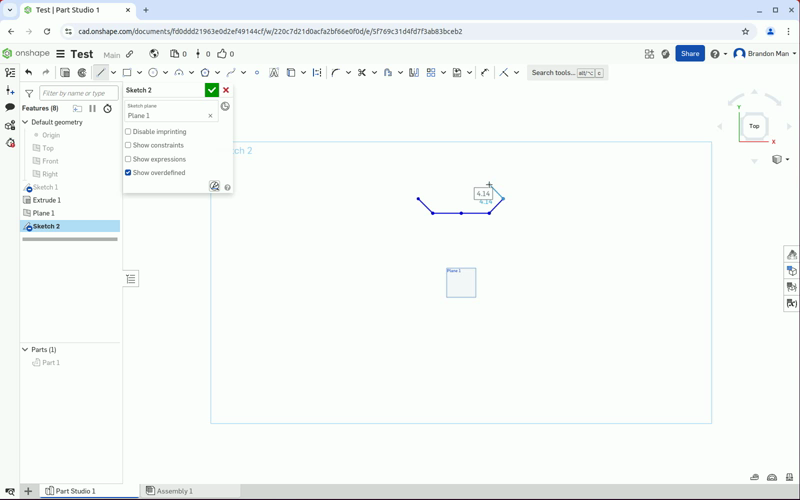
click(489, 184)
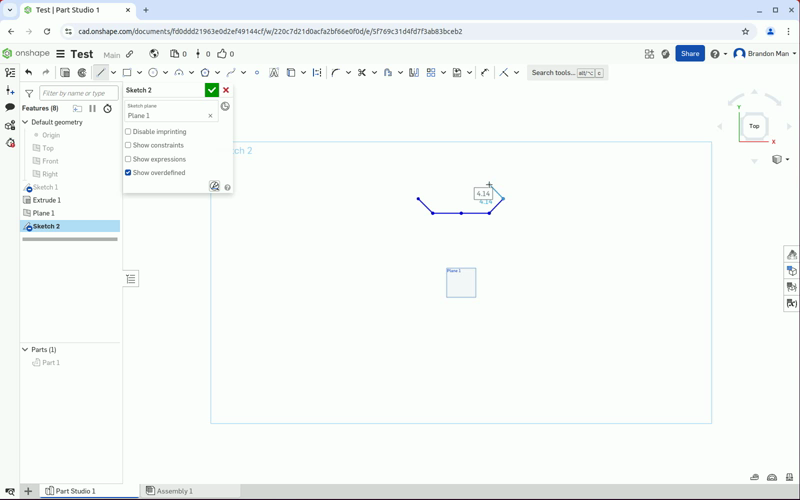
key_up(shift)
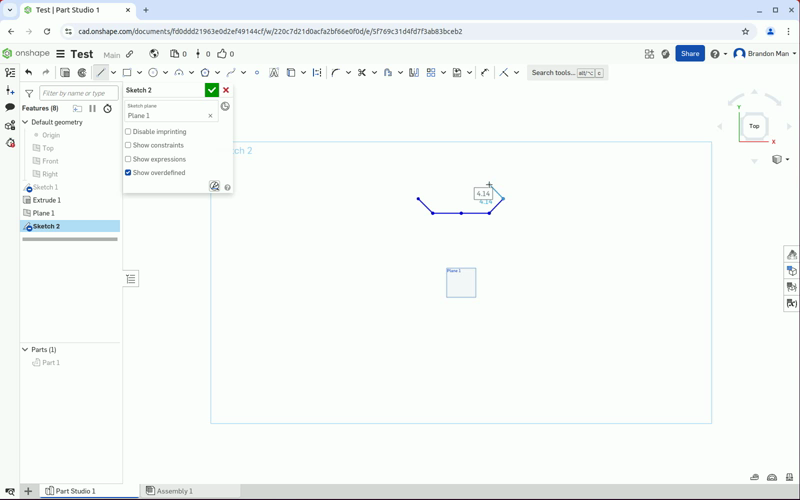
key_down(shift)
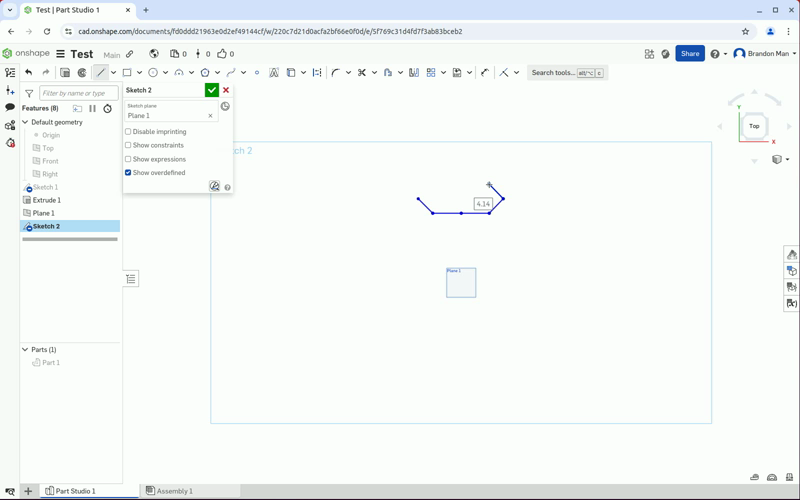
mouse_move(519, 184)
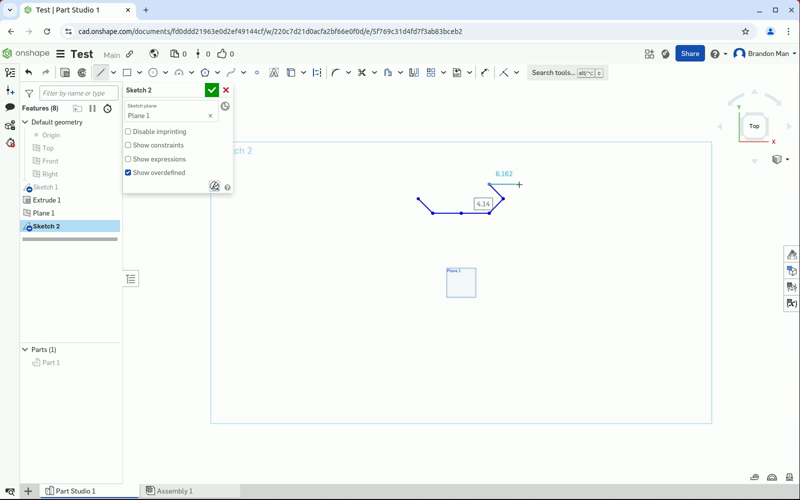
mouse_move(461, 184)
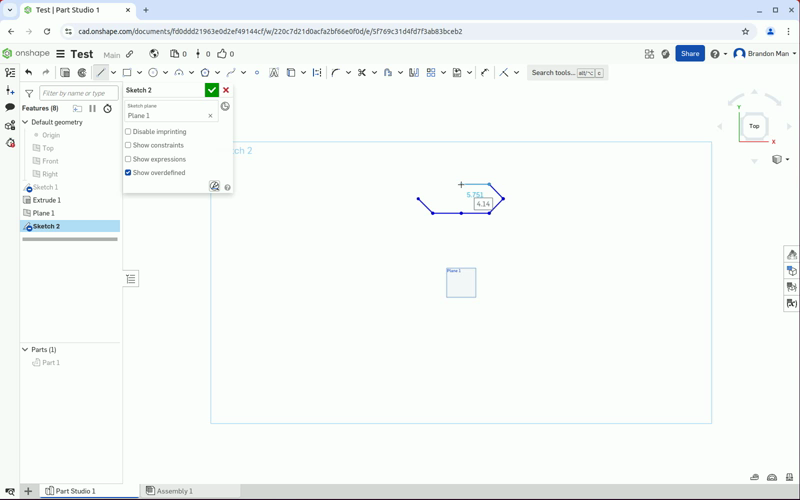
click(461, 184)
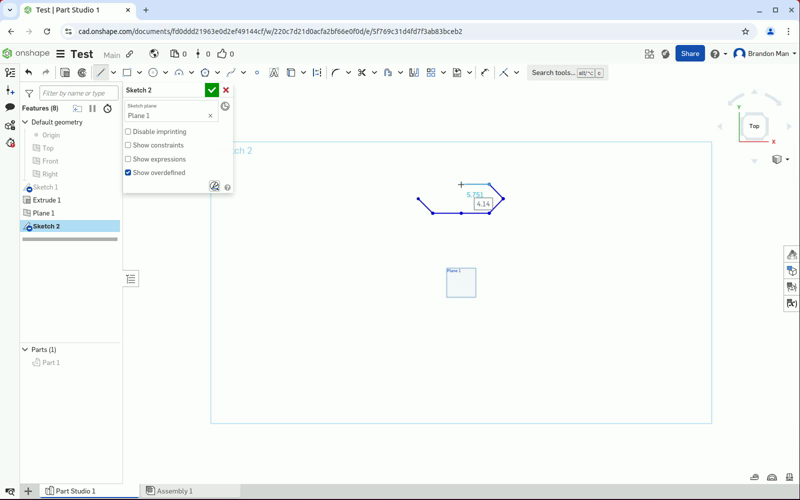
key_up(shift)
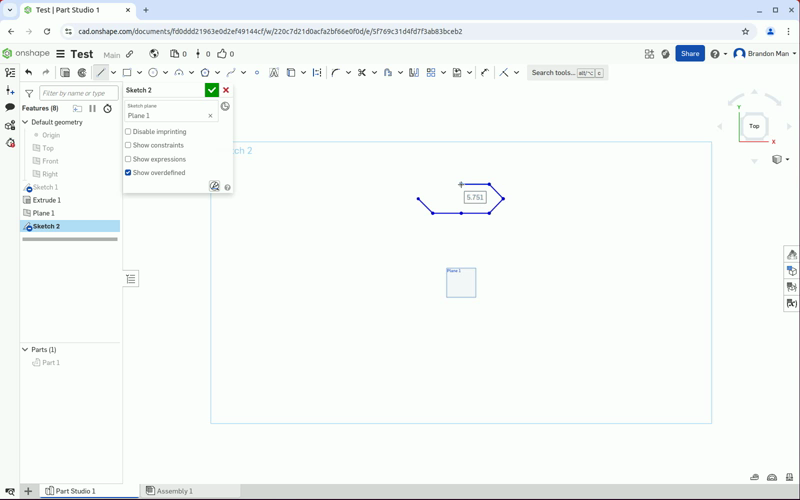
key_down(shift)
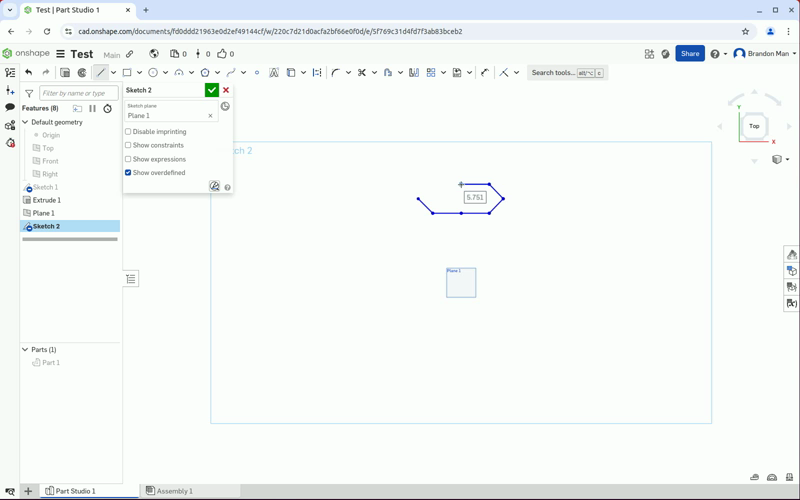
mouse_move(491, 184)
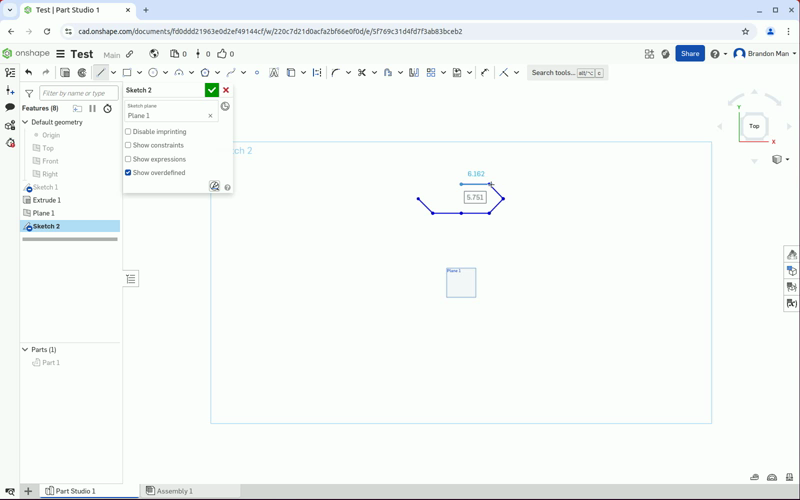
mouse_move(432, 184)
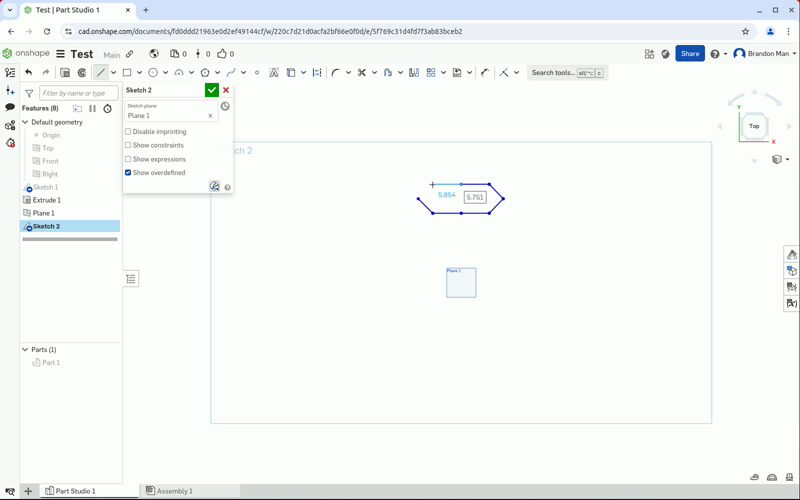
click(432, 184)
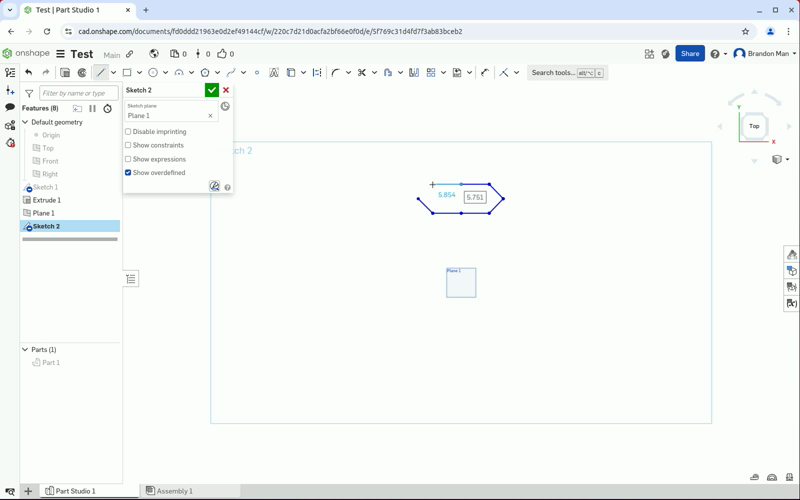
key_up(shift)
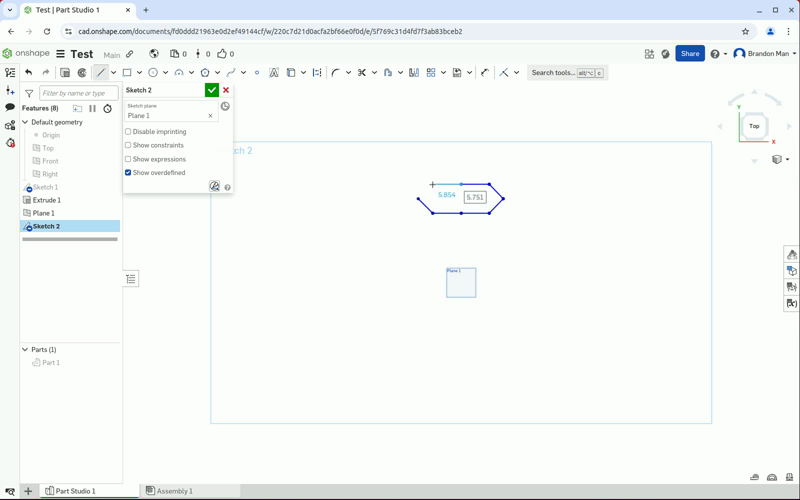
mouse_move(462, 184)
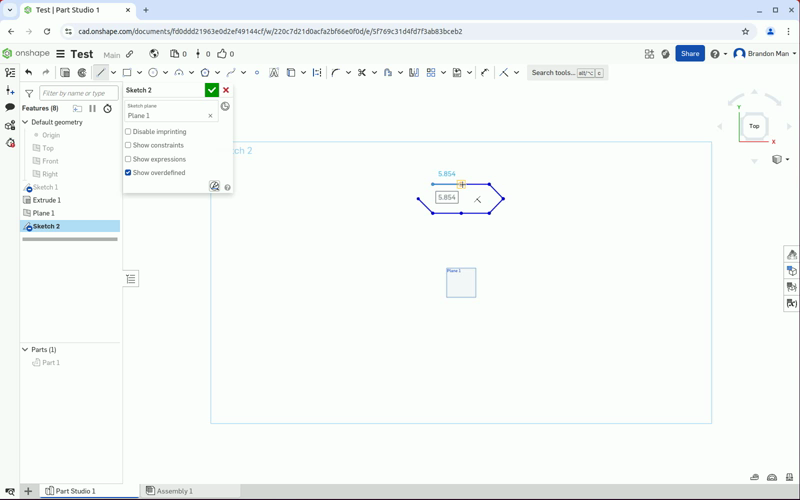
key_down(shift)
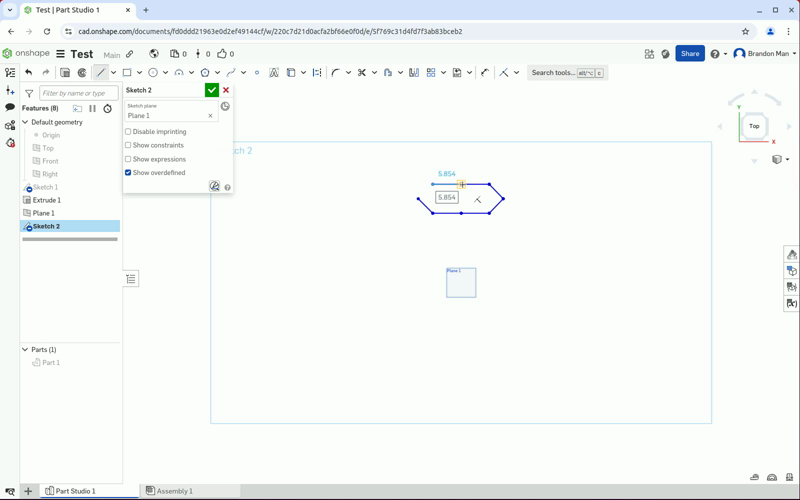
mouse_move(418, 198)
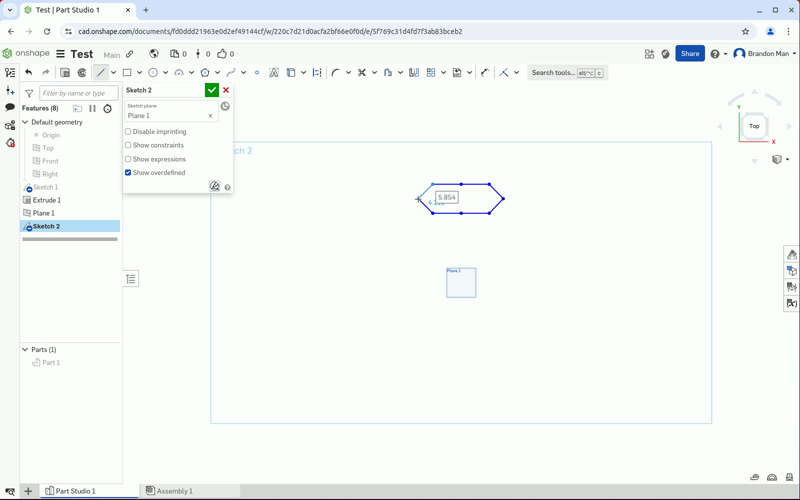
key_up(shift)
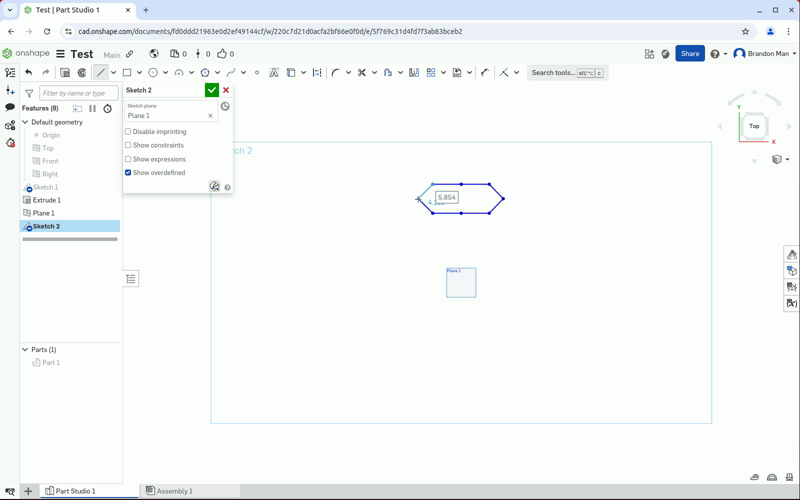
click(418, 198)
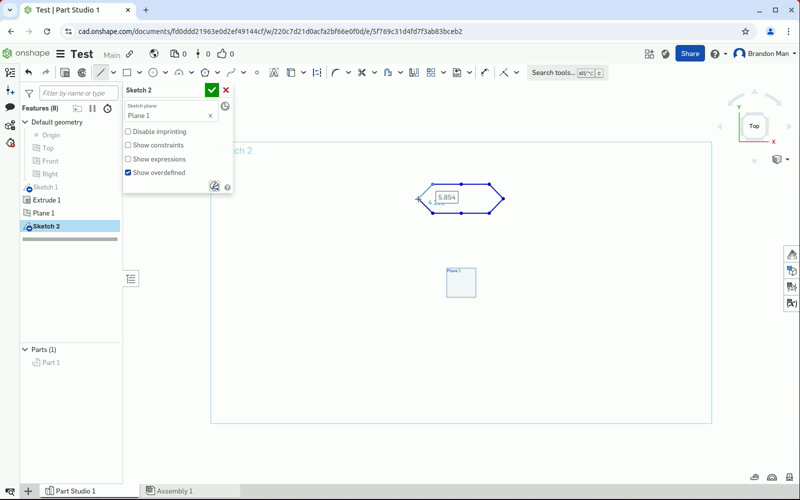
key(esc)
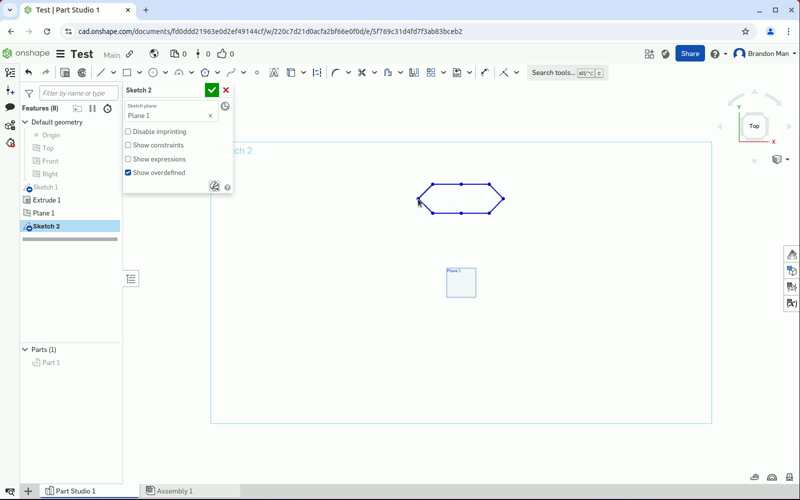
mouse_move(432, 197)
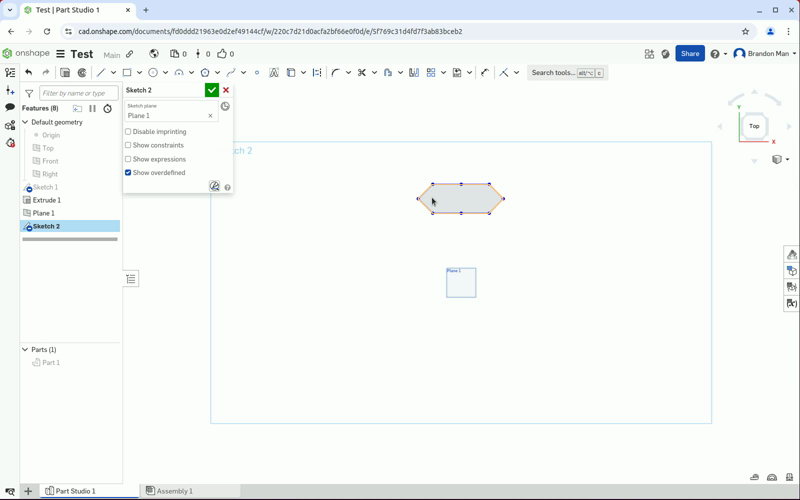
click(432, 197)
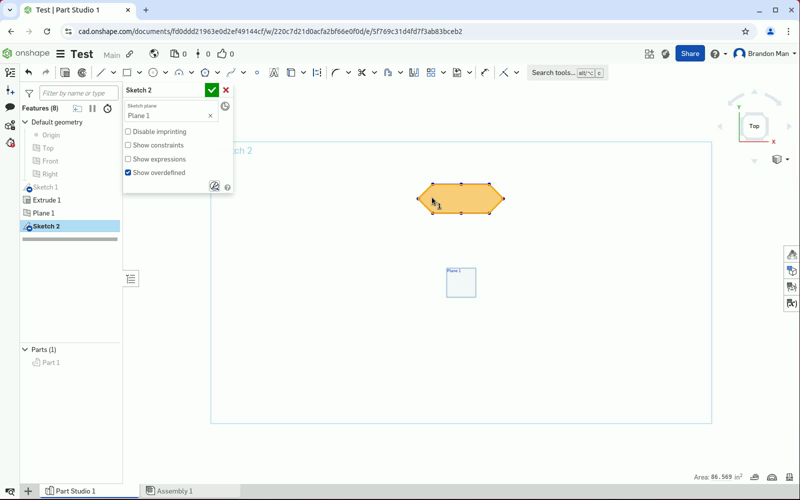
mouse_move(73, 352)
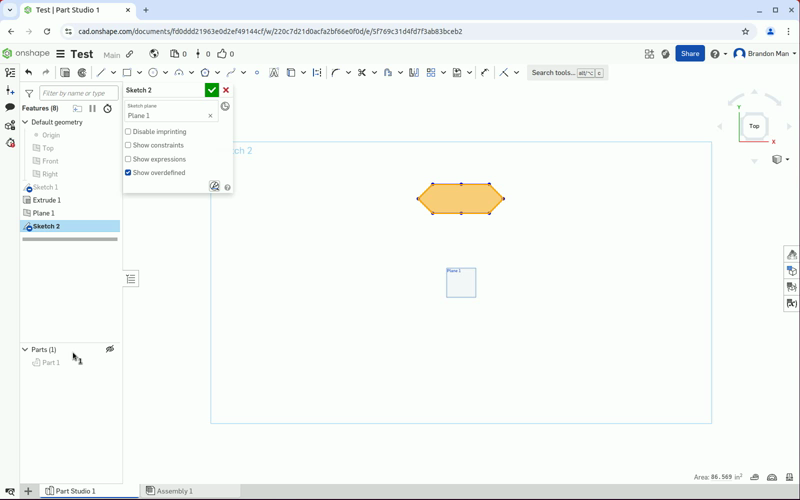
key(shift+y)
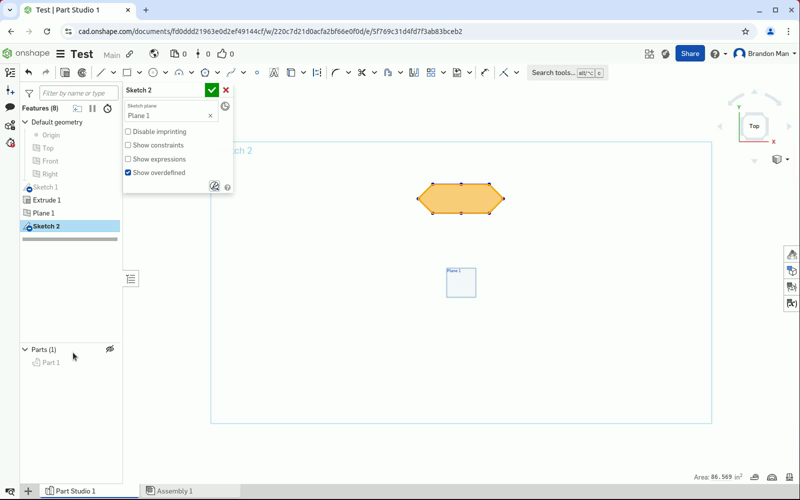
key(shift+e)
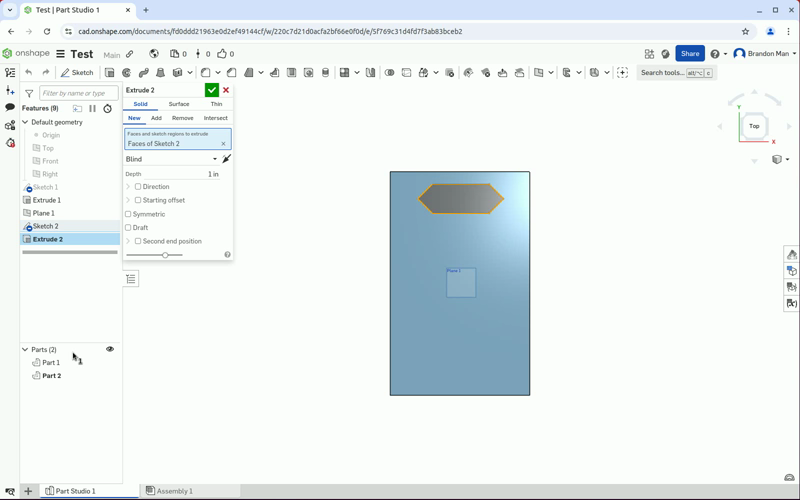
mouse_move(143, 106)
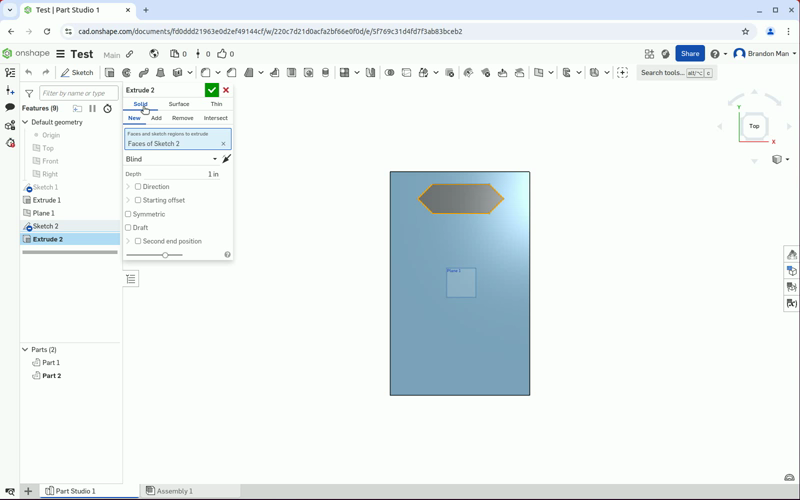
click(143, 106)
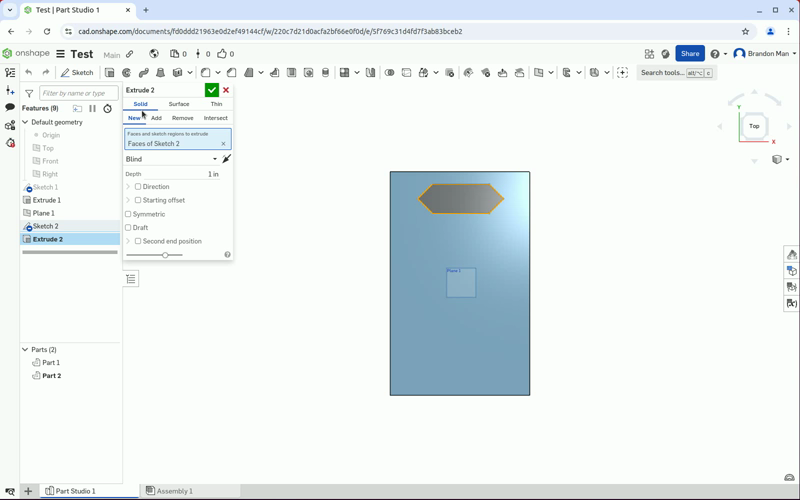
mouse_move(137, 120)
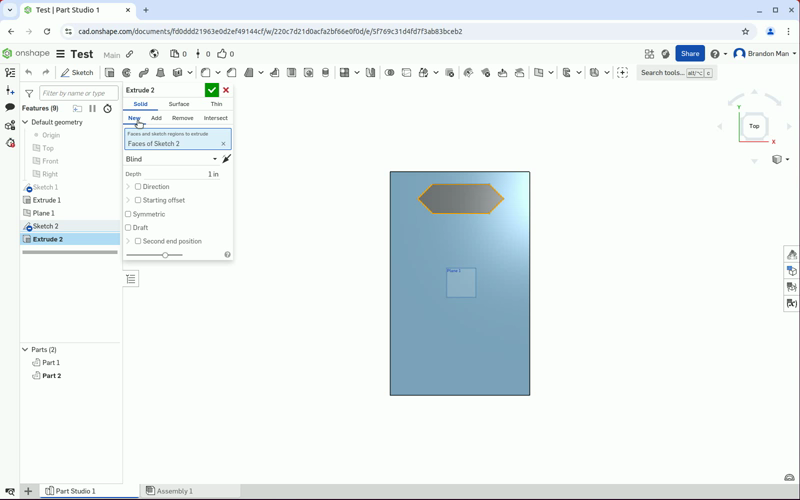
click(137, 120)
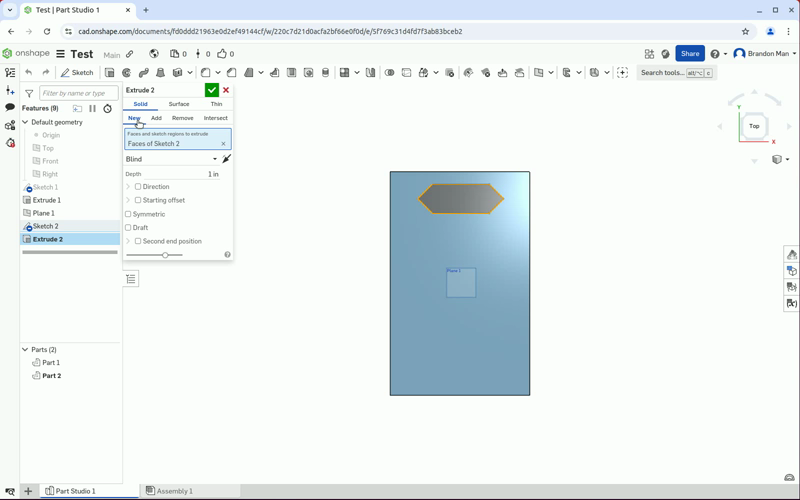
key(tab, 4)
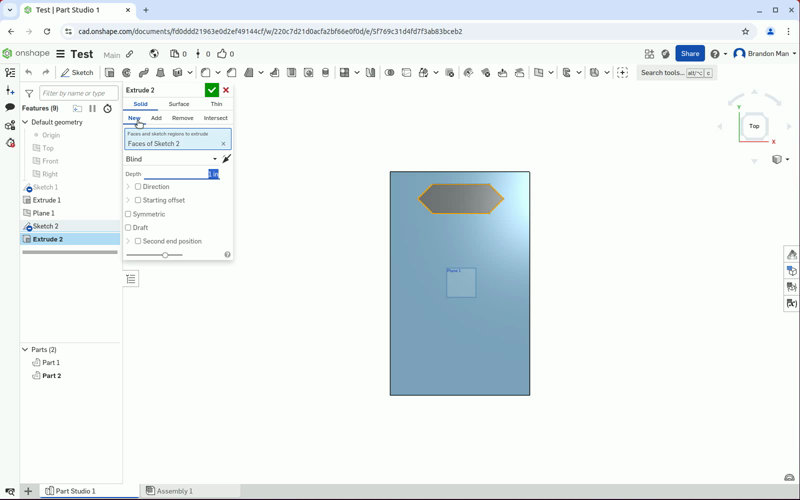
text(5.777)
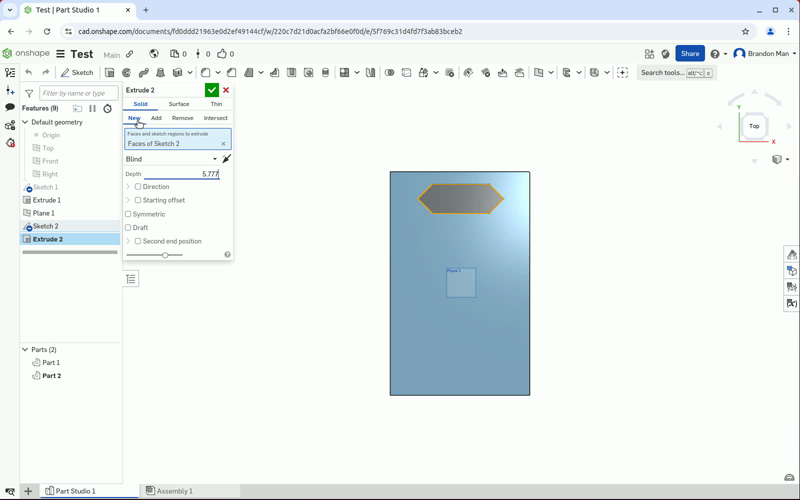
key(enter)
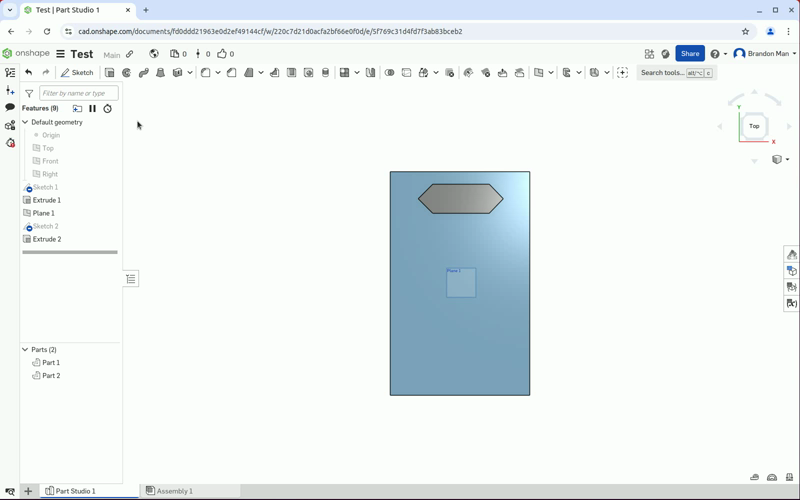
key(shift+h)
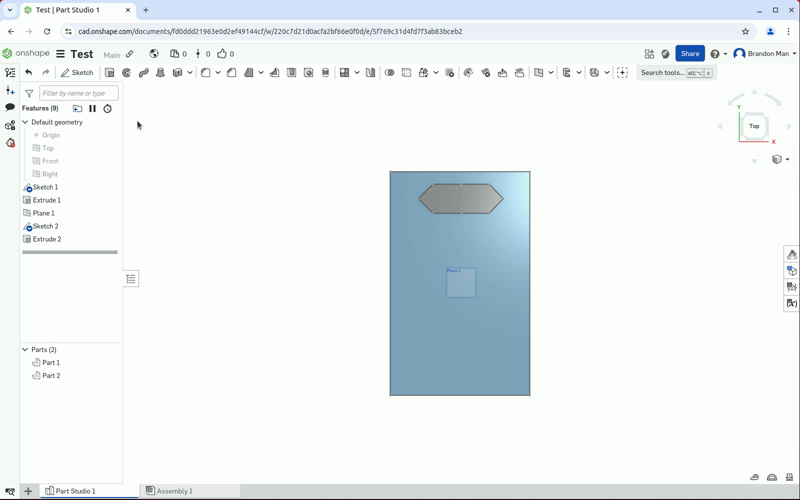
key(shift+h)
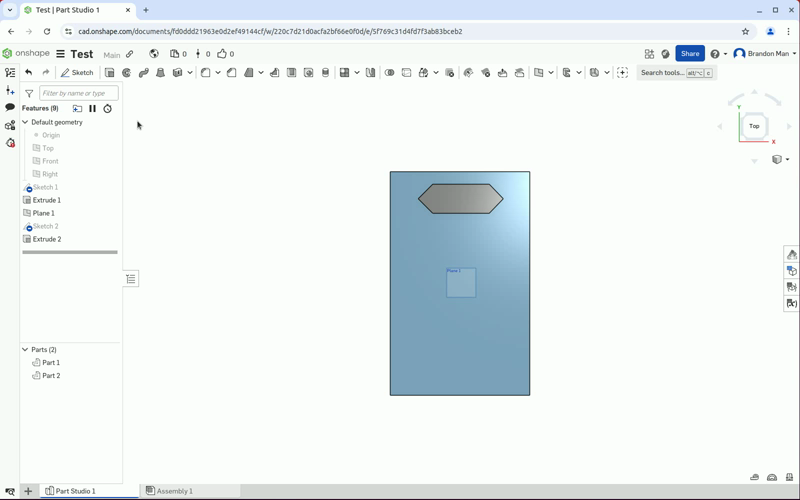
mouse_move(73, 189)
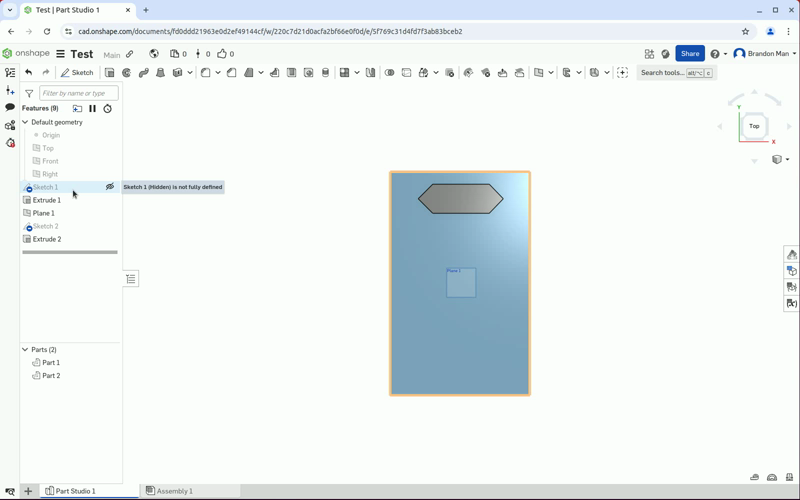
click(73, 189)
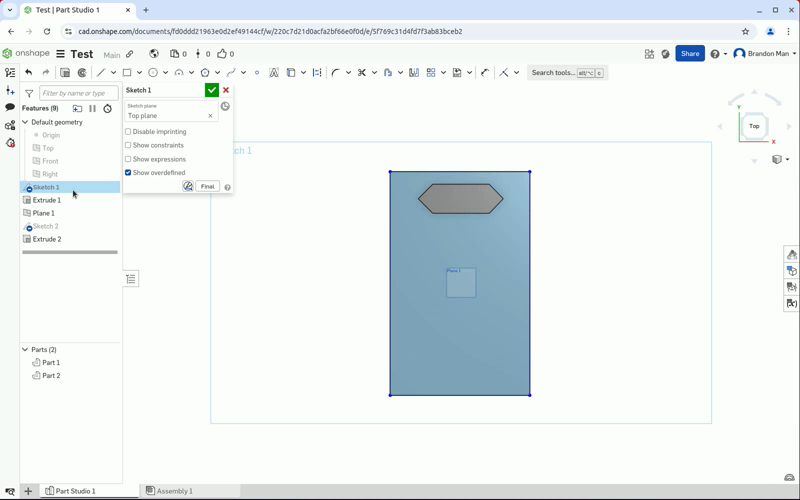
mouse_move(229, 92)
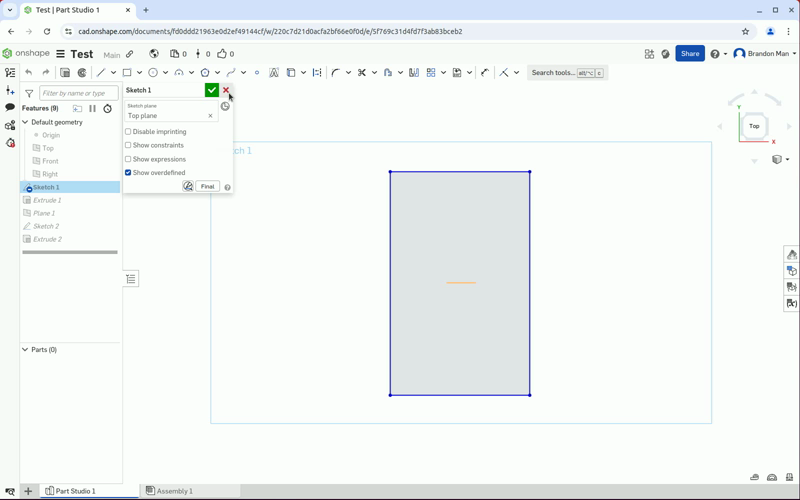
click(229, 92)
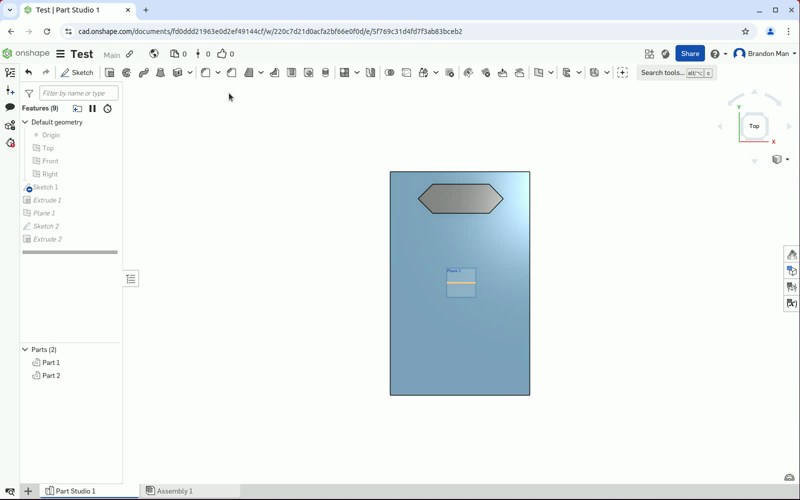
key(shift+s)
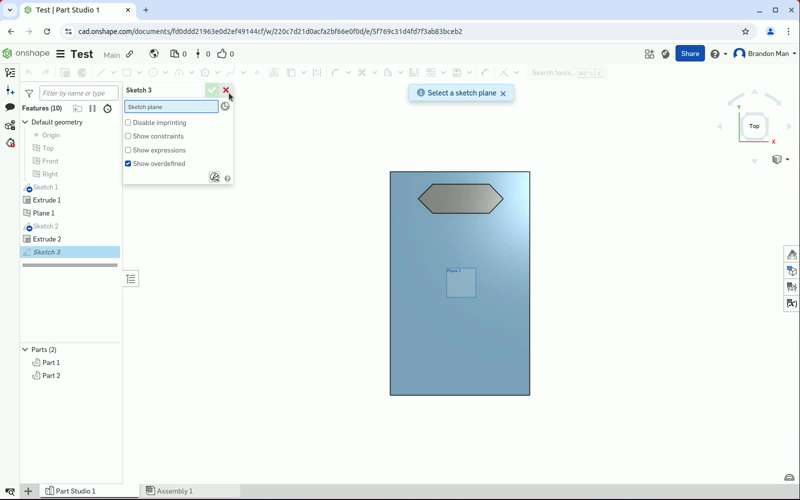
mouse_move(73, 215)
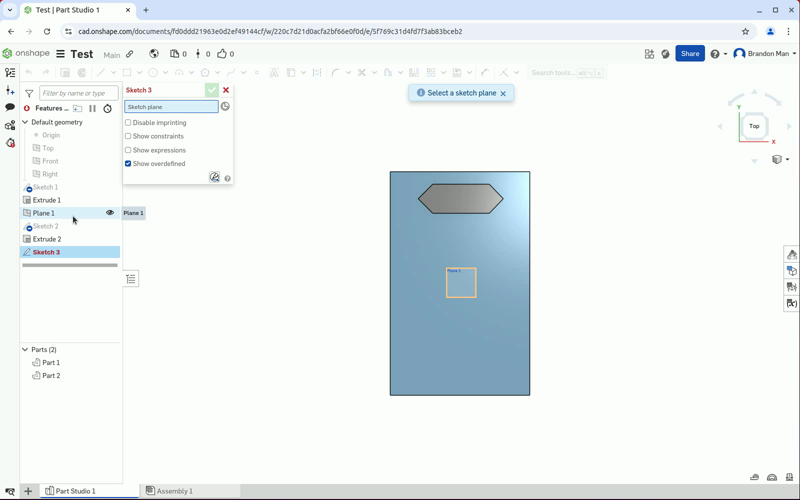
click(73, 215)
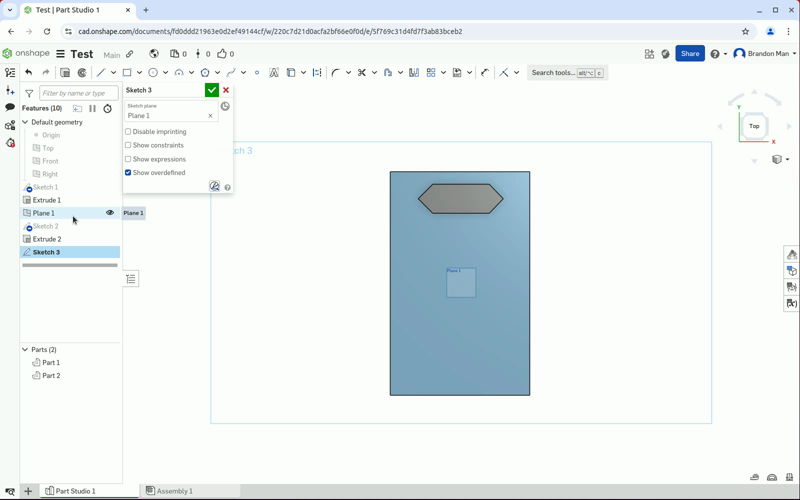
mouse_move(73, 352)
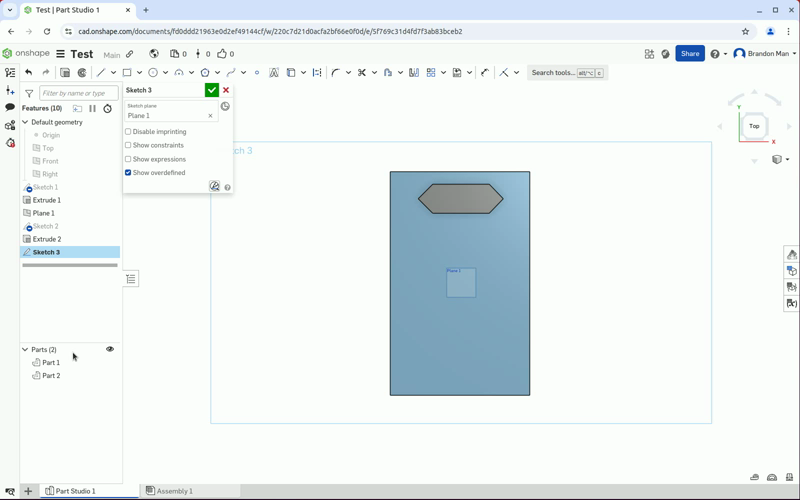
key(y)
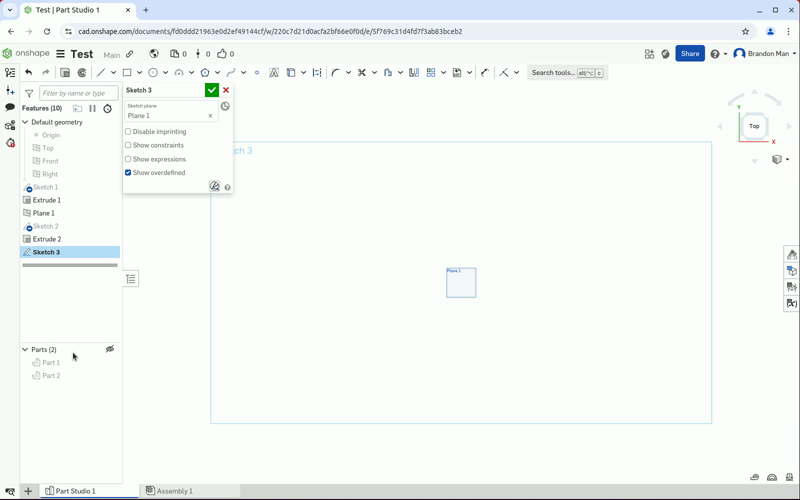
key(l)
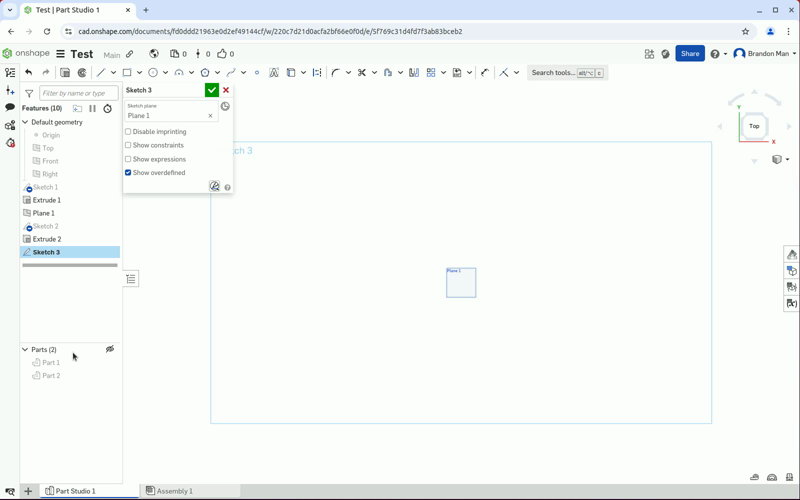
key_down(shift)
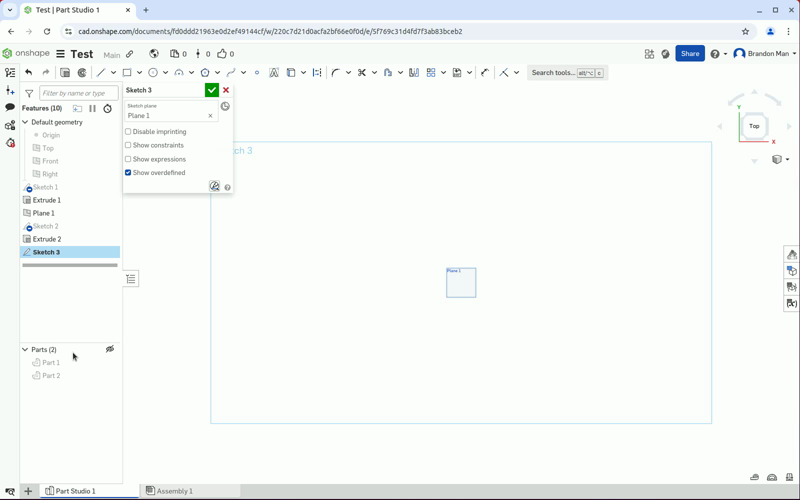
mouse_move(401, 266)
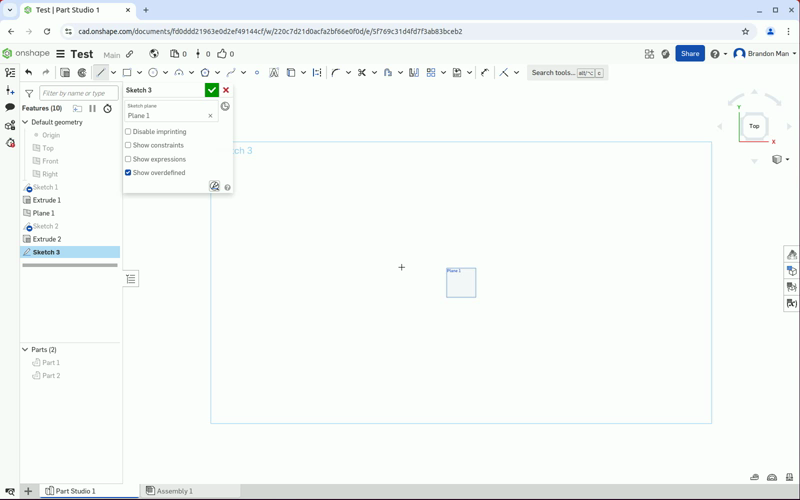
click(401, 266)
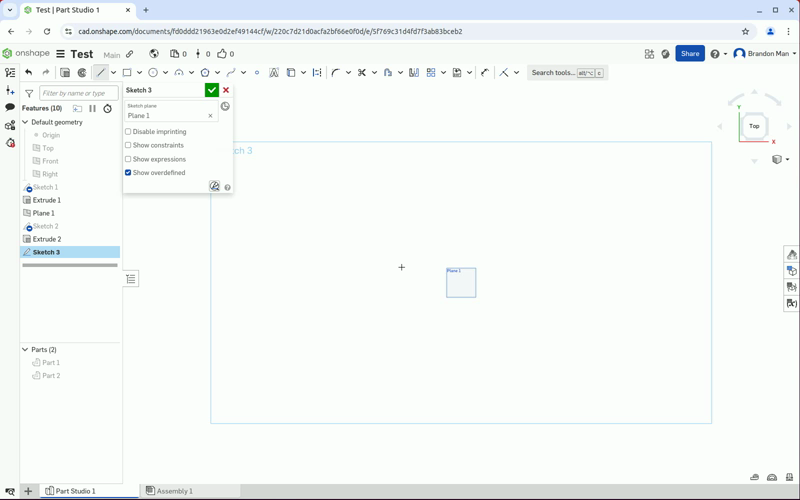
key_up(shift)
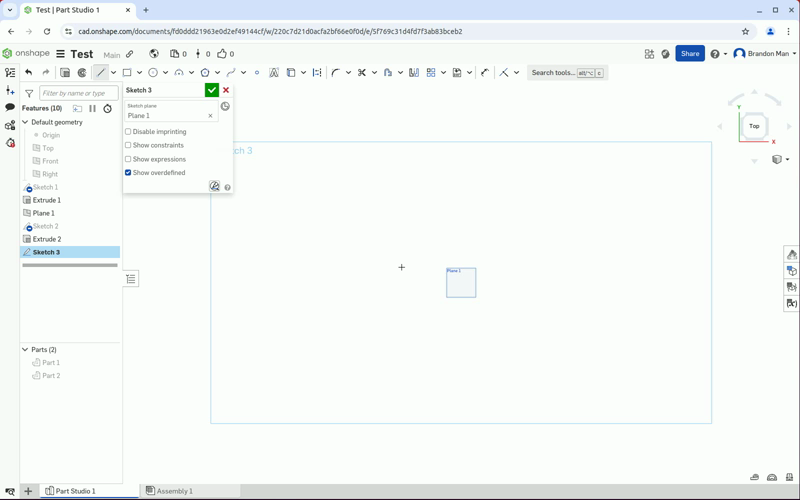
key_down(shift)
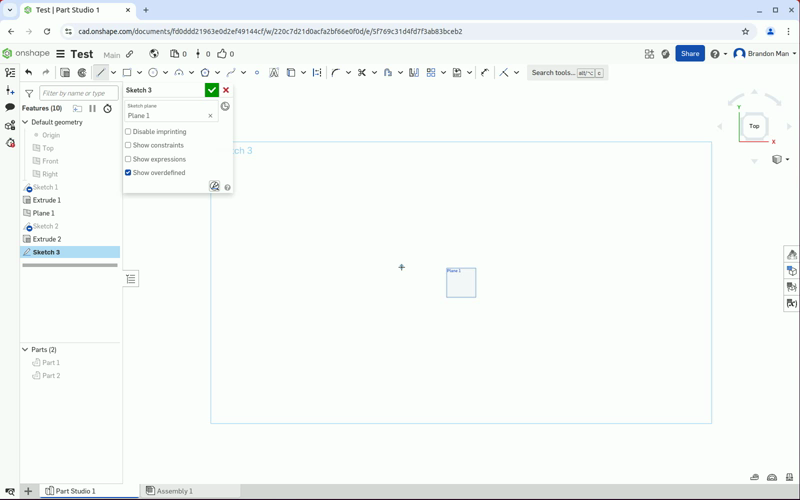
mouse_move(431, 266)
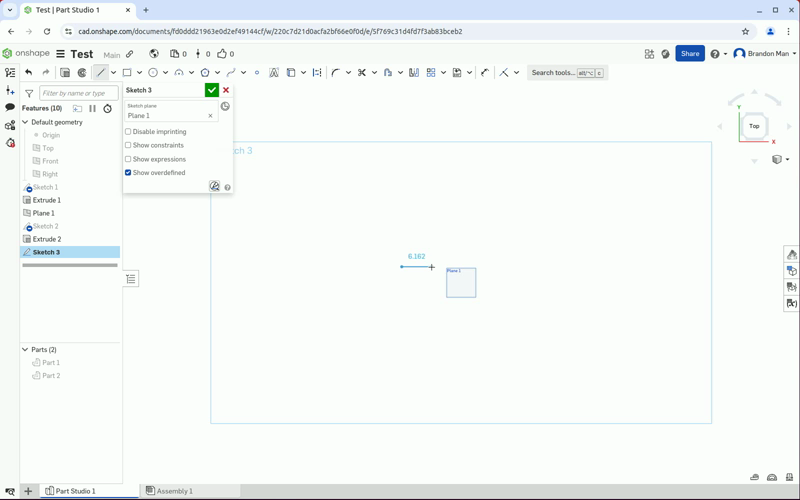
mouse_move(416, 280)
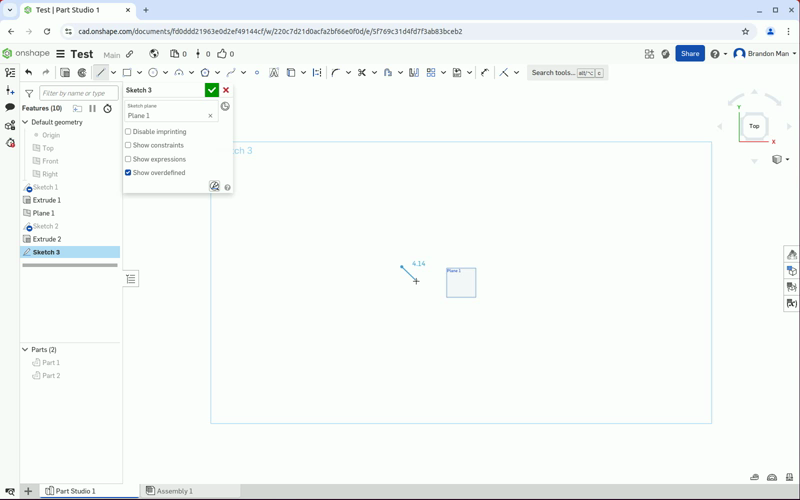
click(416, 280)
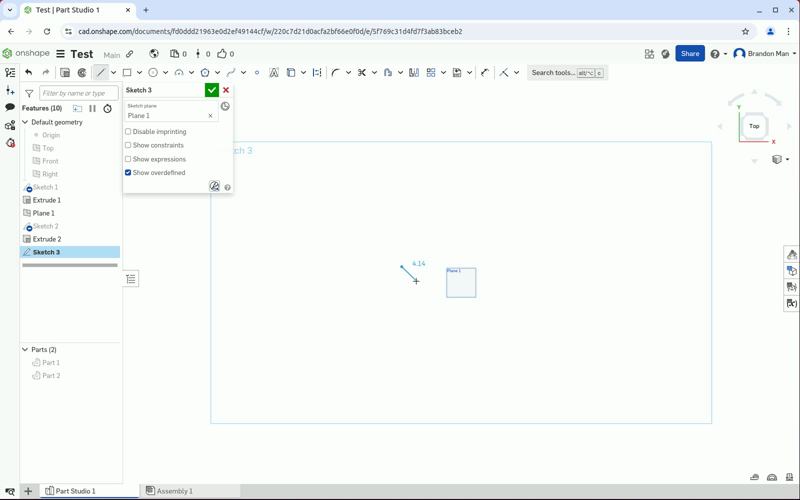
key_up(shift)
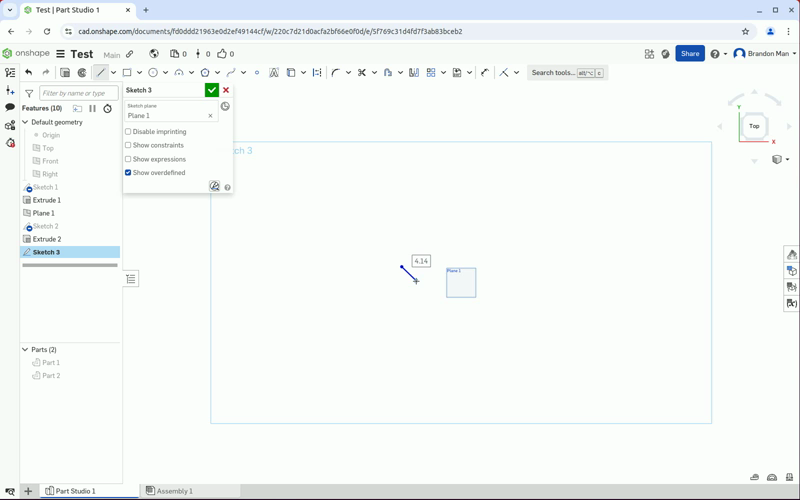
key_down(shift)
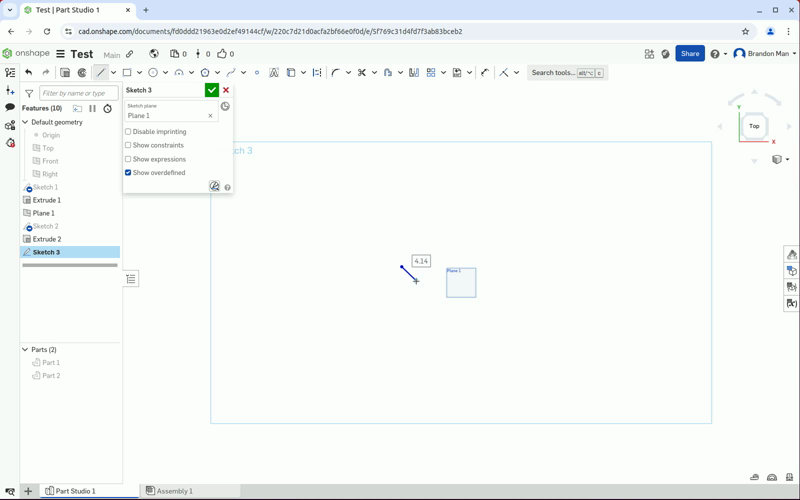
mouse_move(446, 280)
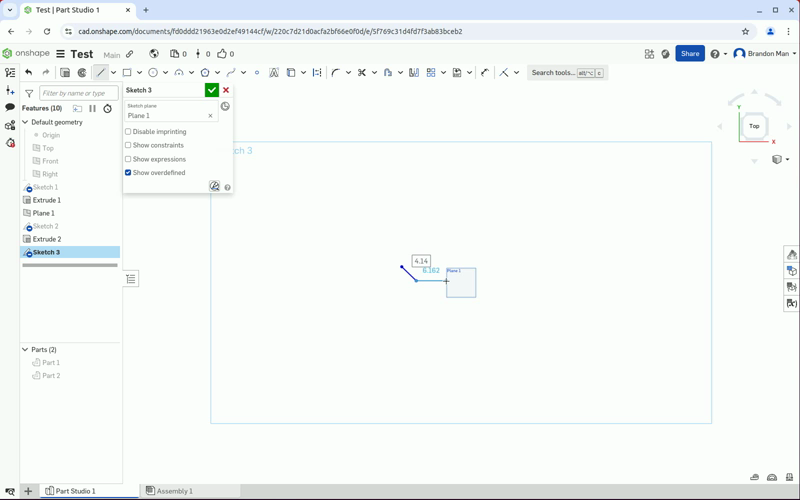
mouse_move(429, 267)
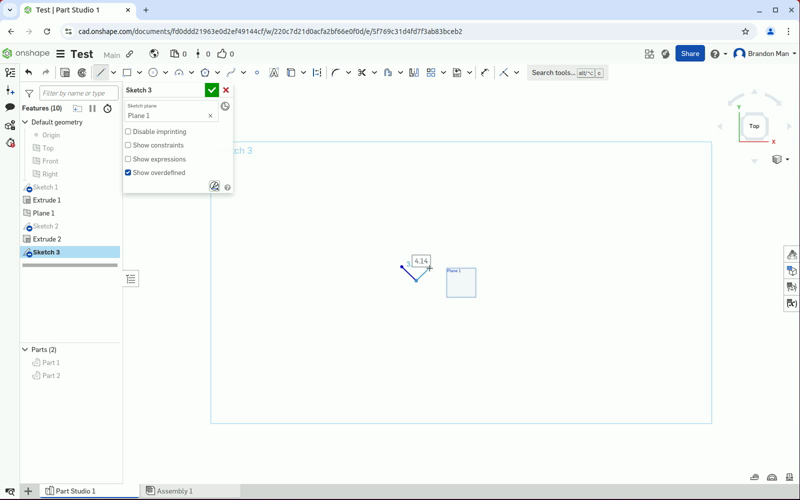
click(429, 267)
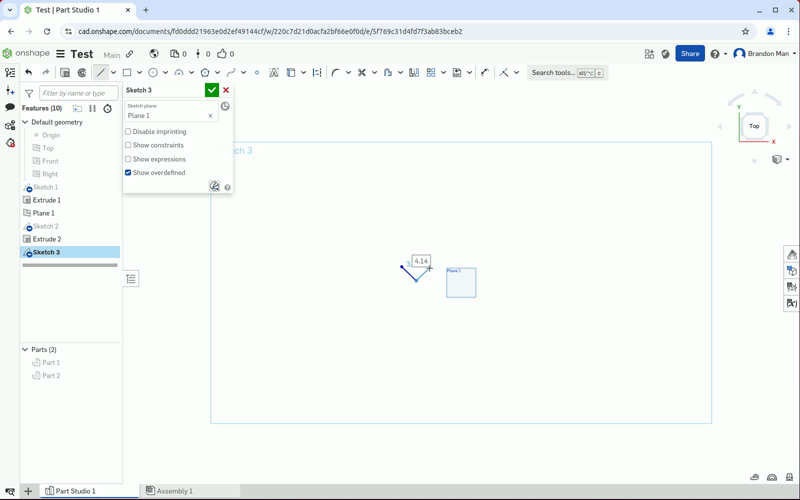
key_up(shift)
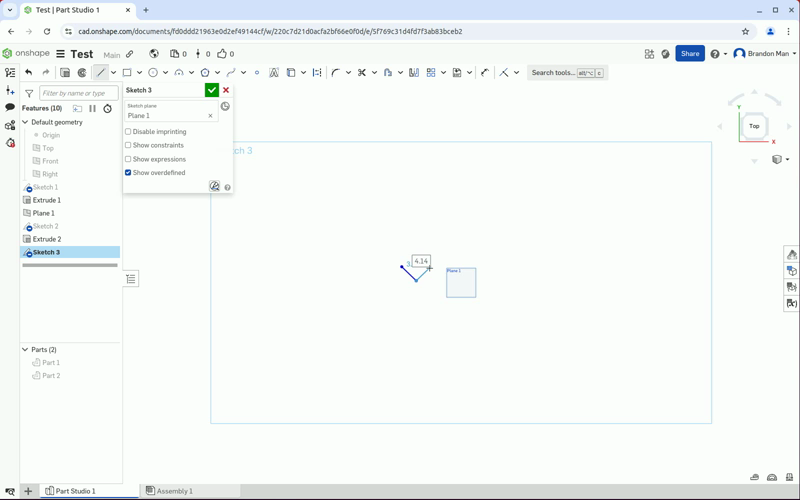
key_down(shift)
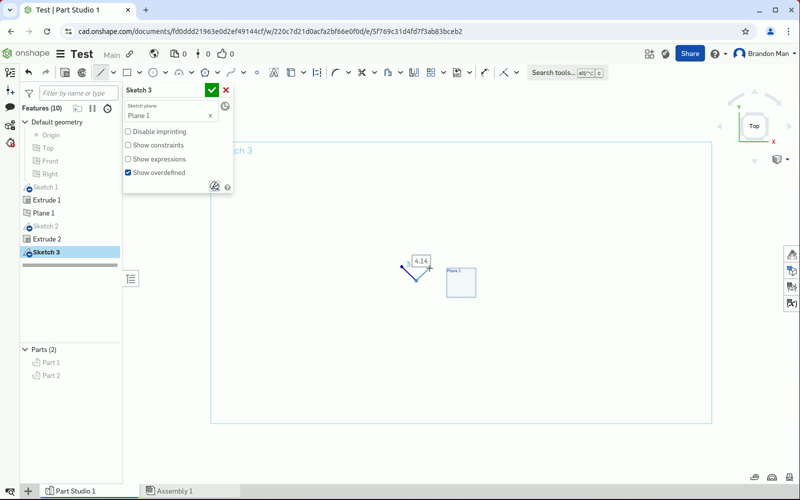
mouse_move(459, 267)
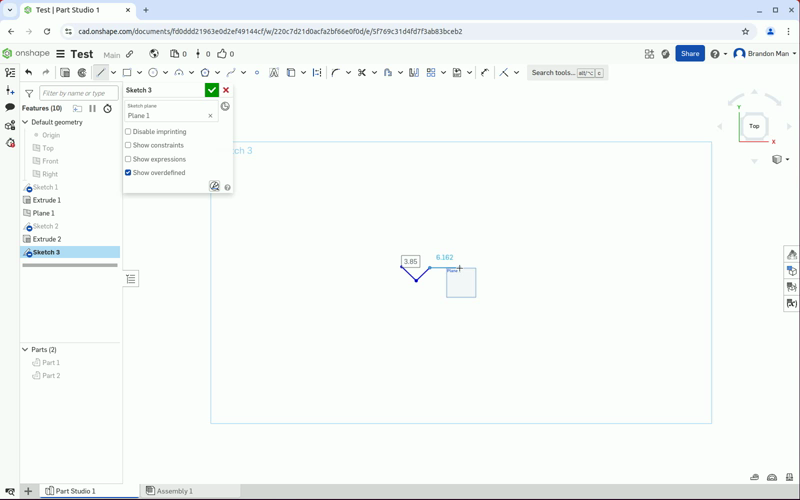
mouse_move(429, 214)
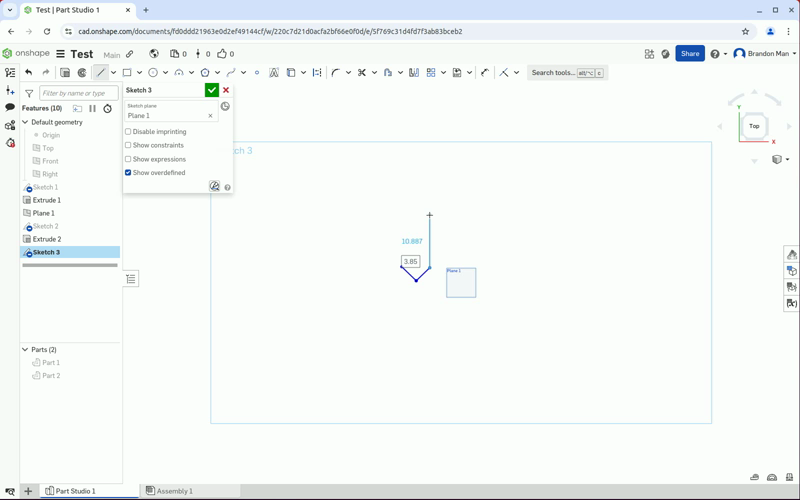
click(429, 214)
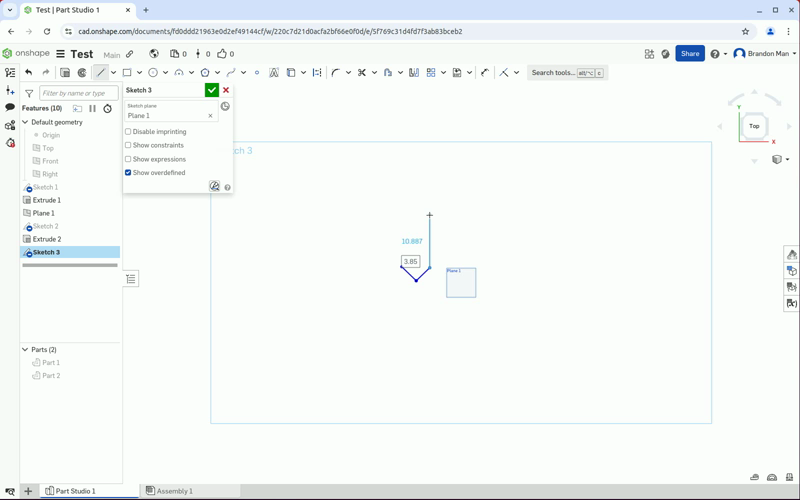
key_up(shift)
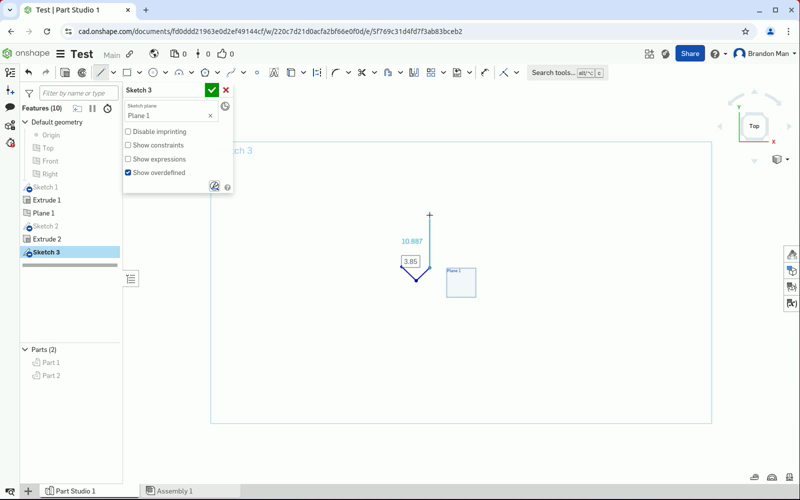
key_down(shift)
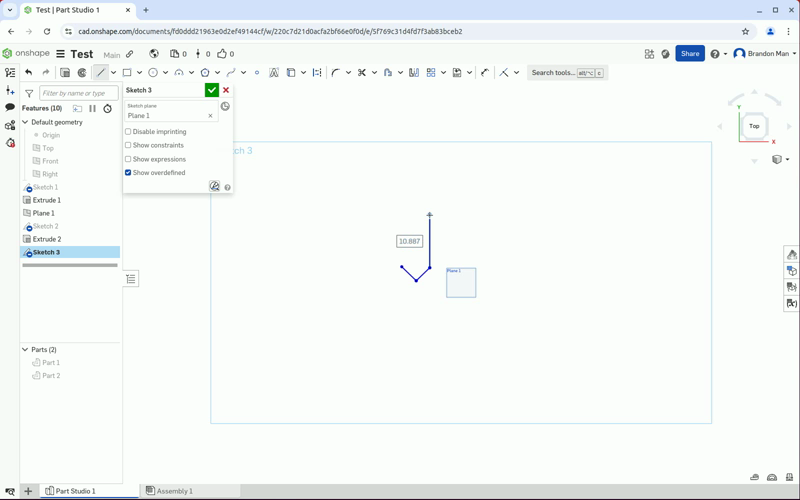
mouse_move(459, 214)
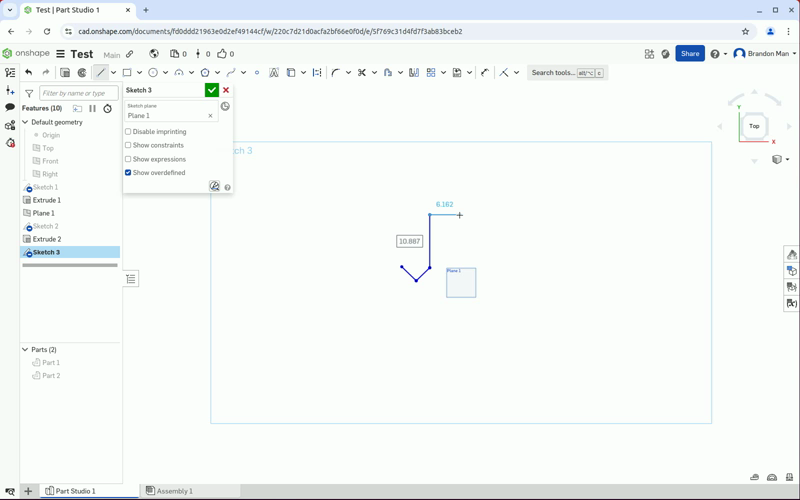
mouse_move(416, 200)
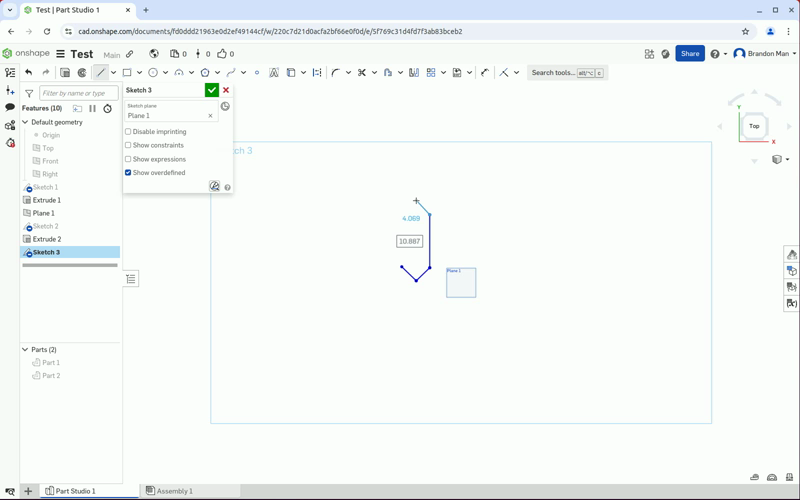
click(416, 200)
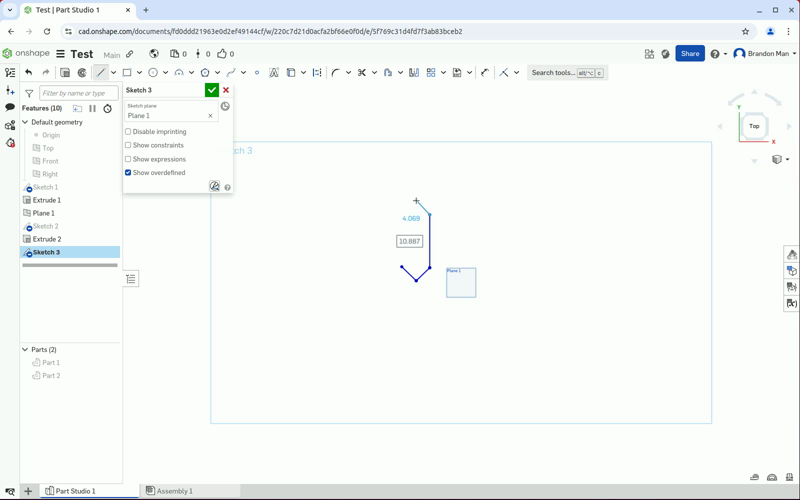
key_up(shift)
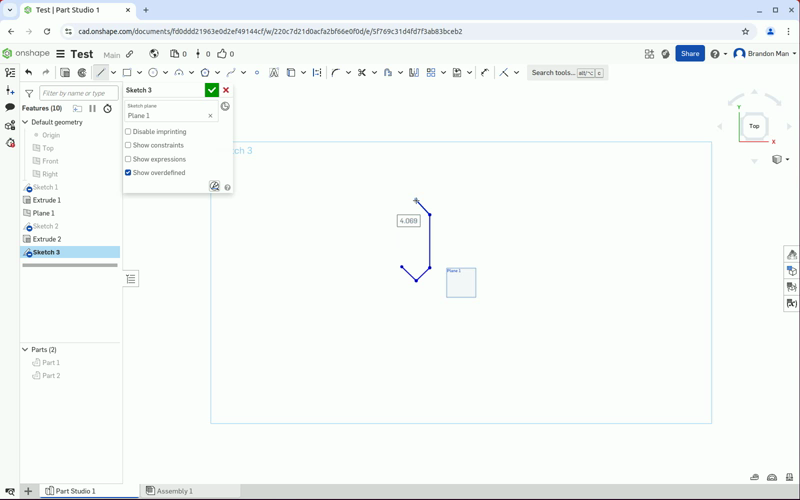
key_down(shift)
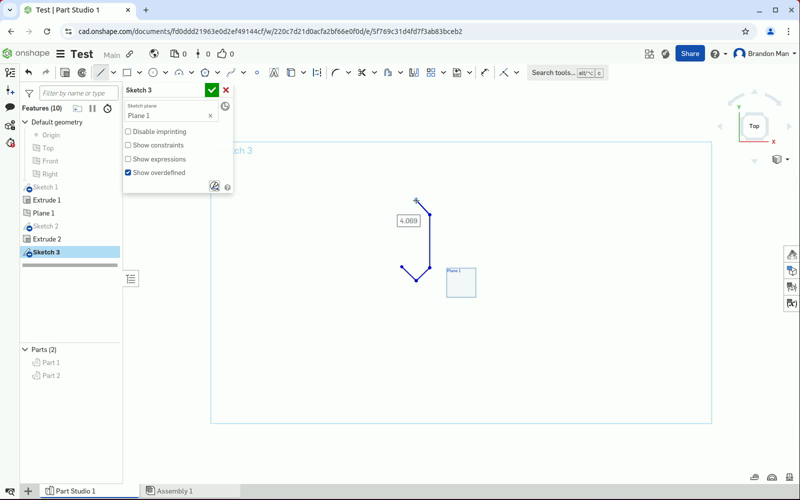
mouse_move(446, 200)
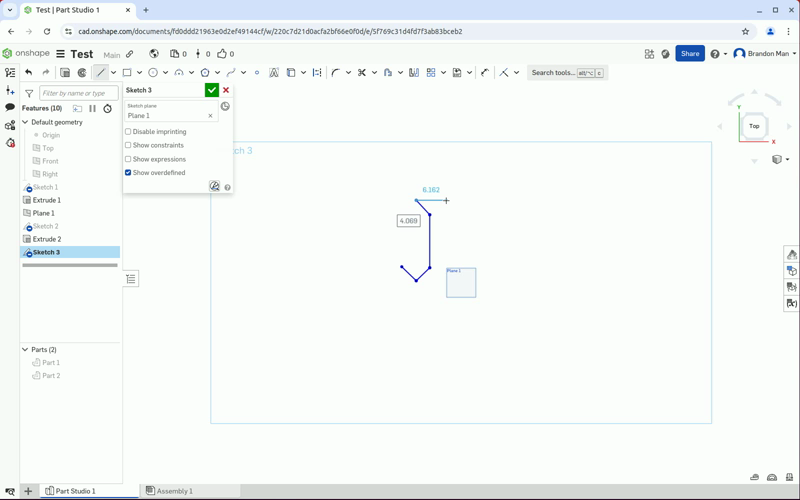
mouse_move(401, 214)
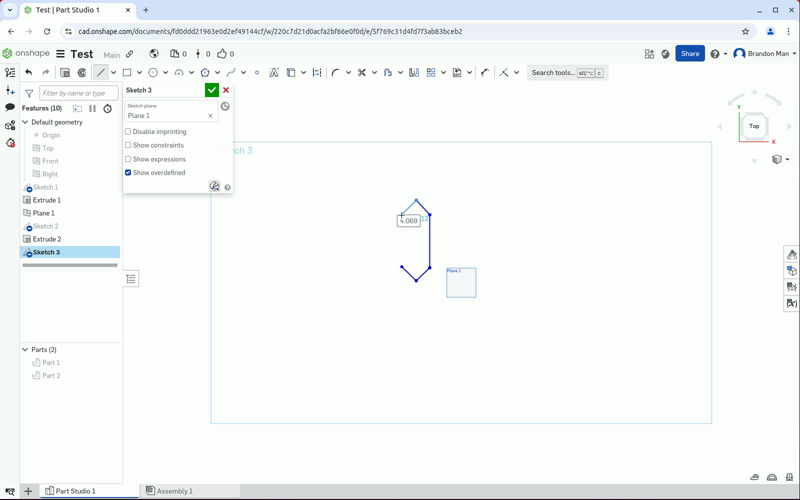
click(401, 214)
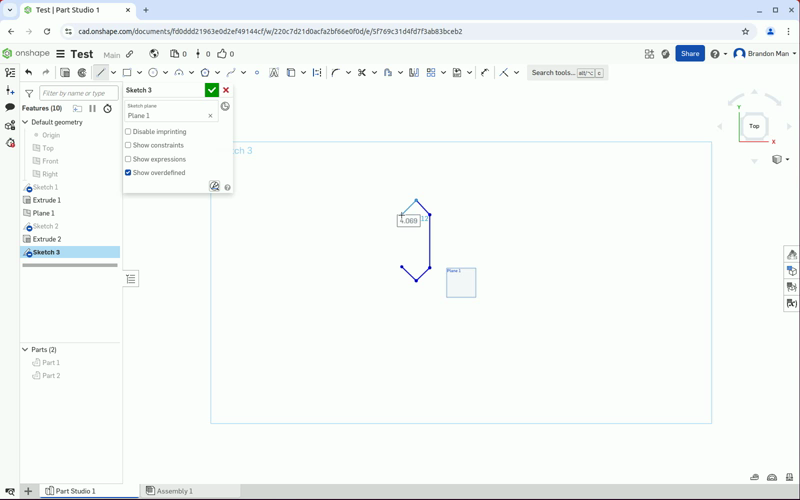
key_up(shift)
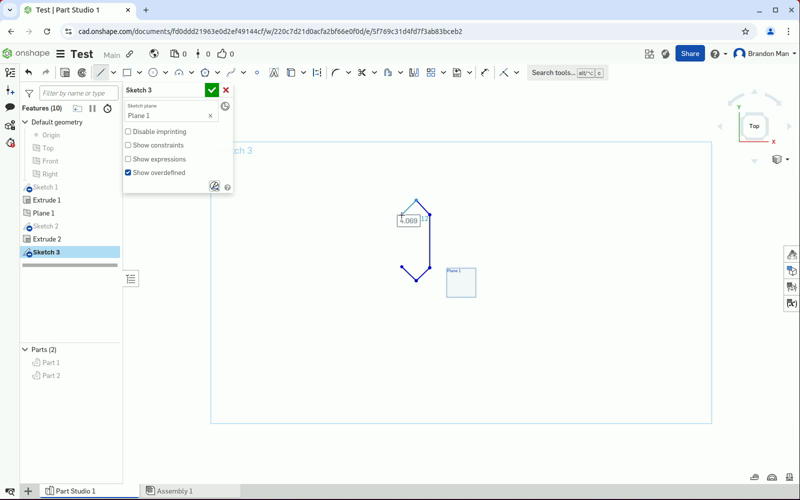
mouse_move(431, 214)
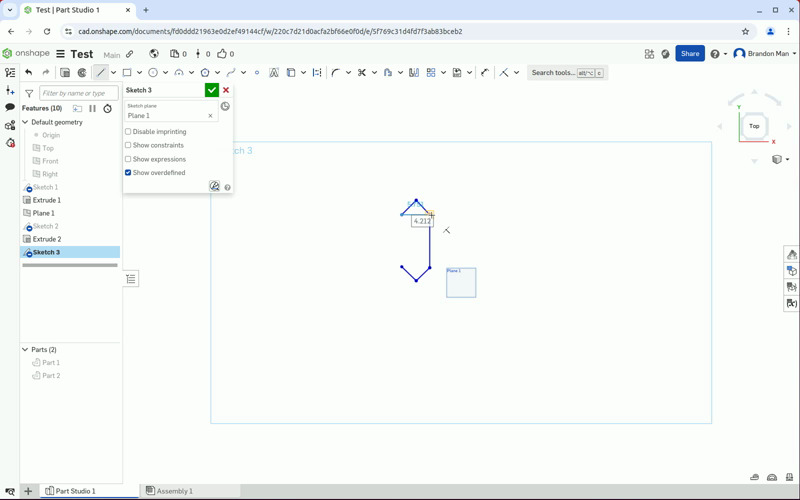
key_down(shift)
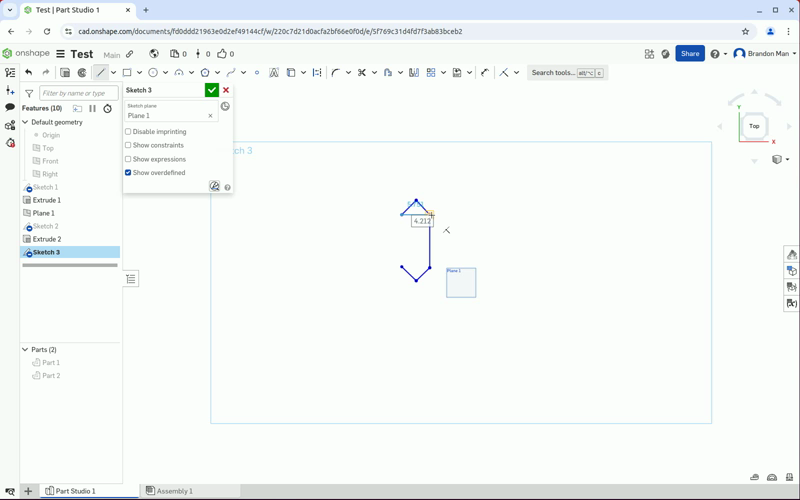
mouse_move(401, 266)
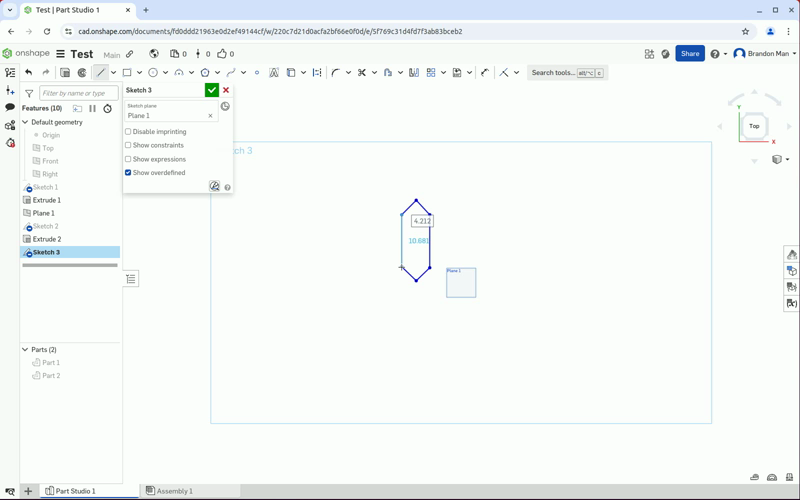
key_up(shift)
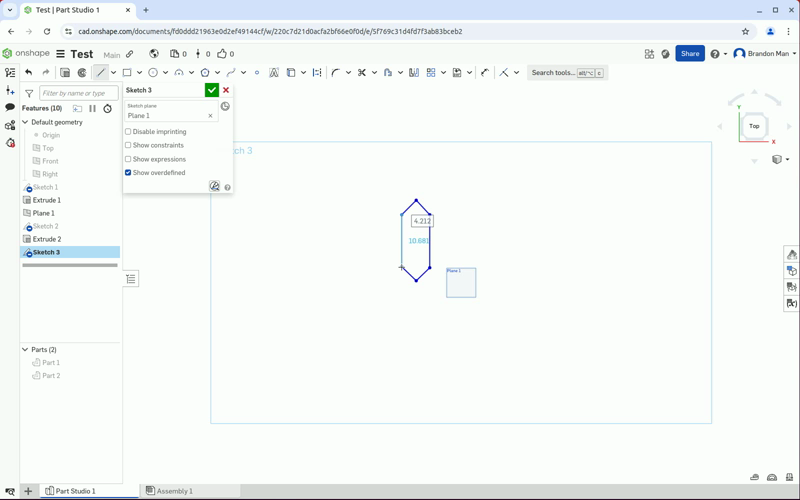
click(401, 266)
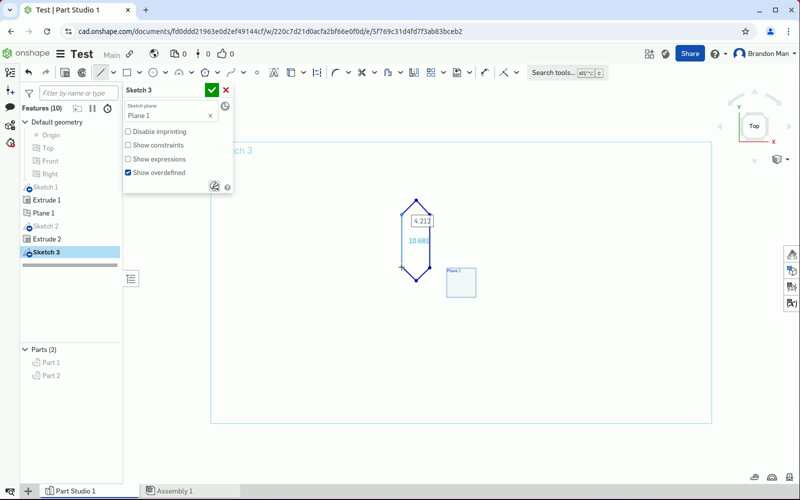
key(esc)
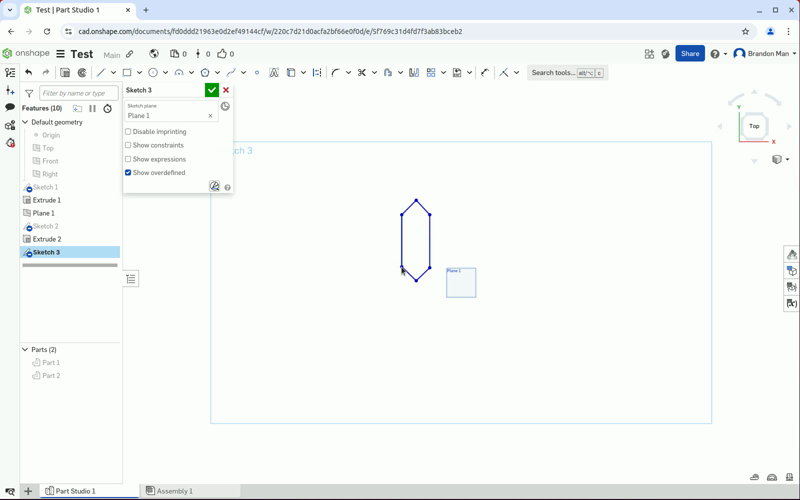
mouse_move(428, 244)
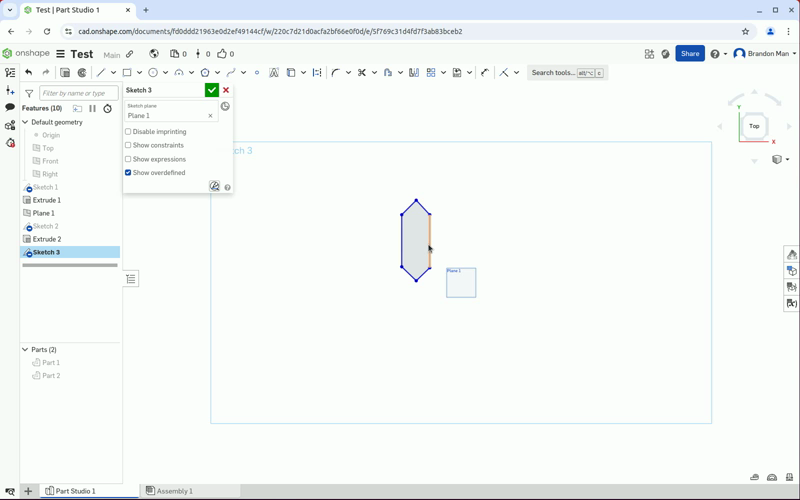
click(428, 244)
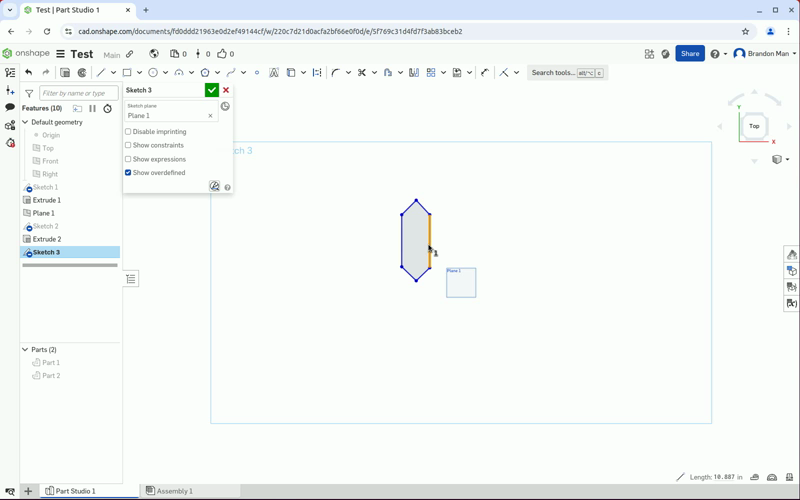
mouse_move(73, 352)
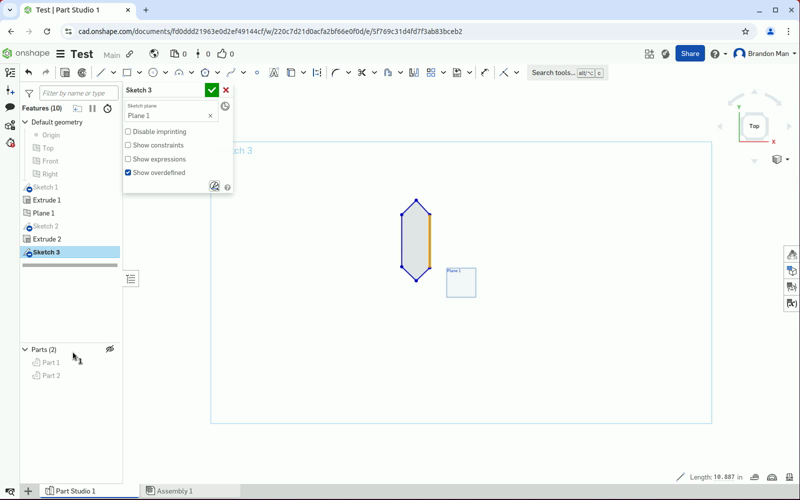
key(shift+y)
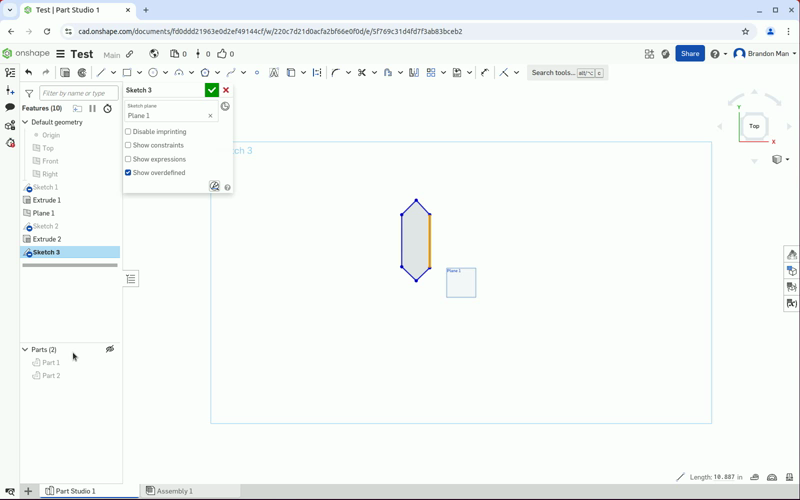
key(shift+e)
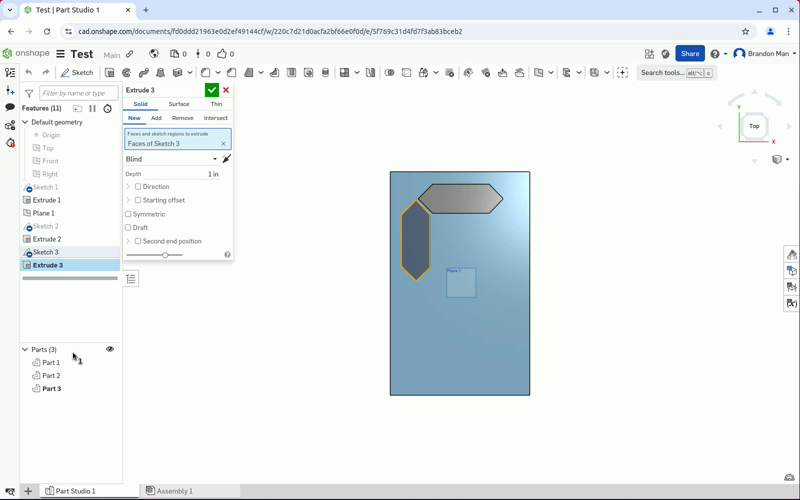
mouse_move(143, 106)
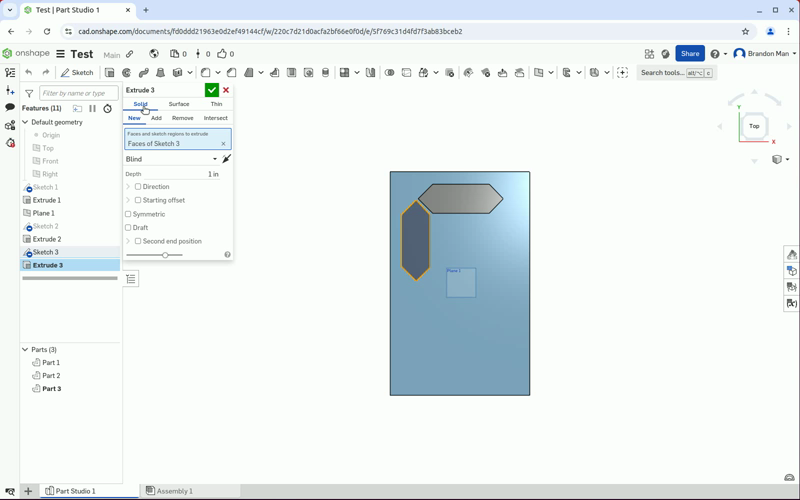
click(143, 106)
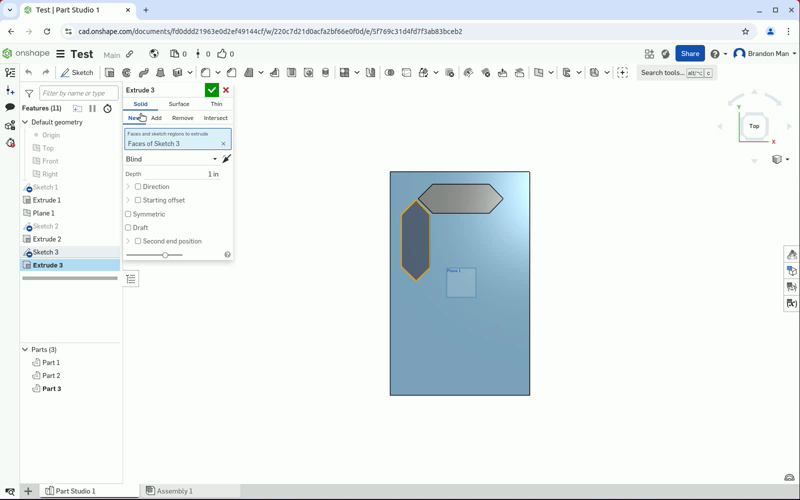
mouse_move(137, 120)
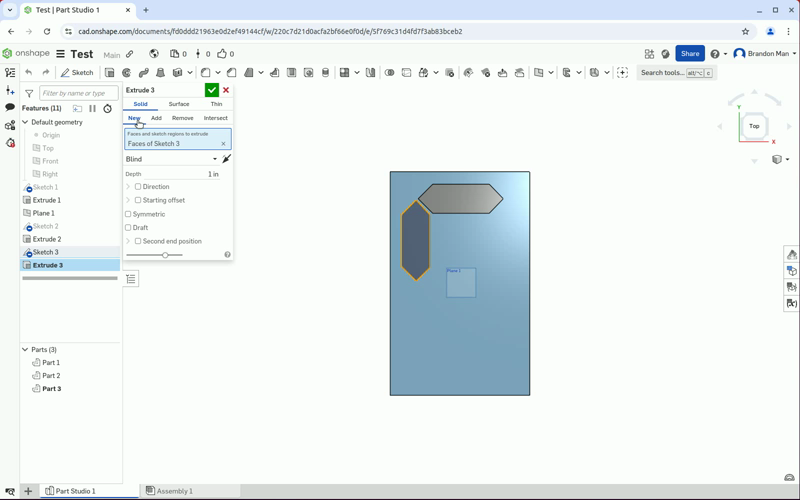
click(137, 120)
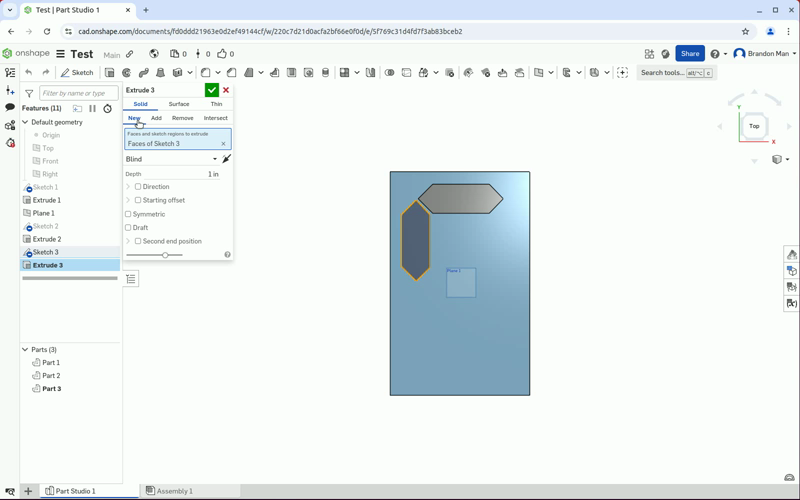
key(tab, 4)
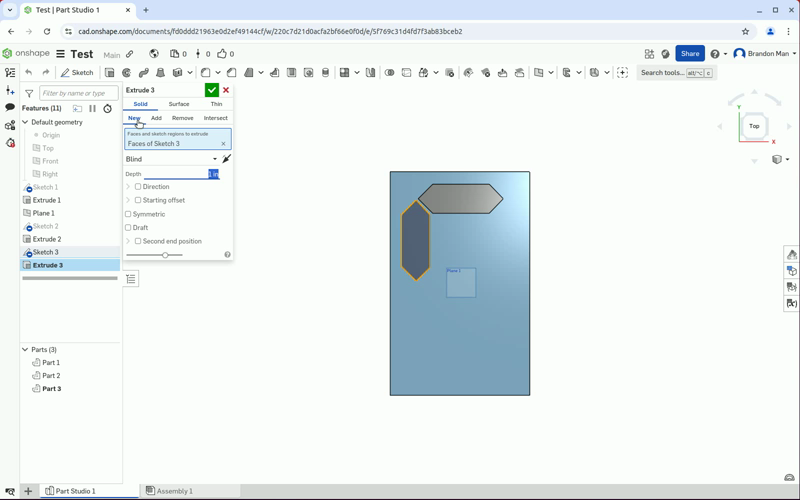
text(5.777)
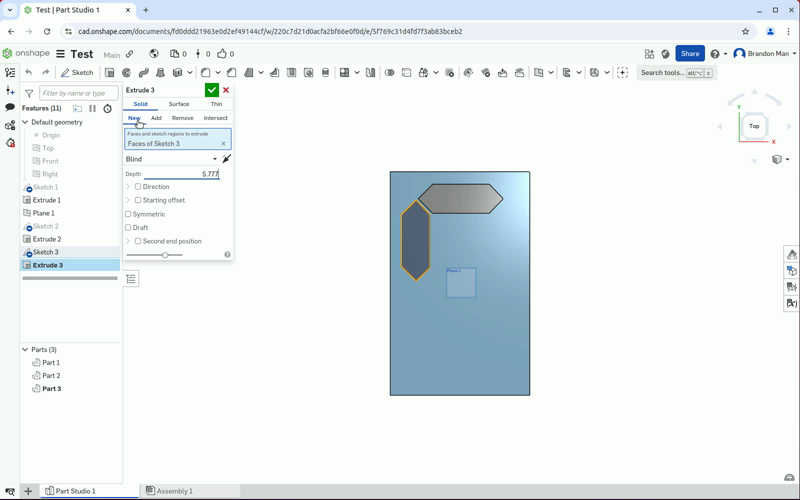
key(enter)
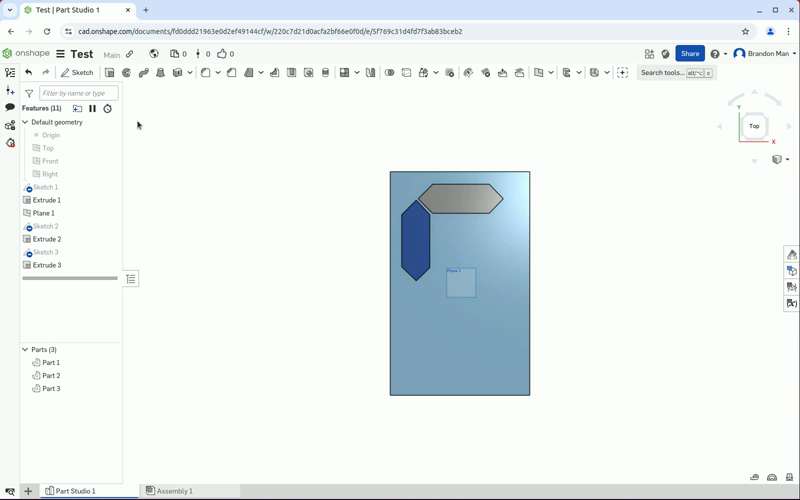
key(shift+h)
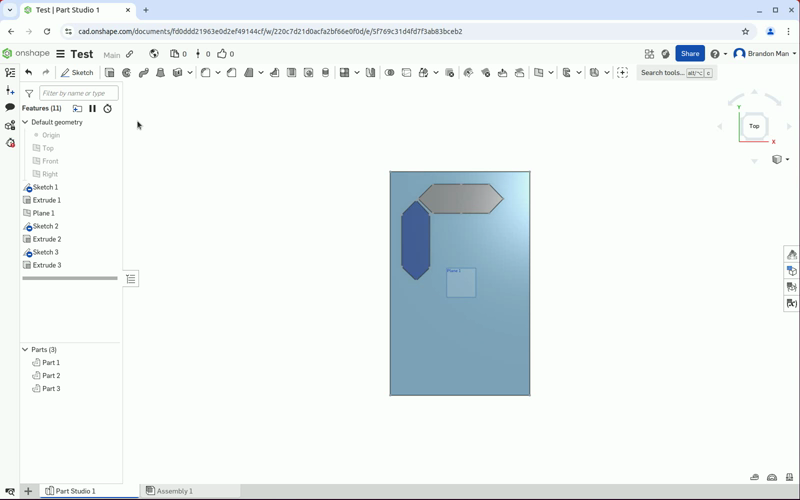
key(shift+h)
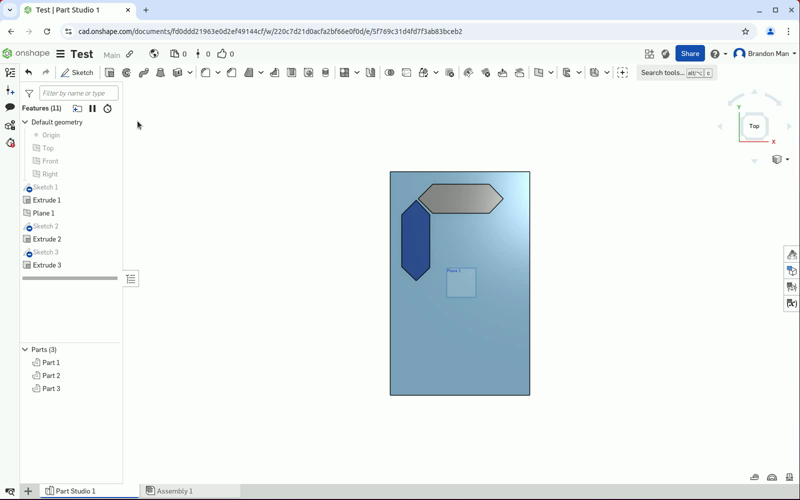
mouse_move(73, 189)
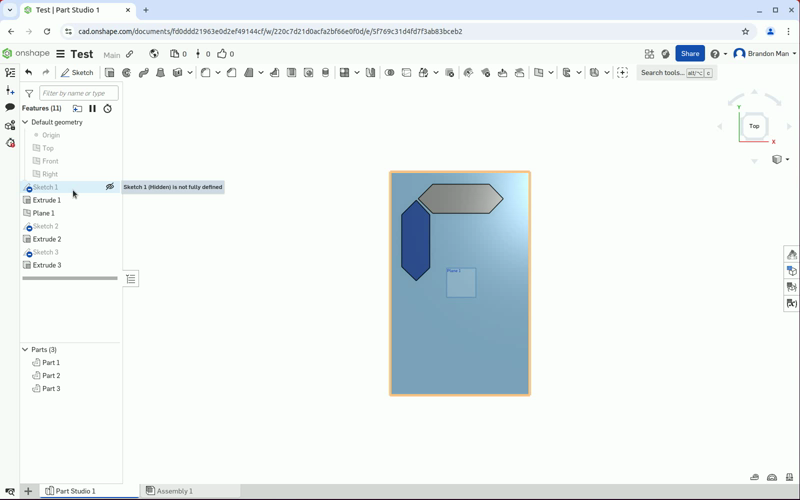
click(73, 189)
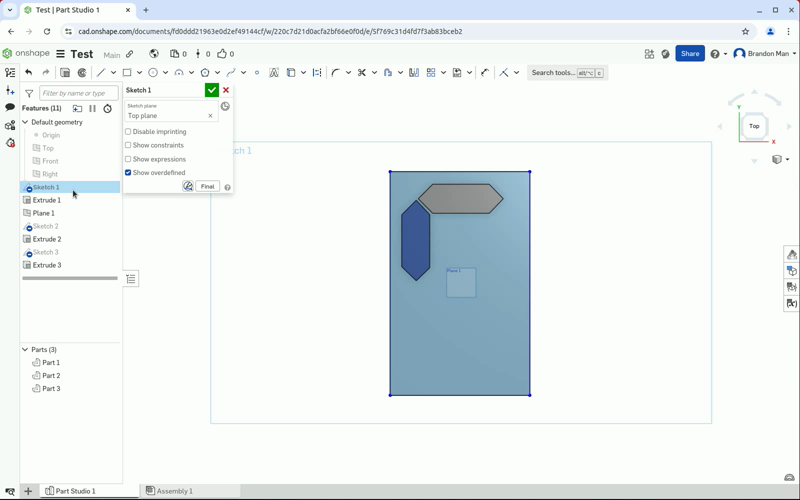
mouse_move(229, 92)
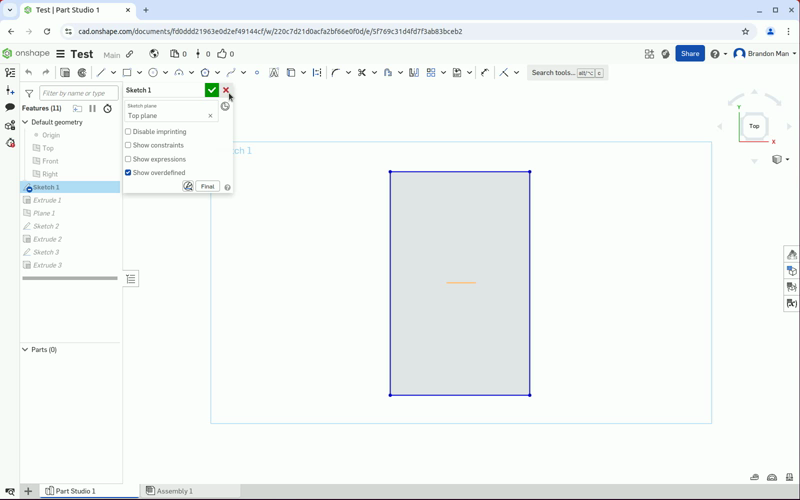
click(229, 92)
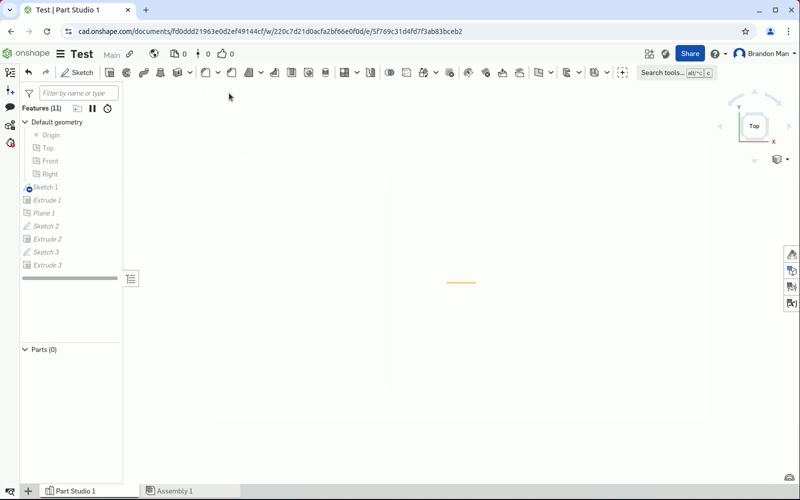
key(shift+s)
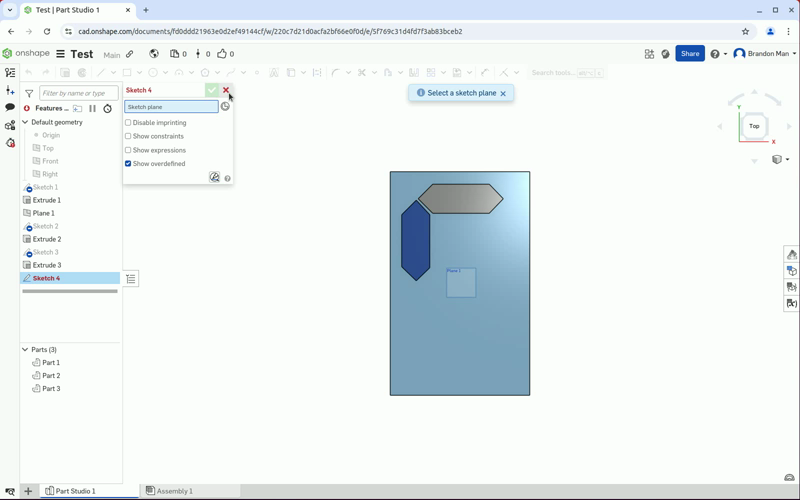
mouse_move(73, 215)
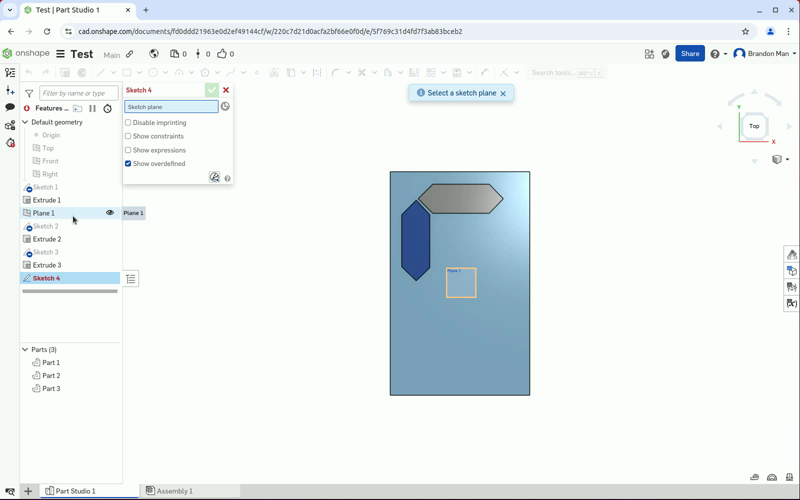
click(73, 215)
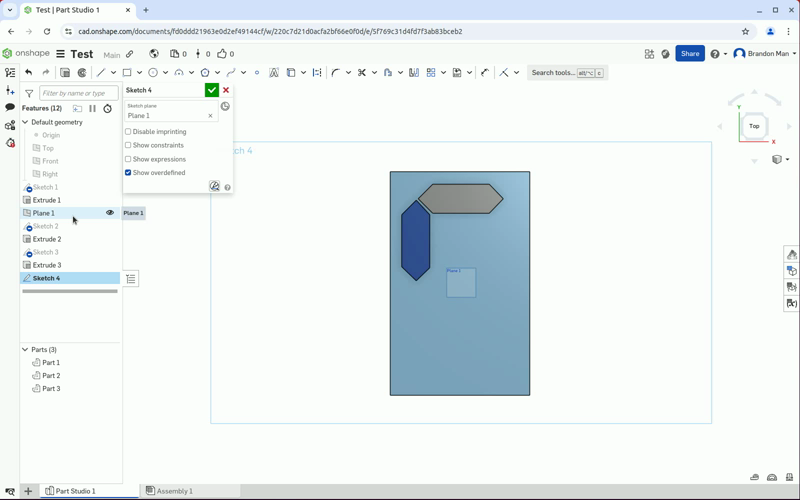
mouse_move(73, 352)
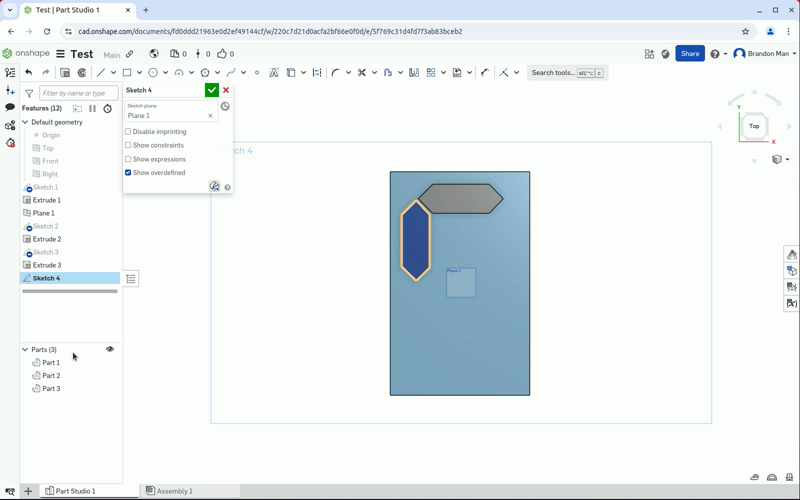
key(y)
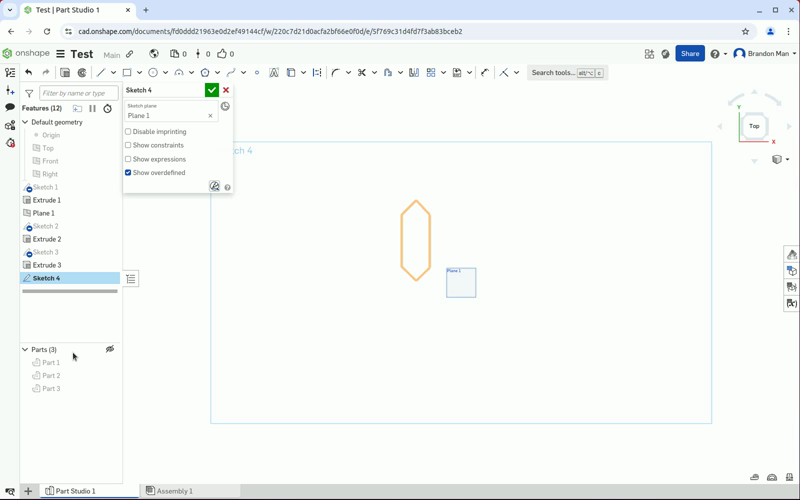
key(l)
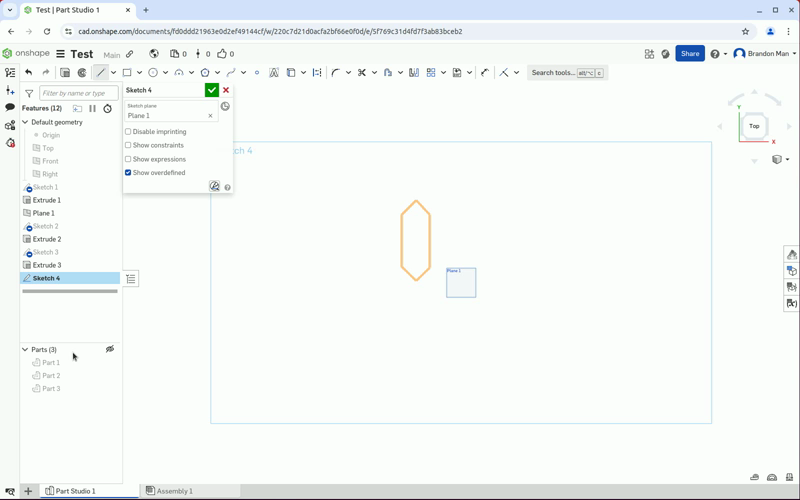
key_down(shift)
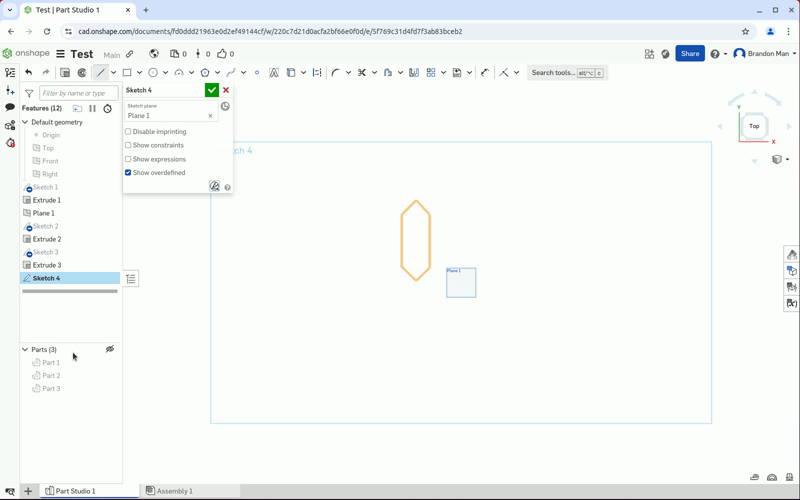
mouse_move(418, 367)
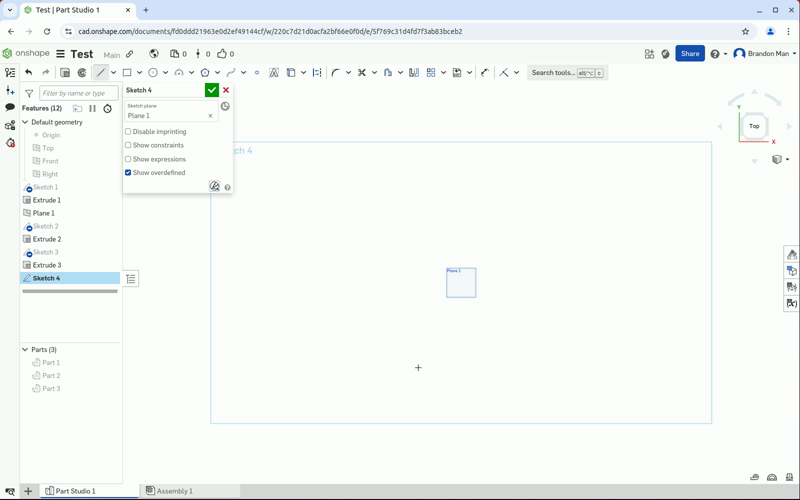
click(418, 367)
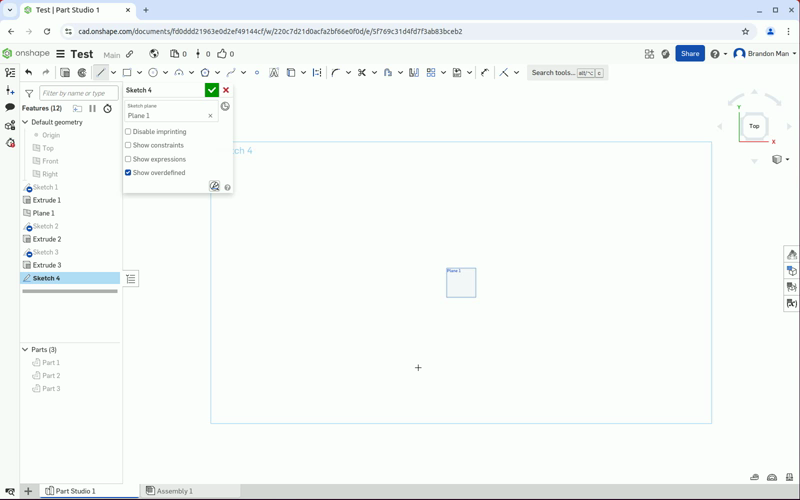
key_up(shift)
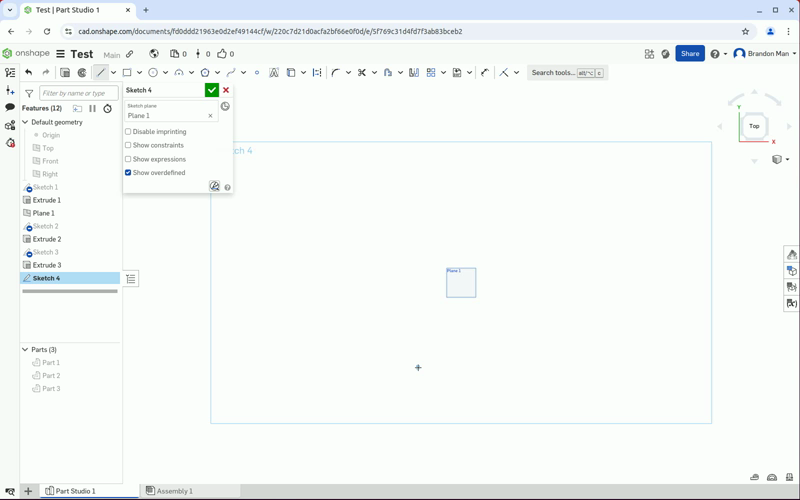
key_down(shift)
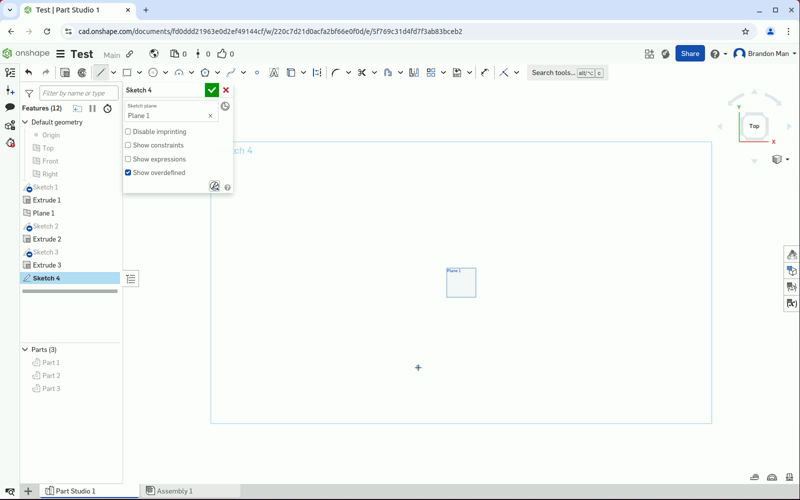
mouse_move(448, 367)
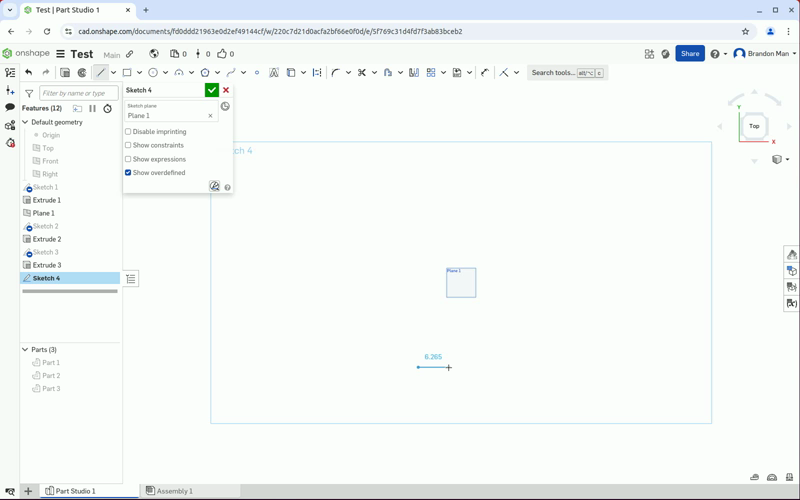
mouse_move(432, 381)
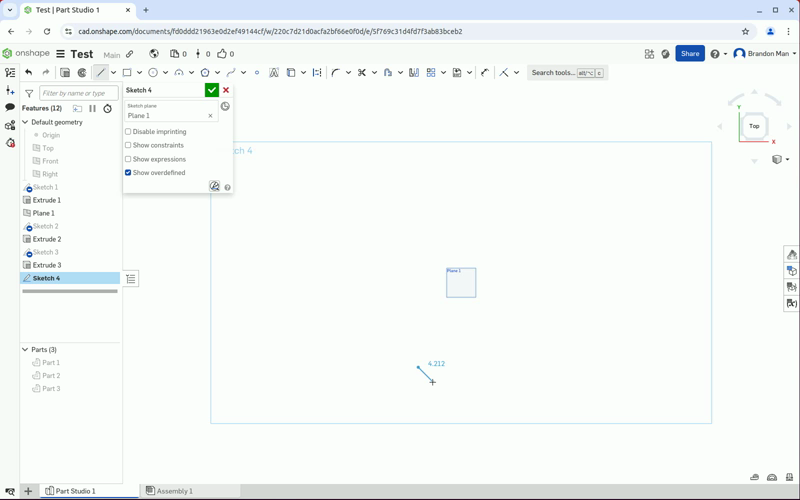
click(432, 381)
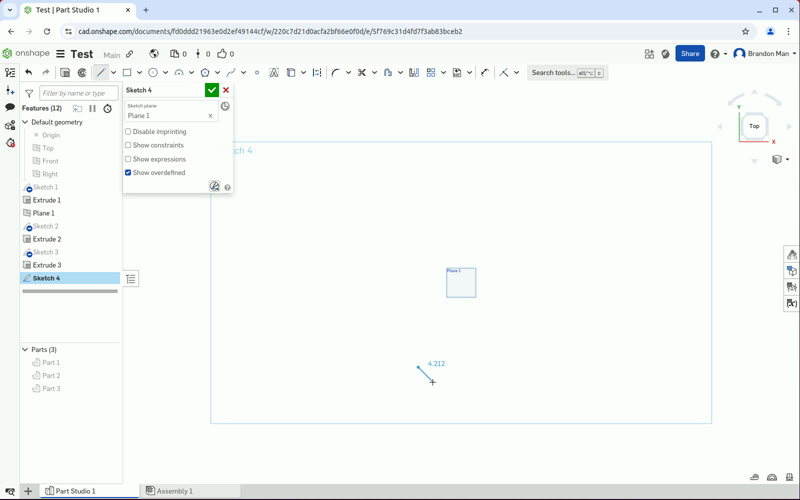
key_up(shift)
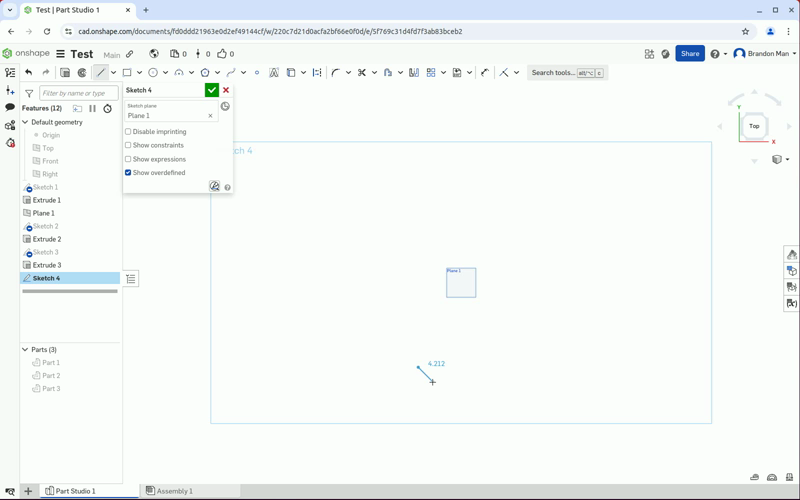
key_down(shift)
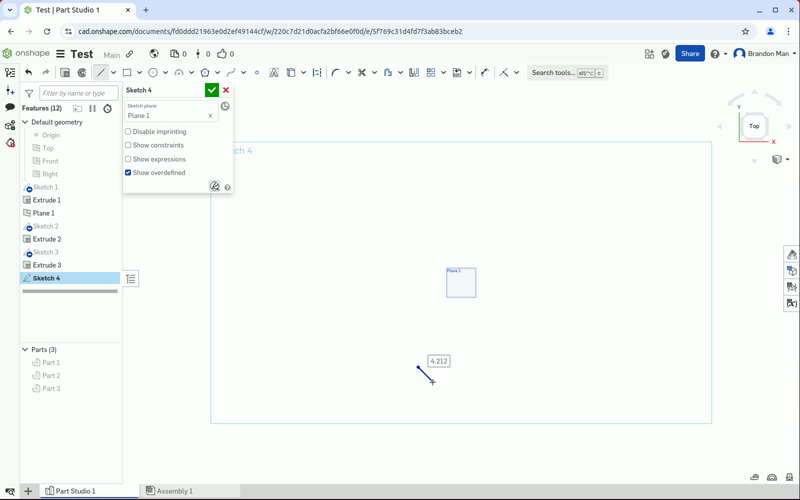
mouse_move(462, 381)
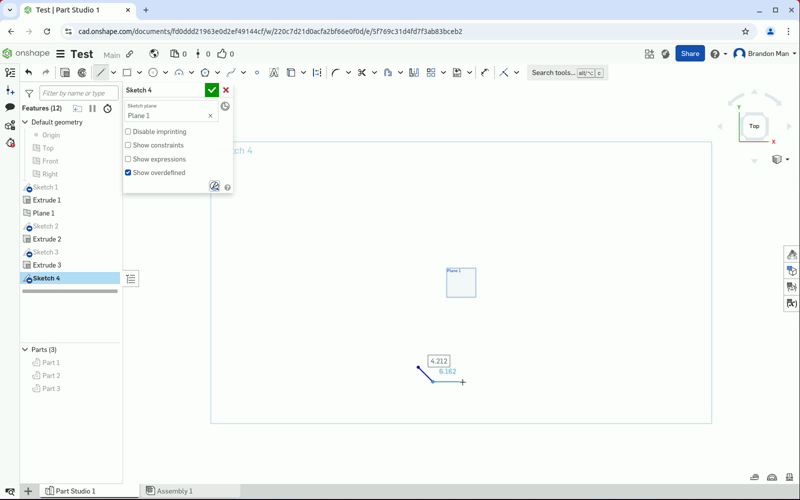
mouse_move(461, 381)
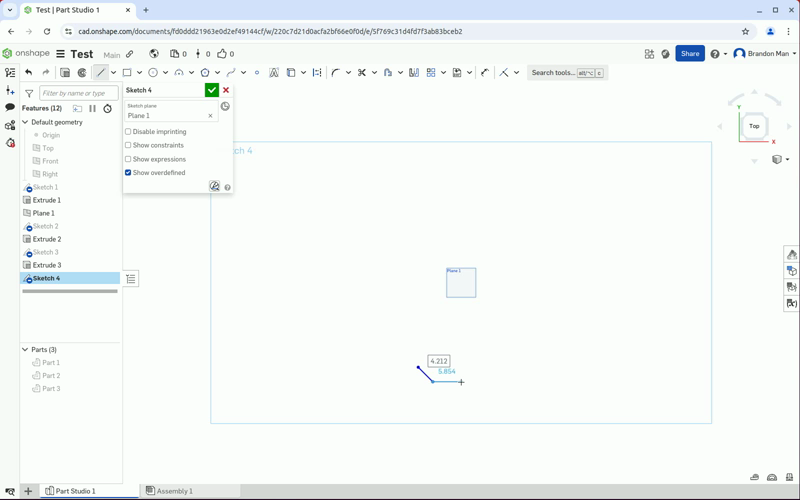
click(461, 381)
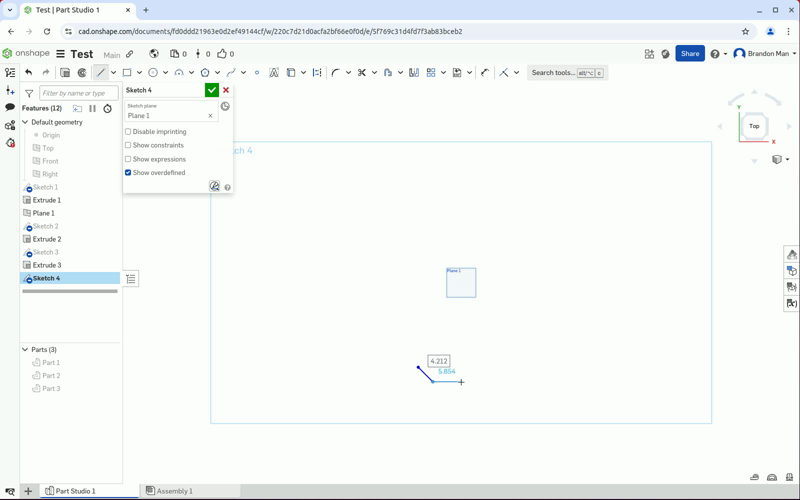
key_up(shift)
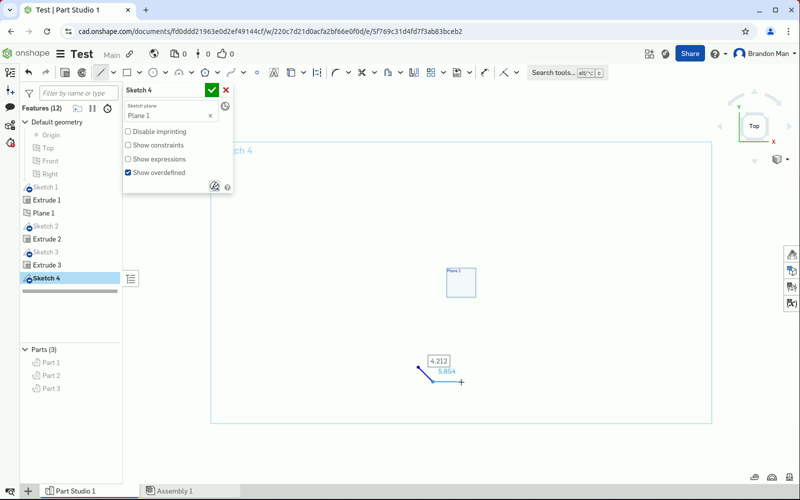
key_down(shift)
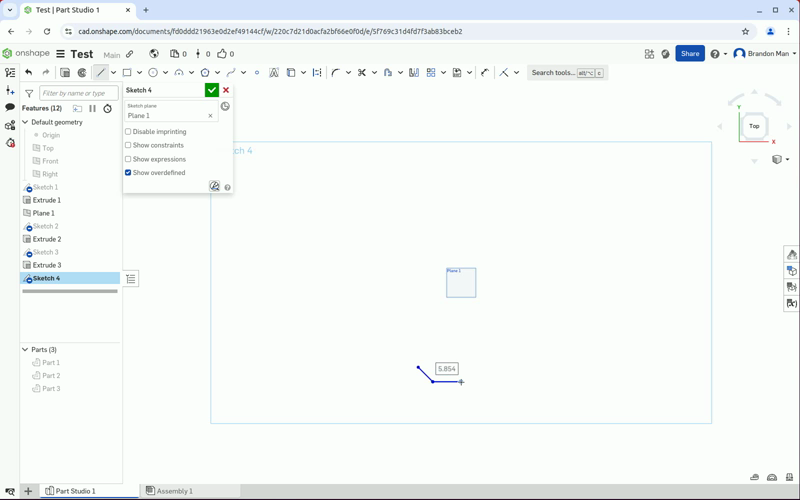
mouse_move(491, 381)
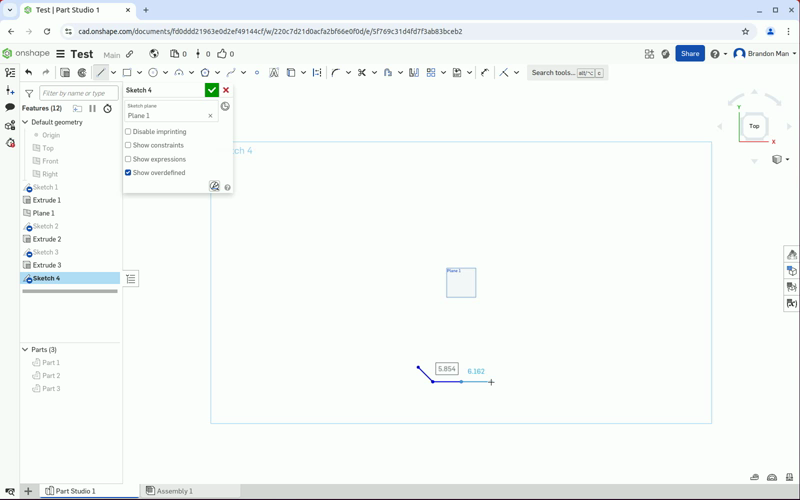
mouse_move(489, 381)
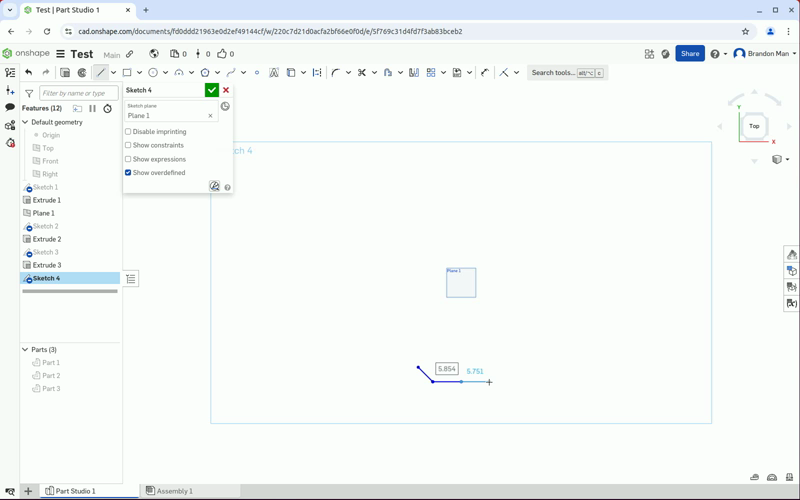
click(489, 381)
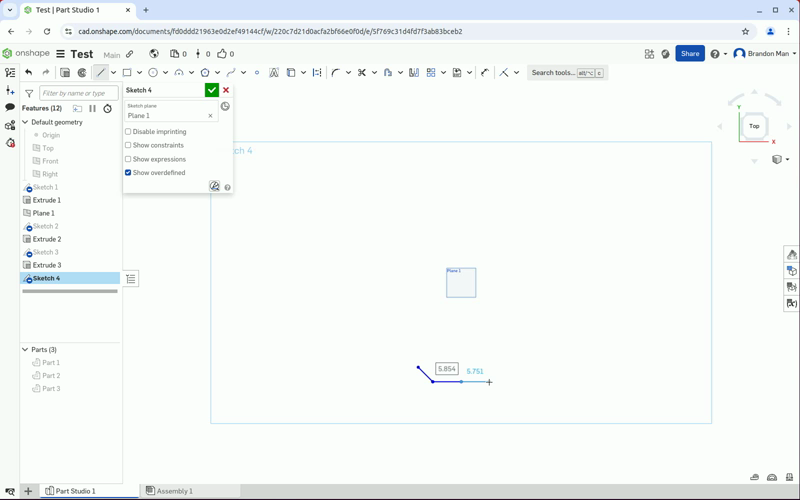
key_up(shift)
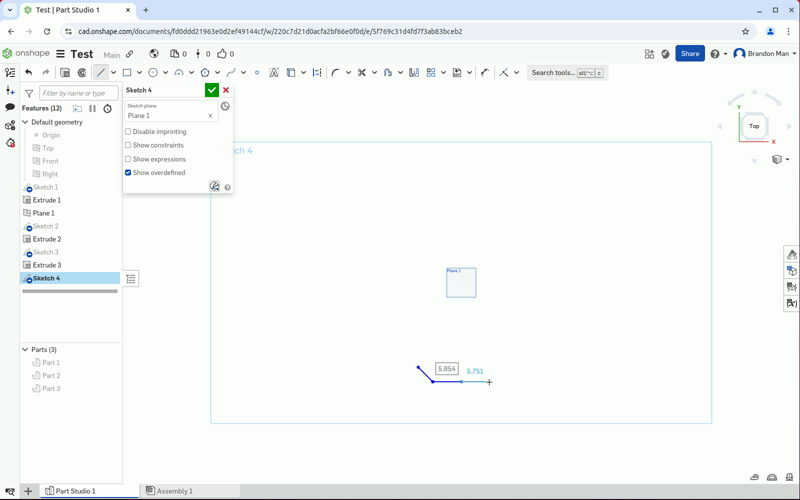
key_down(shift)
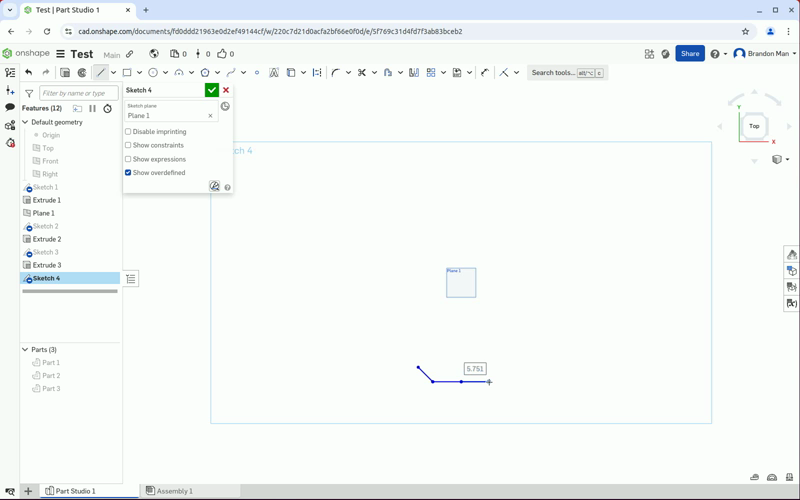
mouse_move(519, 381)
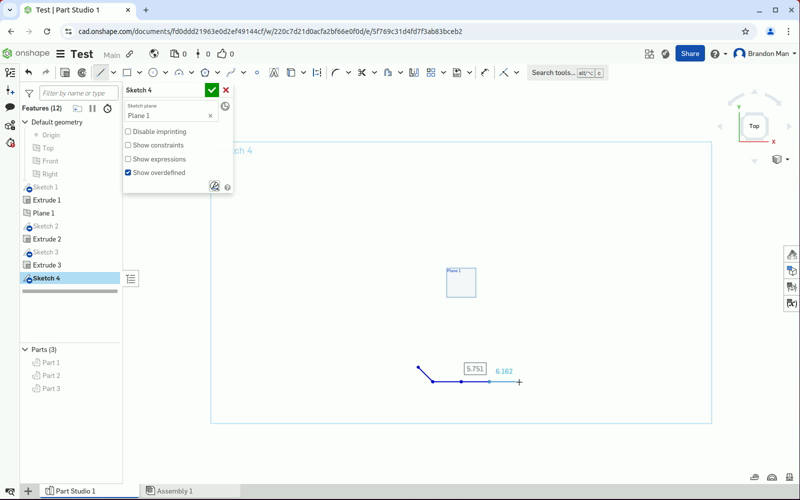
mouse_move(503, 367)
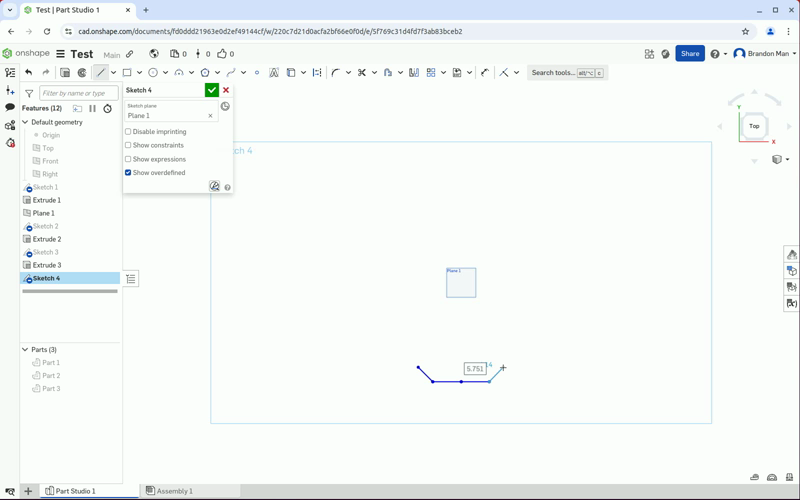
click(503, 367)
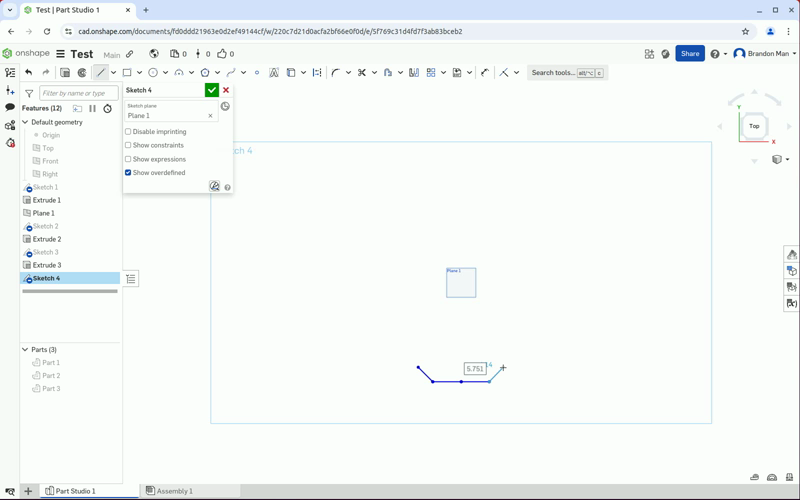
key_up(shift)
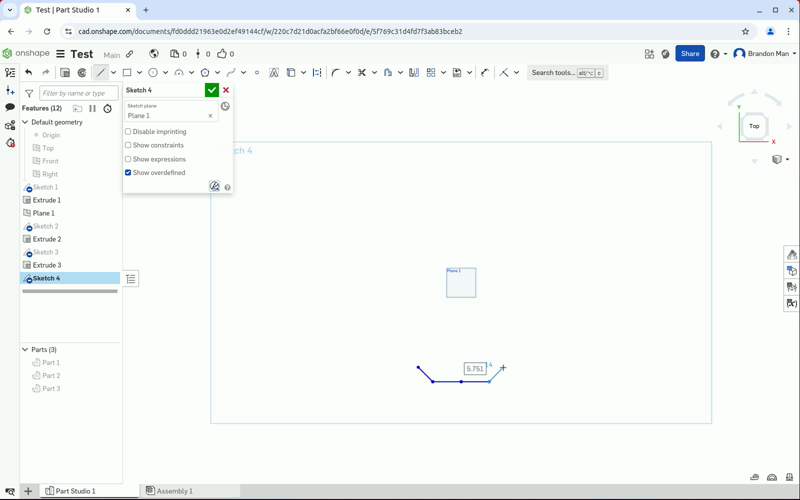
key_down(shift)
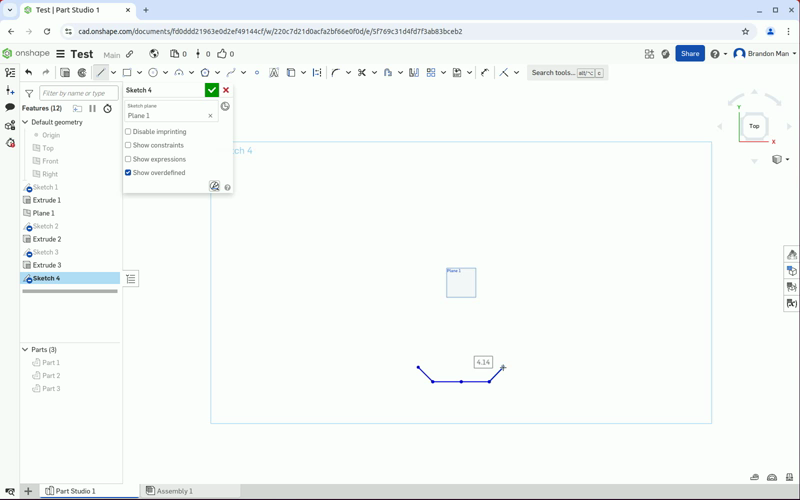
mouse_move(533, 367)
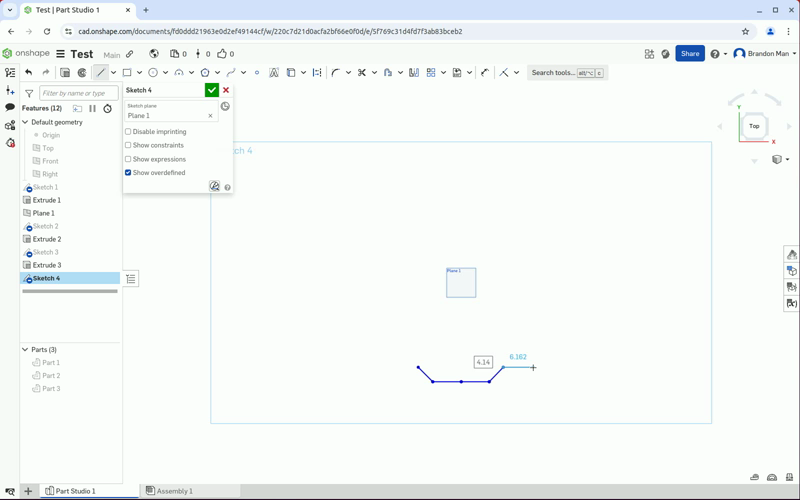
mouse_move(489, 352)
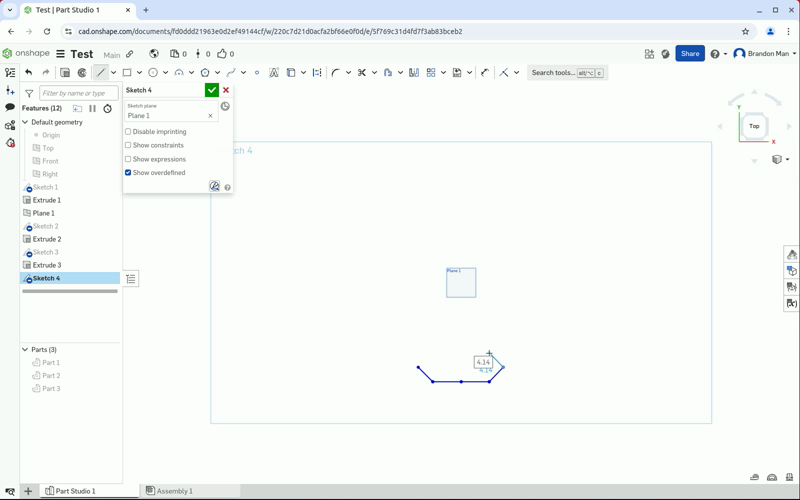
click(489, 352)
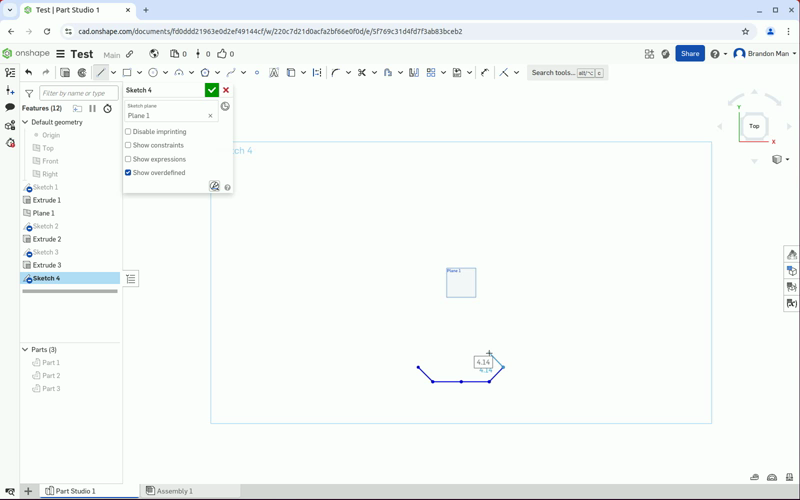
key_up(shift)
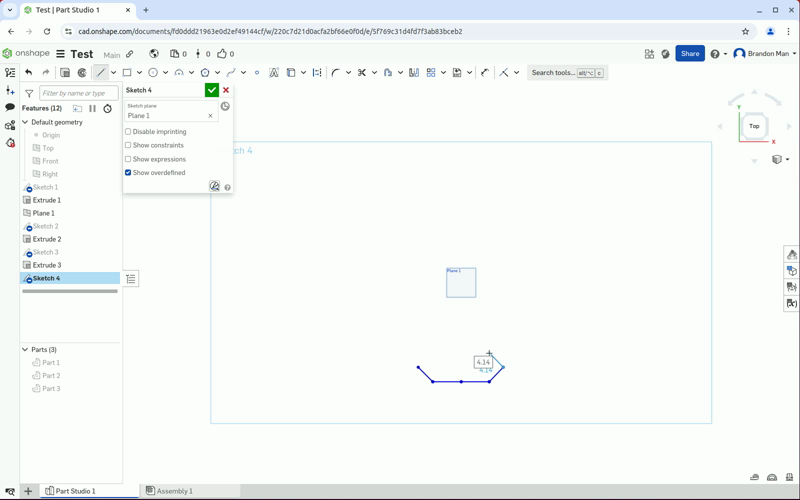
key_down(shift)
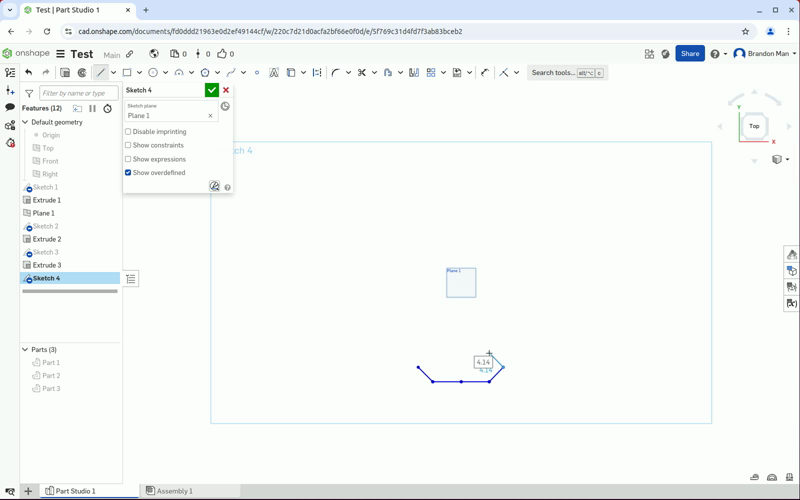
mouse_move(519, 352)
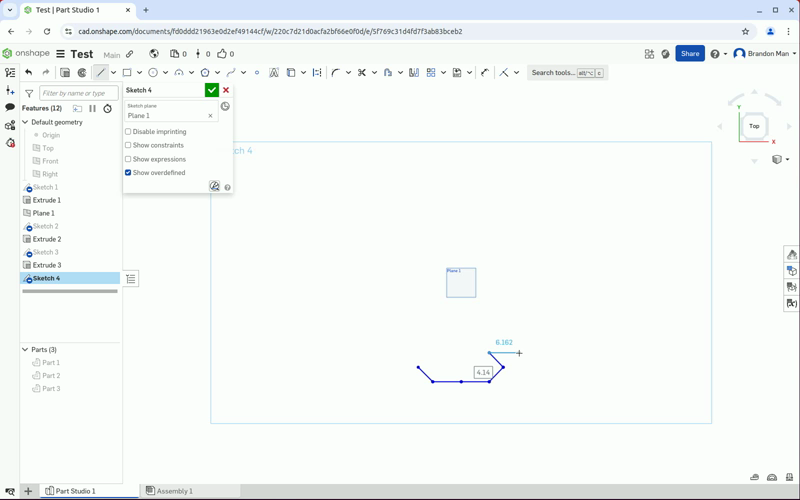
mouse_move(461, 352)
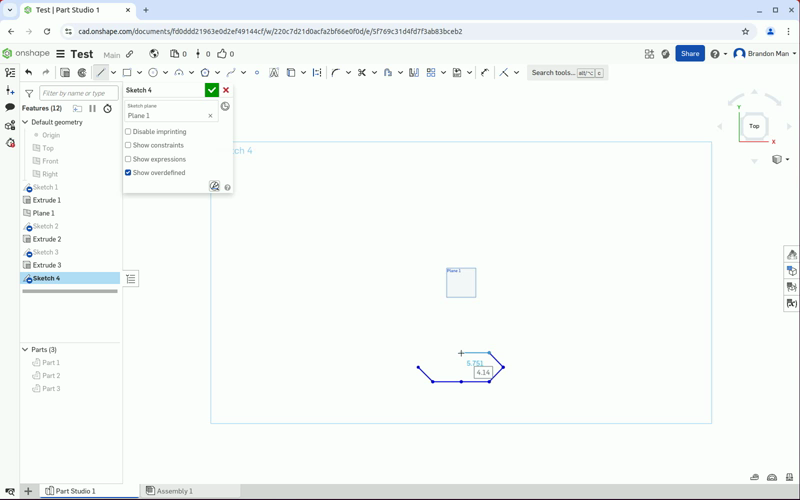
click(461, 352)
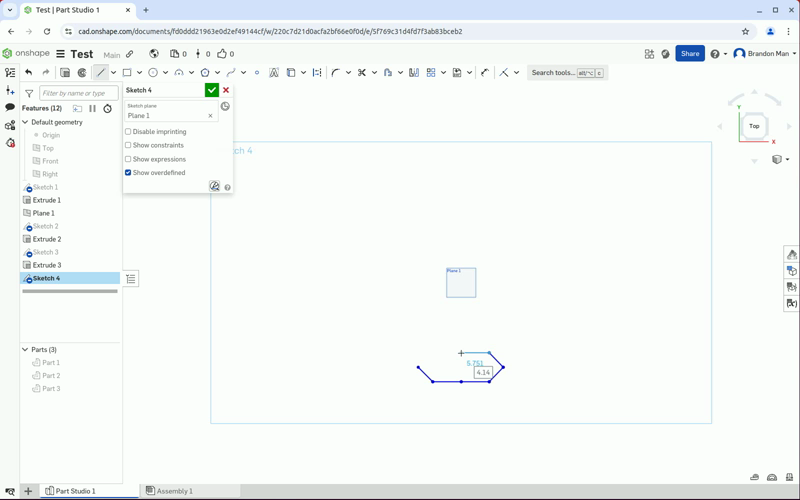
key_up(shift)
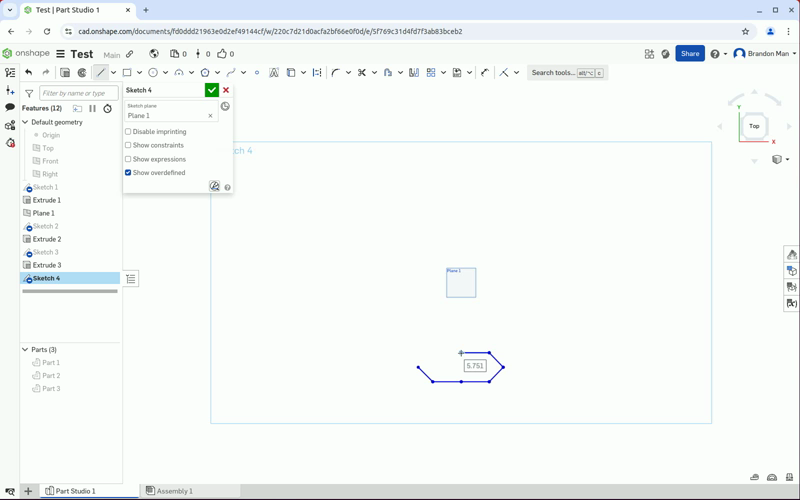
key_down(shift)
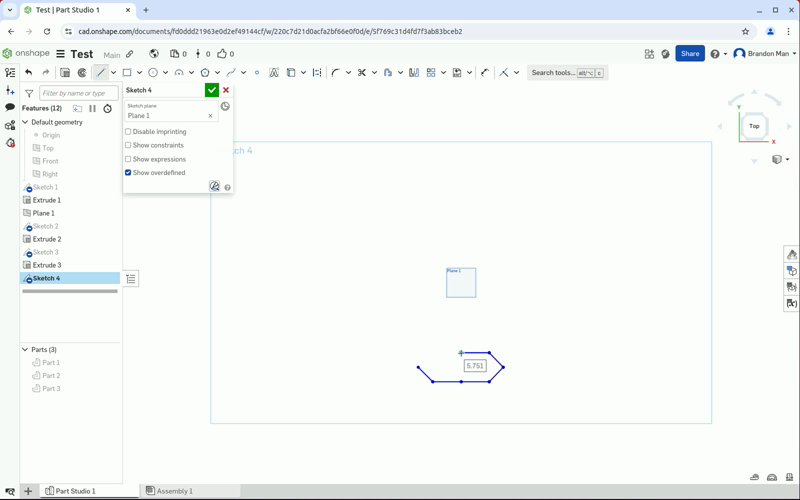
mouse_move(491, 352)
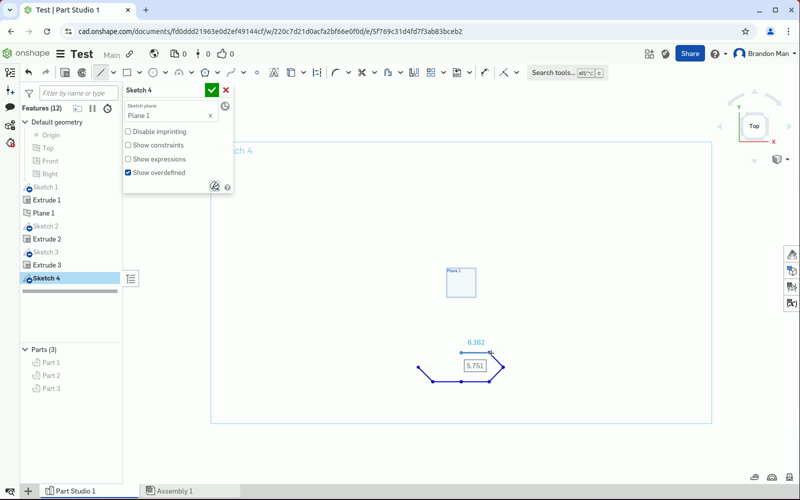
mouse_move(432, 352)
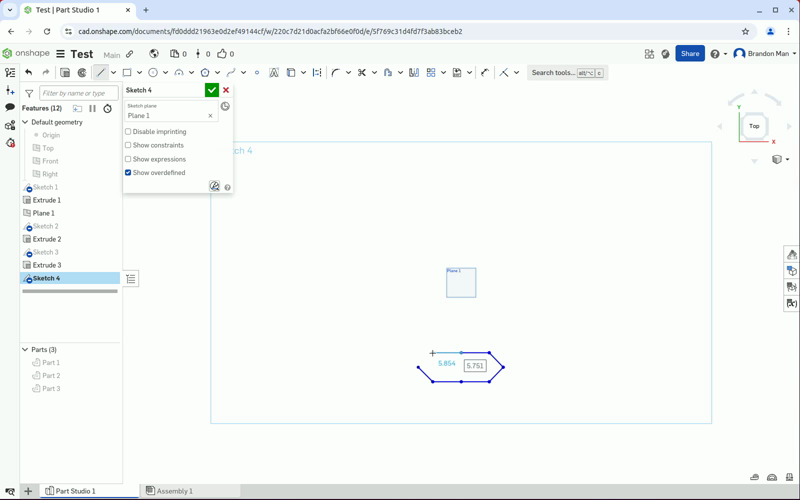
click(432, 352)
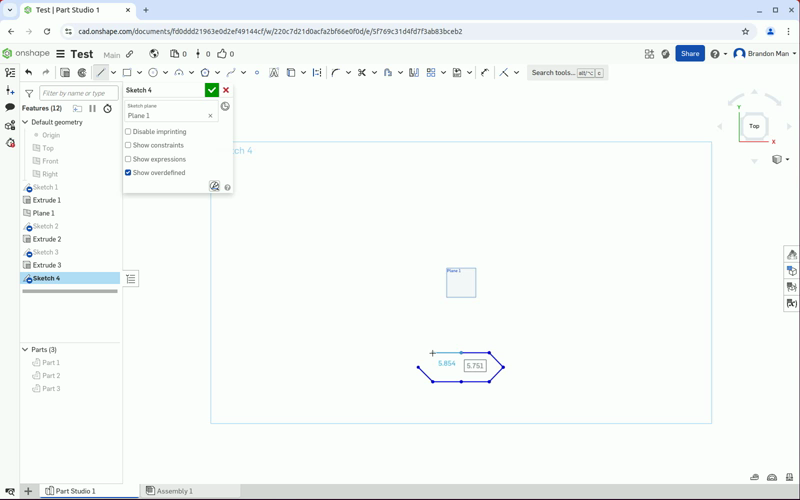
key_up(shift)
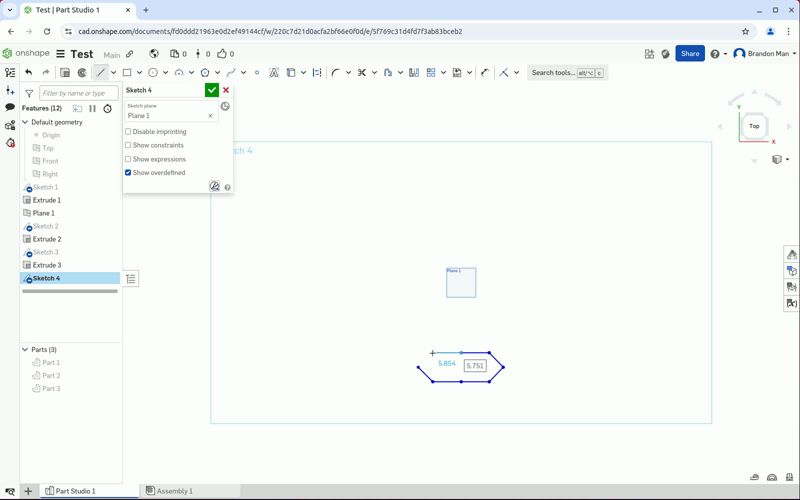
mouse_move(462, 352)
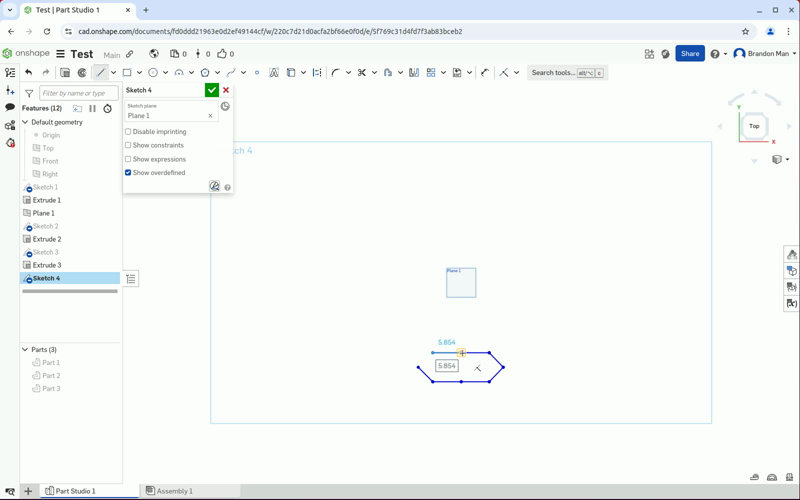
key_down(shift)
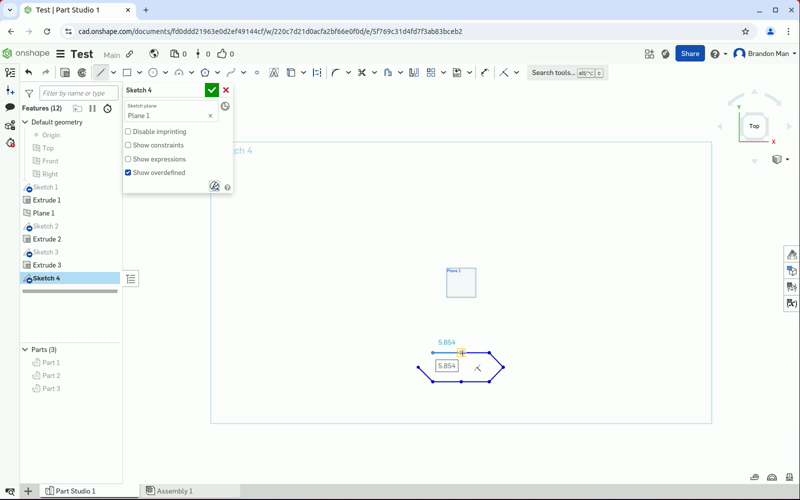
mouse_move(418, 367)
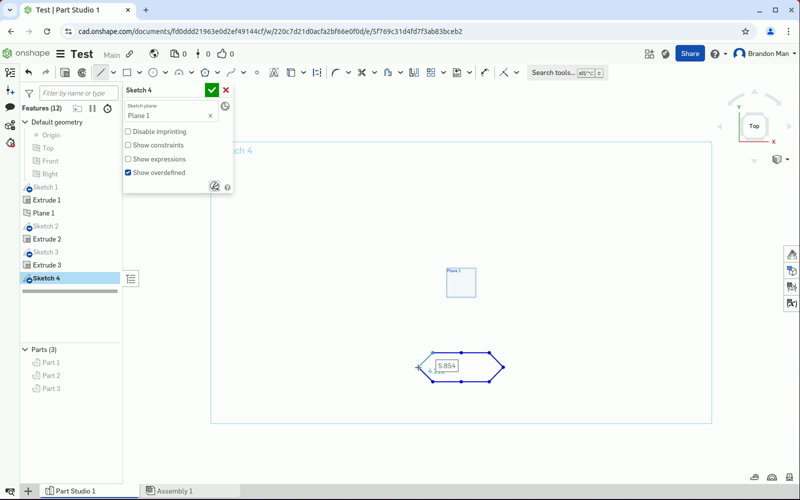
key_up(shift)
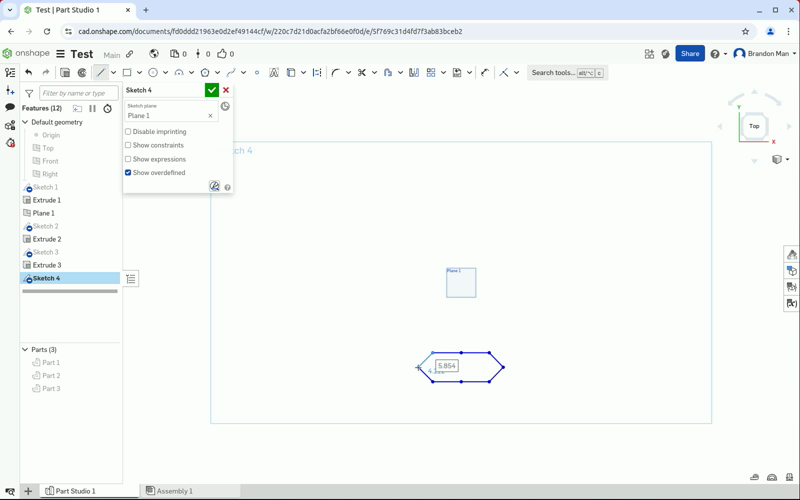
click(418, 367)
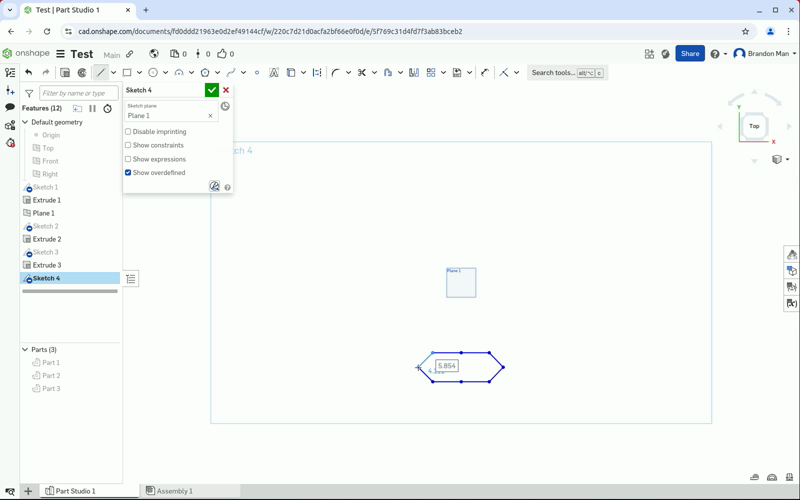
key(esc)
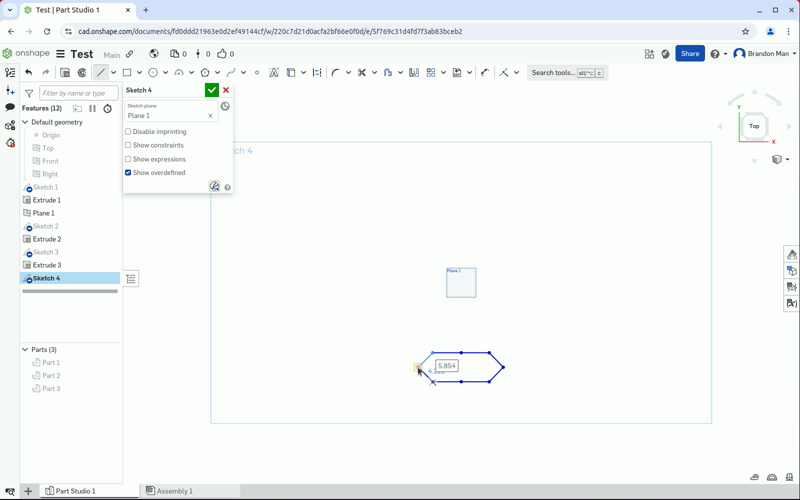
mouse_move(480, 377)
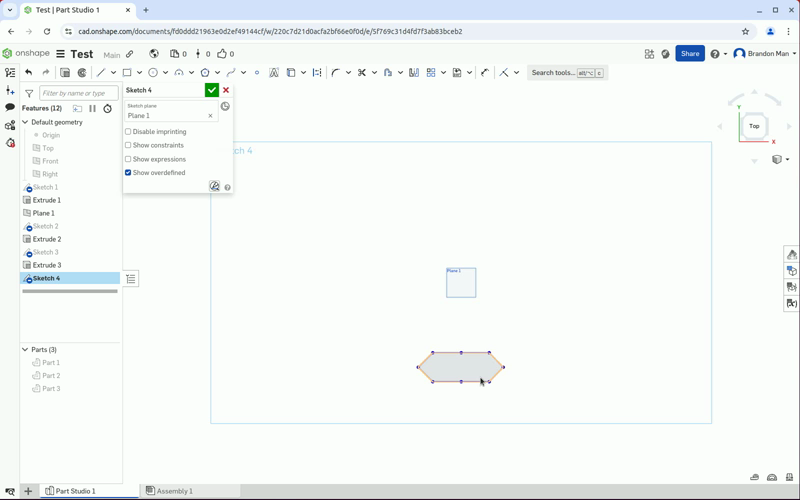
click(480, 377)
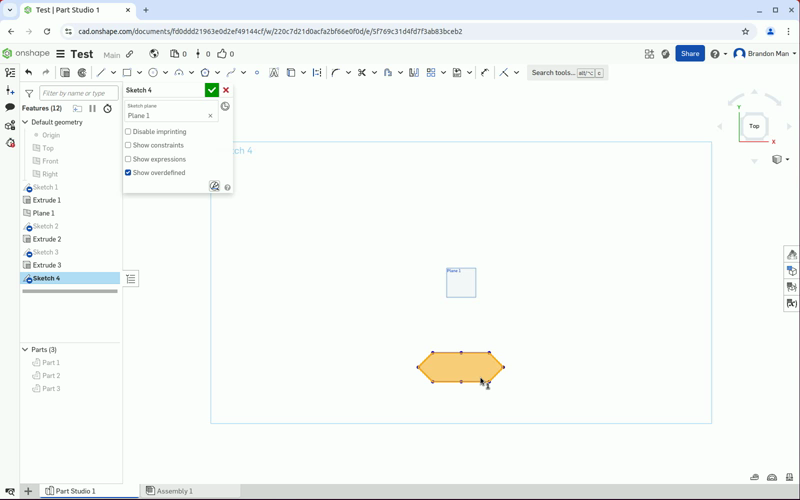
mouse_move(73, 352)
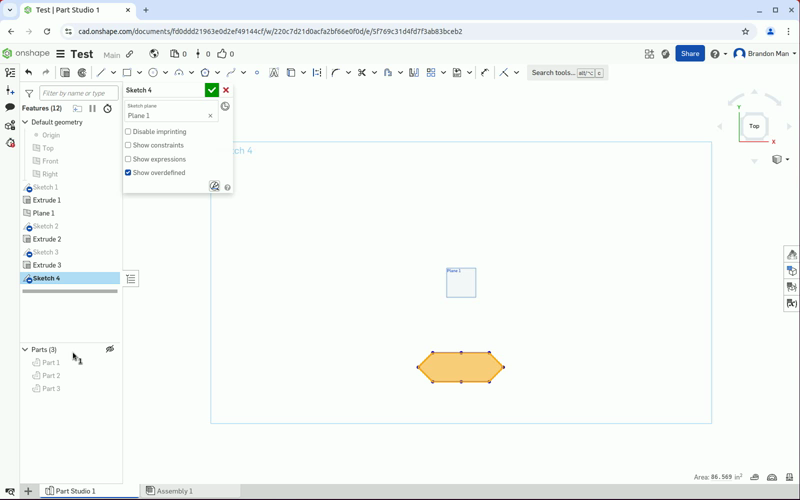
key(shift+y)
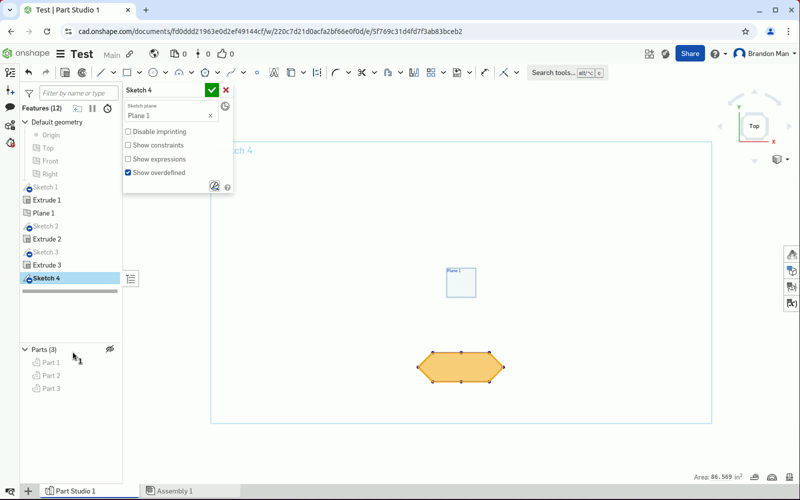
key(shift+e)
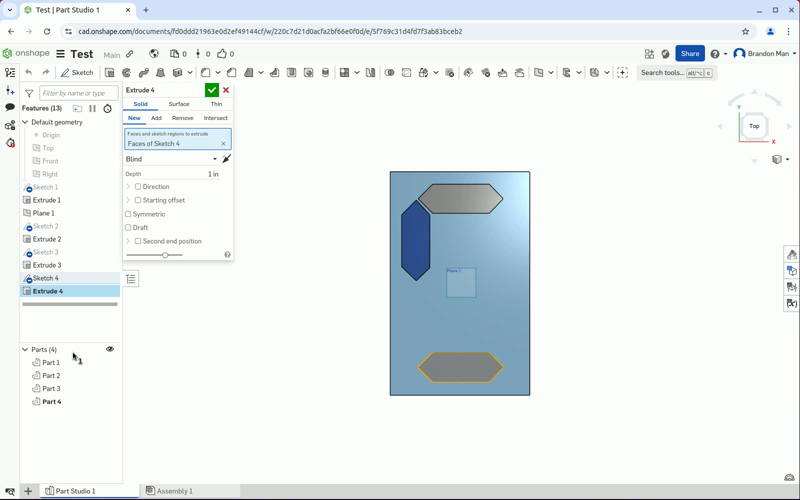
mouse_move(143, 106)
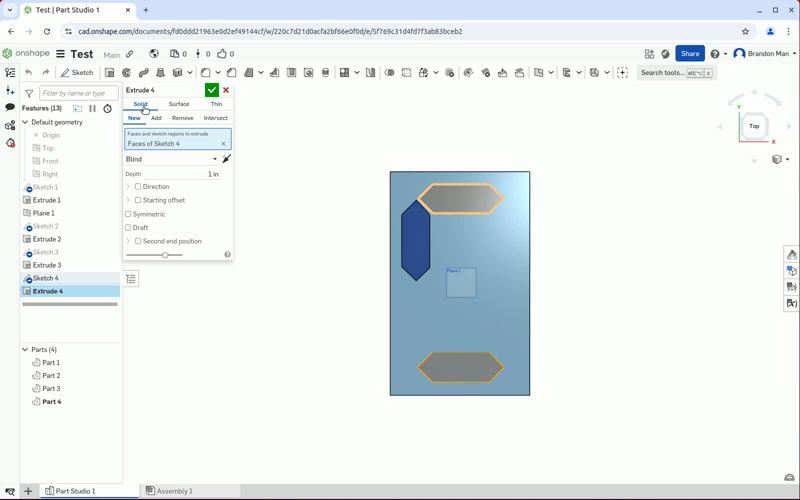
click(143, 106)
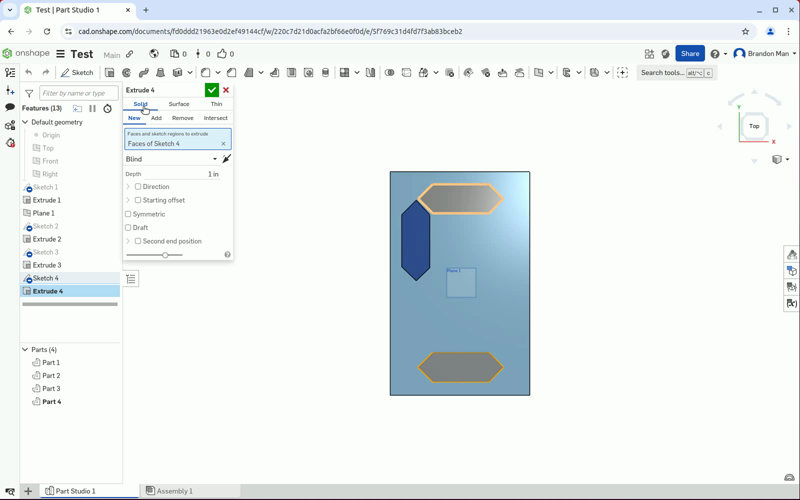
mouse_move(137, 120)
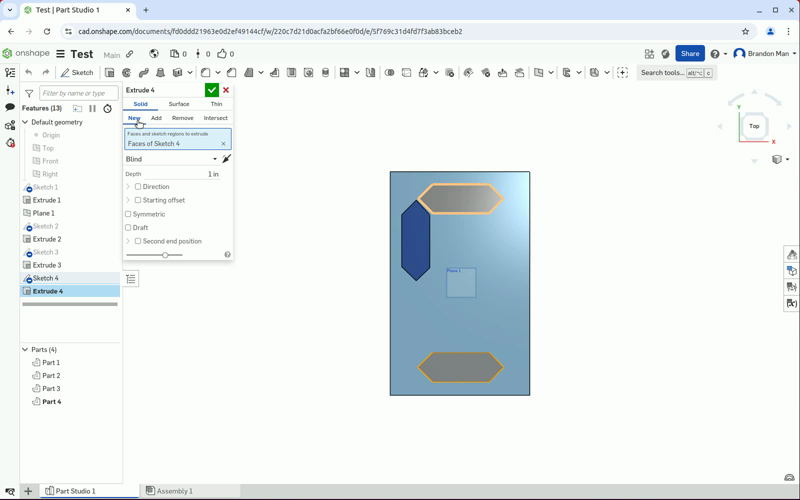
click(137, 120)
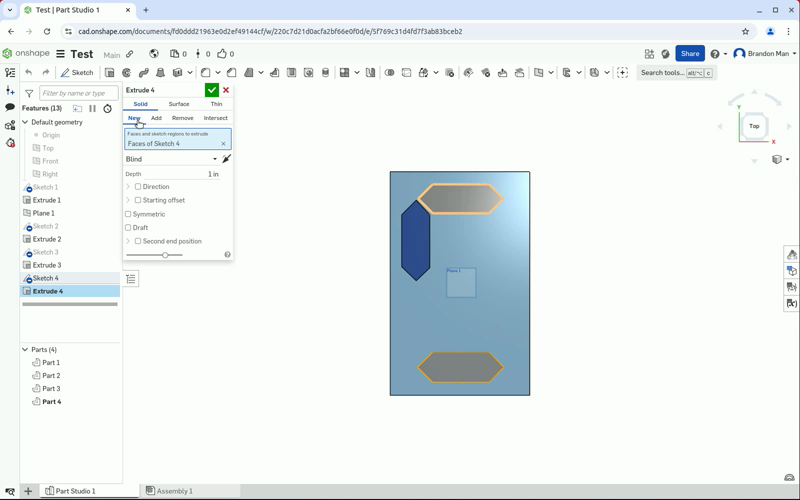
key(tab, 4)
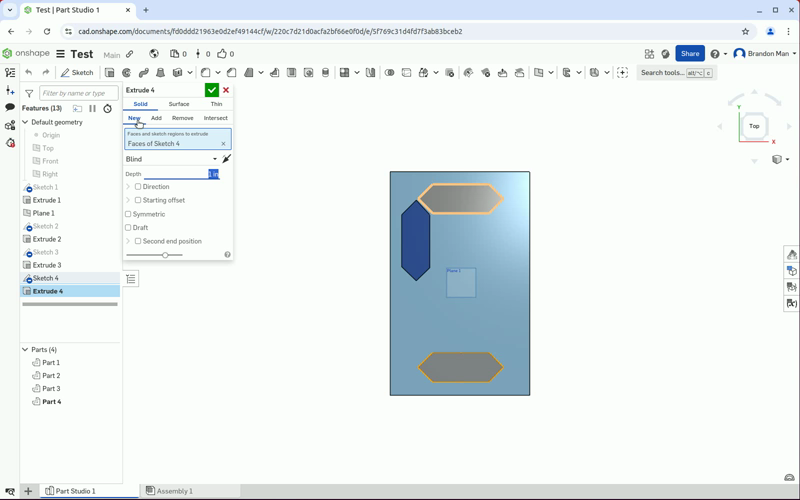
text(5.777)
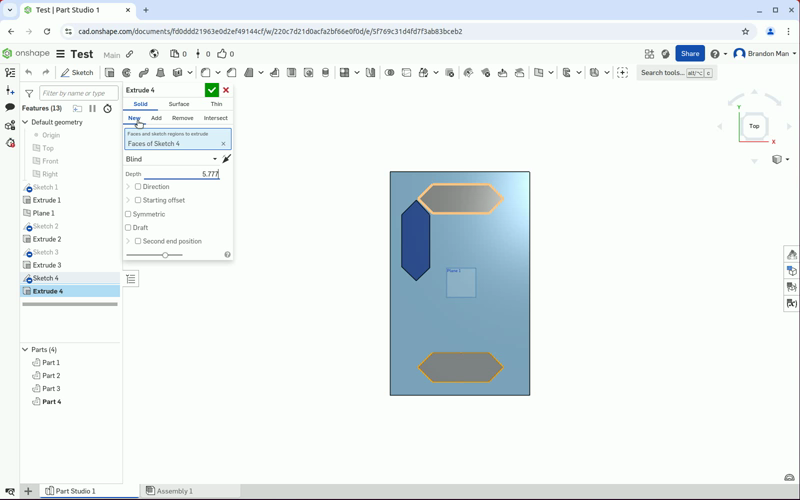
key(enter)
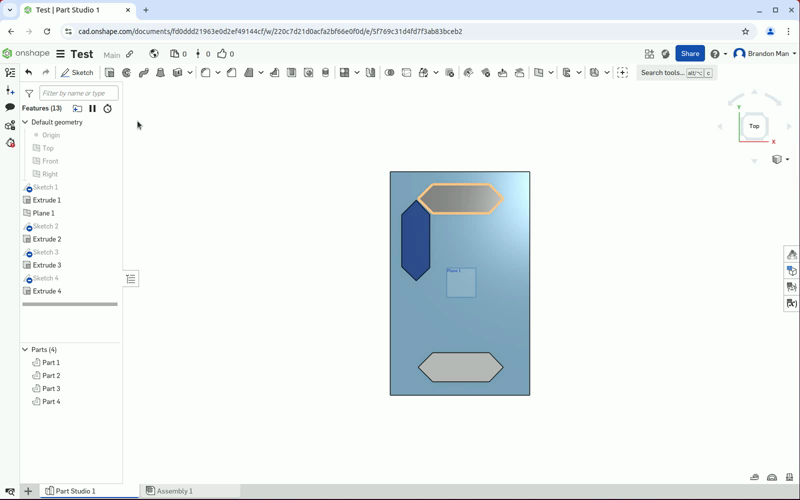
key(shift+h)
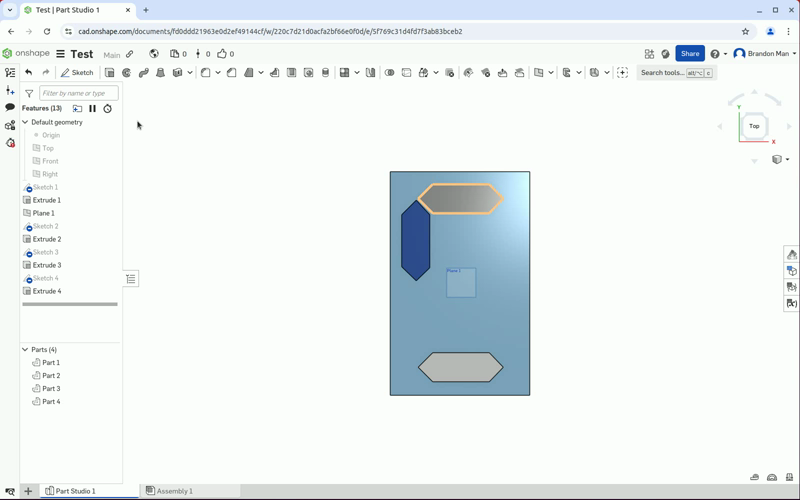
key(shift+h)
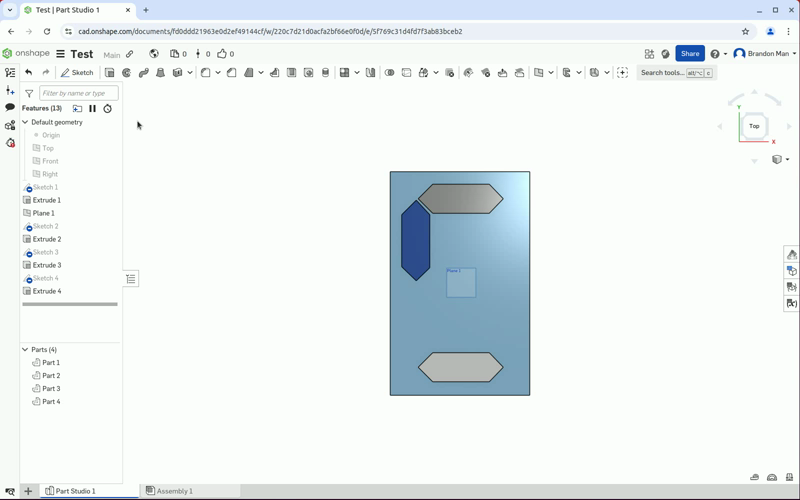
mouse_move(73, 189)
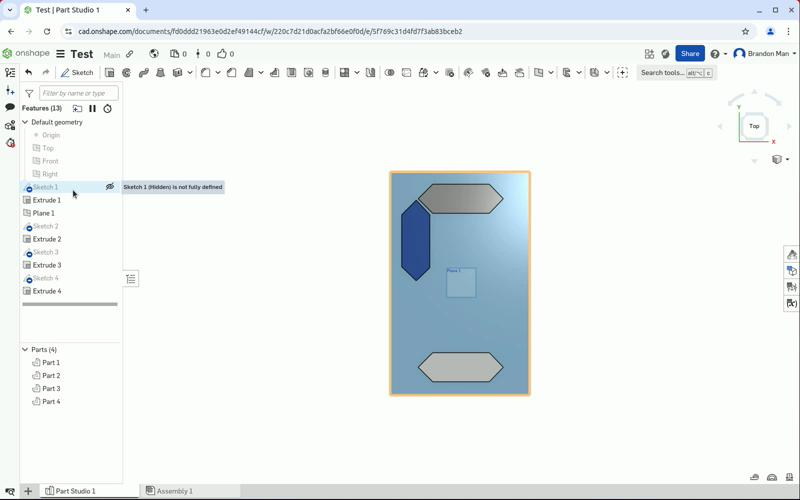
click(73, 189)
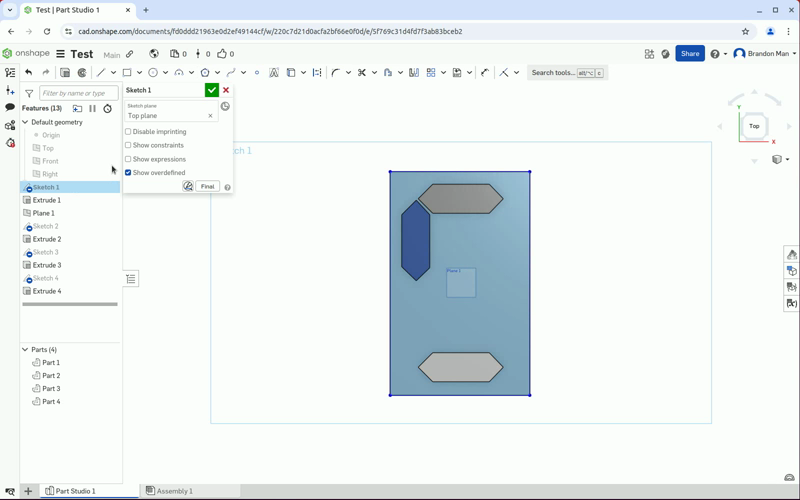
mouse_move(229, 92)
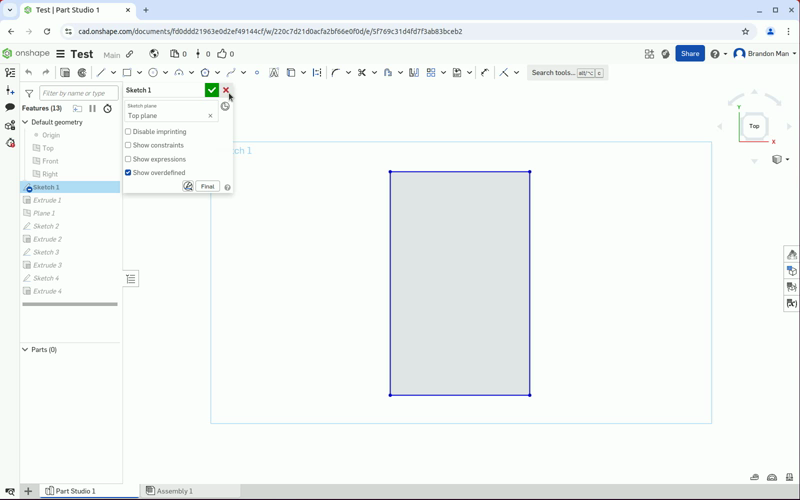
click(229, 92)
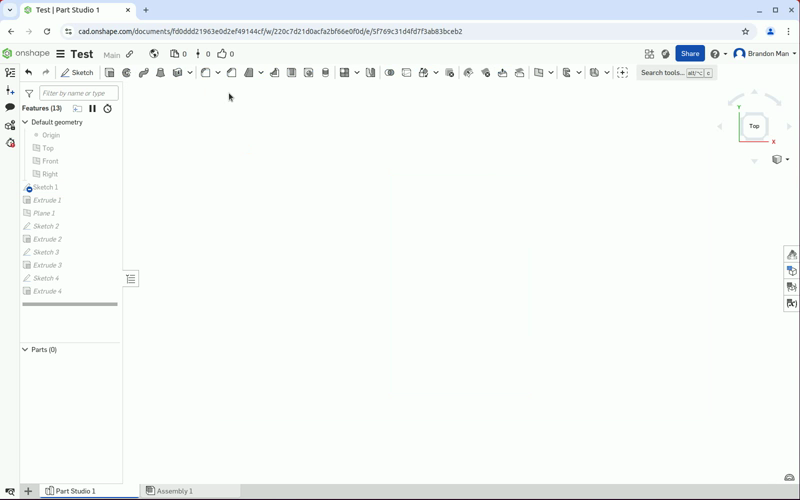
key(shift+s)
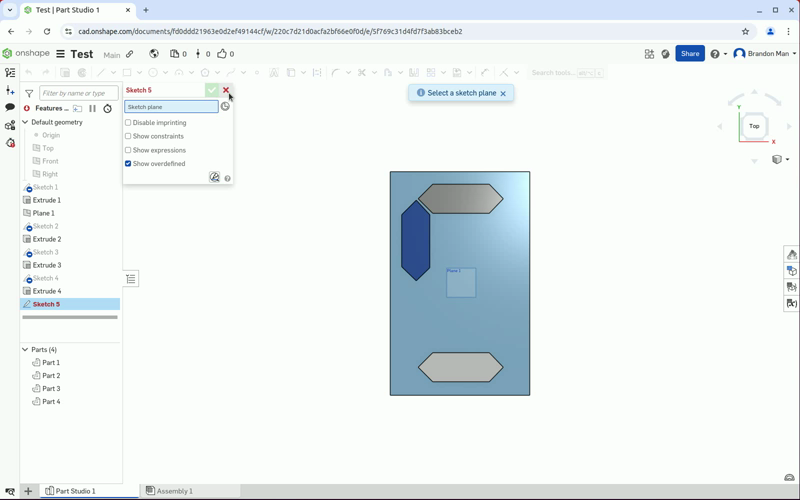
mouse_move(73, 215)
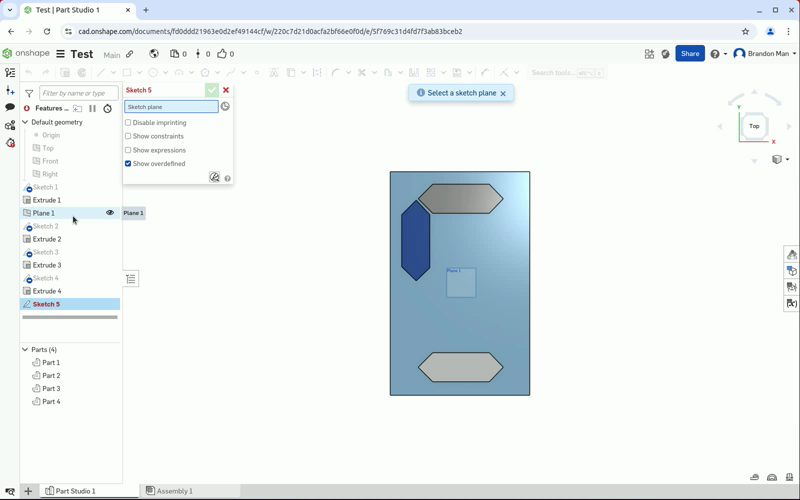
click(73, 215)
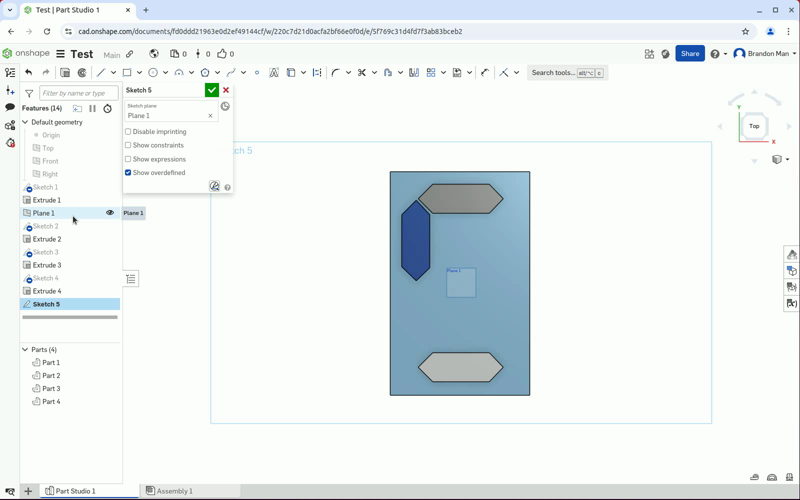
mouse_move(73, 352)
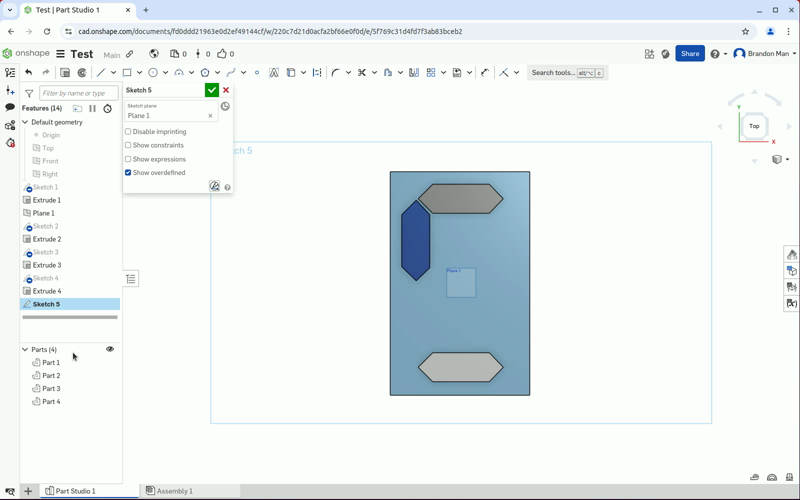
key(y)
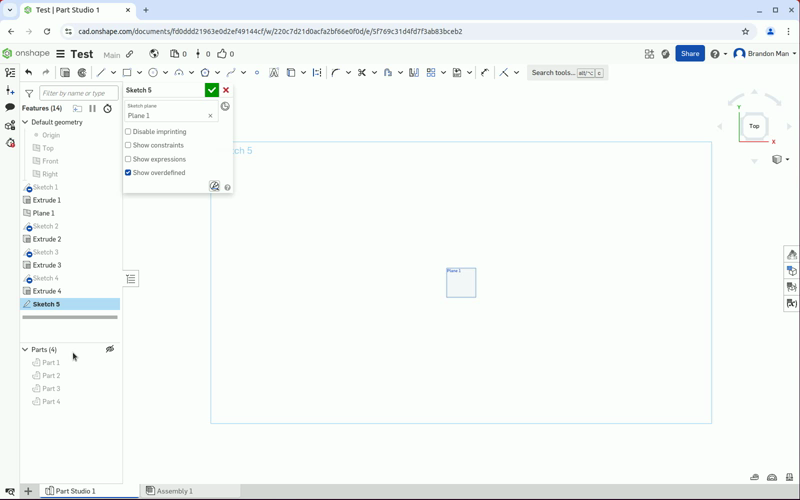
key(l)
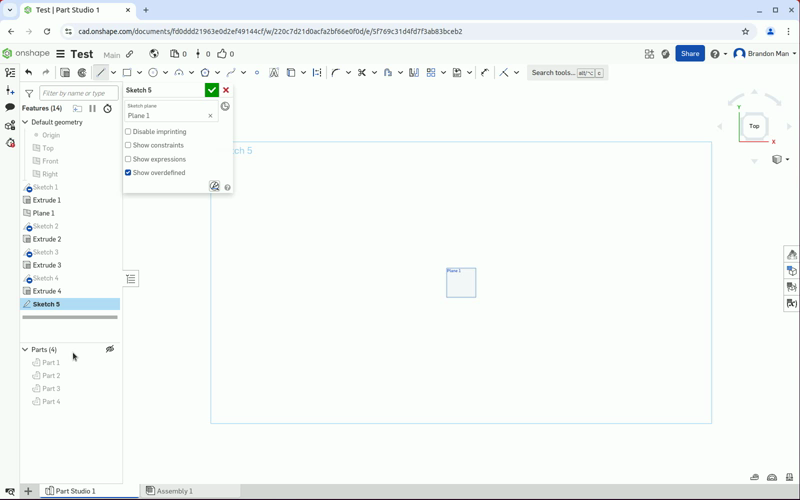
key_down(shift)
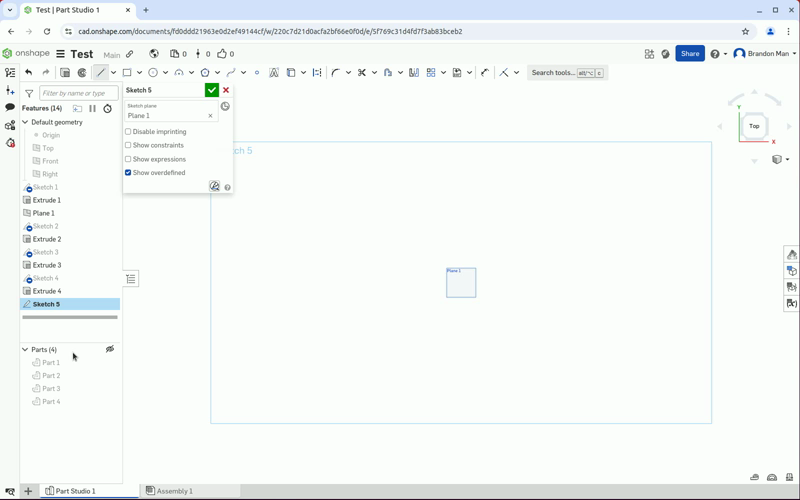
mouse_move(401, 351)
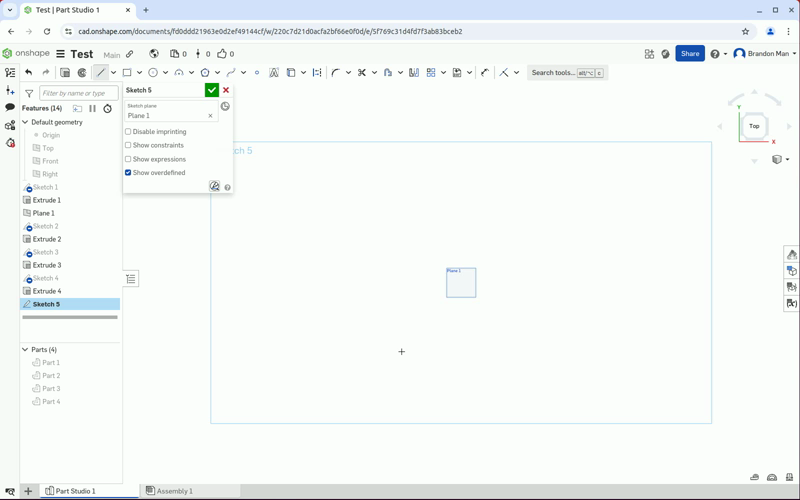
click(401, 351)
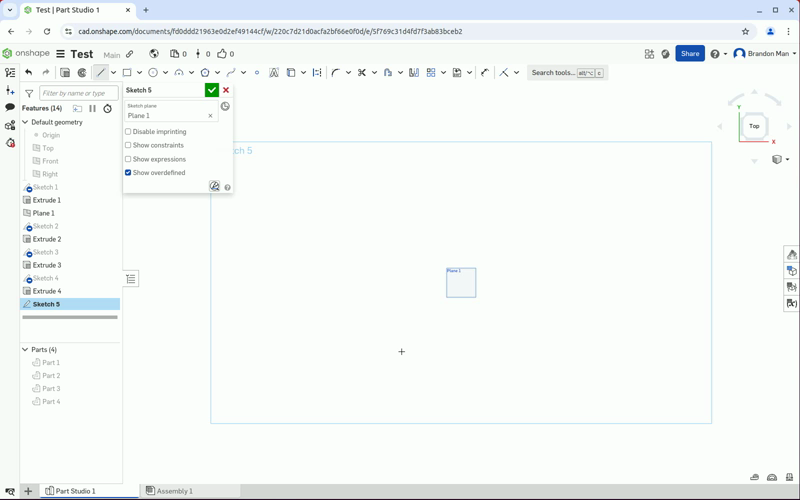
key_up(shift)
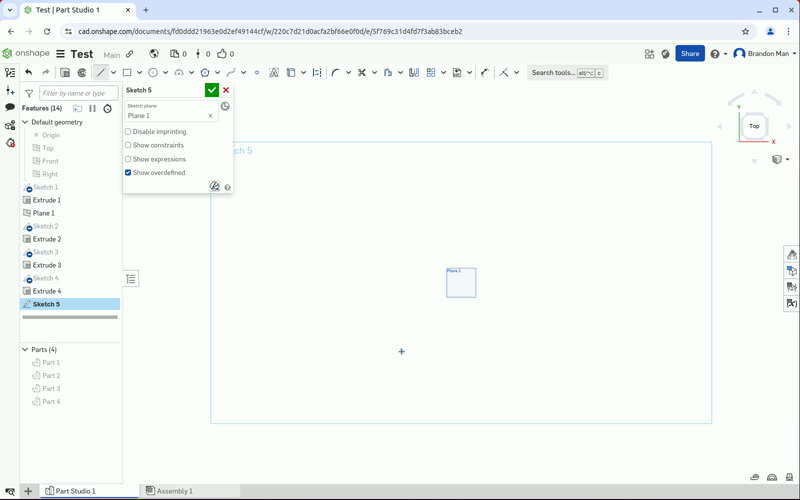
key_down(shift)
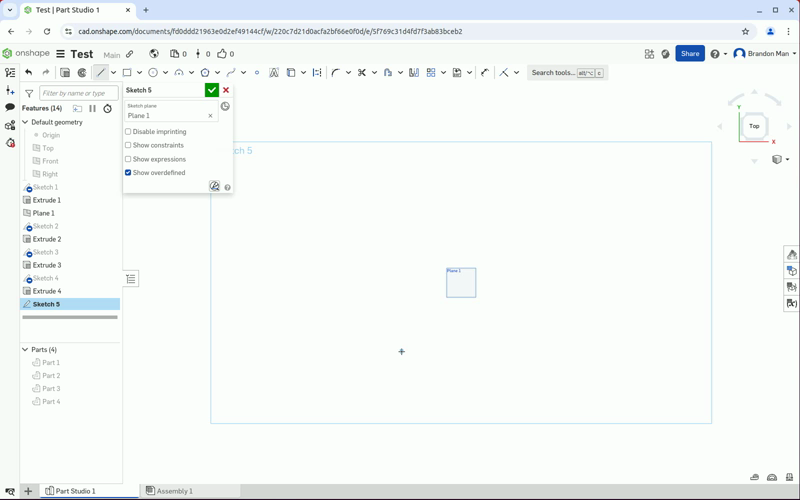
mouse_move(431, 351)
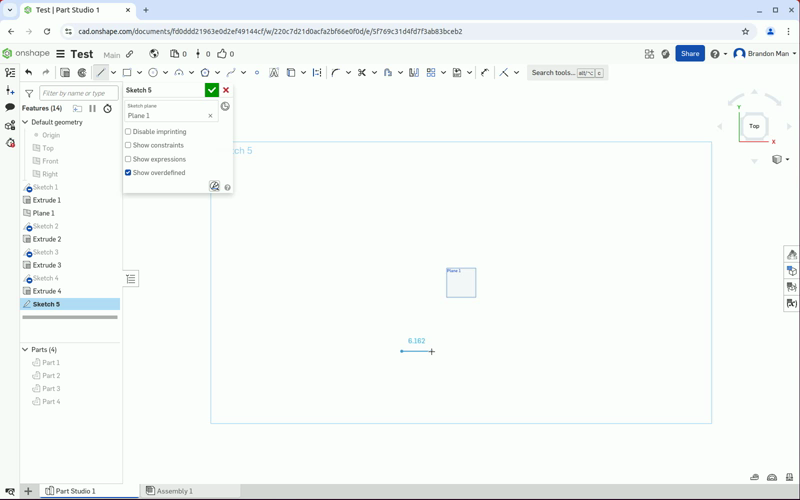
mouse_move(416, 365)
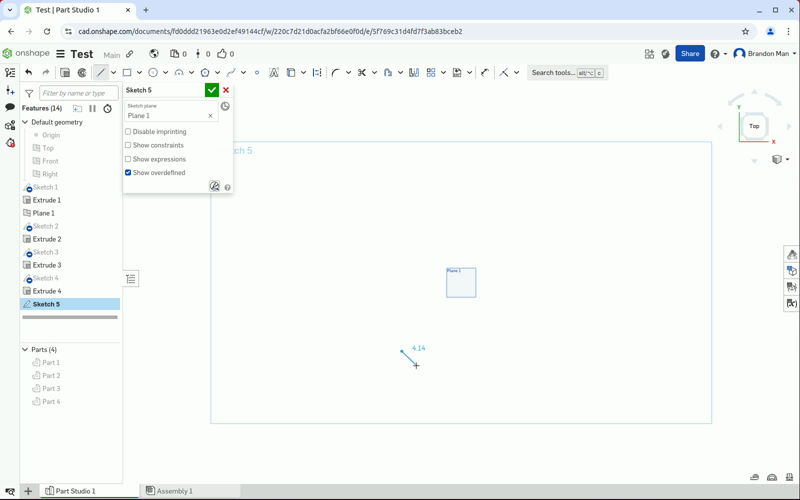
click(416, 365)
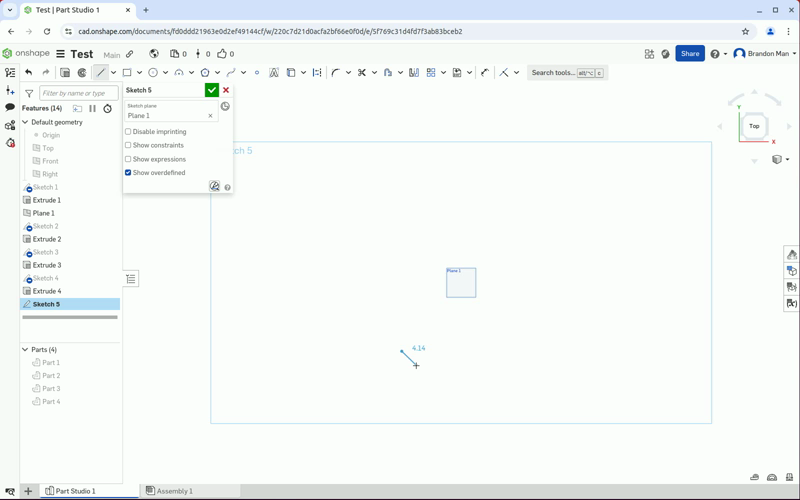
key_up(shift)
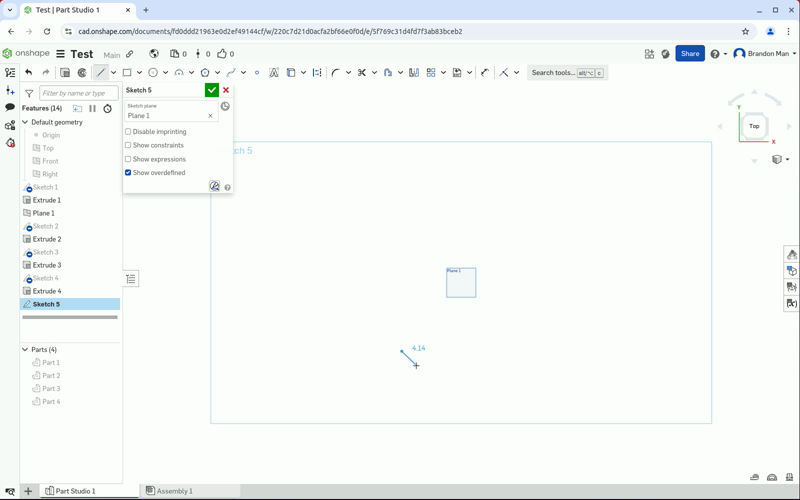
key_down(shift)
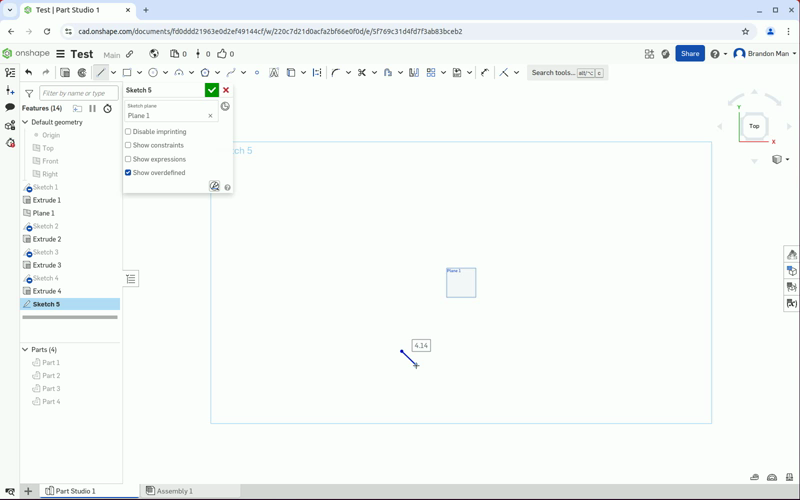
mouse_move(446, 365)
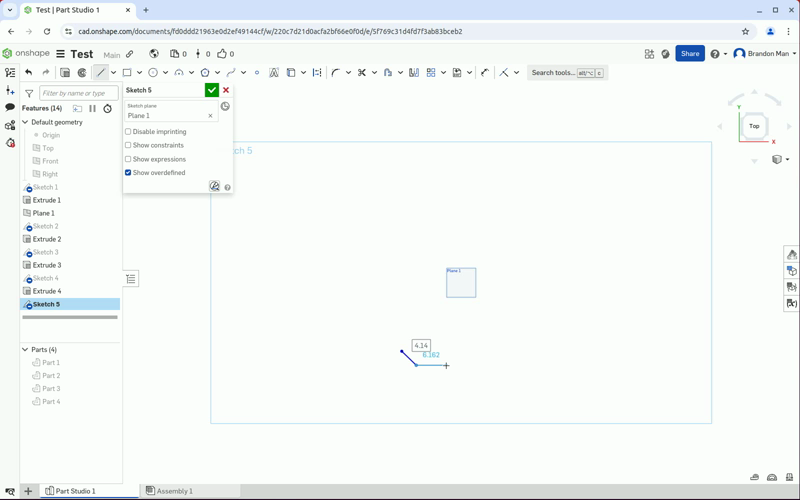
mouse_move(430, 351)
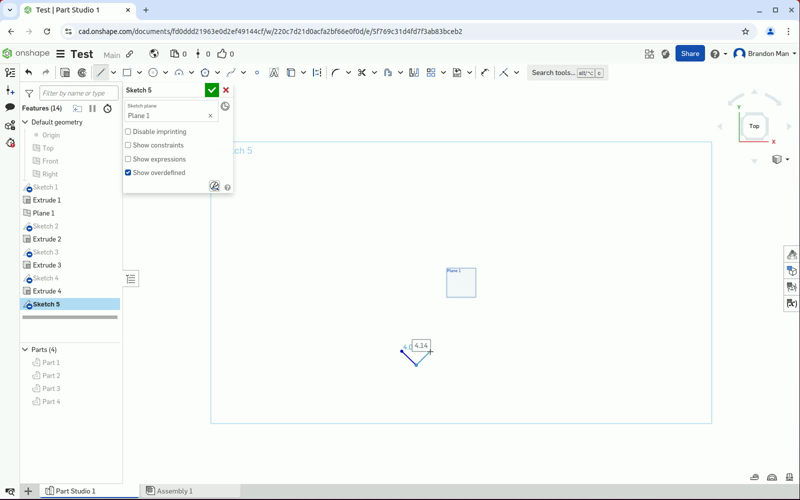
click(430, 351)
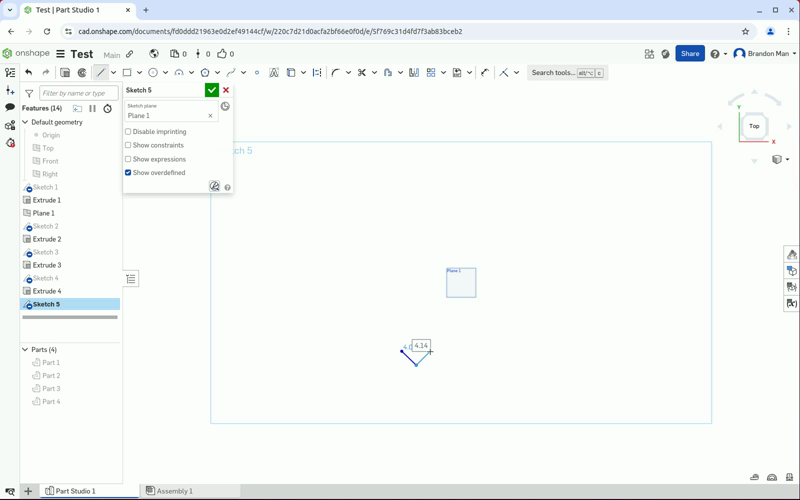
key_up(shift)
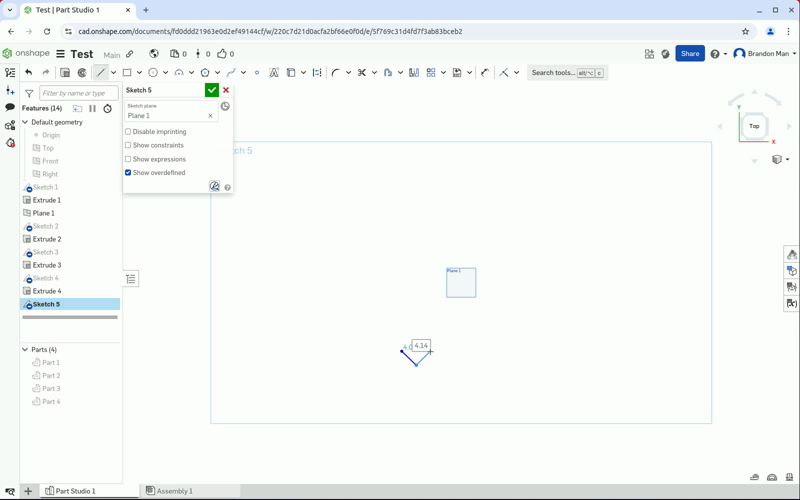
key_down(shift)
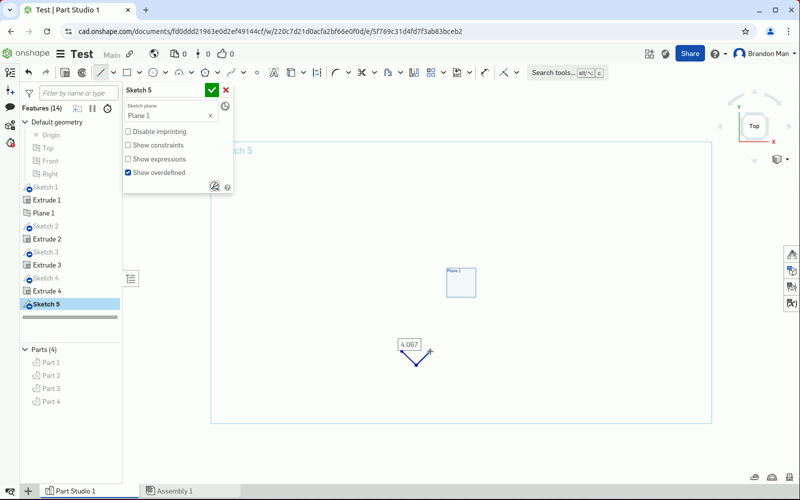
mouse_move(460, 351)
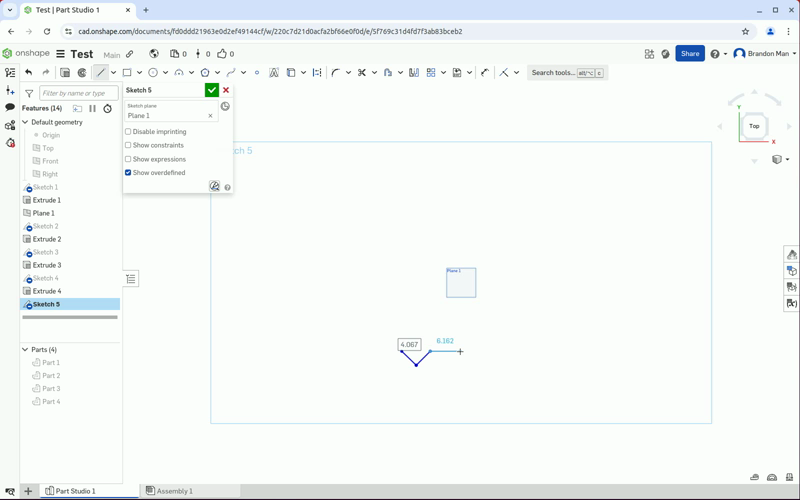
mouse_move(430, 296)
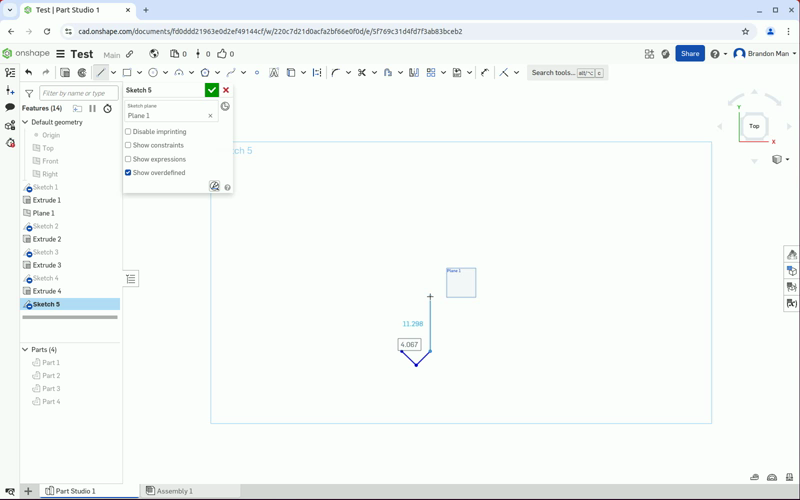
click(430, 296)
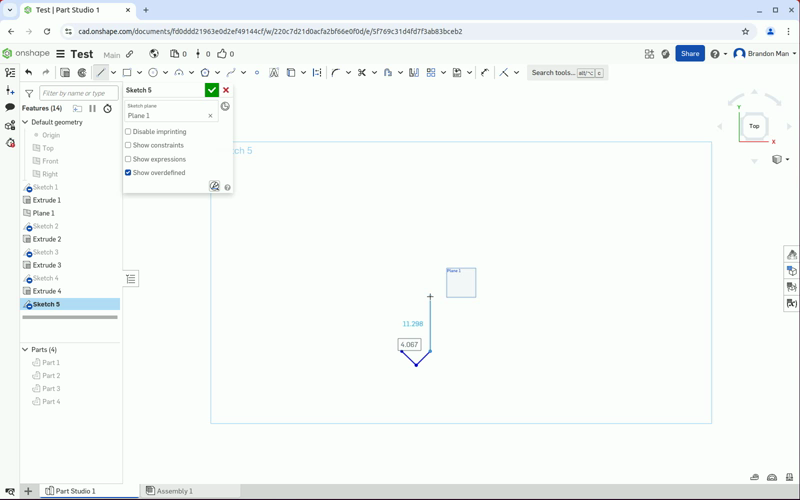
key_up(shift)
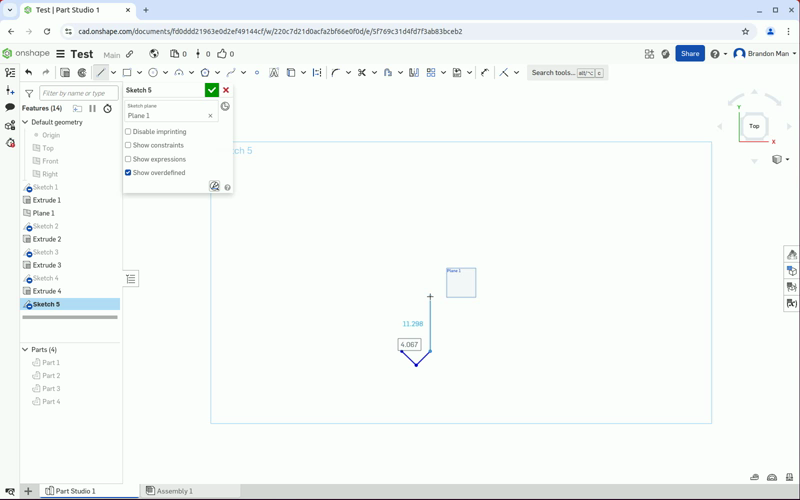
key_down(shift)
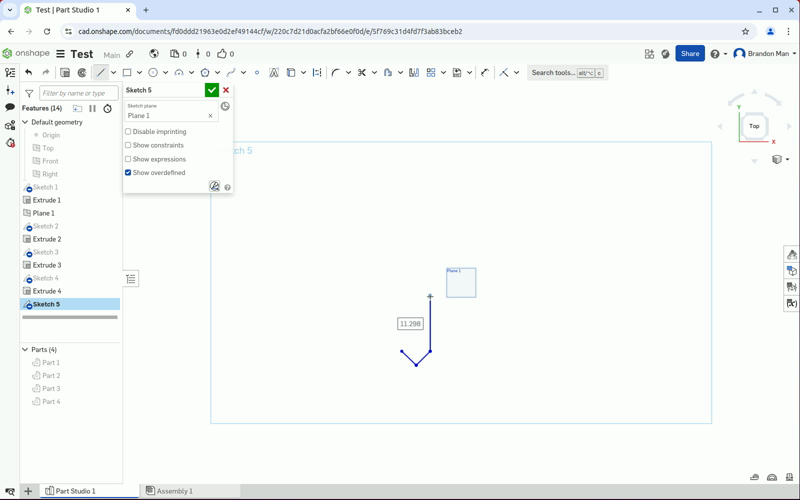
mouse_move(460, 296)
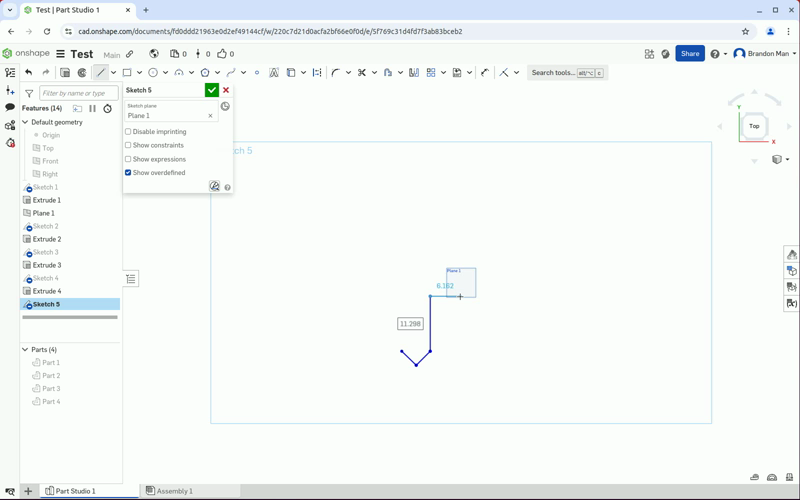
mouse_move(416, 283)
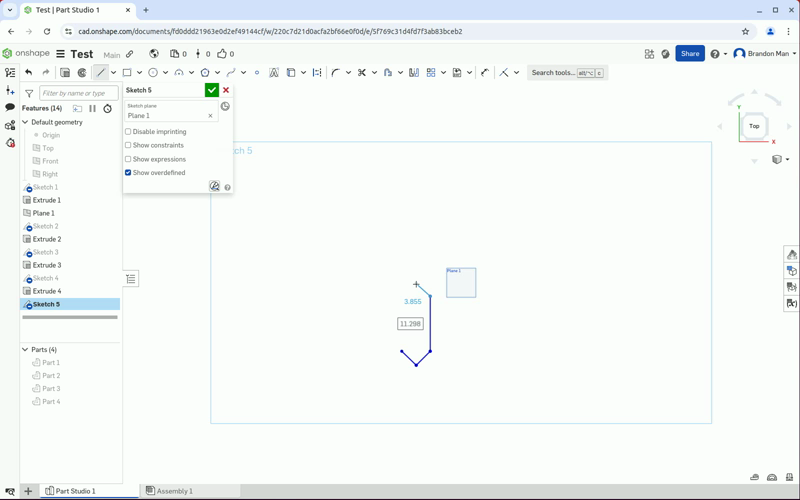
click(416, 283)
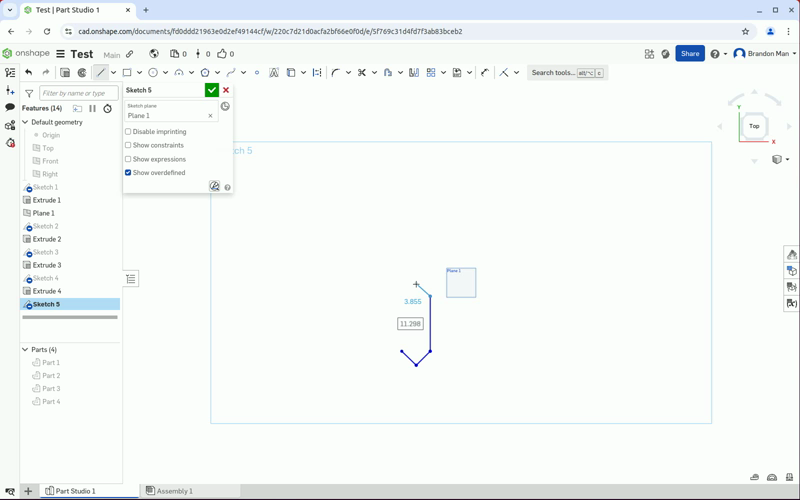
key_up(shift)
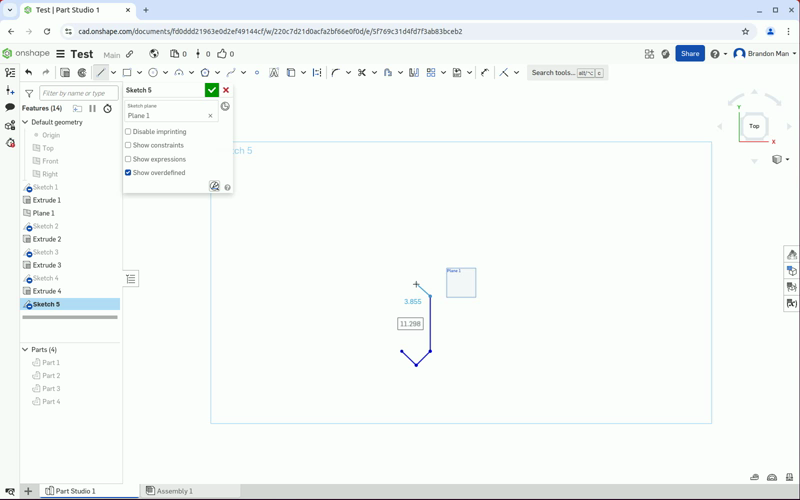
key_down(shift)
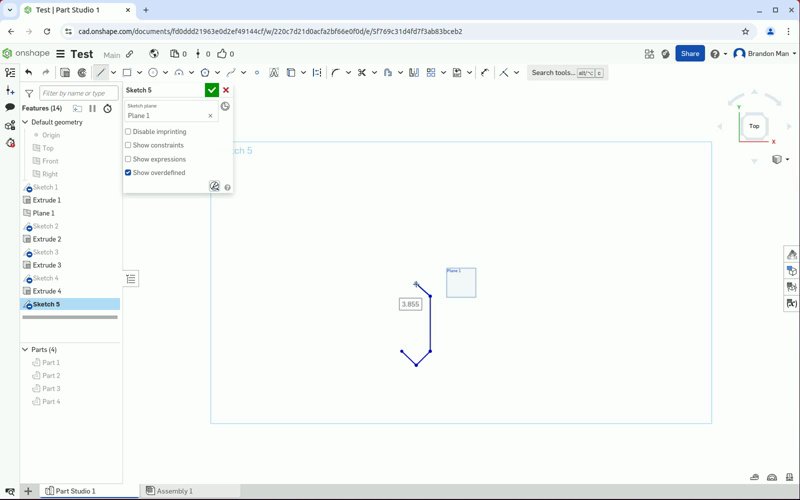
mouse_move(446, 283)
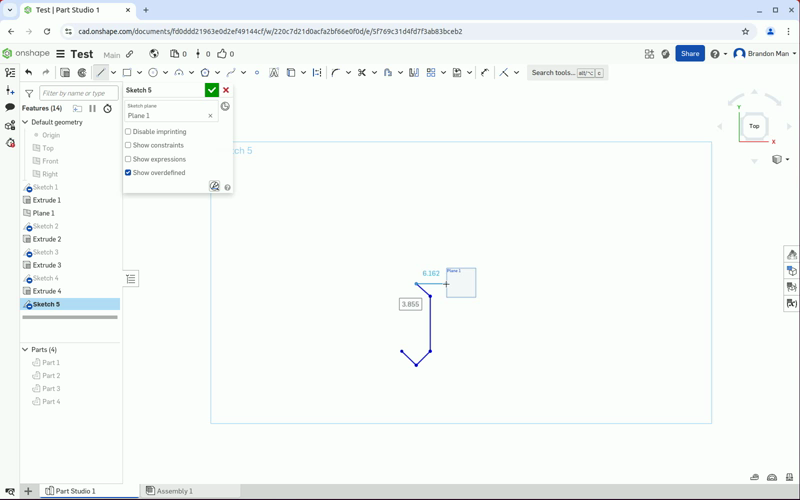
mouse_move(401, 297)
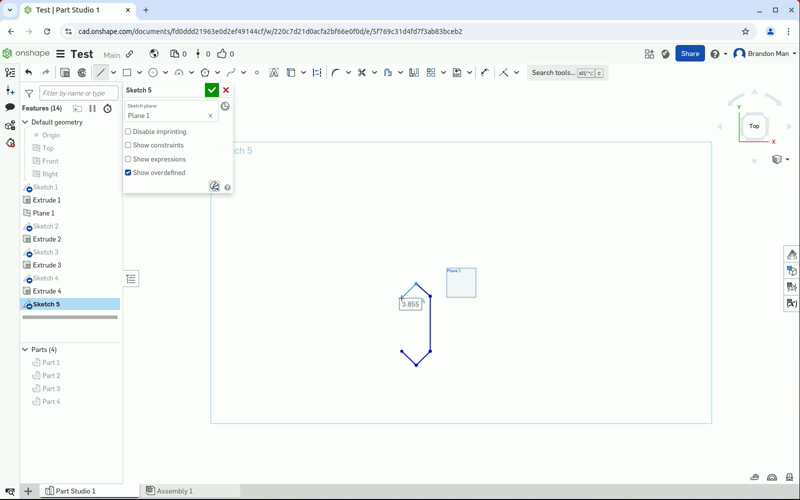
click(401, 297)
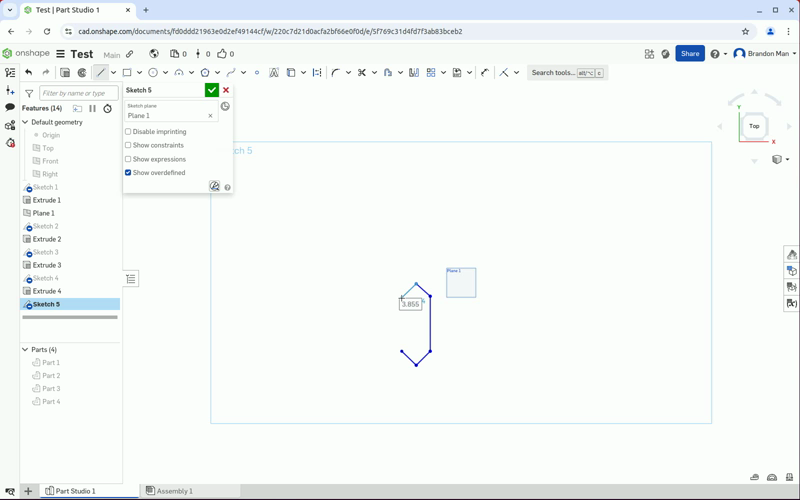
key_up(shift)
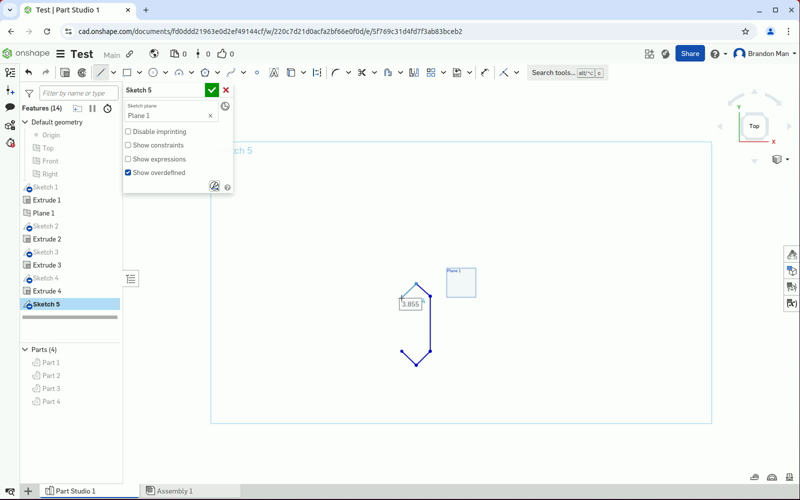
mouse_move(431, 297)
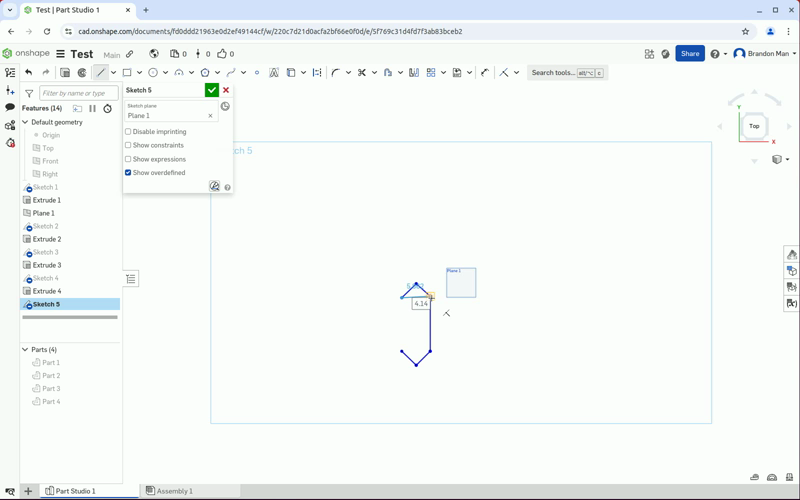
key_down(shift)
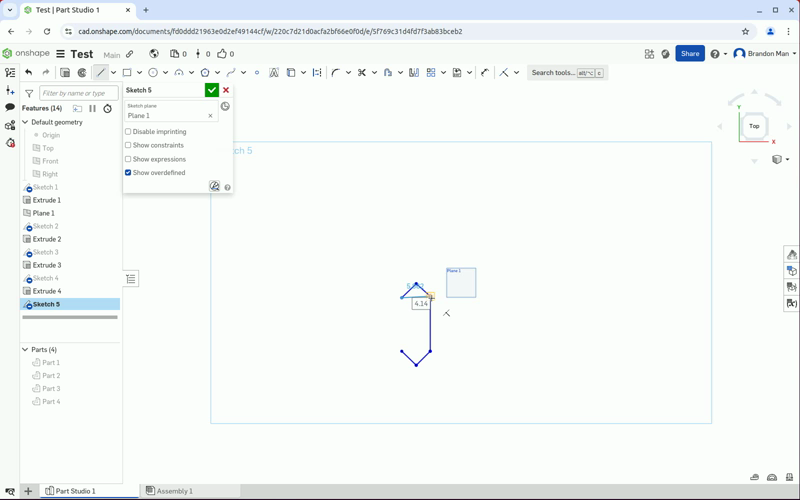
mouse_move(401, 351)
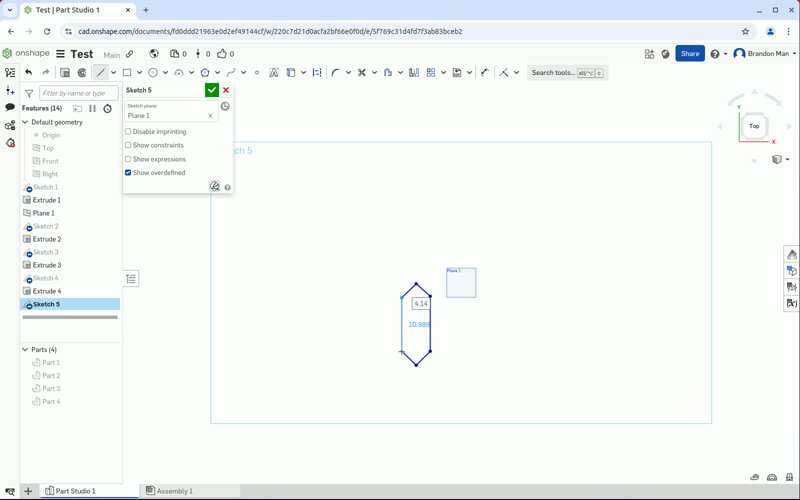
key_up(shift)
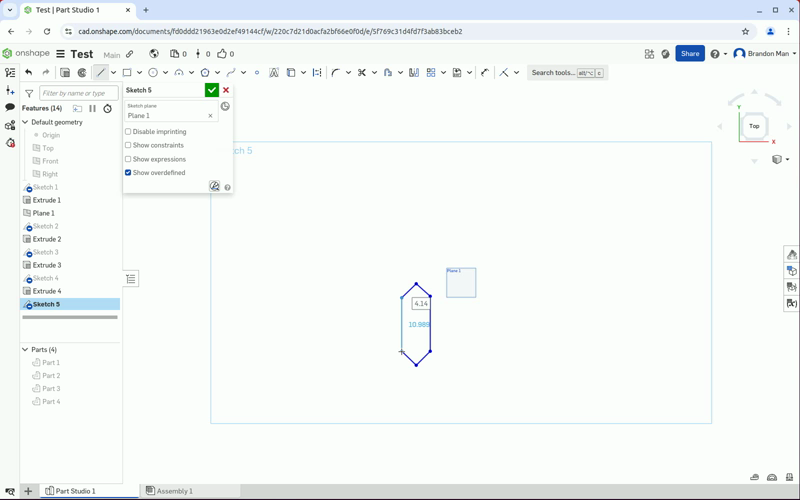
click(401, 351)
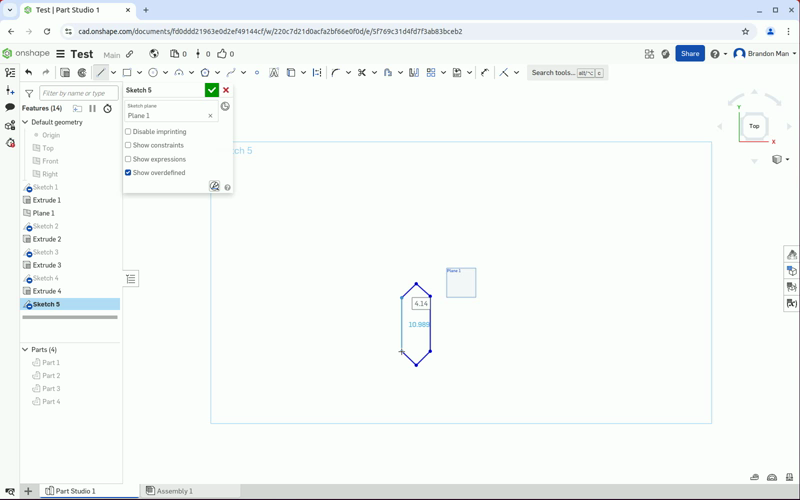
key(esc)
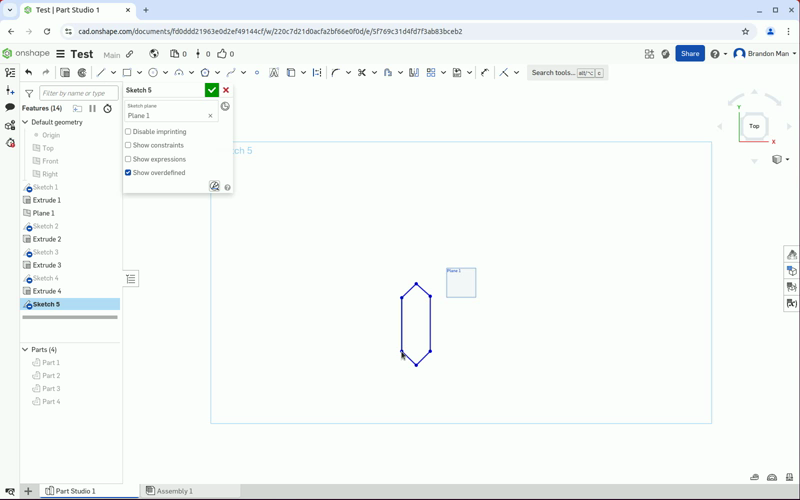
mouse_move(418, 287)
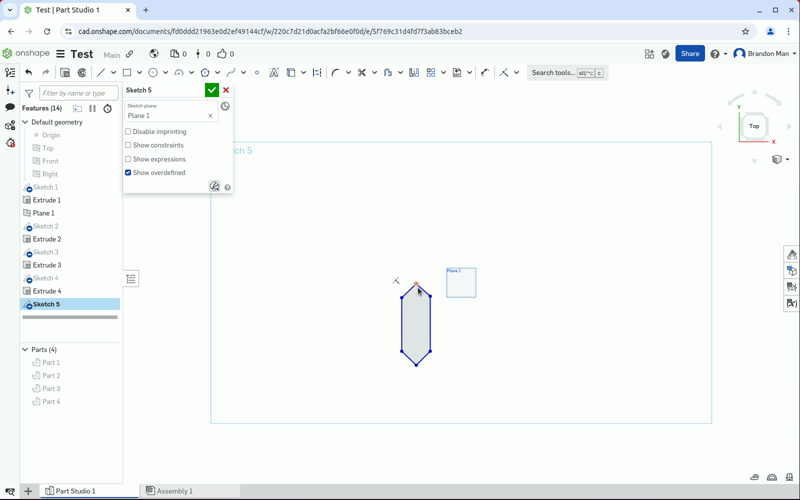
click(418, 287)
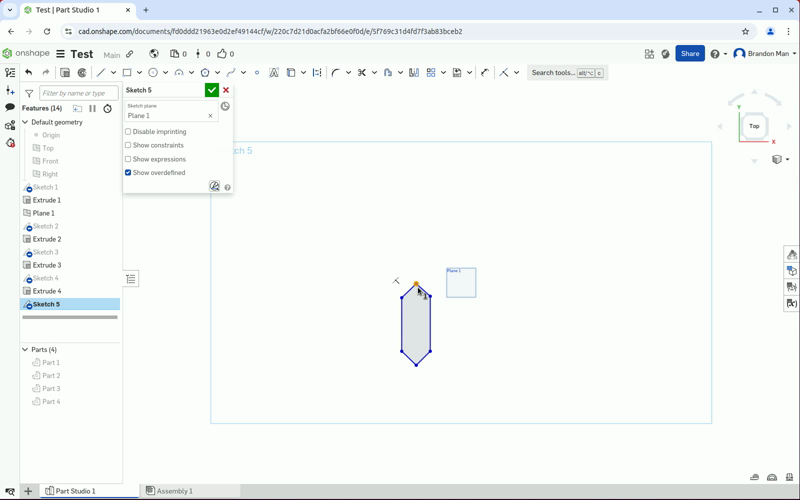
mouse_move(73, 352)
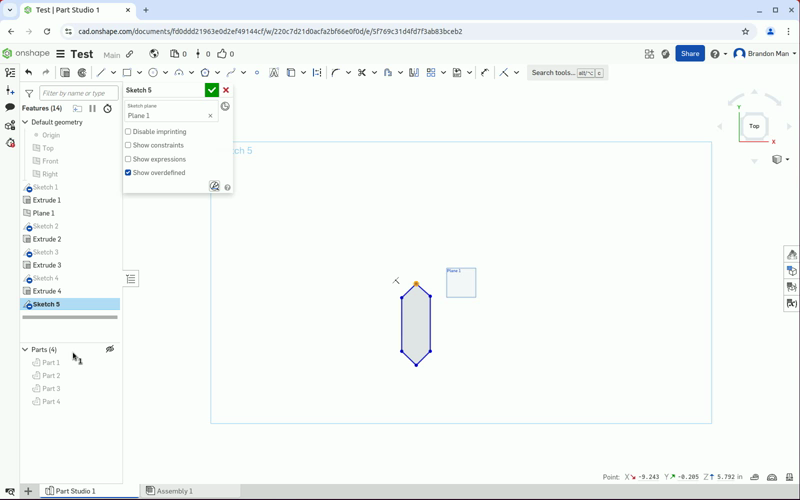
key(shift+y)
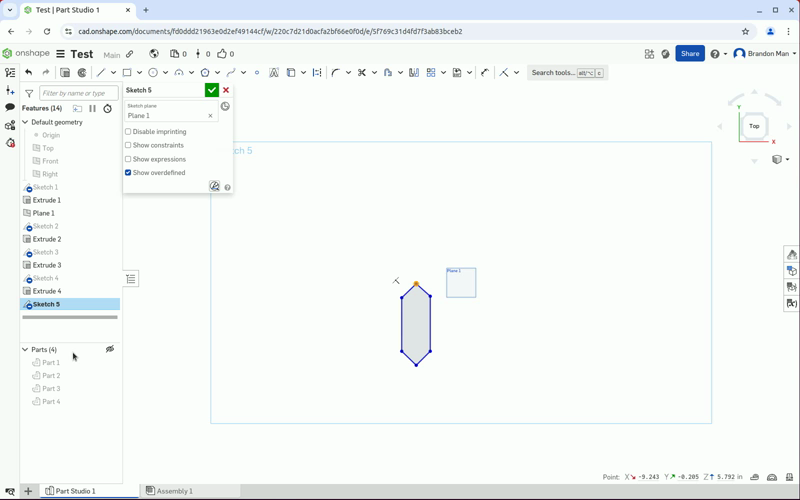
key(shift+e)
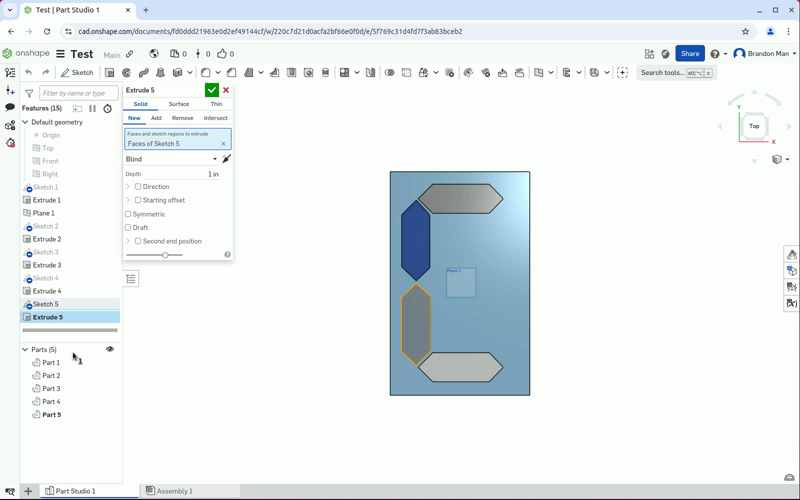
mouse_move(143, 106)
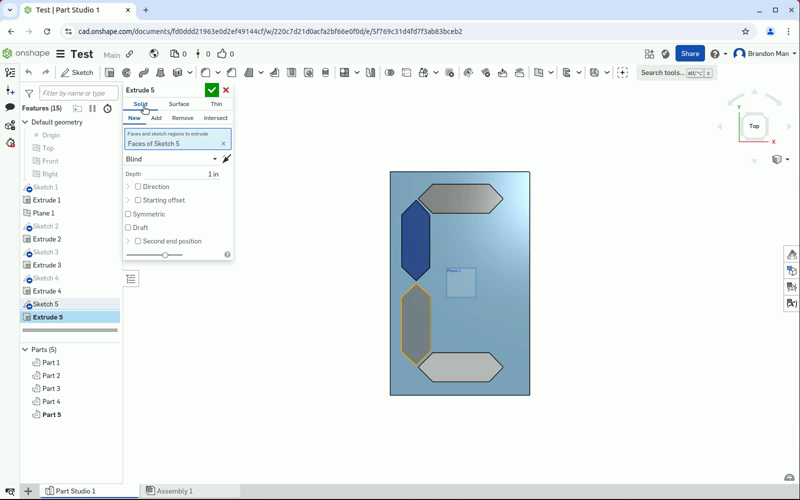
click(143, 106)
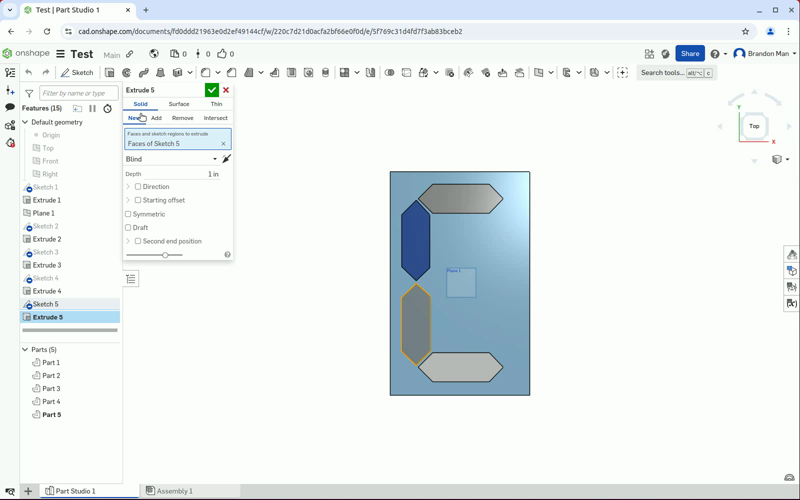
mouse_move(137, 120)
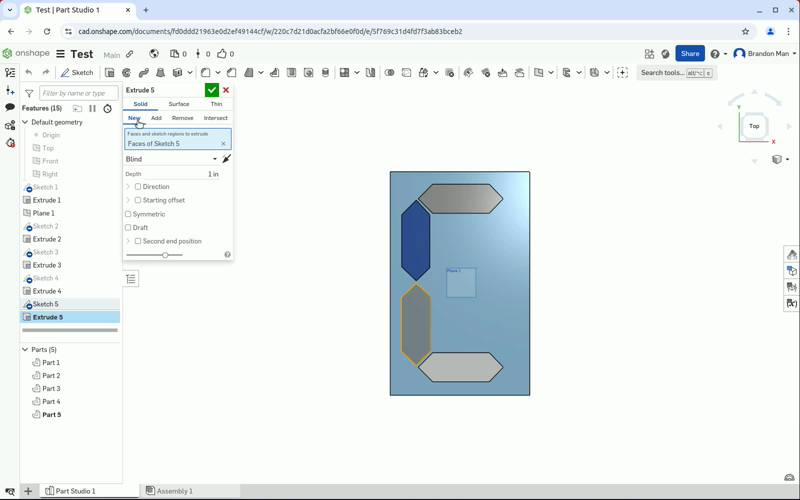
click(137, 120)
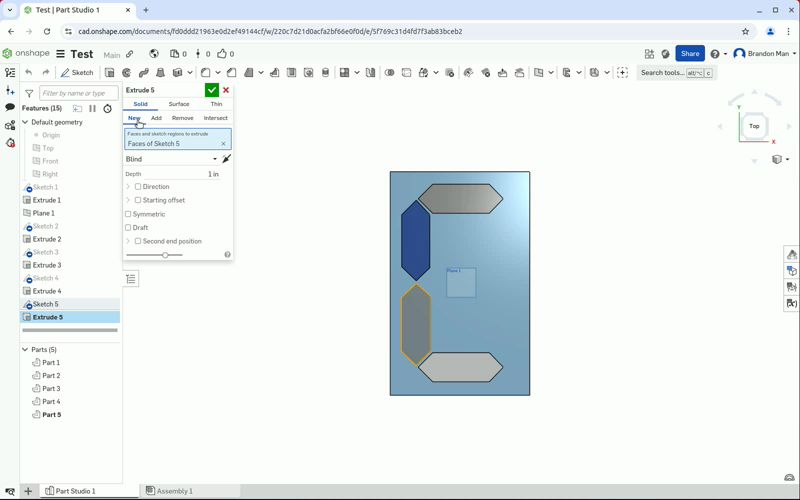
key(tab, 4)
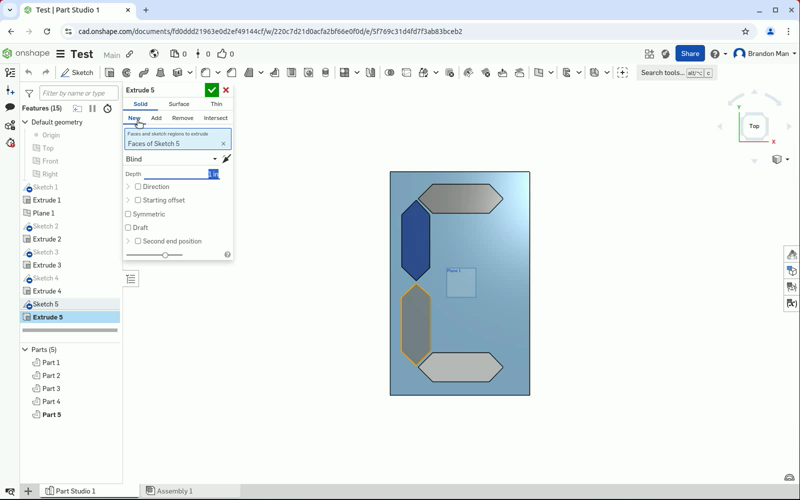
text(5.777)
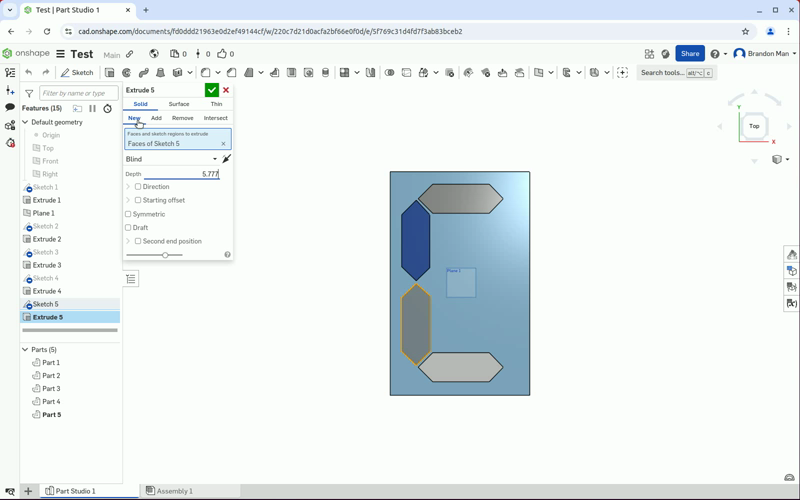
key(enter)
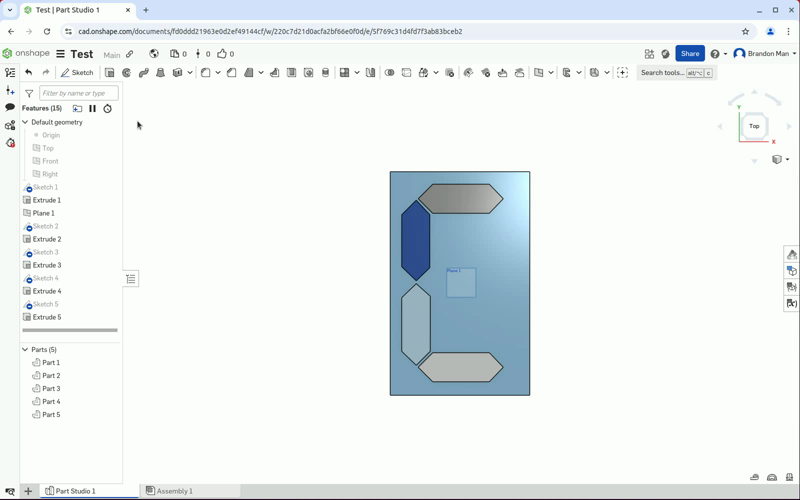
key(shift+h)
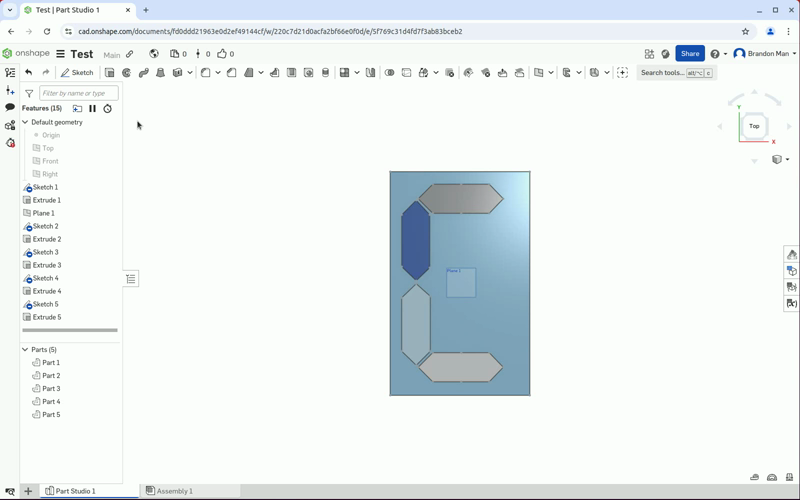
key(shift+h)
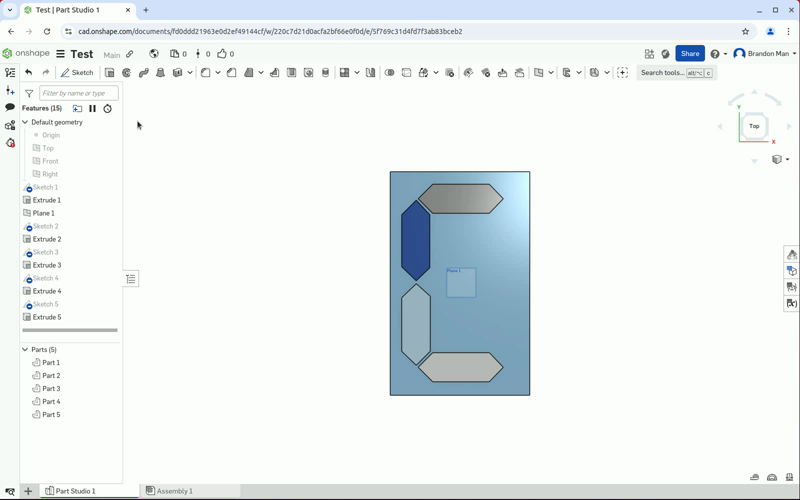
mouse_move(73, 189)
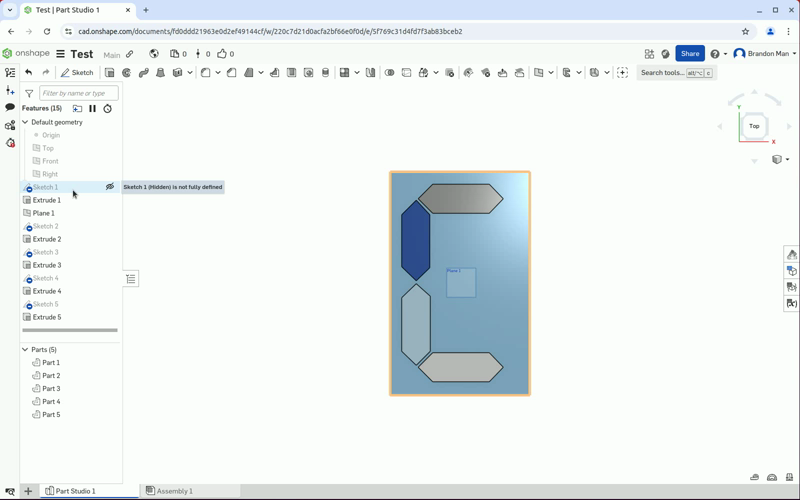
click(73, 189)
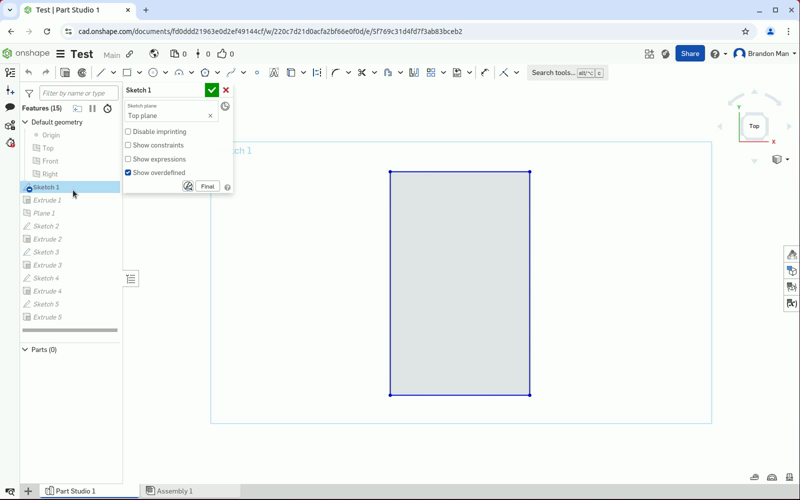
mouse_move(229, 92)
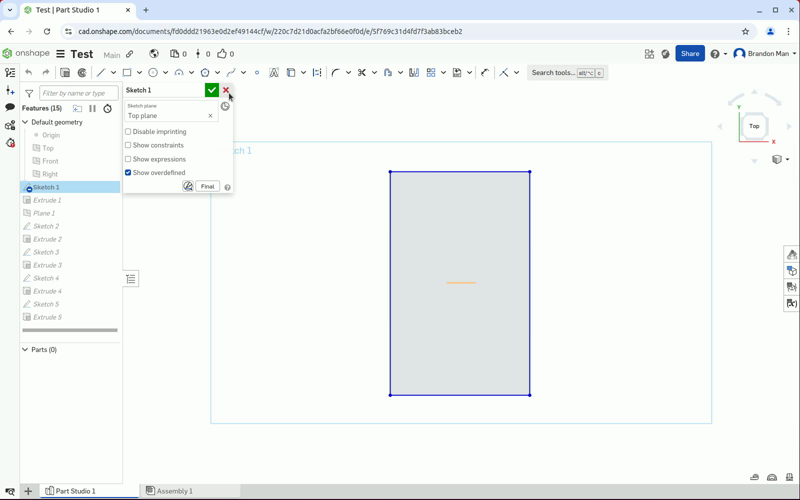
click(229, 92)
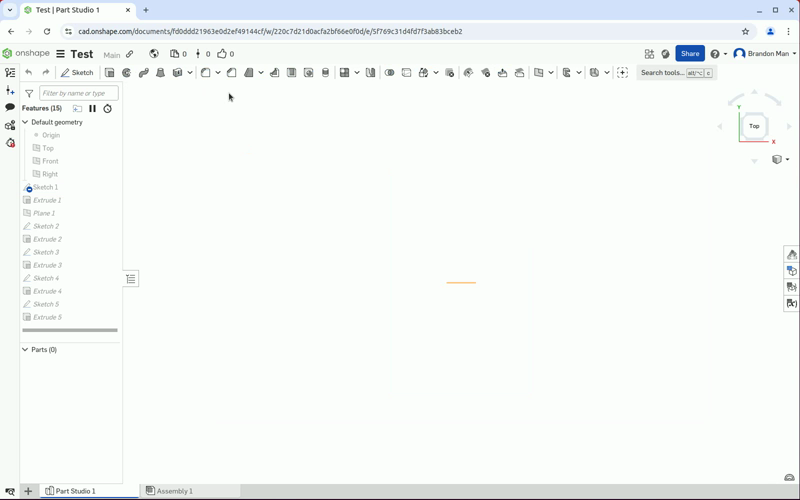
key(shift+s)
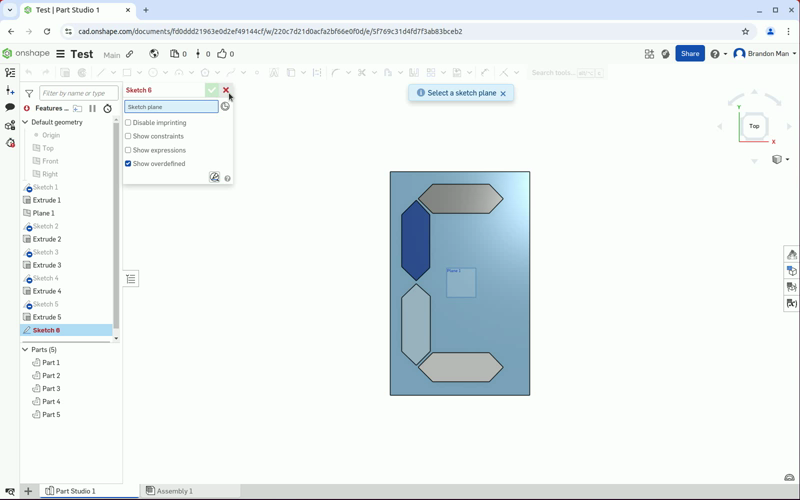
mouse_move(69, 215)
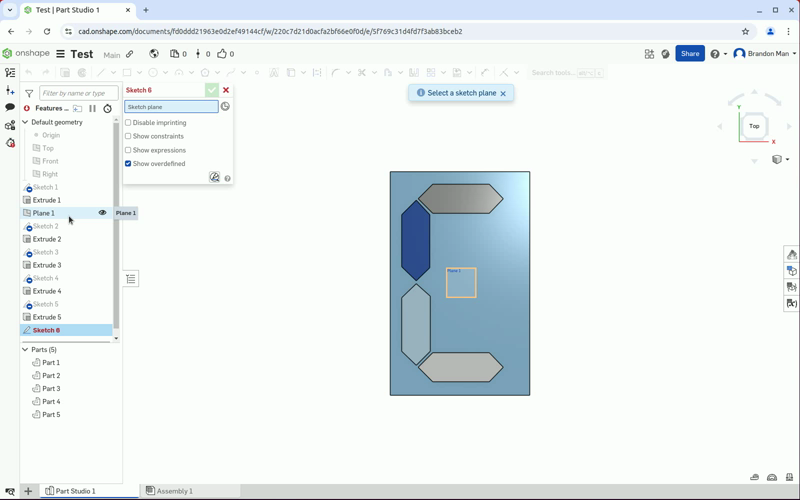
click(69, 215)
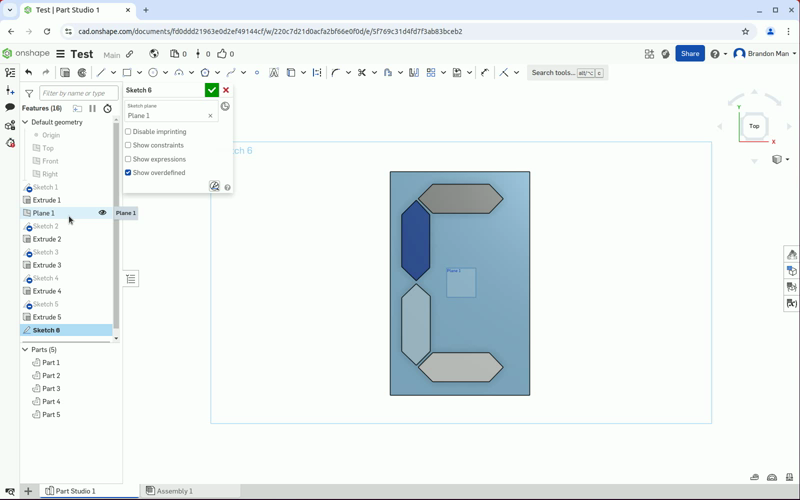
mouse_move(73, 352)
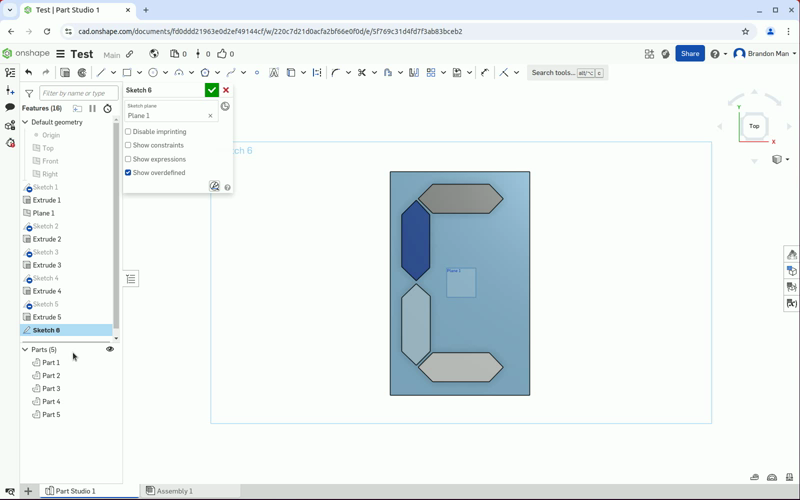
key(y)
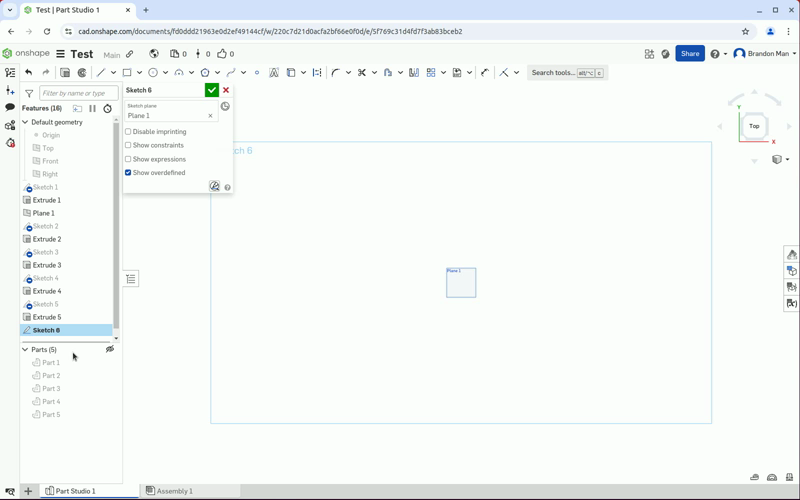
key(l)
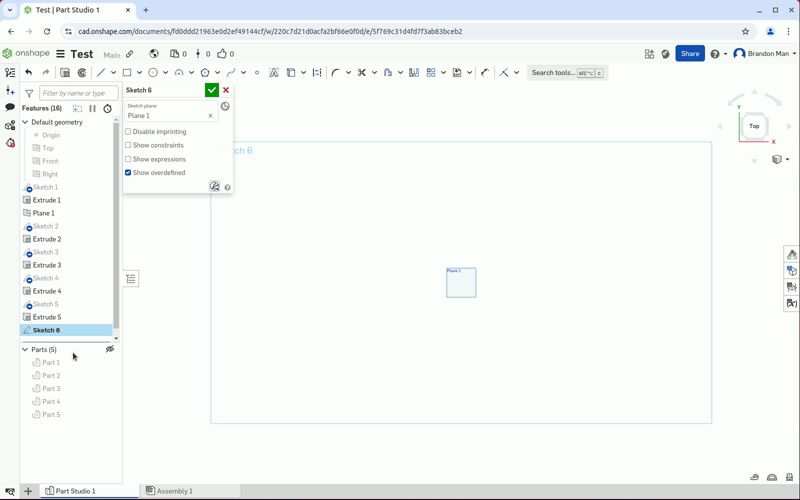
key_down(shift)
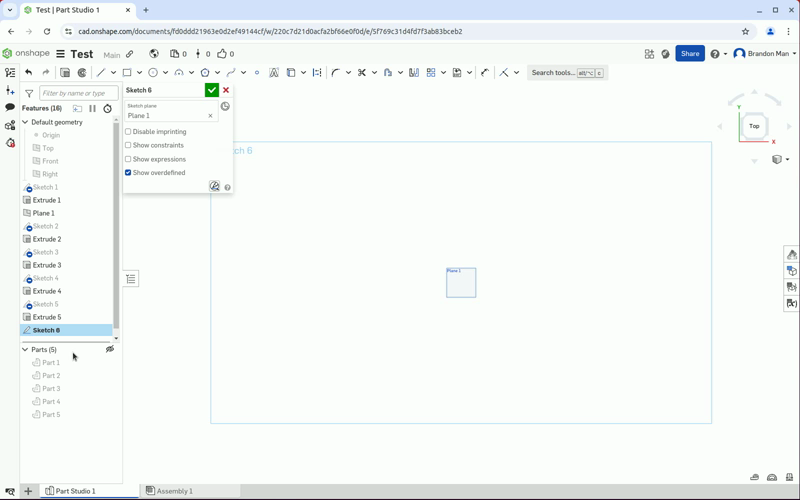
mouse_move(491, 268)
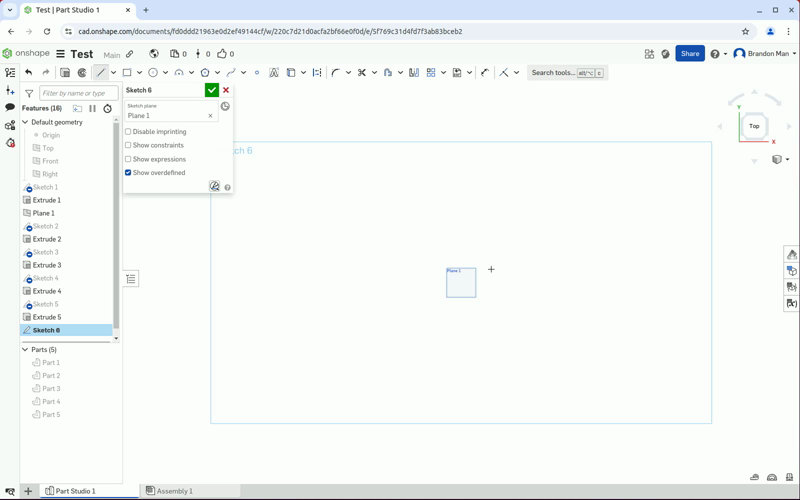
click(491, 268)
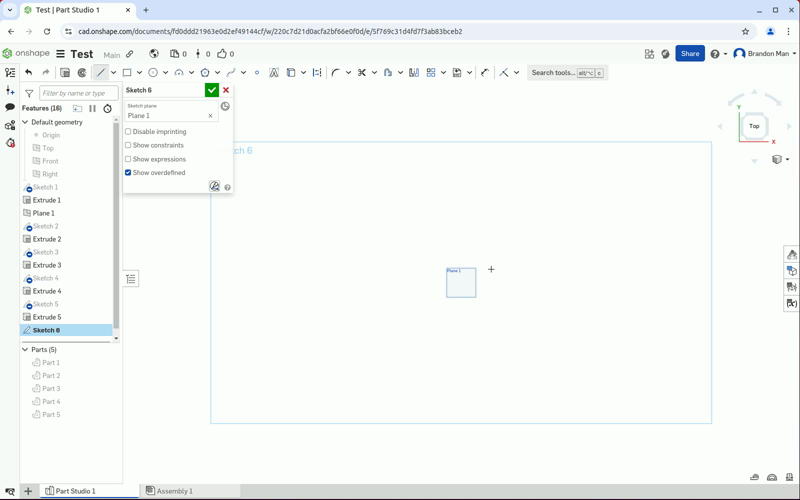
key_up(shift)
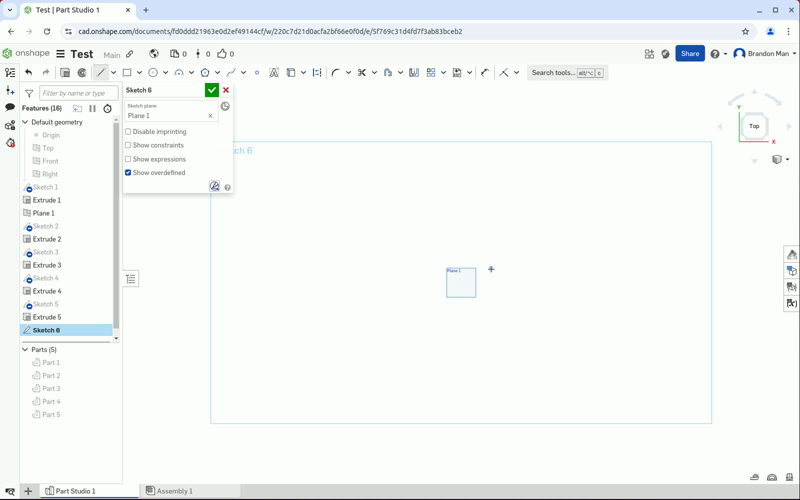
key_down(shift)
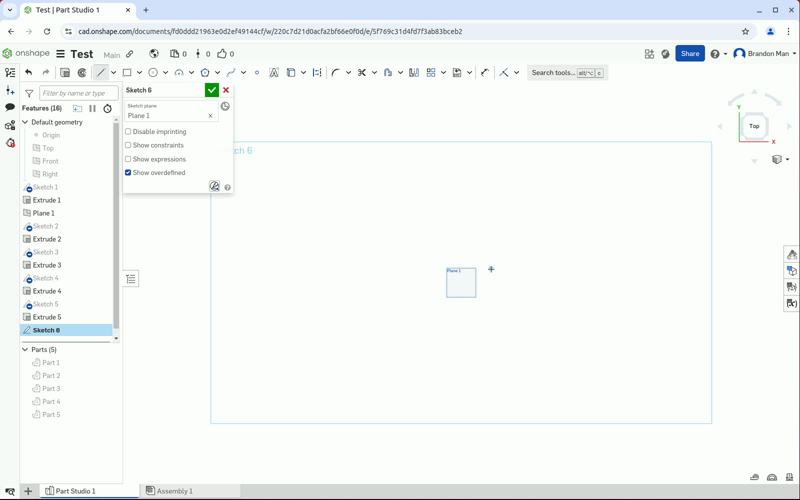
mouse_move(521, 268)
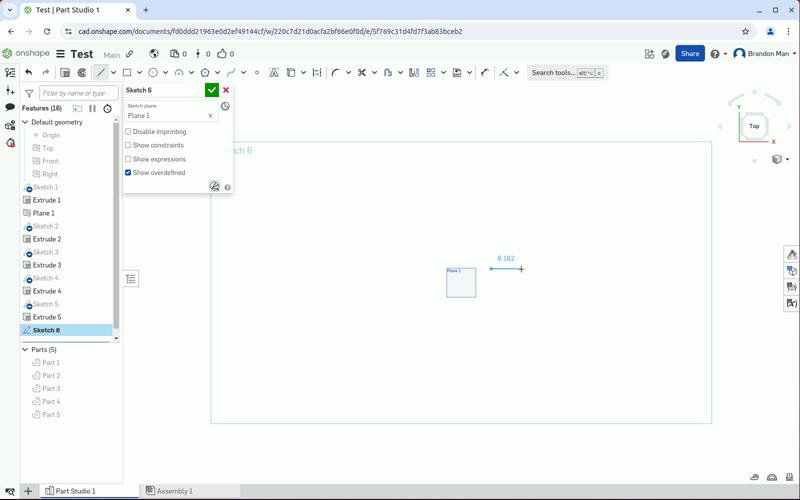
mouse_move(505, 281)
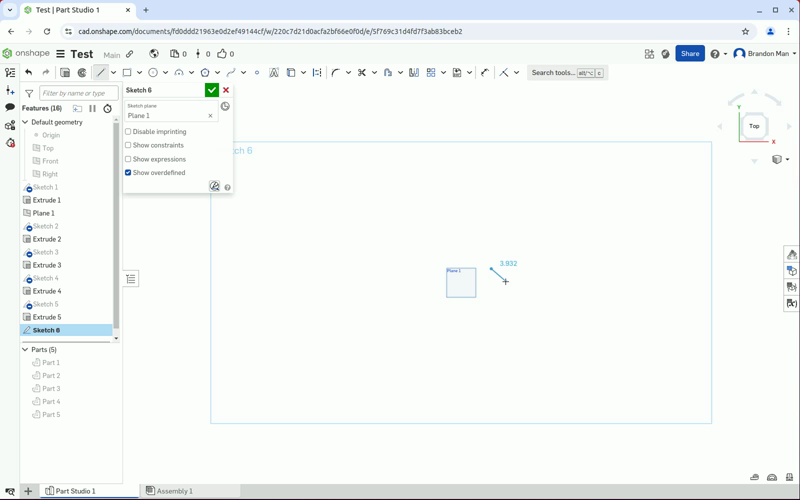
click(505, 281)
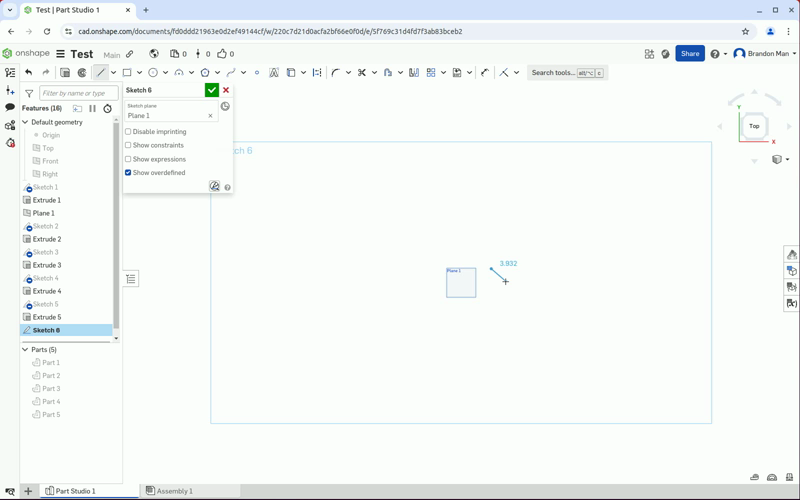
key_up(shift)
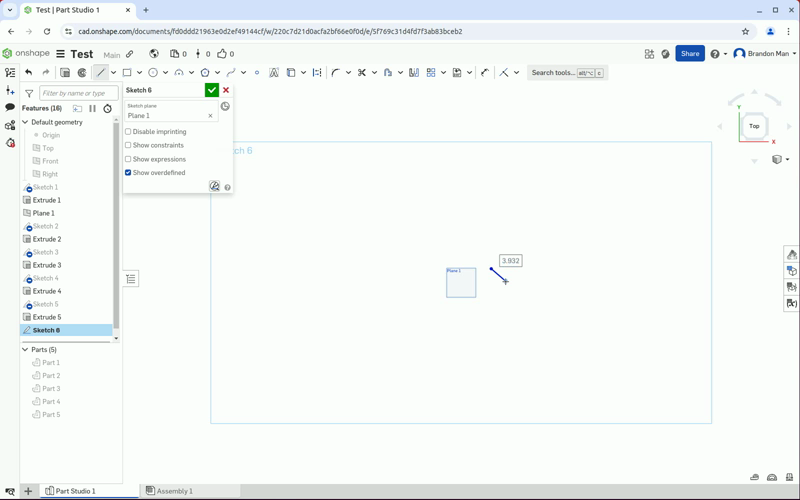
key_down(shift)
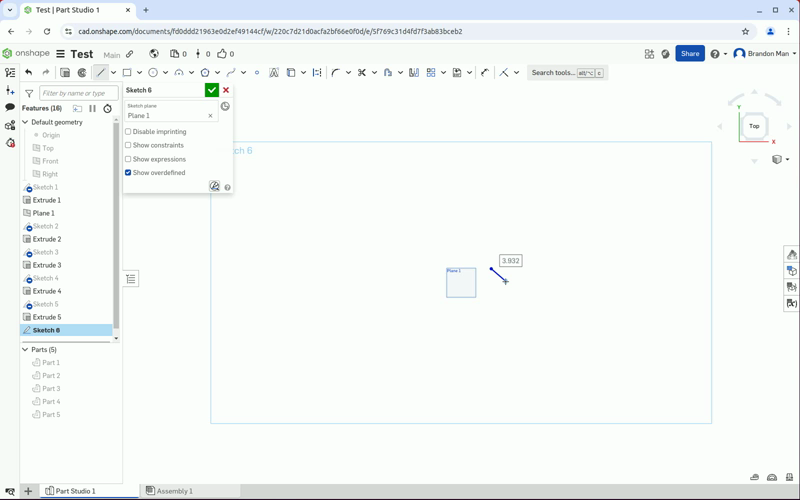
mouse_move(535, 281)
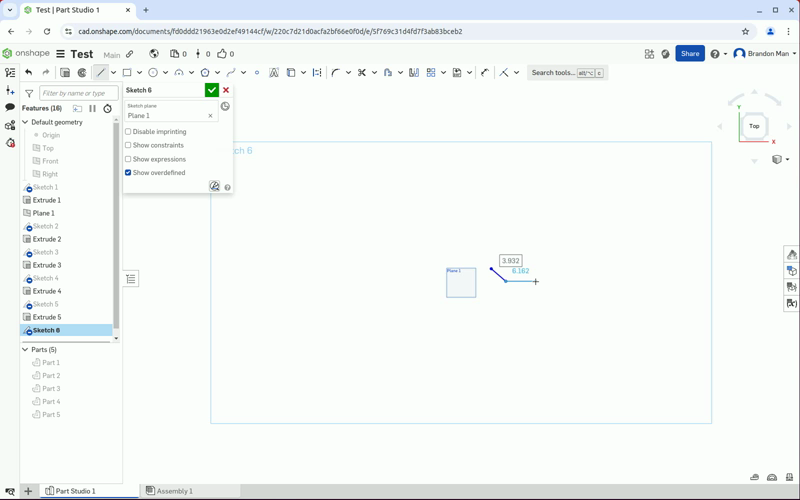
mouse_move(519, 267)
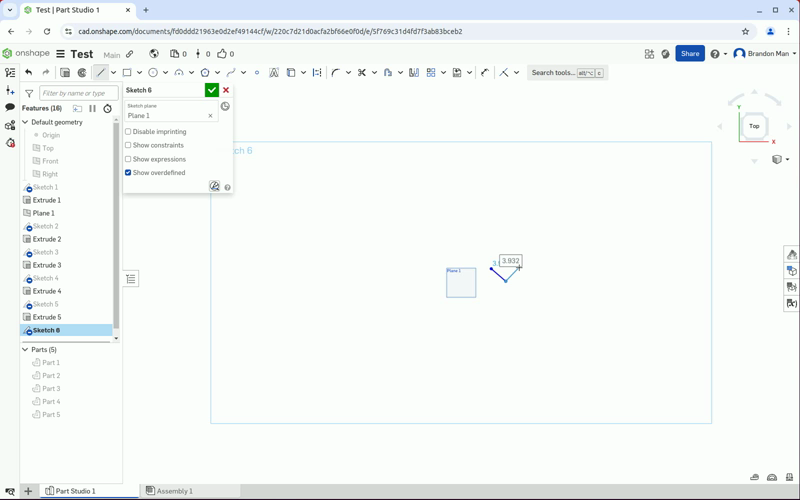
click(519, 267)
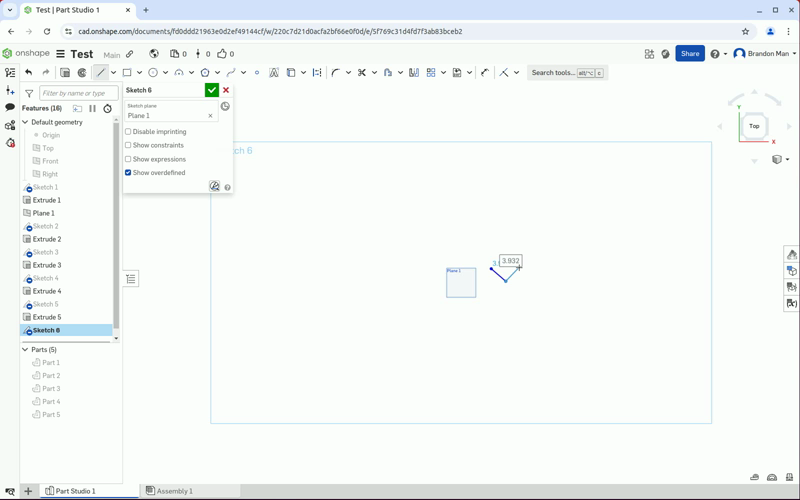
key_up(shift)
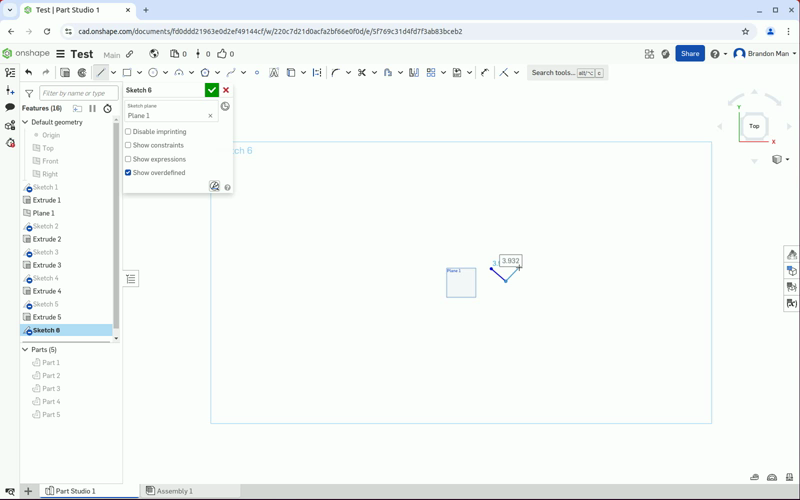
key_down(shift)
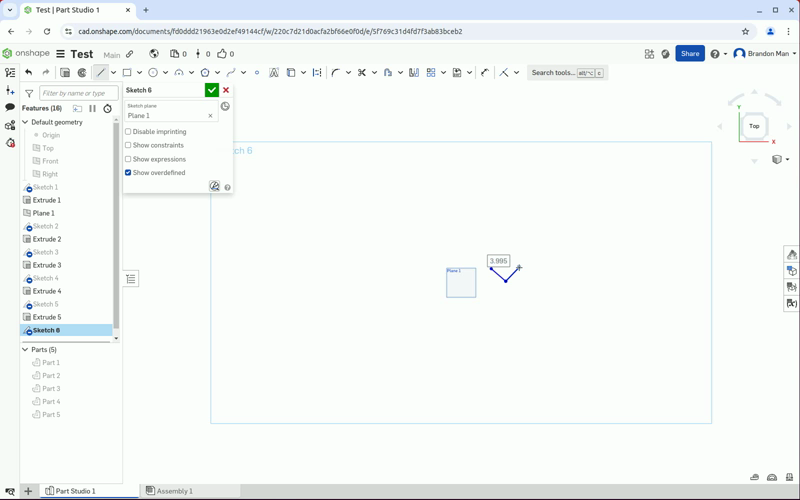
mouse_move(549, 267)
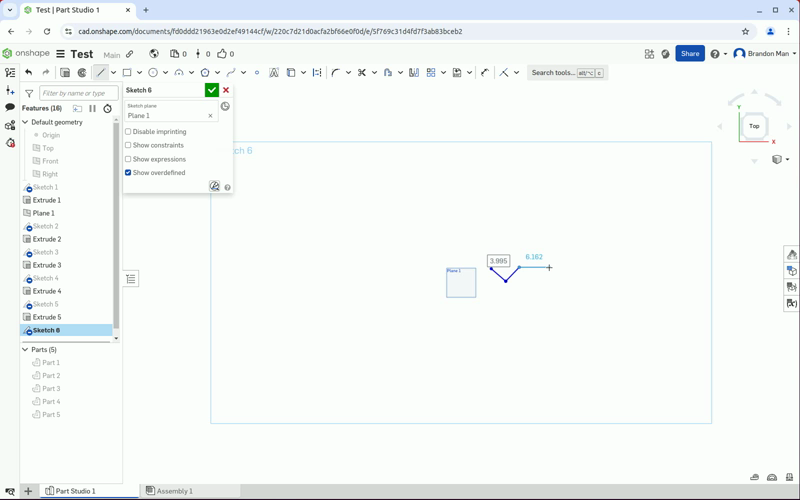
mouse_move(519, 214)
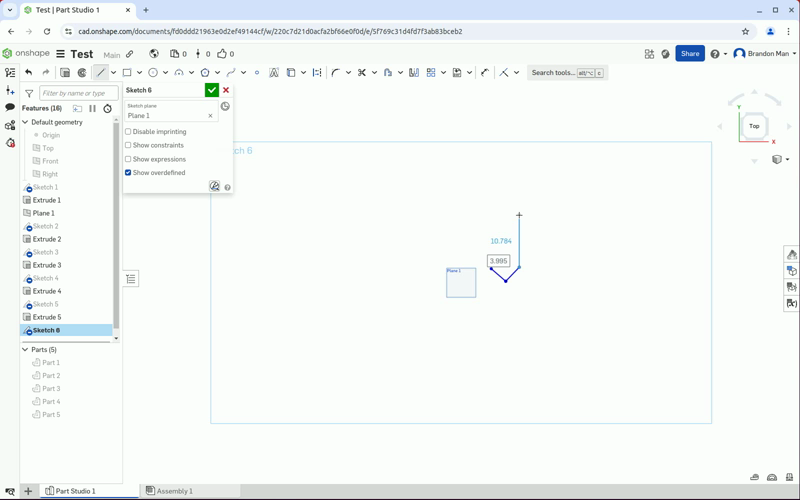
click(519, 214)
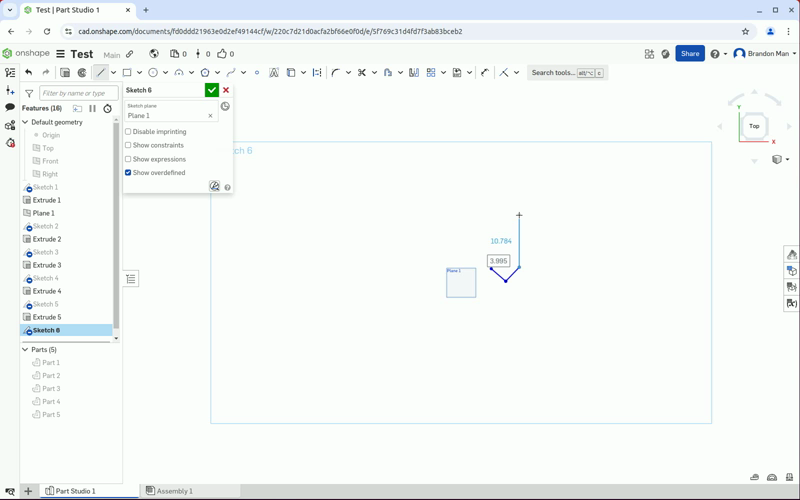
key_up(shift)
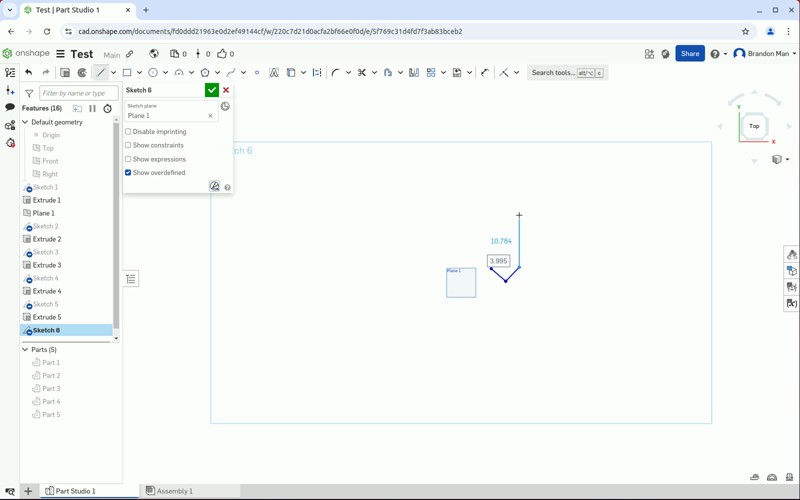
key_down(shift)
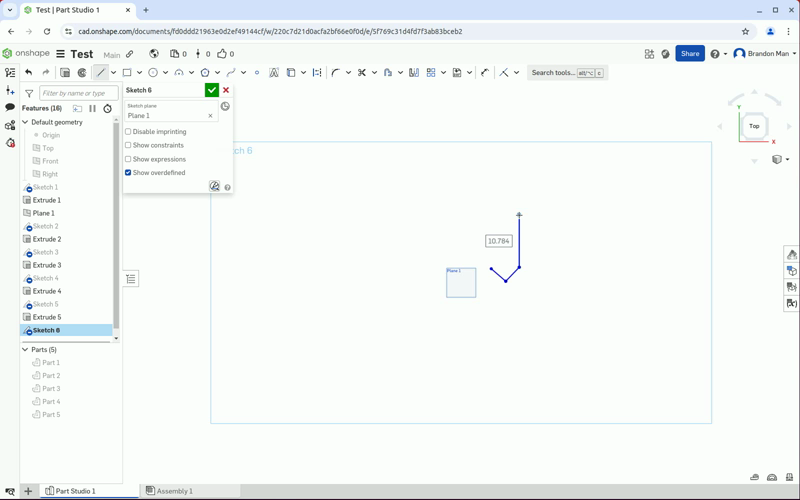
mouse_move(549, 214)
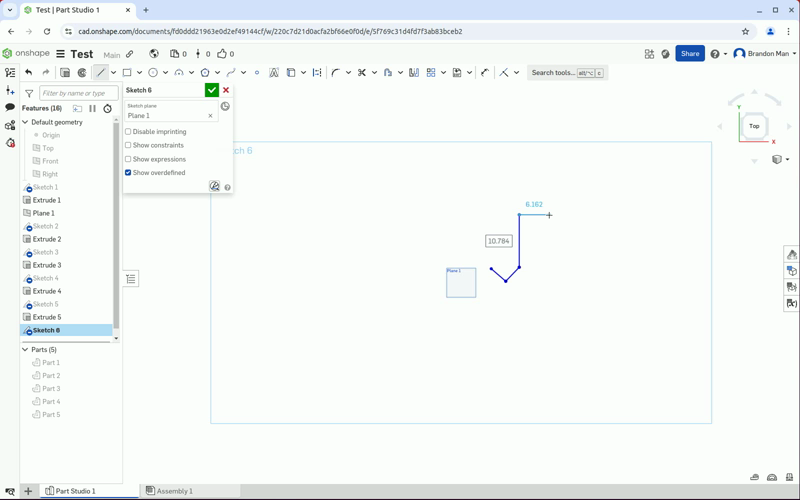
mouse_move(505, 200)
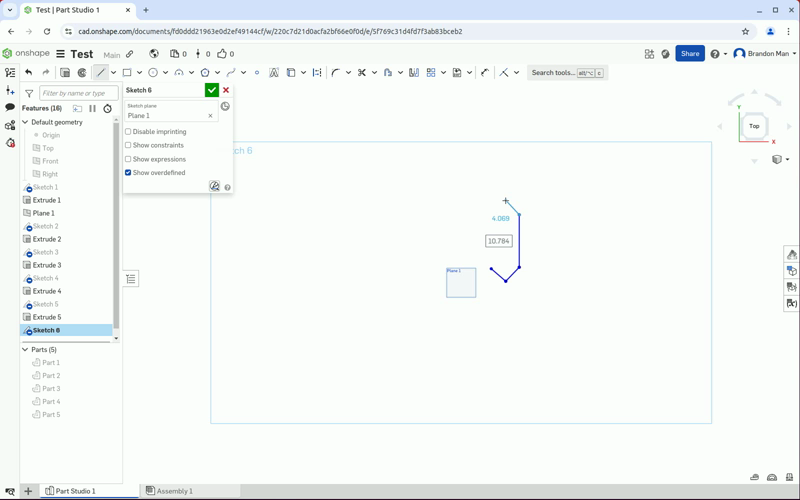
click(505, 200)
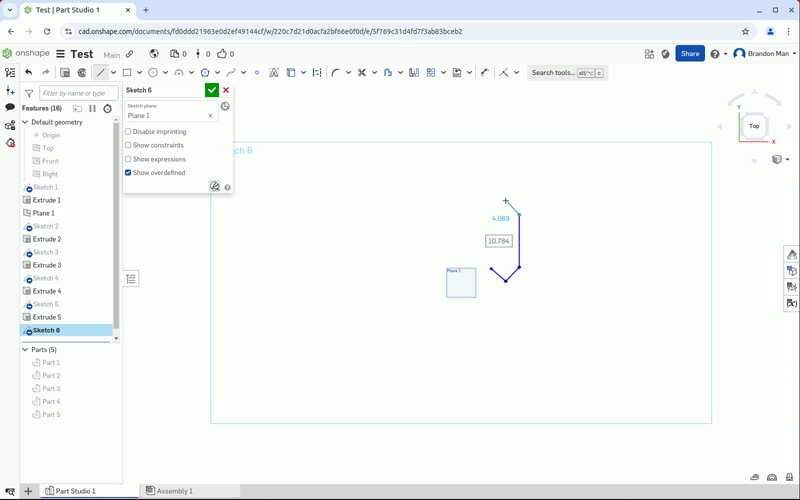
key_up(shift)
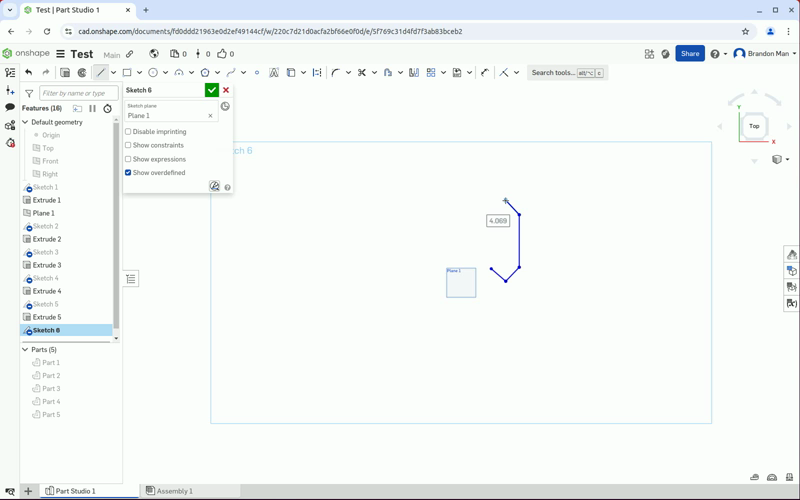
key_down(shift)
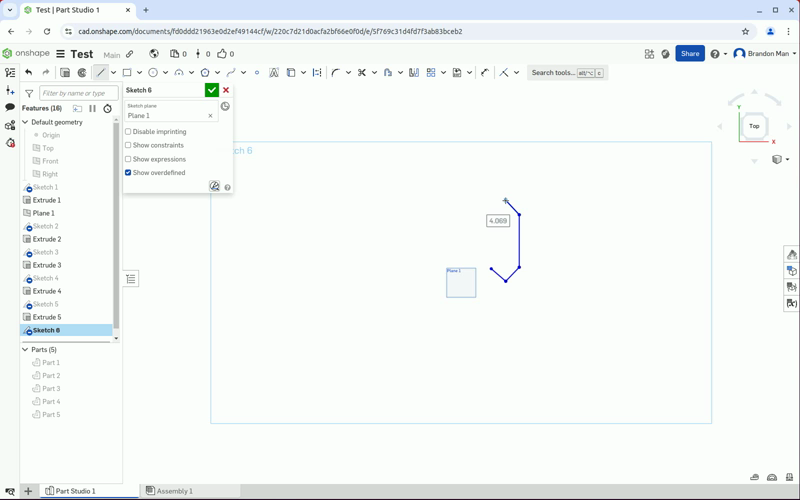
mouse_move(535, 200)
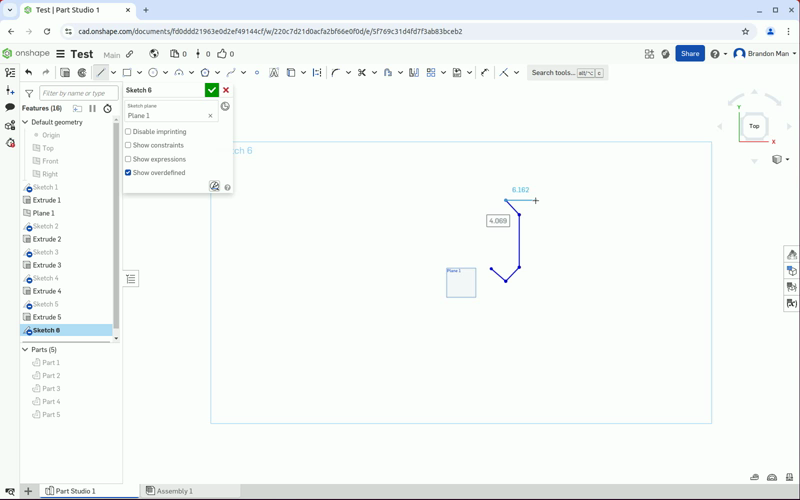
mouse_move(491, 214)
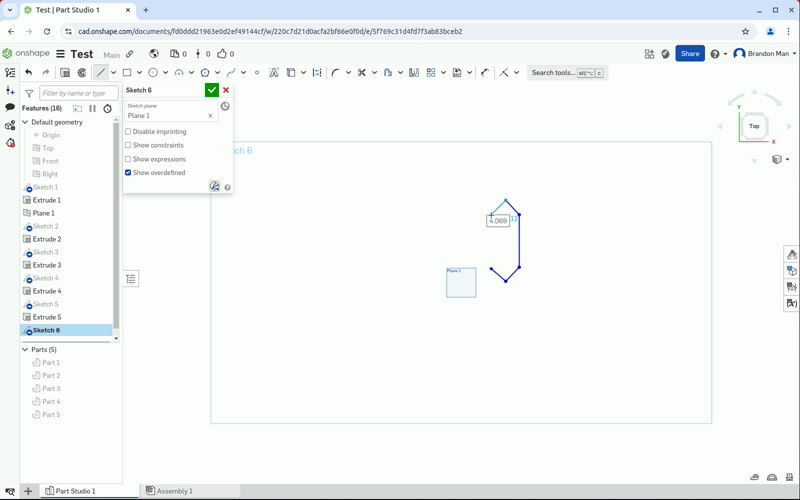
click(491, 214)
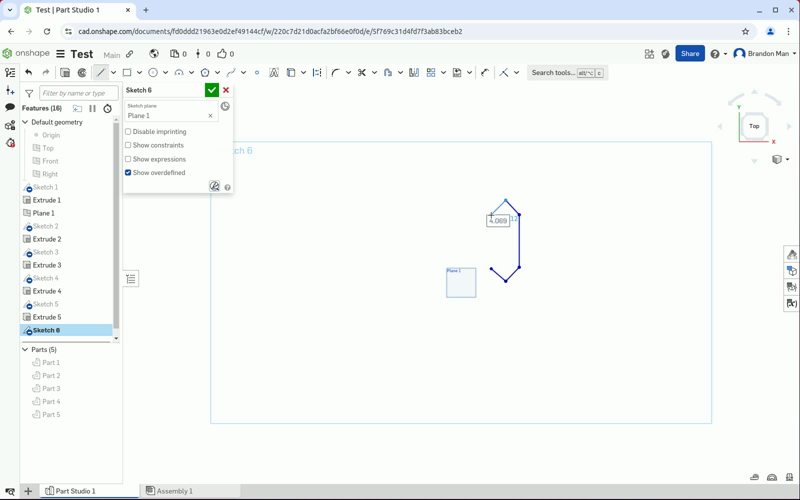
key_up(shift)
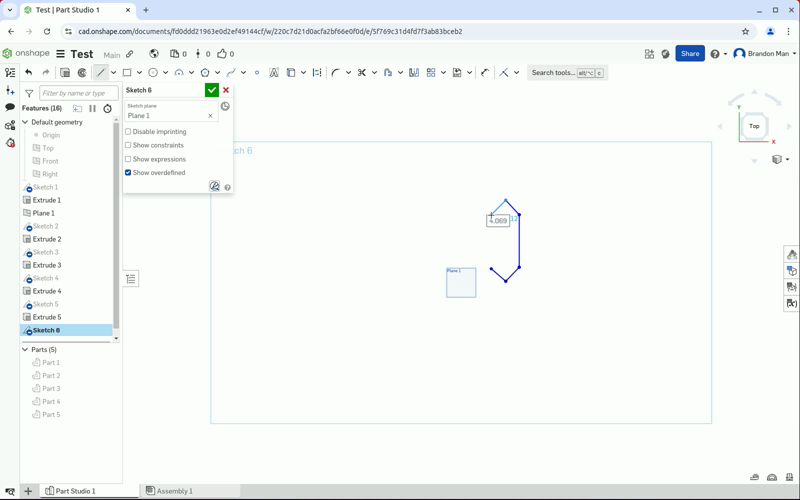
mouse_move(521, 214)
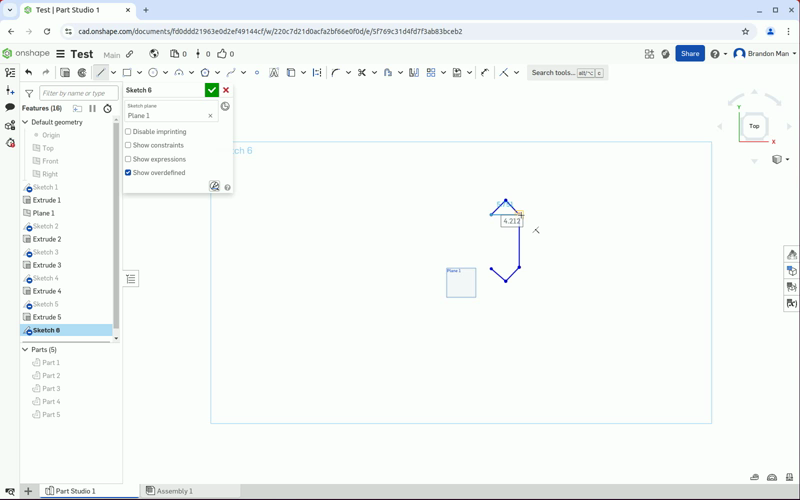
key_down(shift)
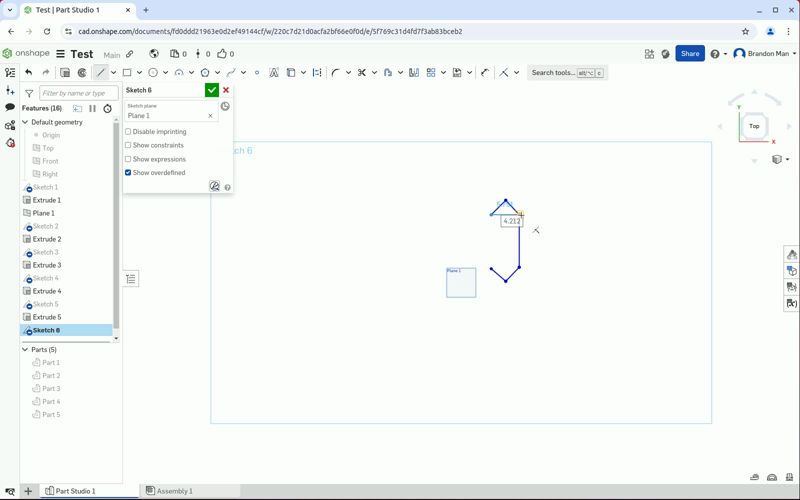
mouse_move(491, 268)
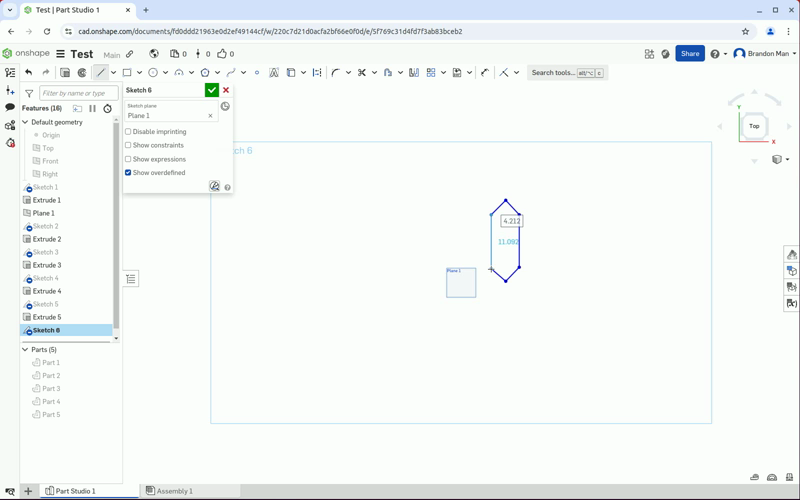
key_up(shift)
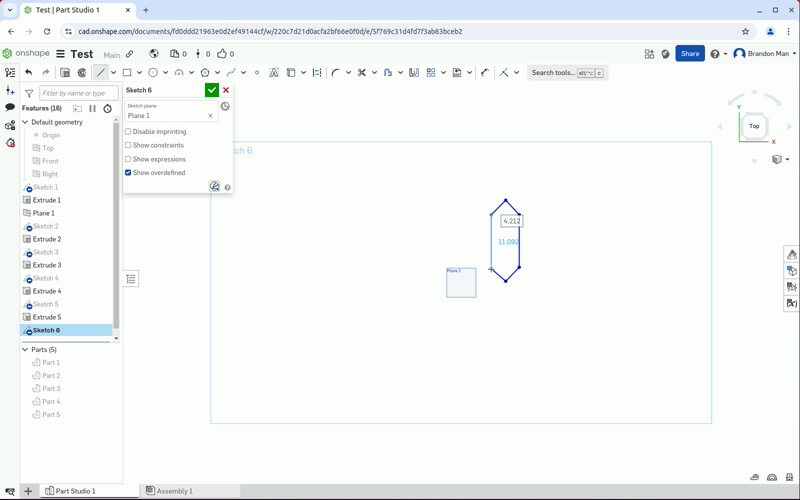
click(491, 268)
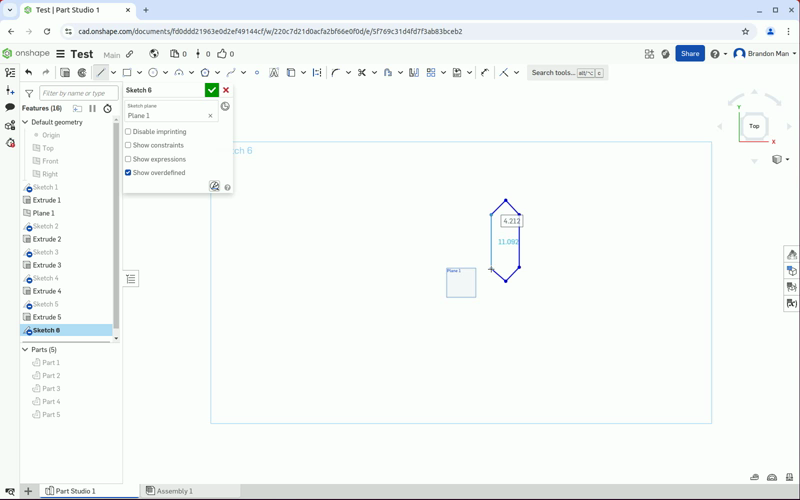
key(esc)
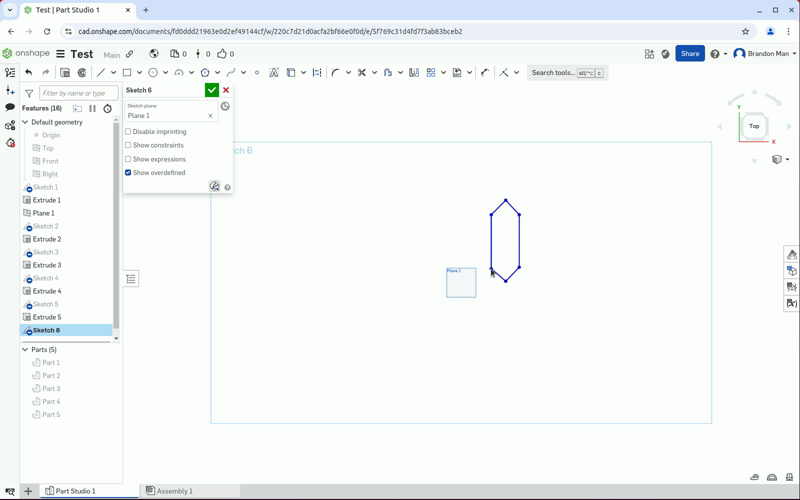
mouse_move(498, 215)
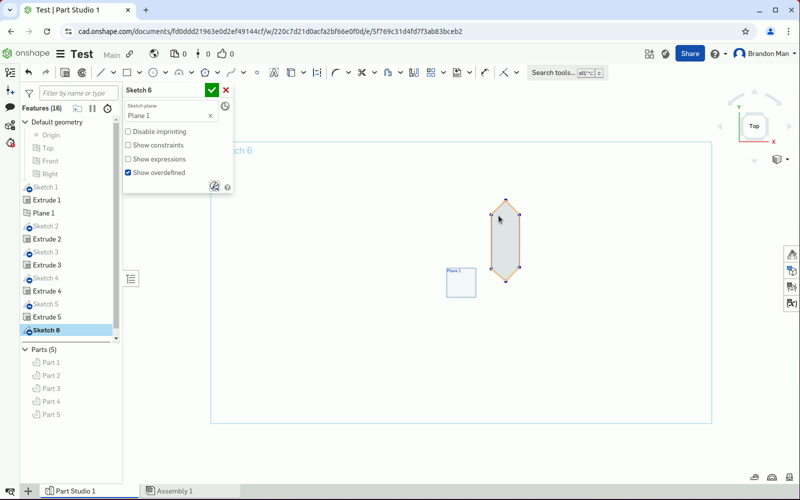
click(498, 215)
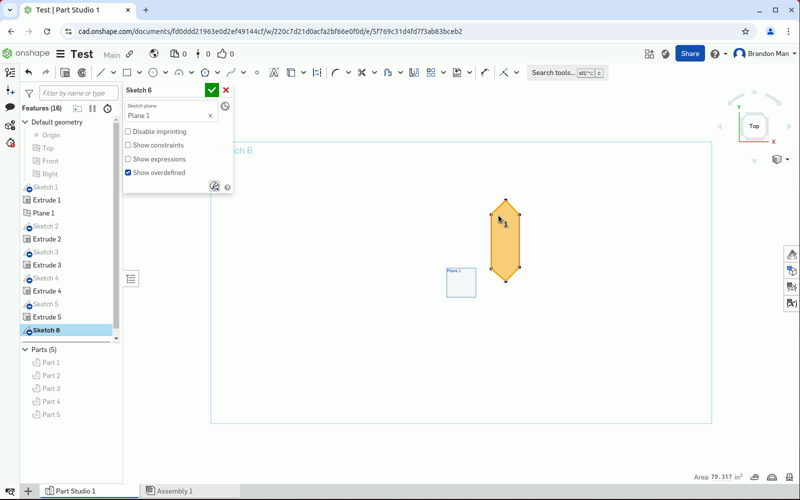
mouse_move(73, 352)
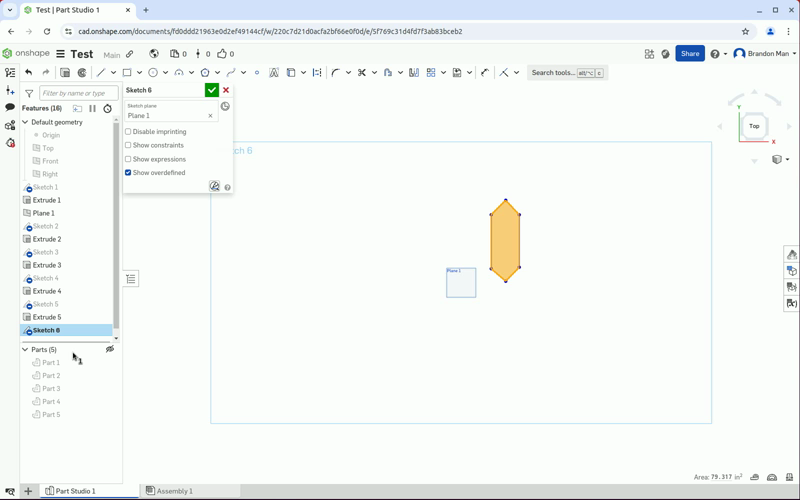
key(shift+y)
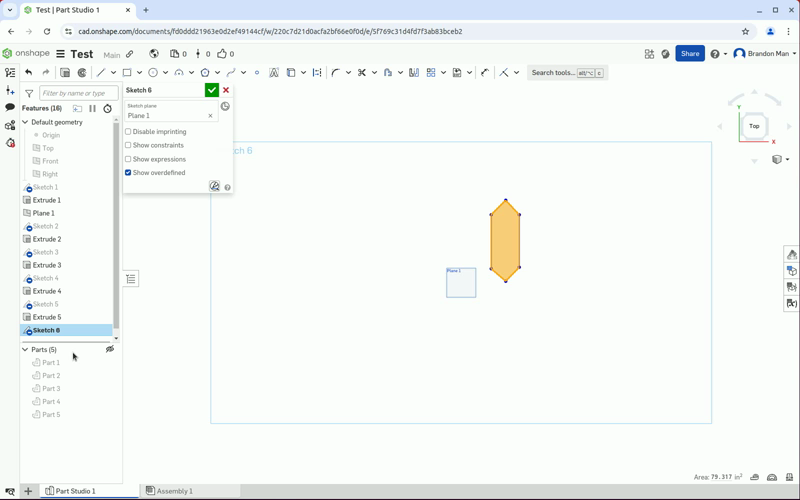
key(shift+e)
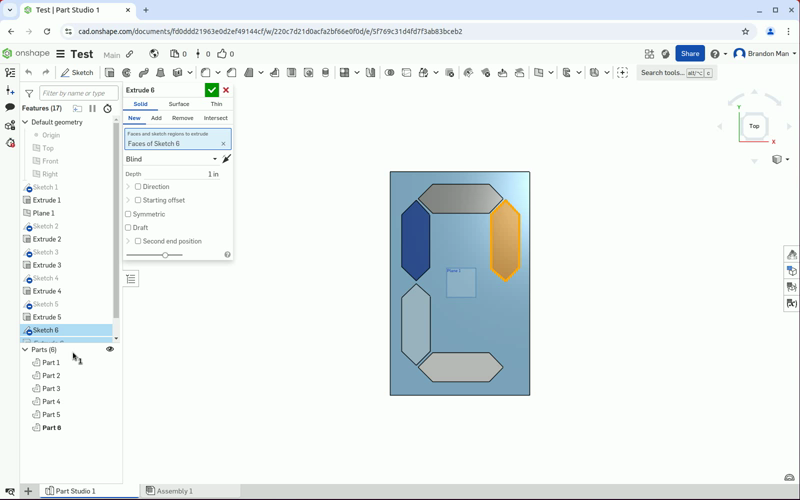
mouse_move(143, 106)
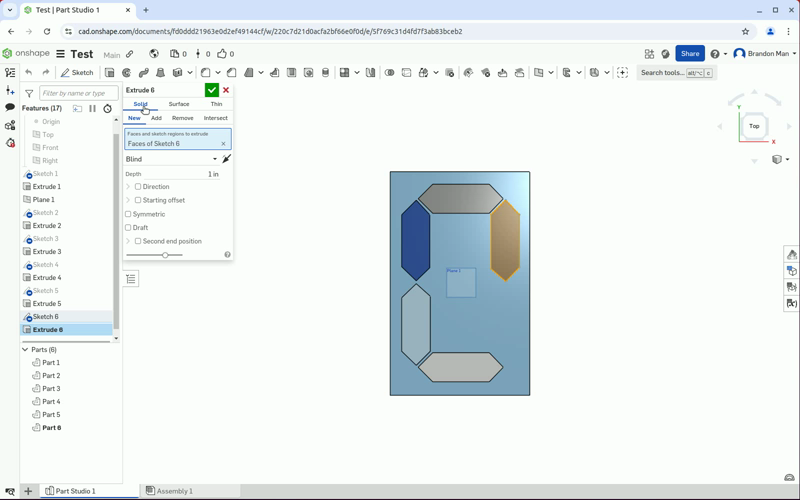
click(143, 106)
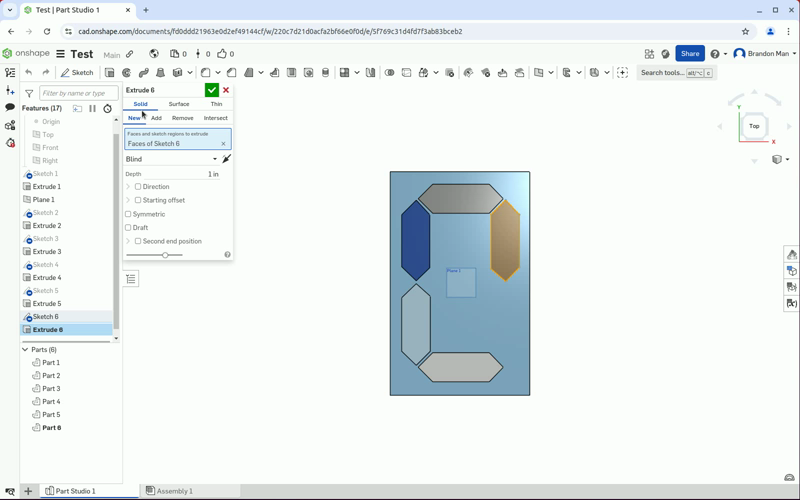
mouse_move(137, 120)
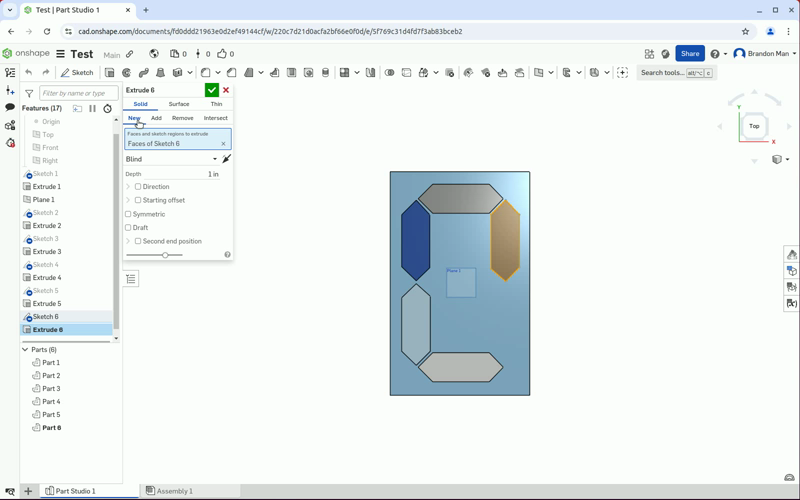
click(137, 120)
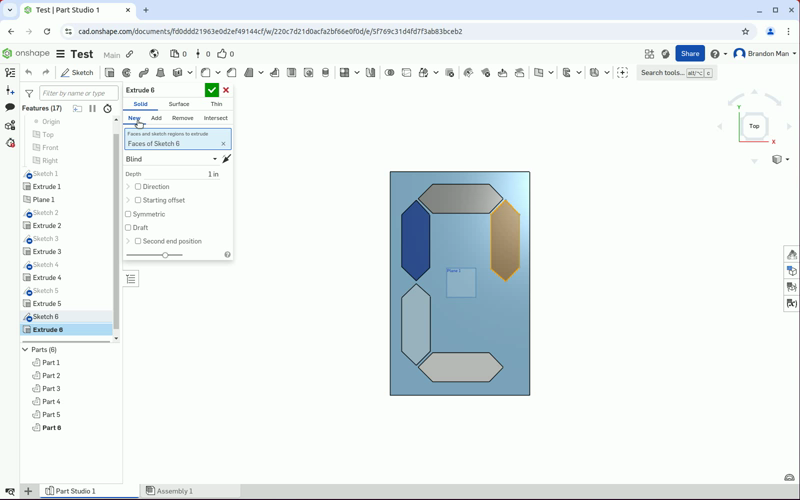
key(tab, 4)
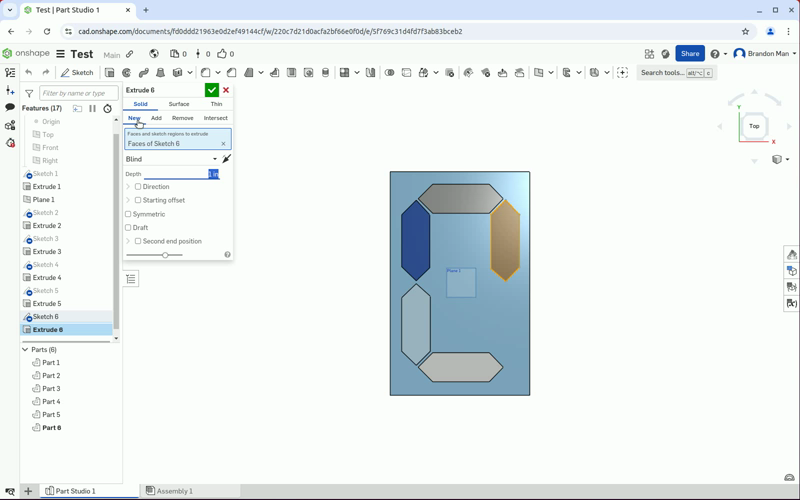
text(5.777)
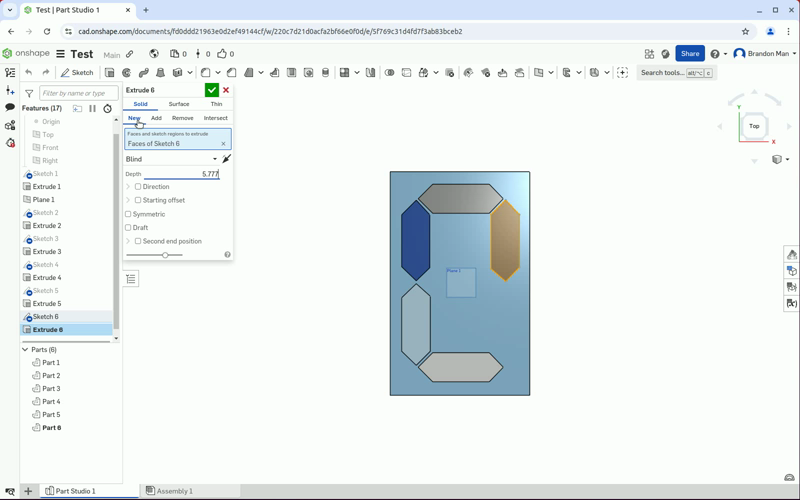
key(enter)
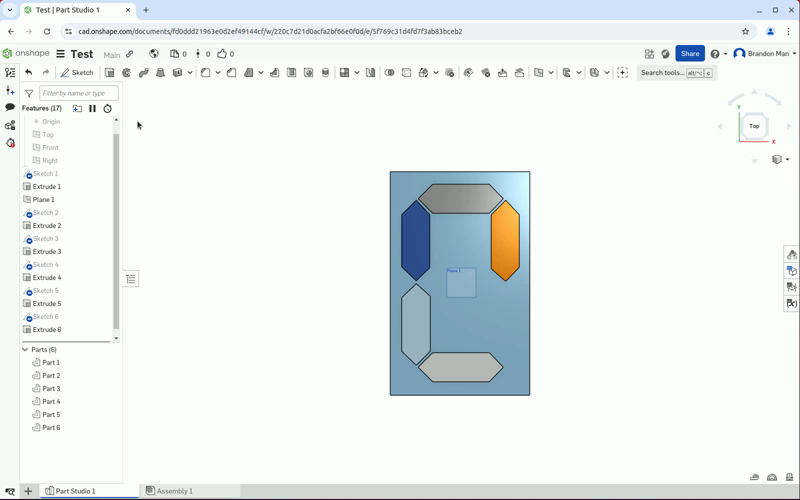
key(shift+h)
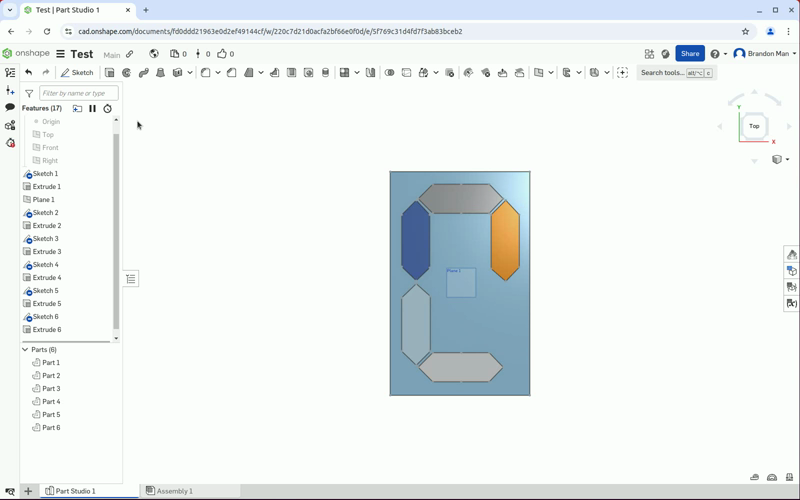
key(shift+h)
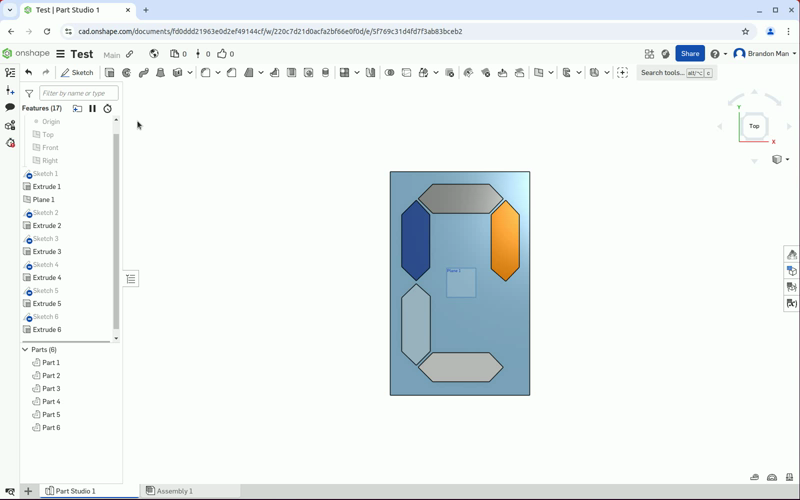
mouse_move(69, 176)
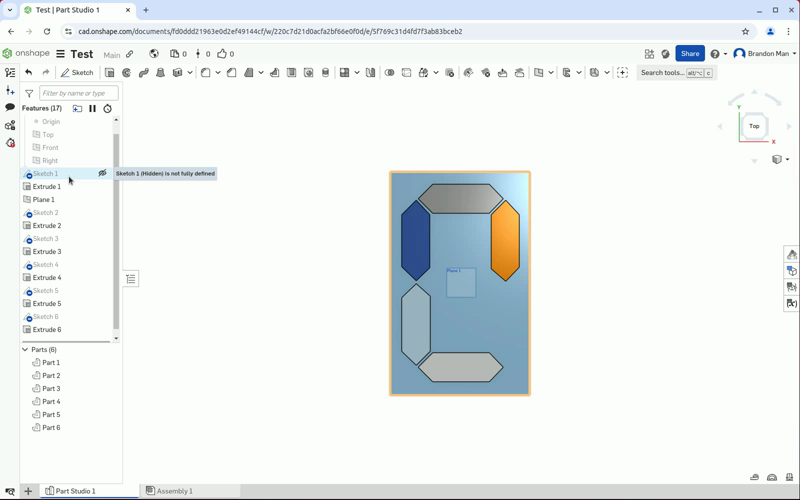
click(69, 176)
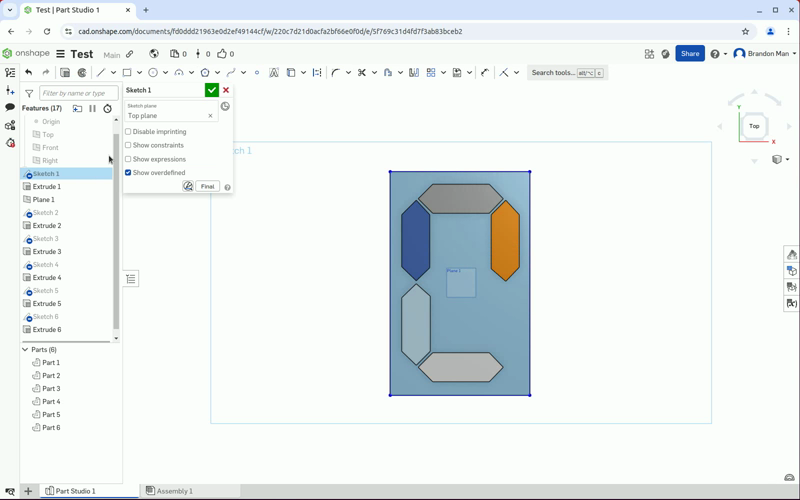
mouse_move(229, 92)
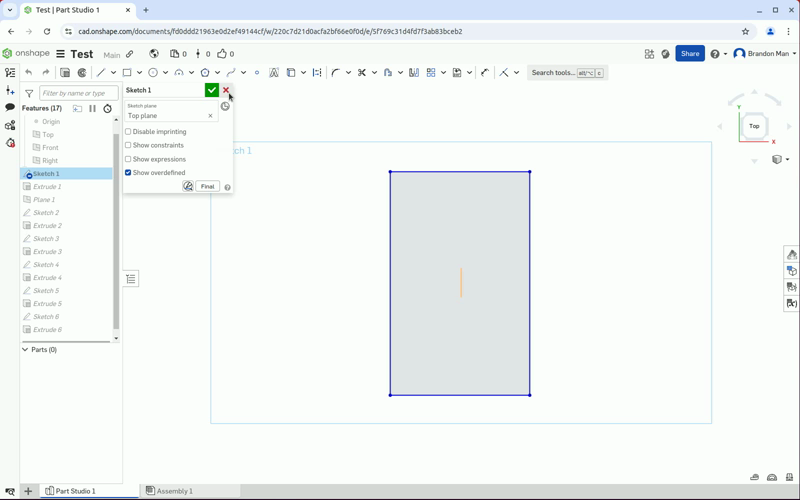
click(229, 92)
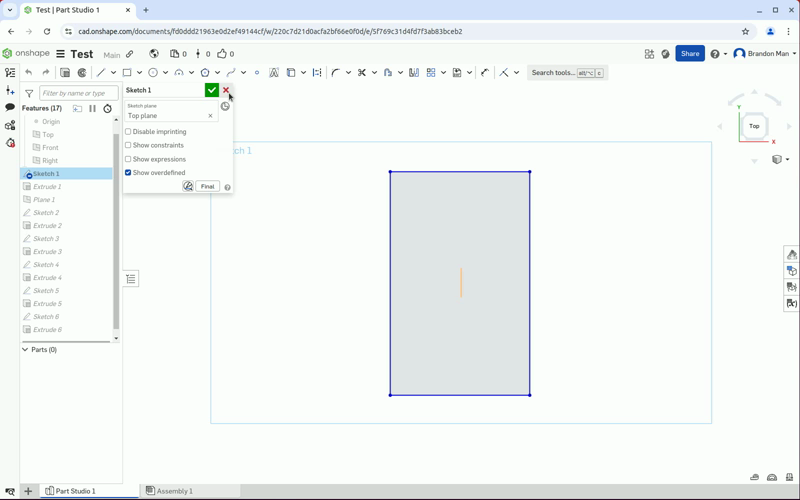
key(shift+s)
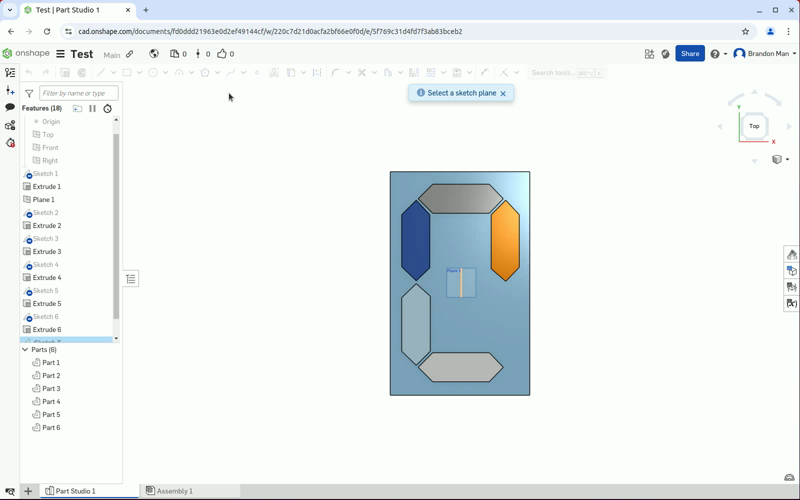
mouse_move(69, 189)
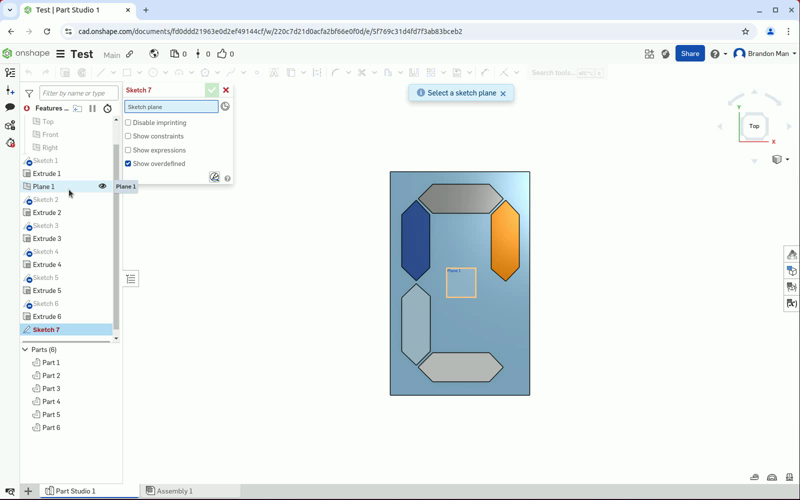
click(69, 189)
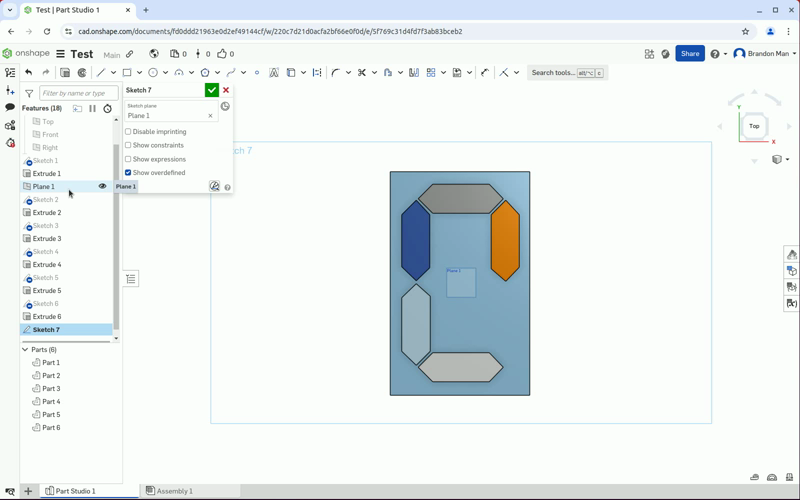
mouse_move(73, 352)
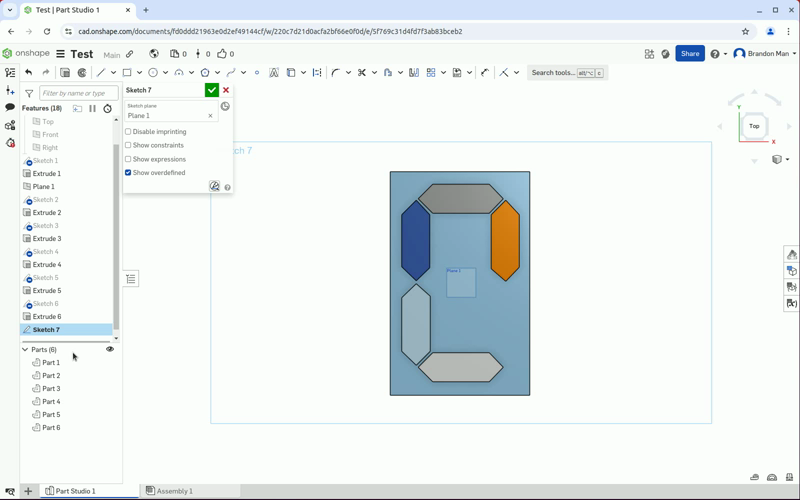
key(y)
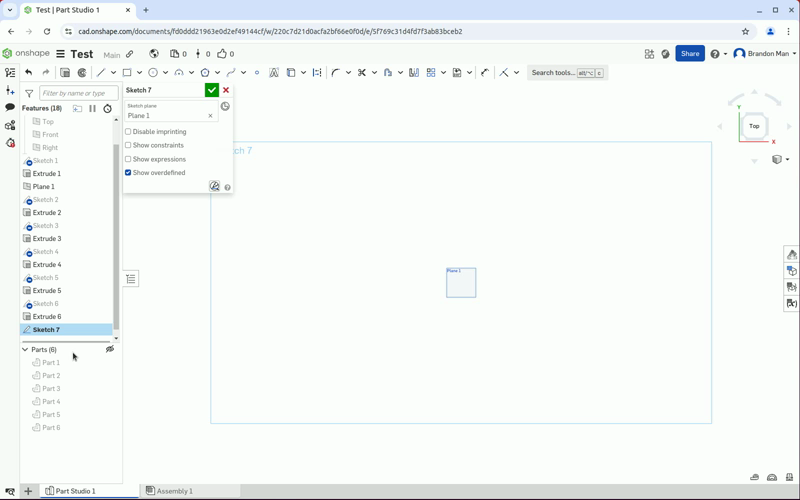
key(l)
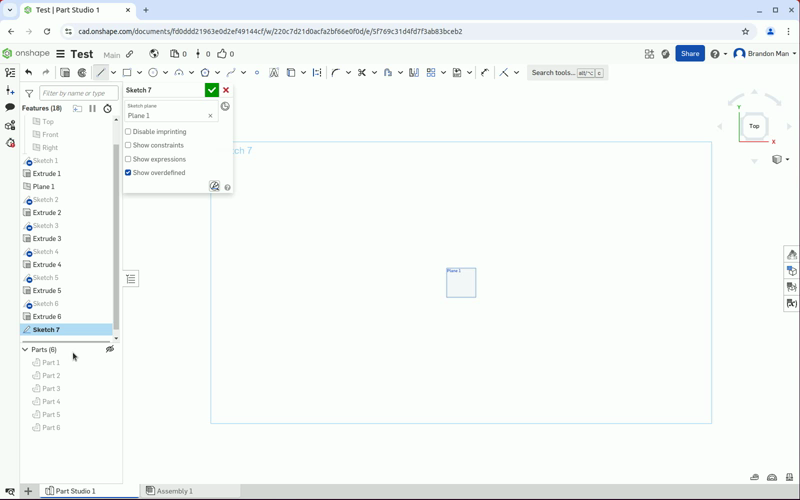
key_down(shift)
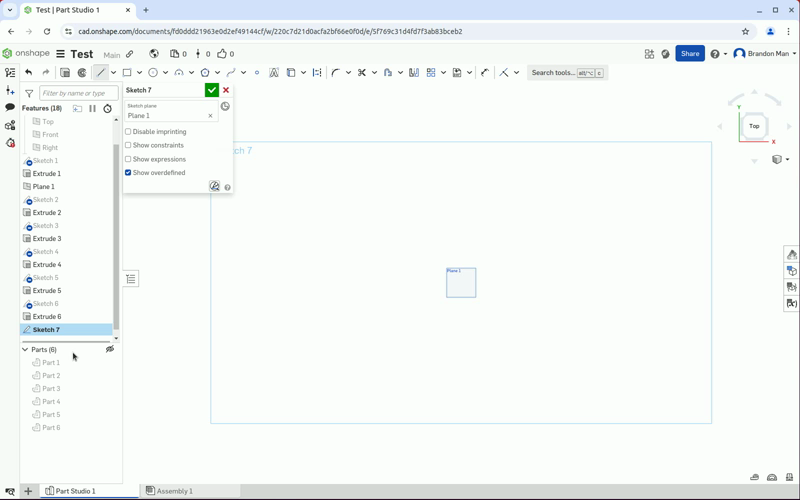
mouse_move(491, 351)
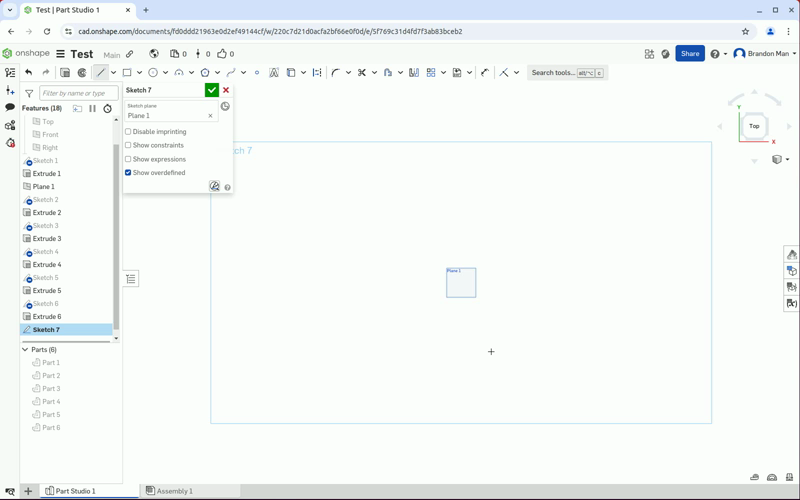
click(491, 351)
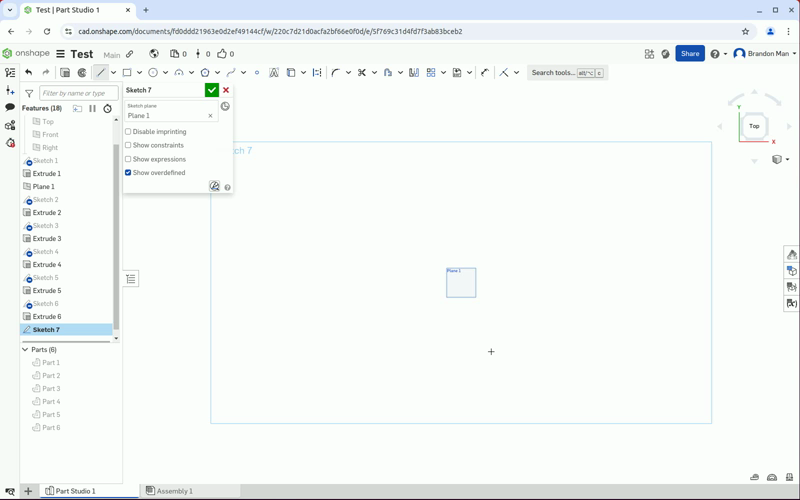
key_up(shift)
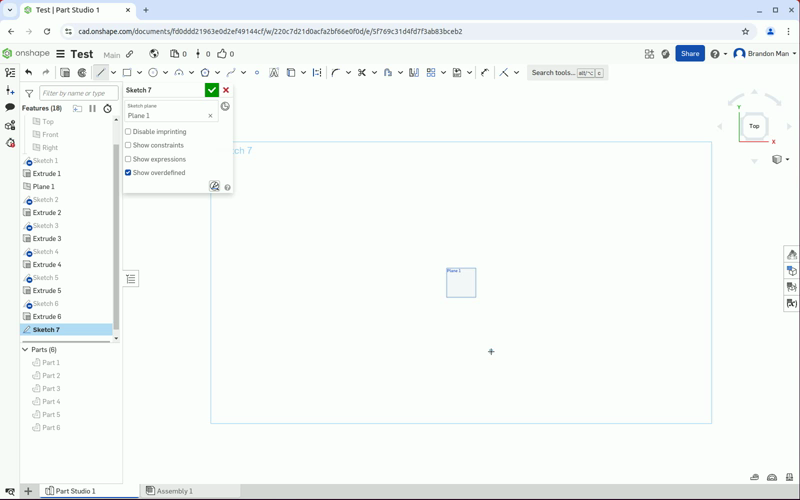
key_down(shift)
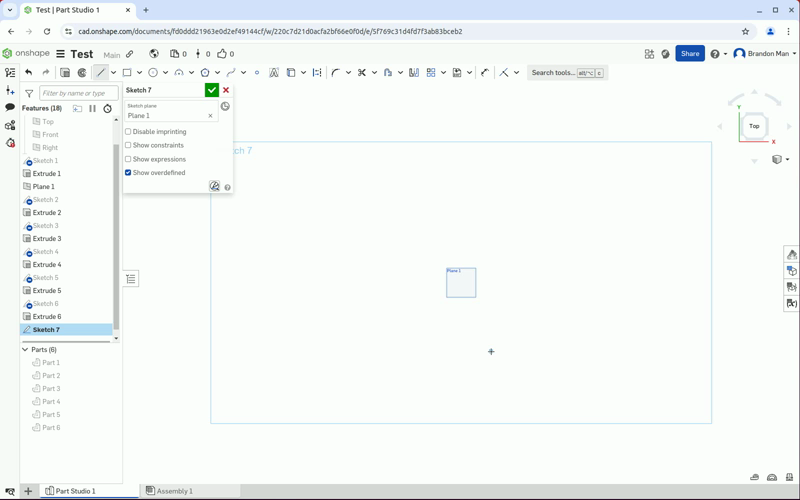
mouse_move(521, 351)
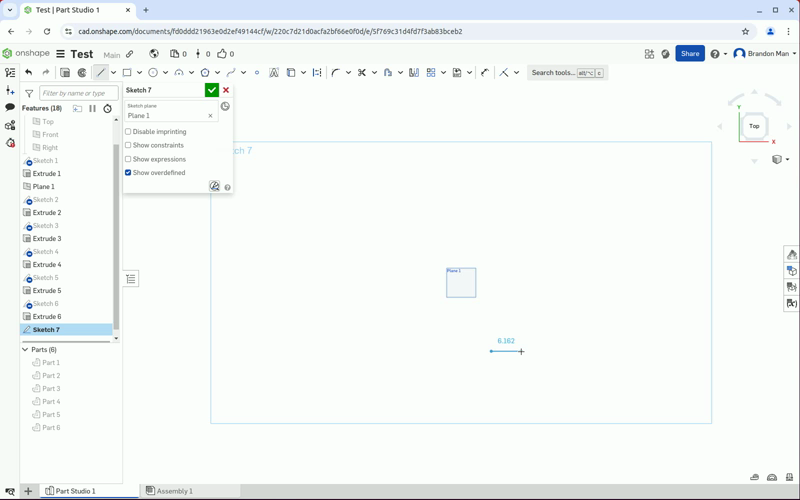
mouse_move(505, 365)
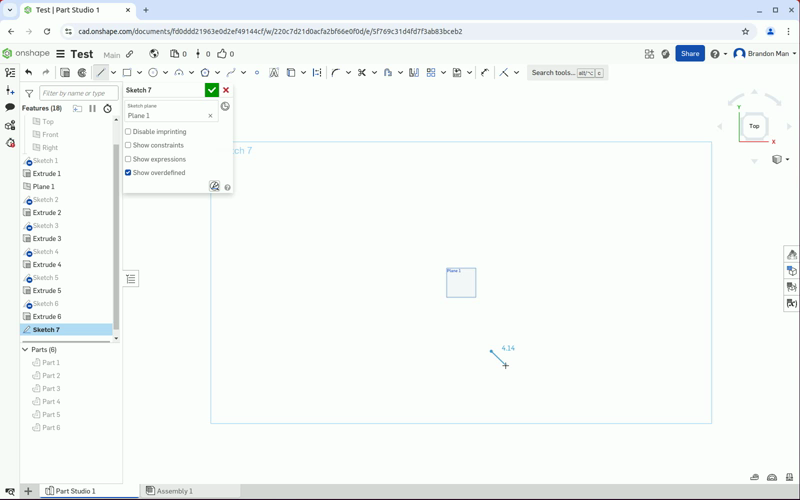
click(505, 365)
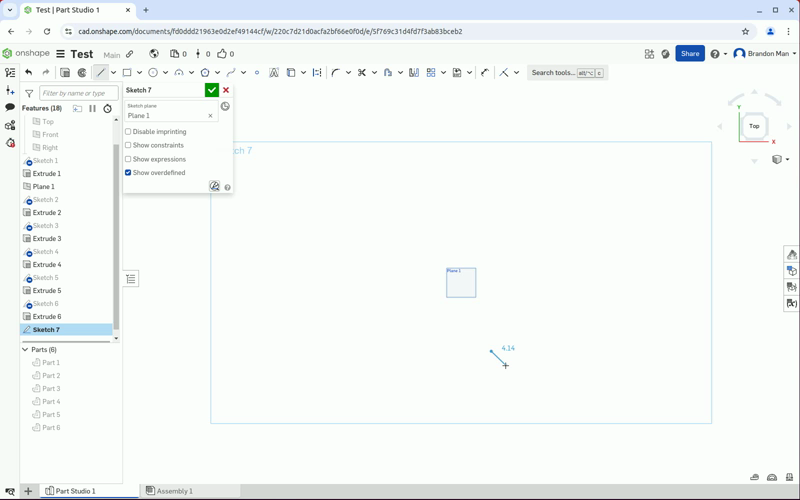
key_up(shift)
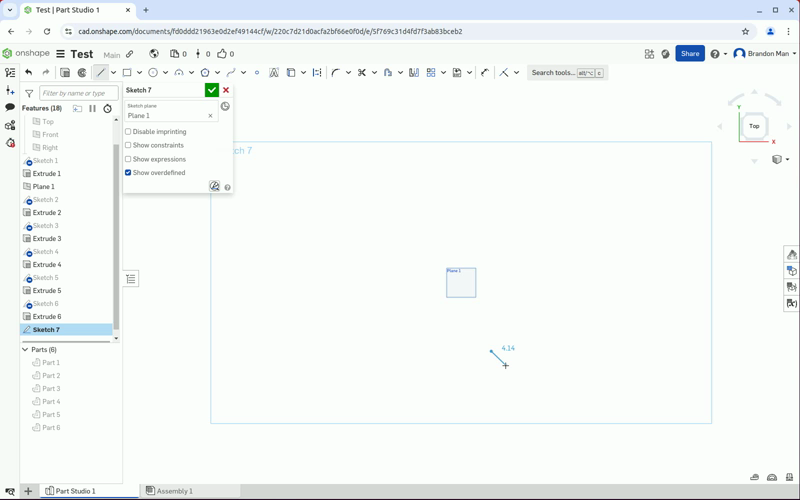
key_down(shift)
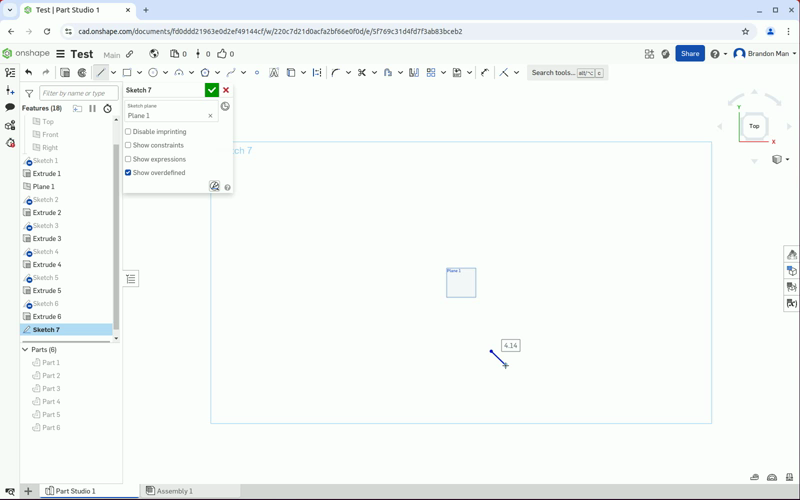
mouse_move(535, 365)
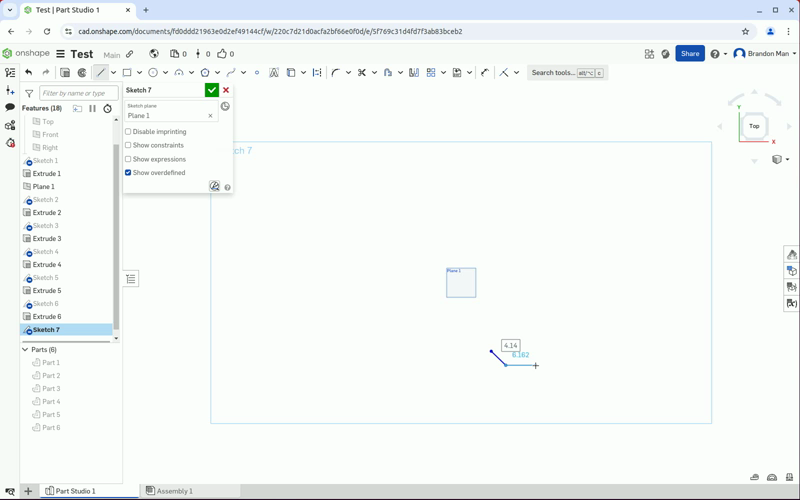
mouse_move(519, 351)
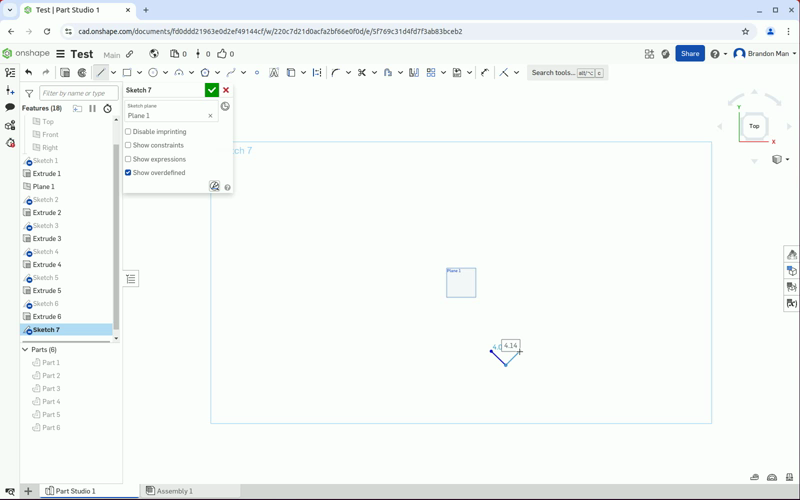
click(519, 351)
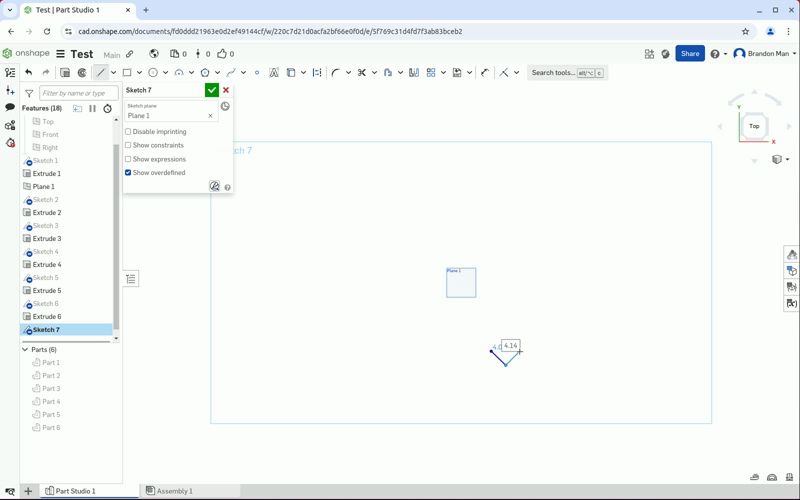
key_up(shift)
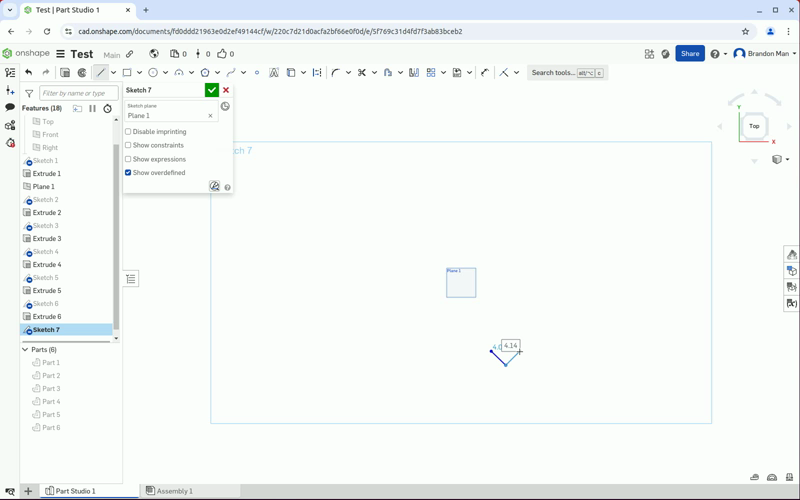
key_down(shift)
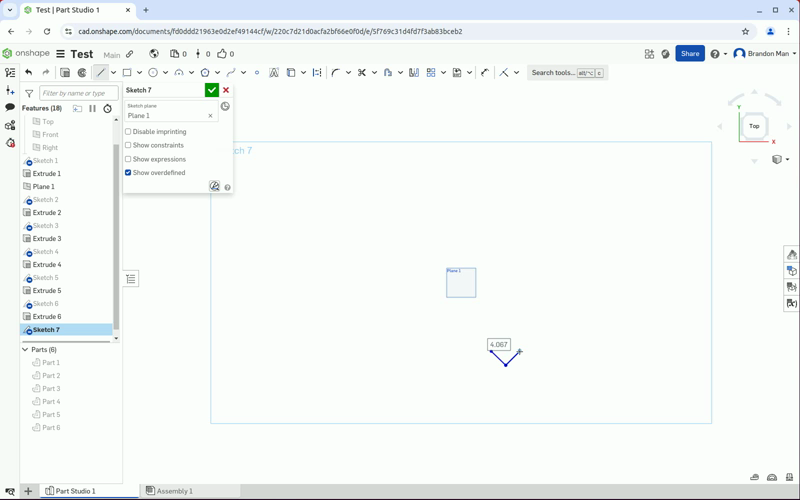
mouse_move(549, 351)
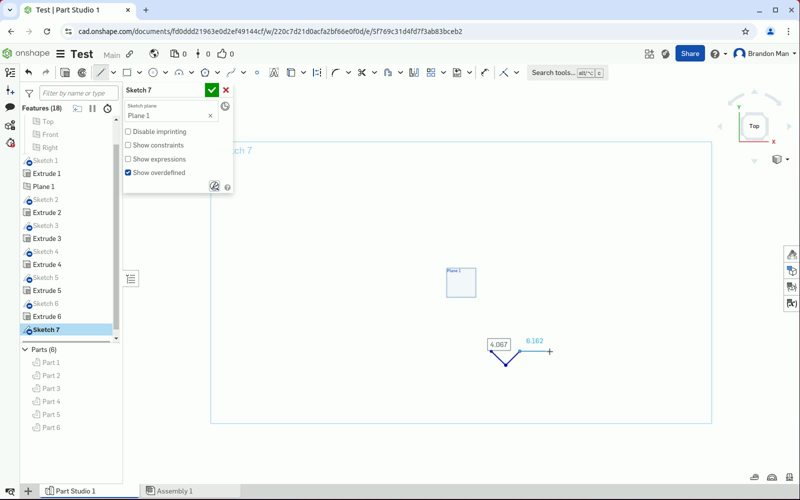
mouse_move(519, 297)
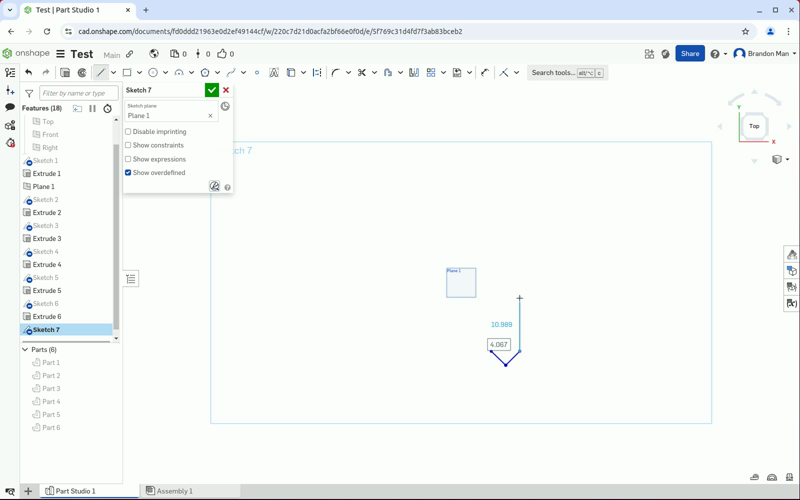
click(519, 297)
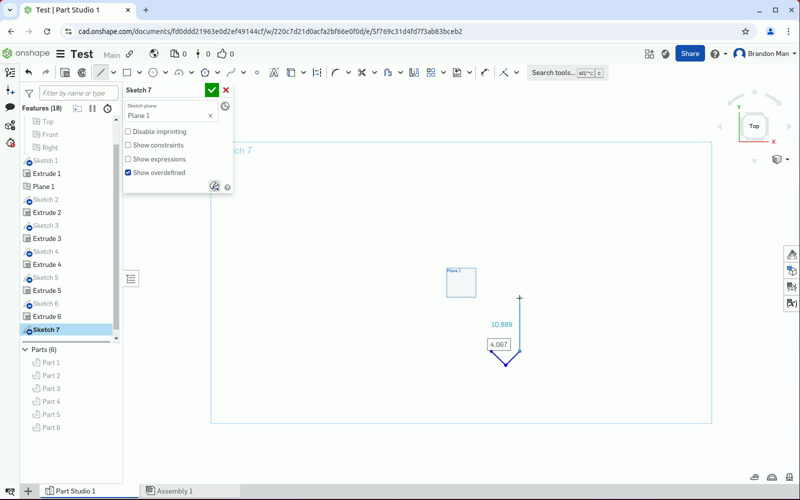
key_up(shift)
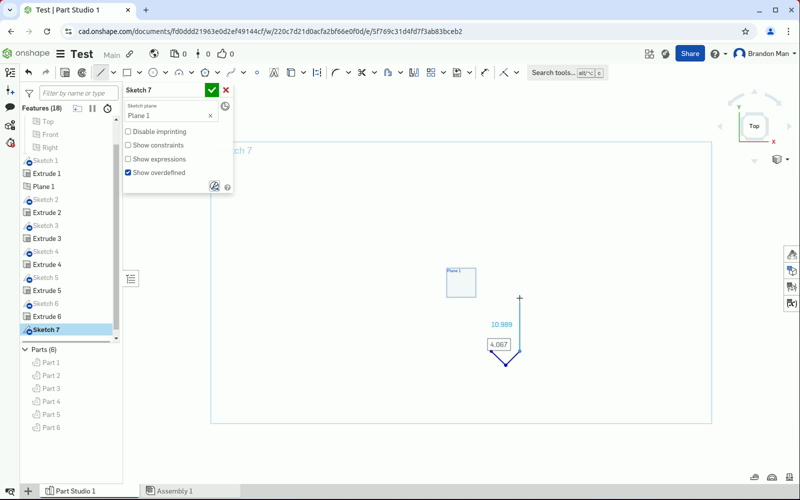
key_down(shift)
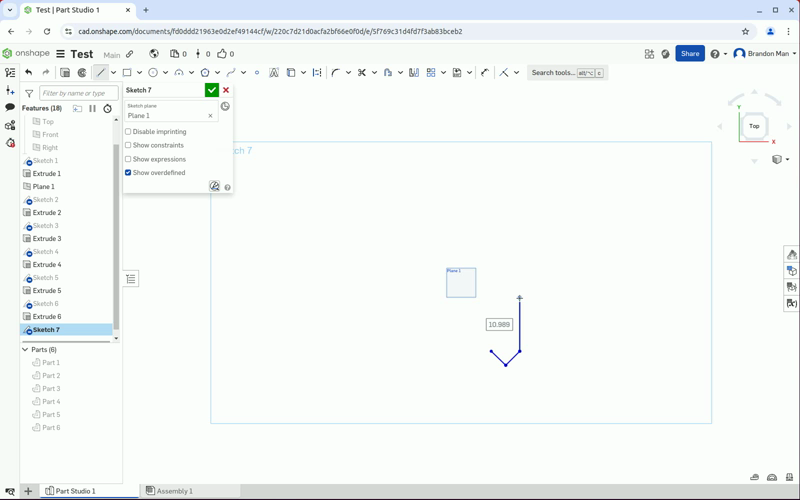
mouse_move(549, 297)
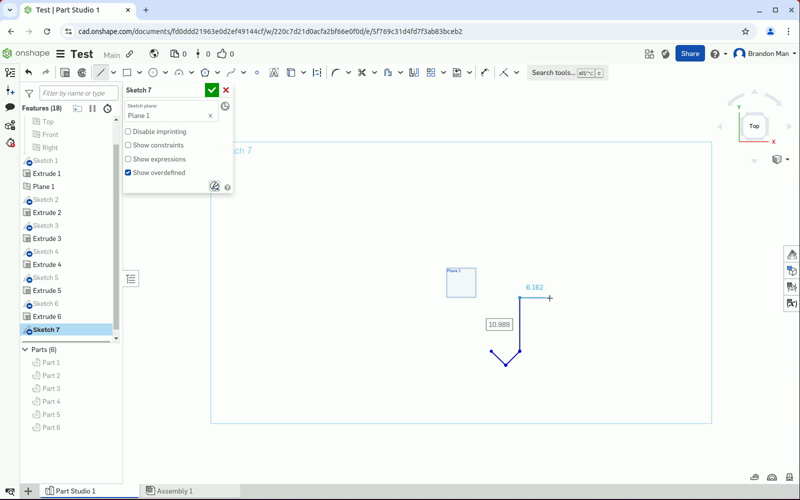
mouse_move(505, 283)
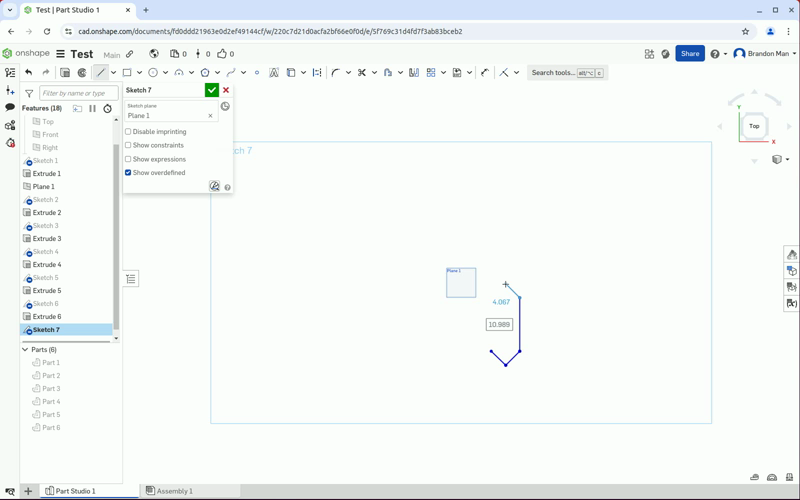
click(505, 283)
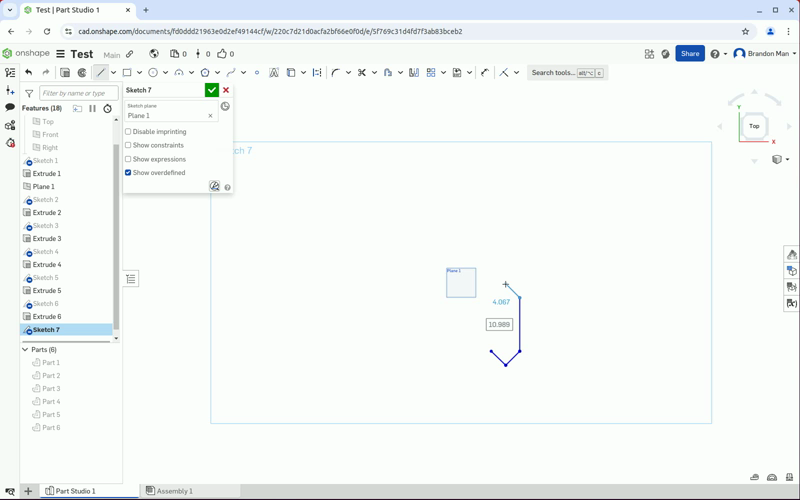
key_up(shift)
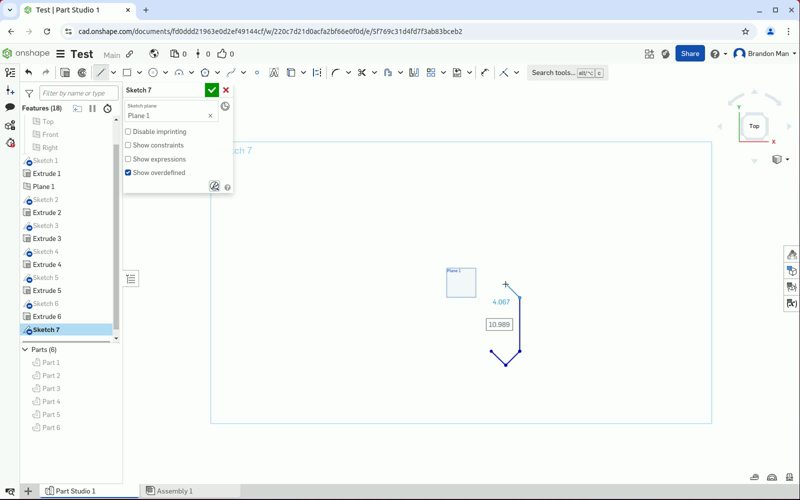
key_down(shift)
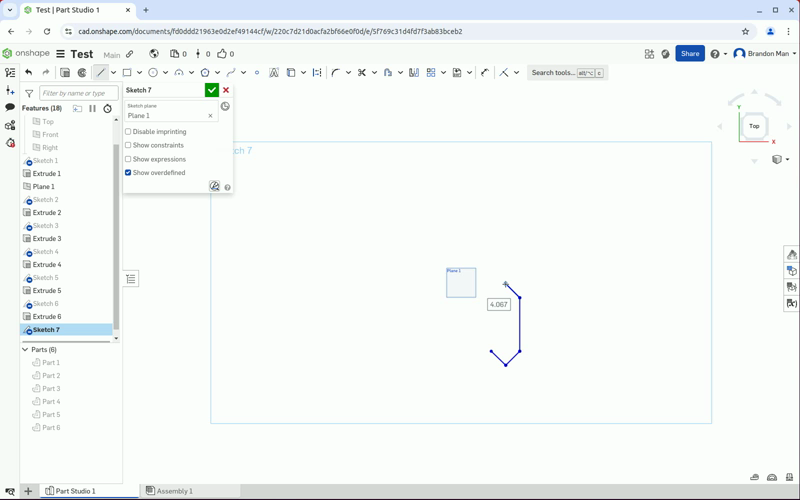
mouse_move(535, 283)
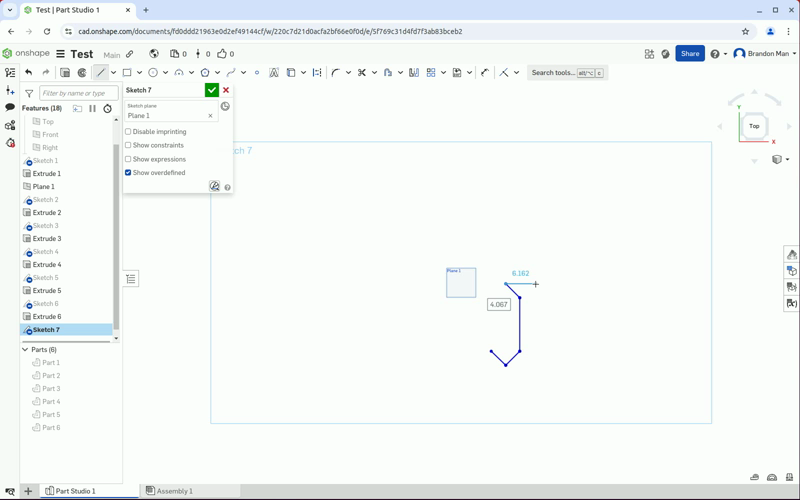
mouse_move(491, 296)
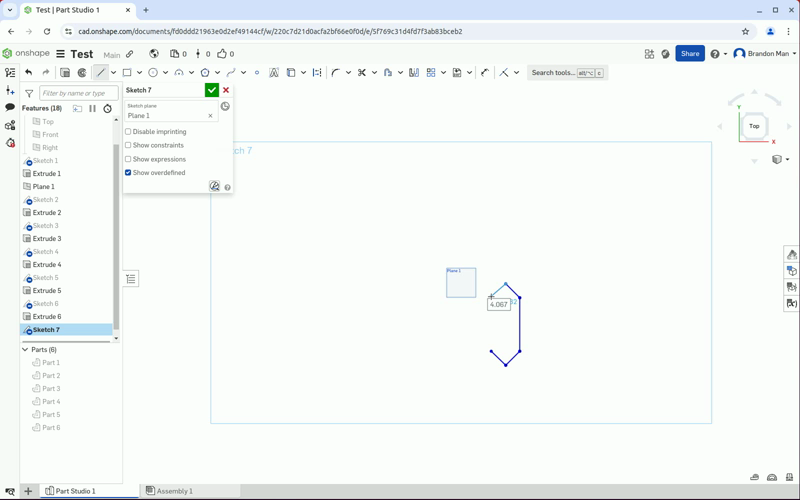
click(491, 296)
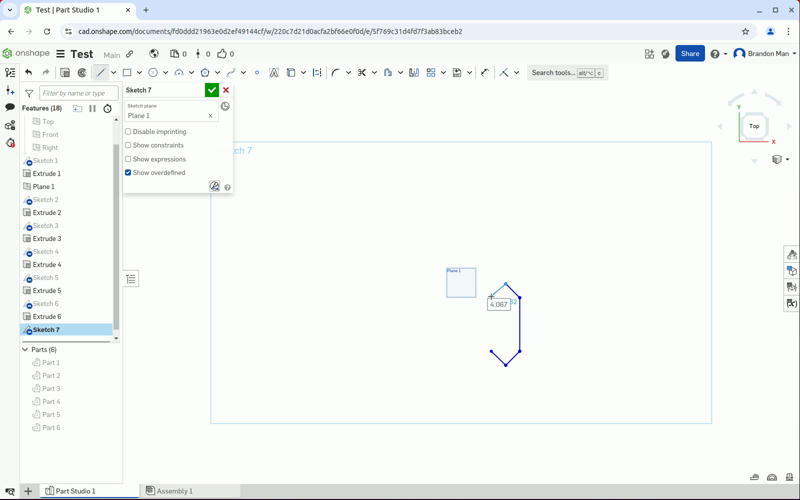
key_up(shift)
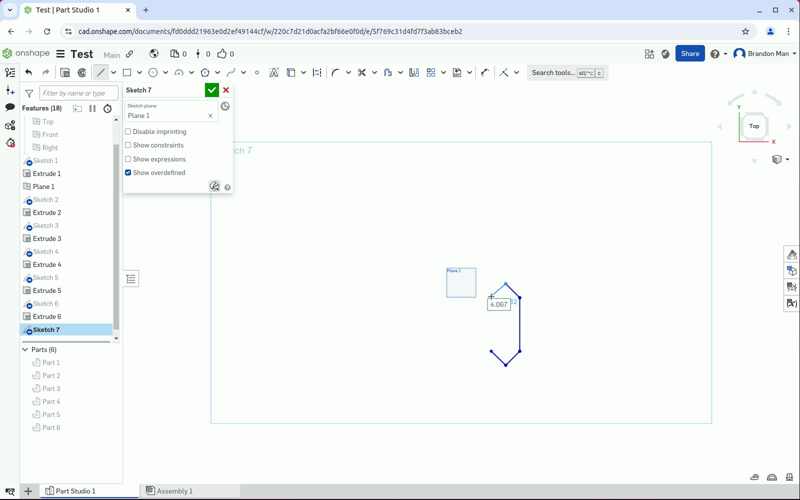
mouse_move(521, 296)
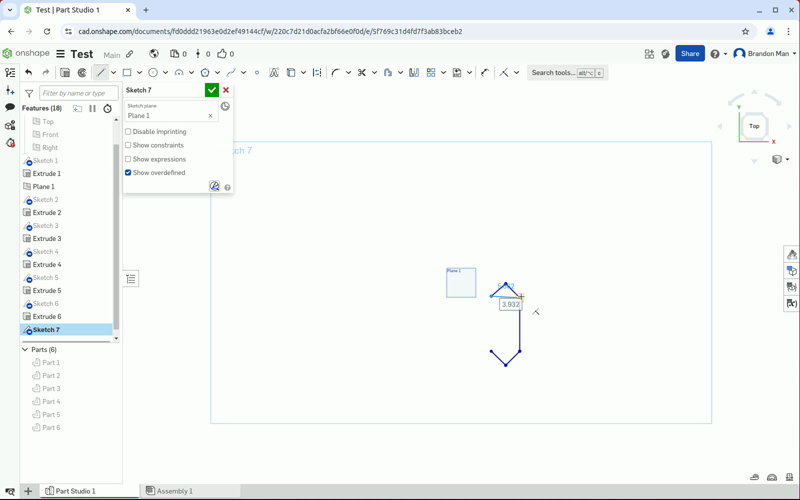
key_down(shift)
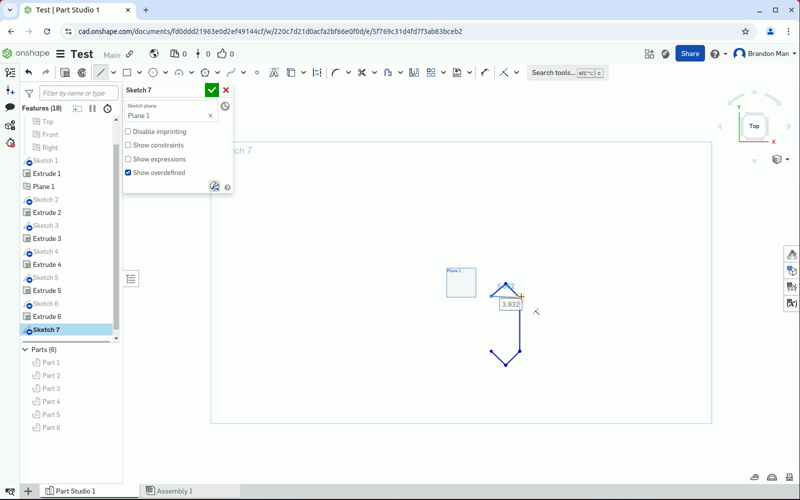
mouse_move(491, 351)
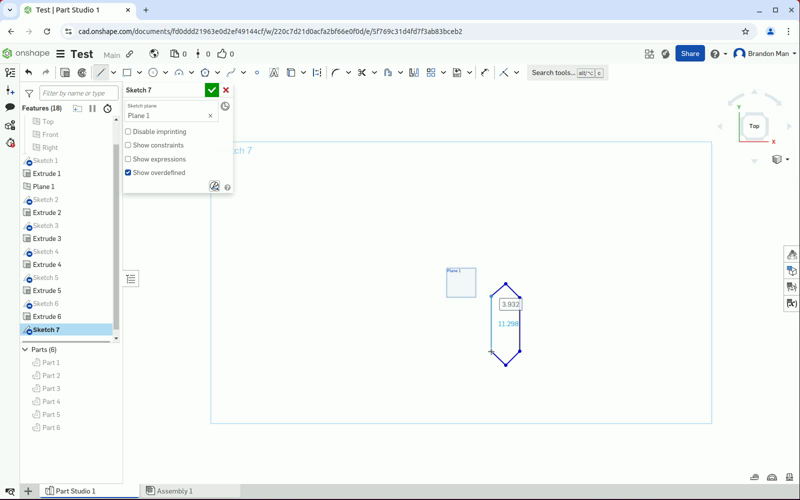
key_up(shift)
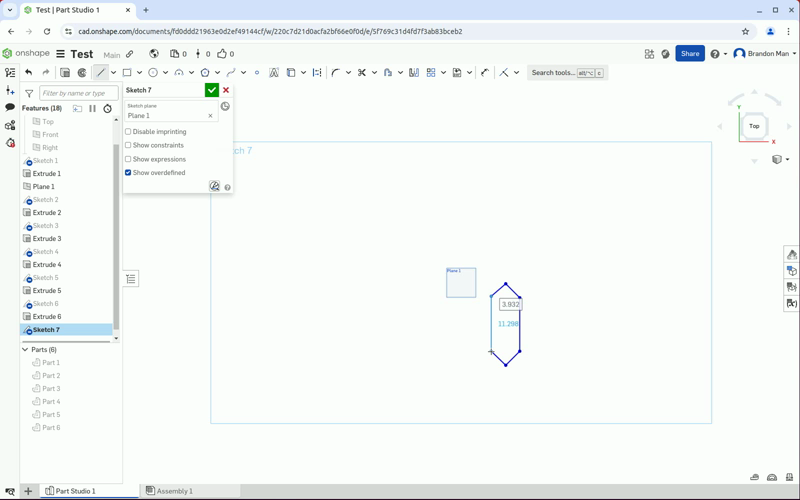
click(491, 351)
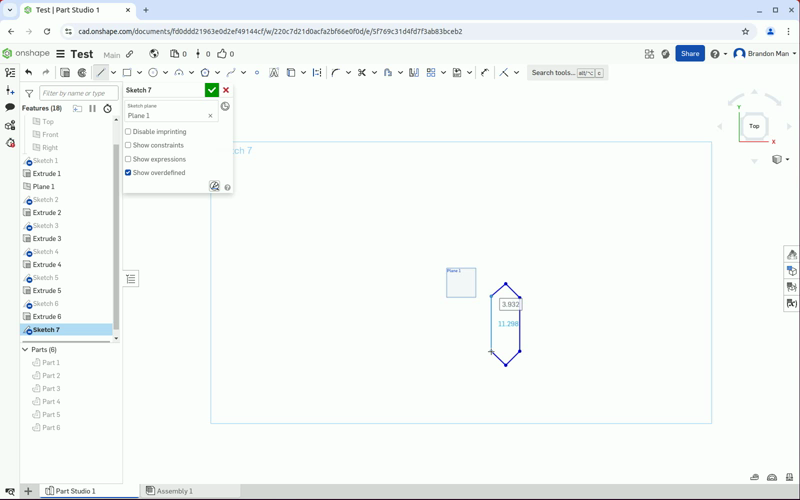
key(esc)
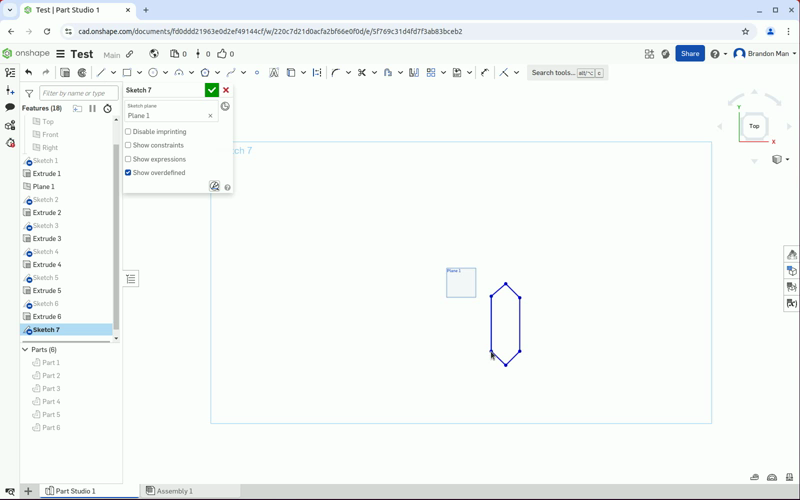
mouse_move(514, 350)
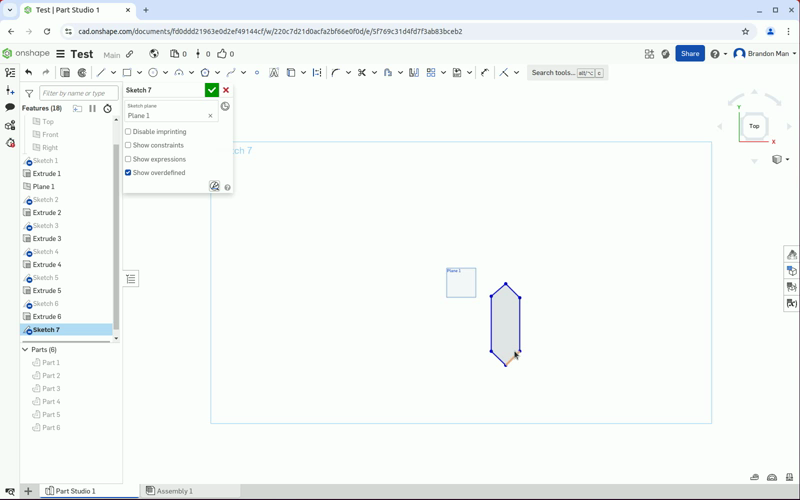
click(514, 350)
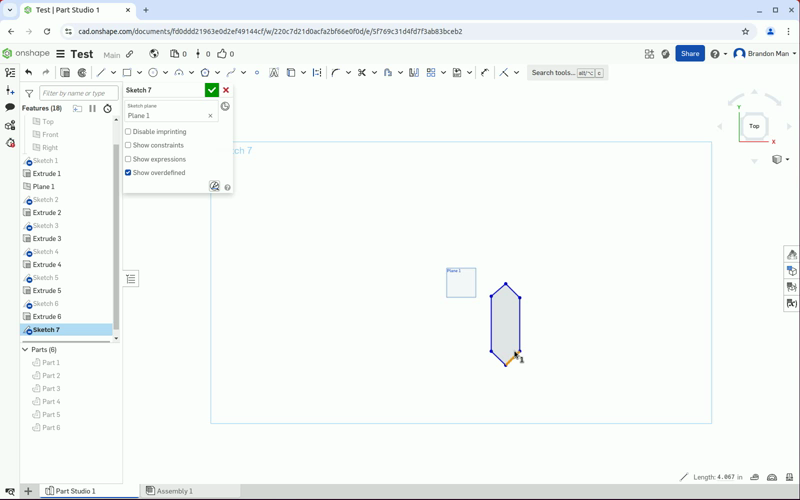
mouse_move(73, 352)
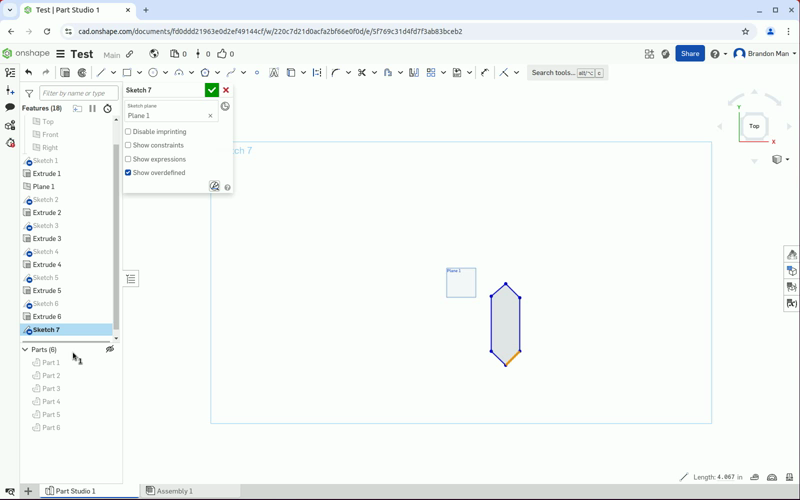
key(shift+y)
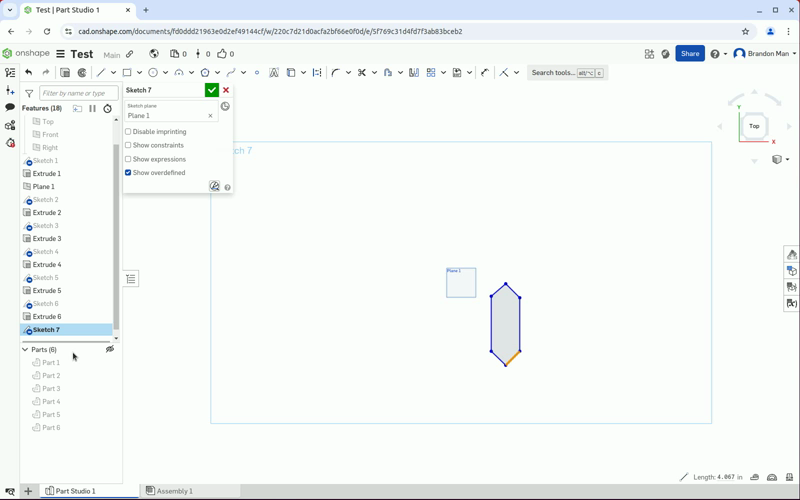
key(shift+e)
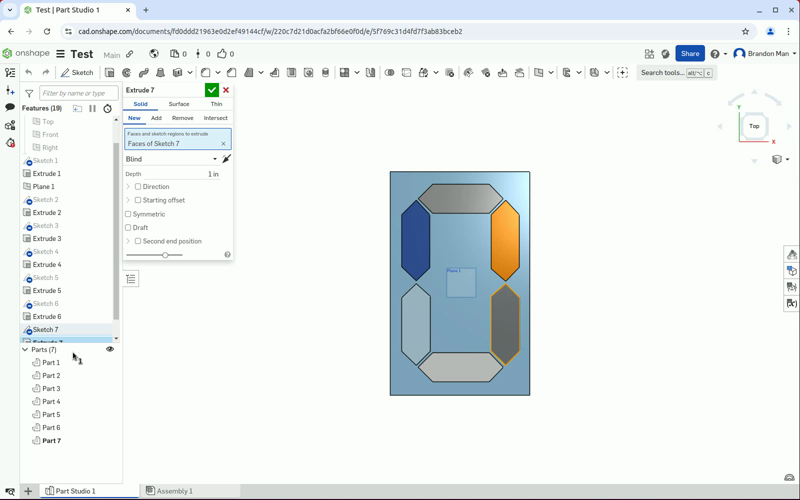
mouse_move(143, 106)
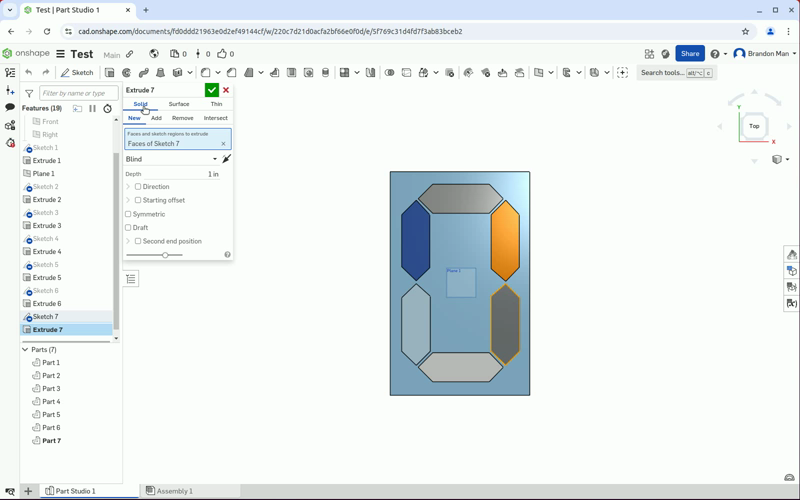
click(143, 106)
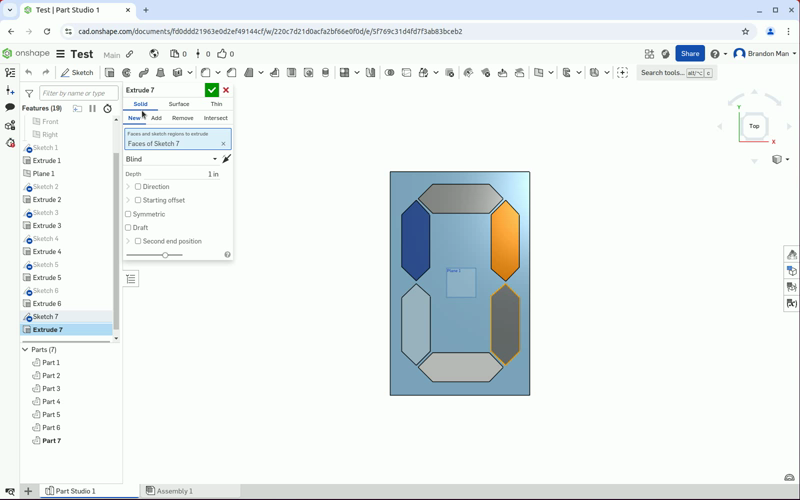
mouse_move(137, 120)
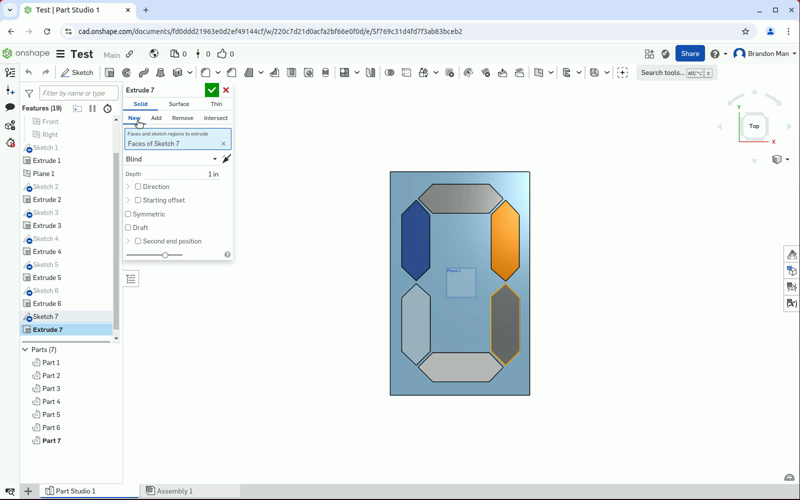
click(137, 120)
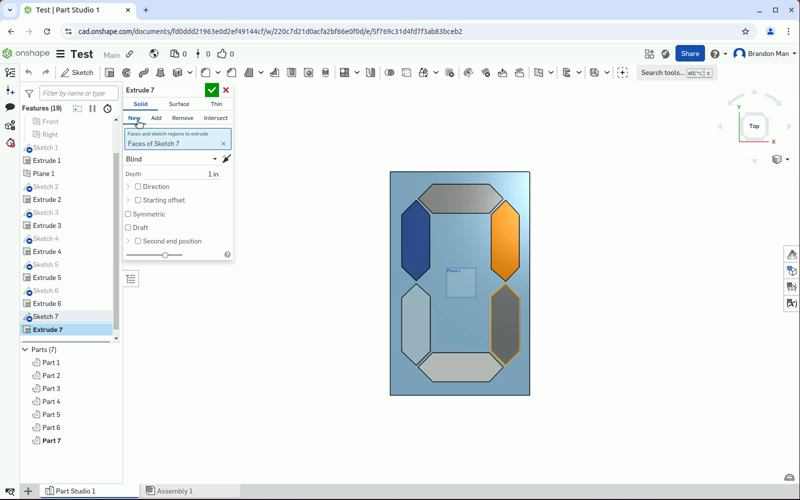
key(tab, 4)
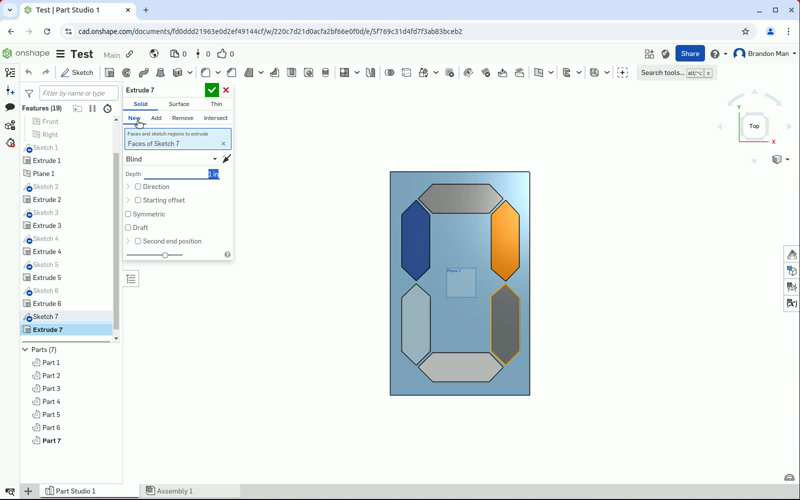
text(5.777)
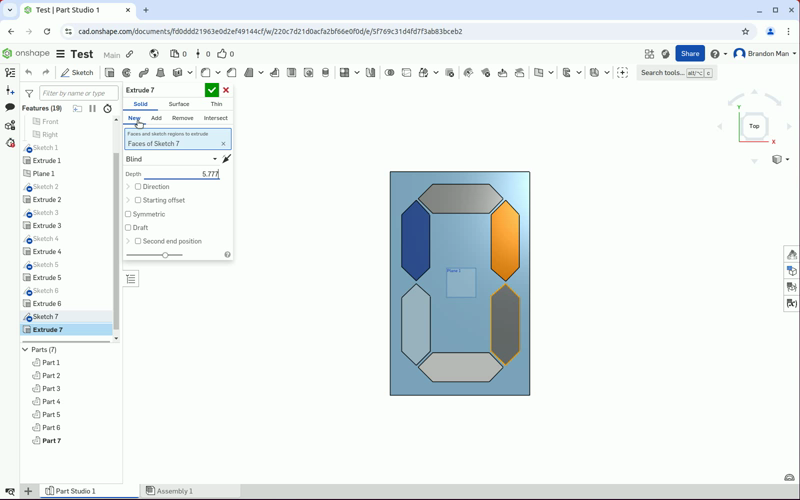
key(enter)
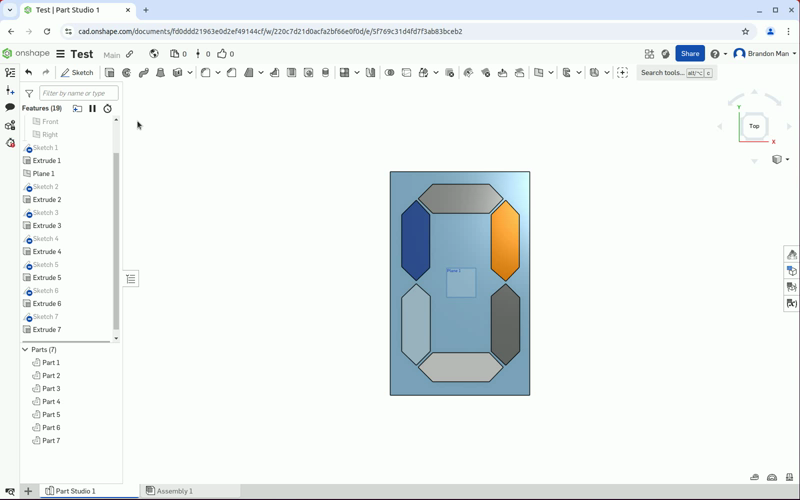
key(shift+h)
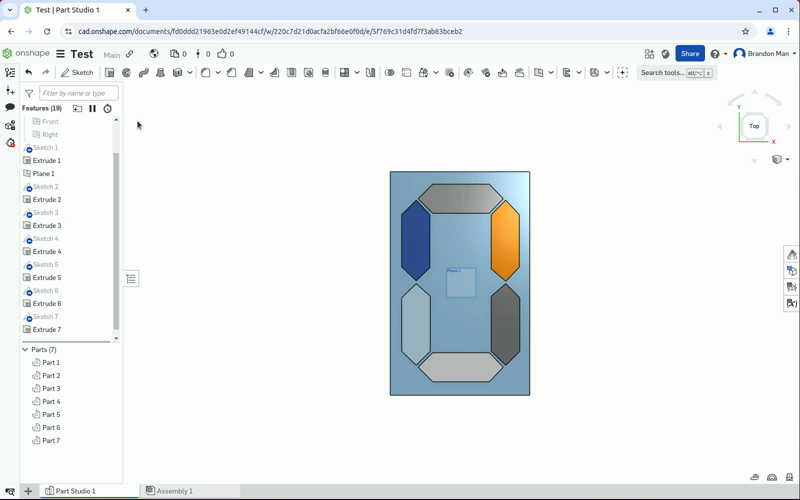
key(shift+h)
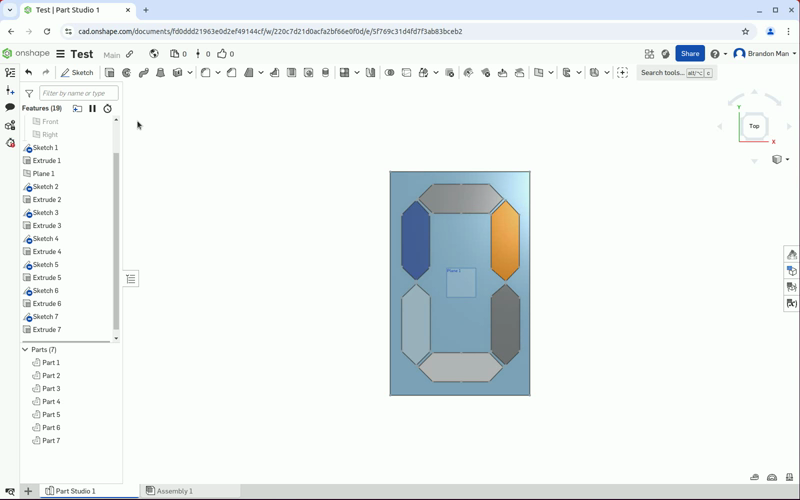
key(shift+7)
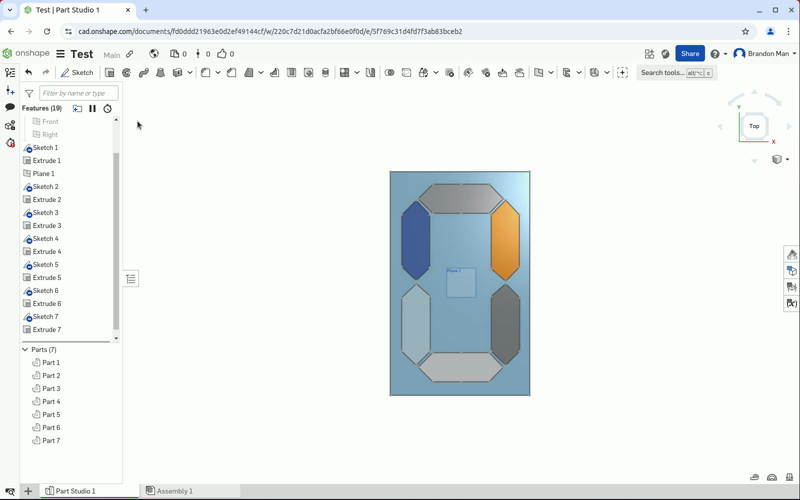
key(up, 3)
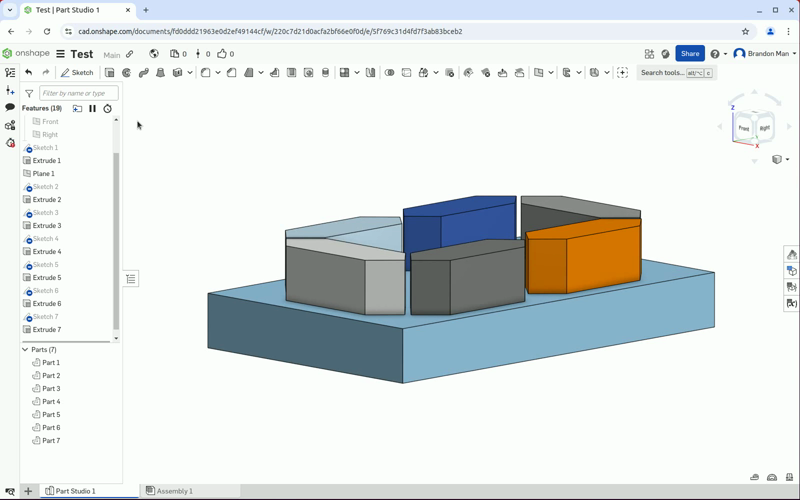
key(left, 3)
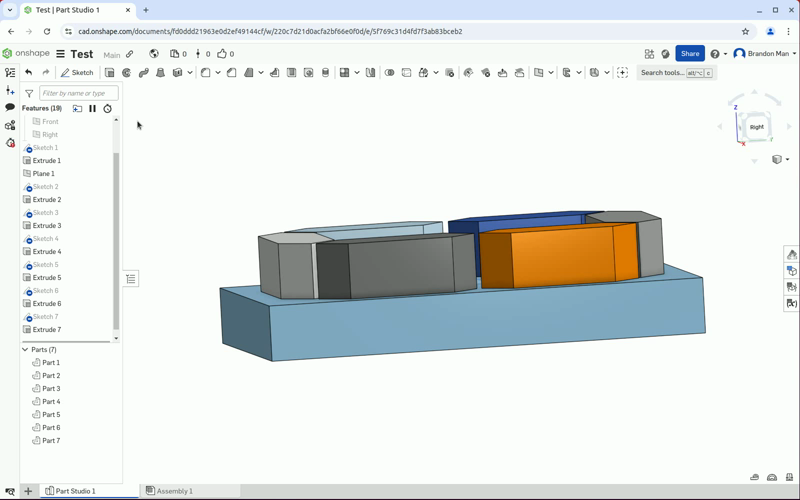
key(right, 3)
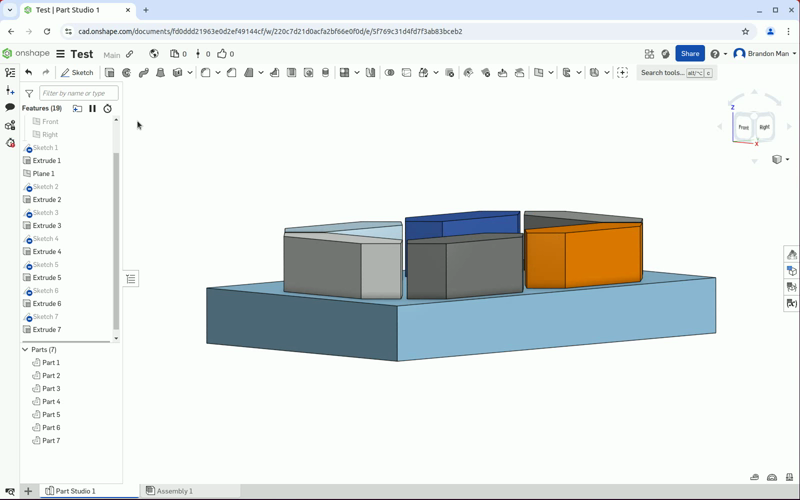
key(down, 3)
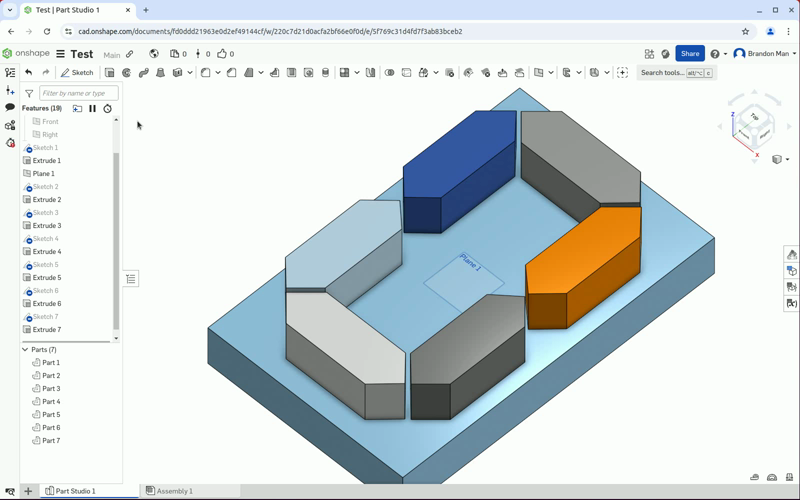
mouse_move(69, 150)
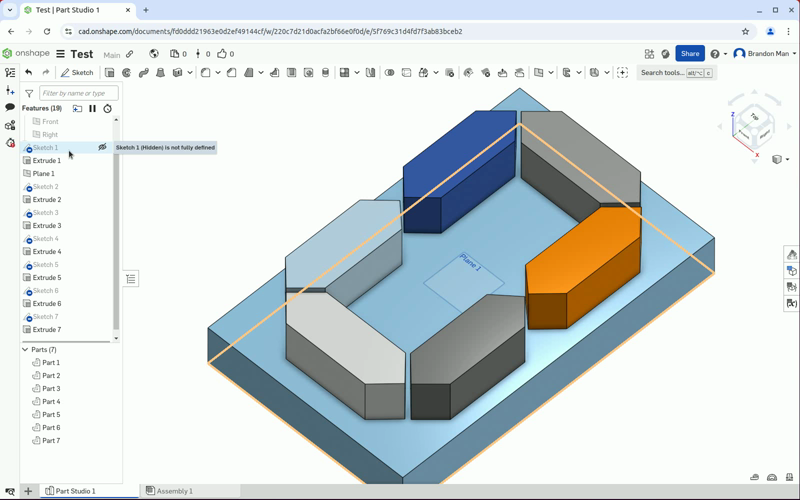
click(69, 150)